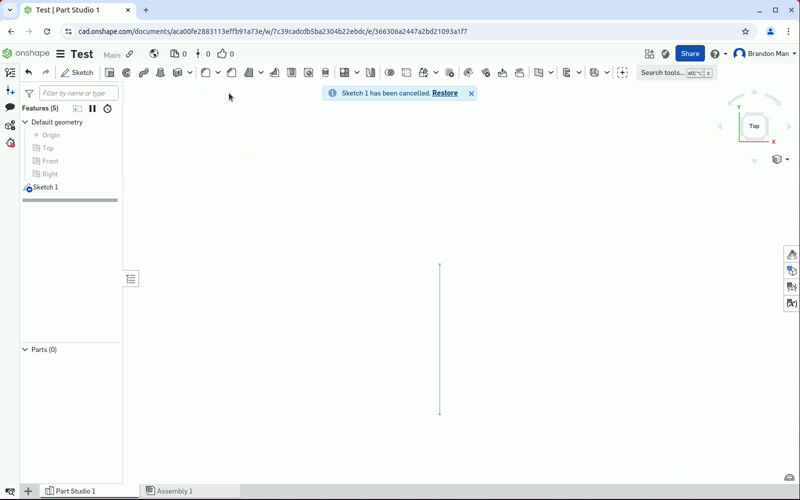
key(shift+h)
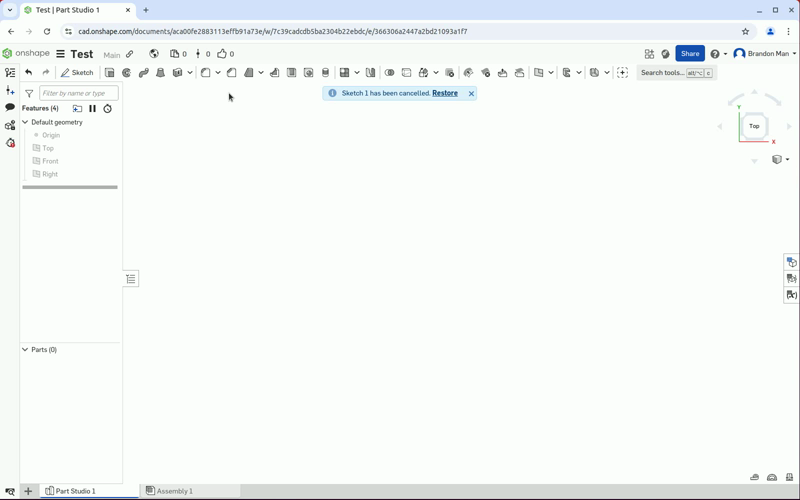
mouse_move(73, 352)
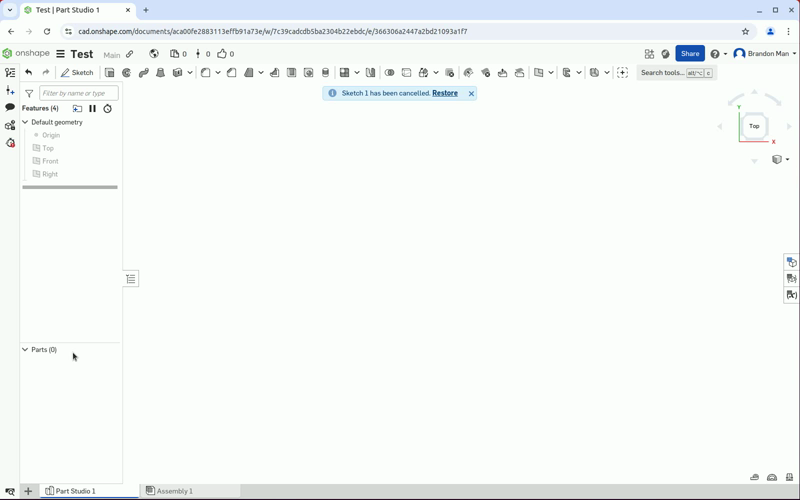
key(y)
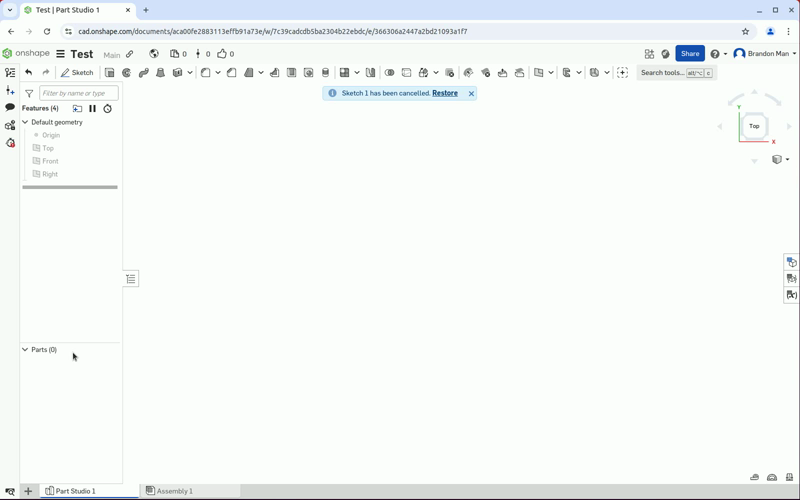
key(shift+p)
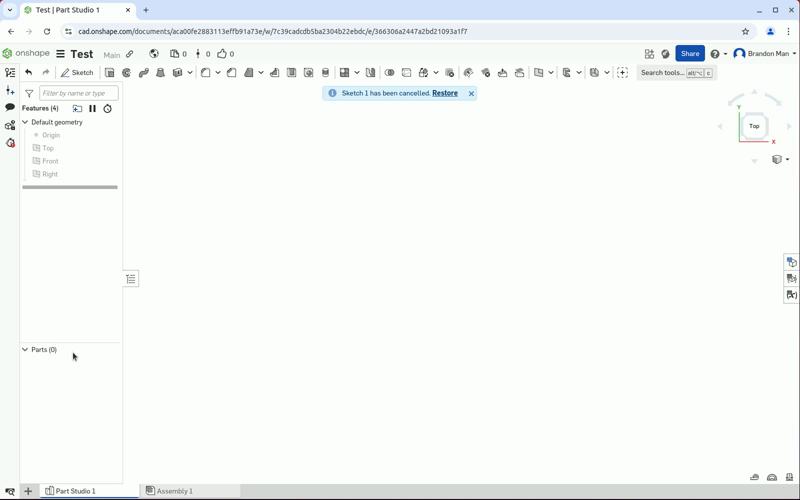
key(space)
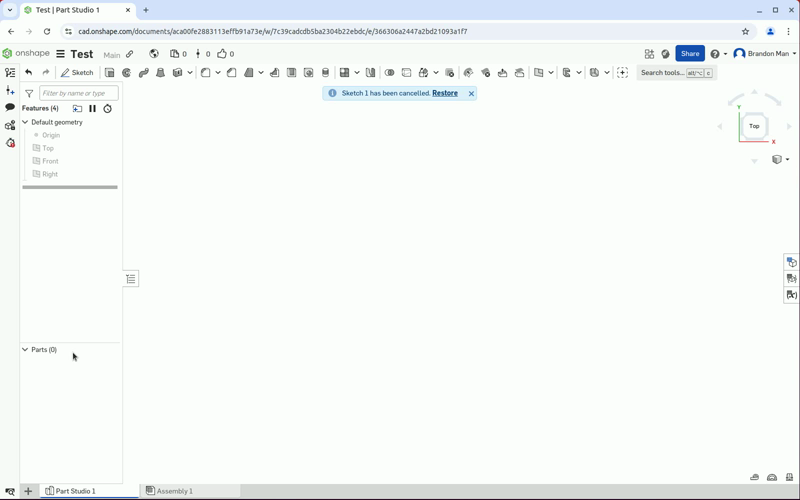
key_down(shift)
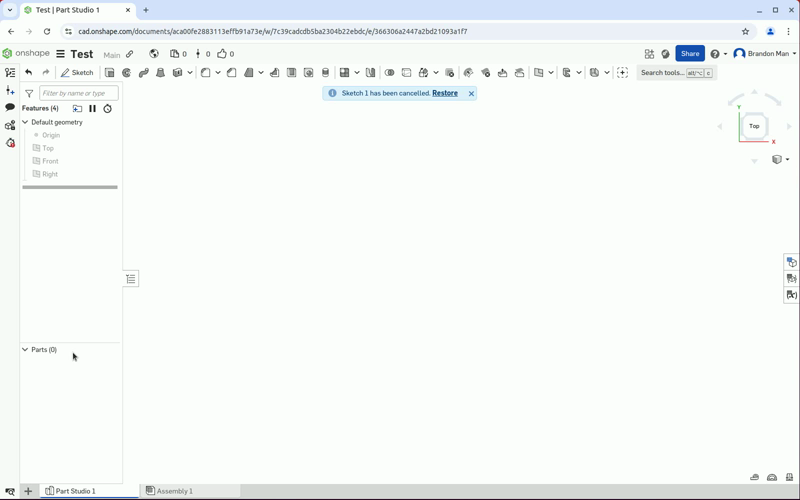
key(up)
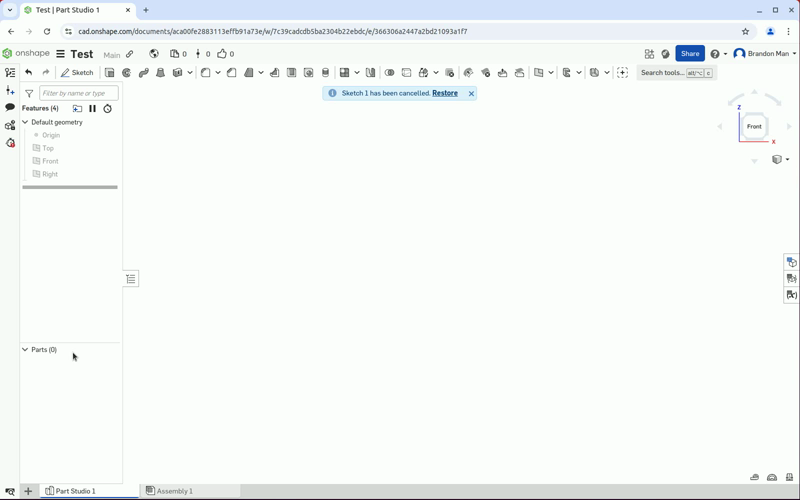
key_up(shift)
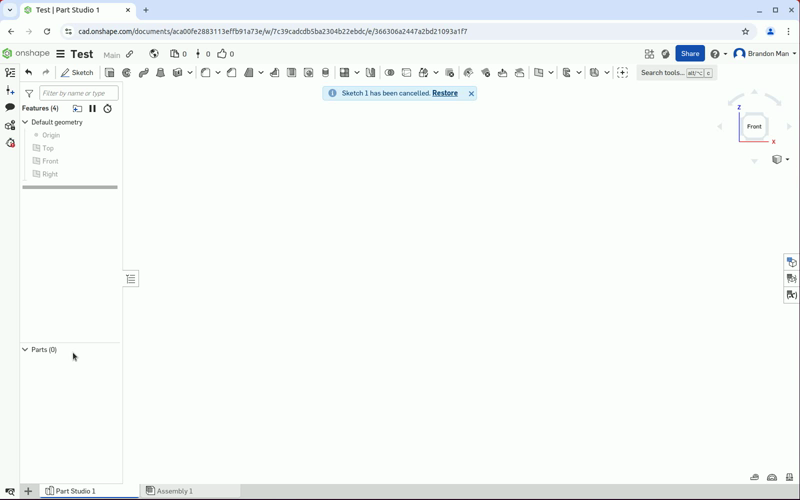
mouse_move(73, 352)
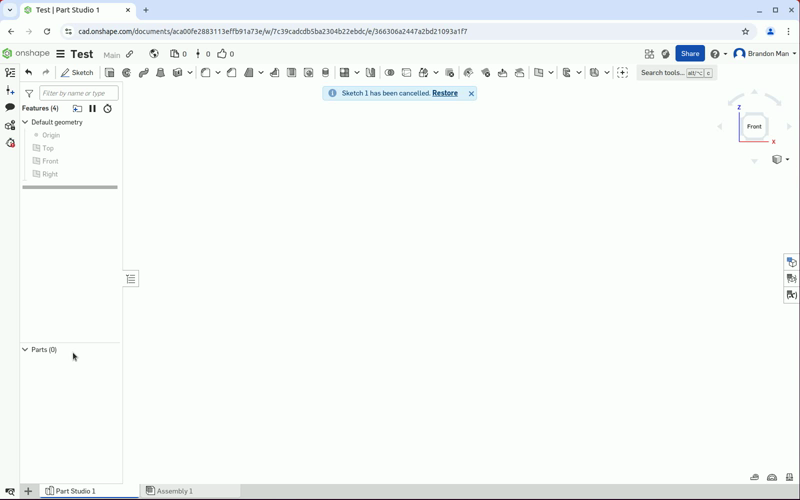
key(shift+y)
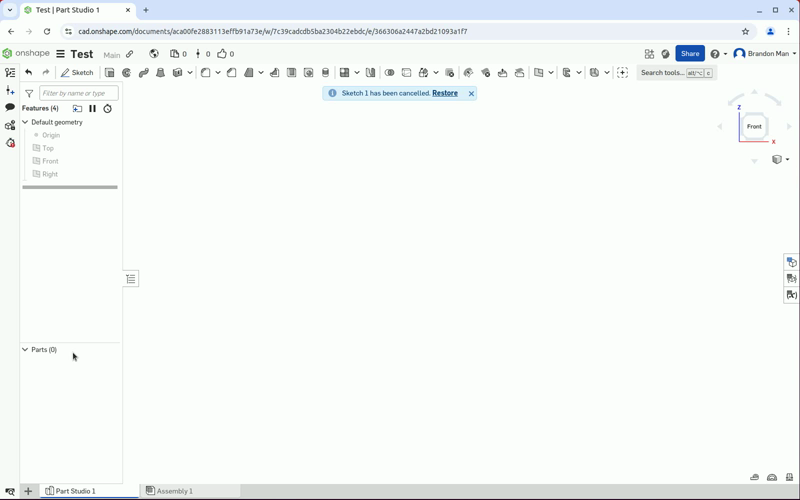
key(shift+s)
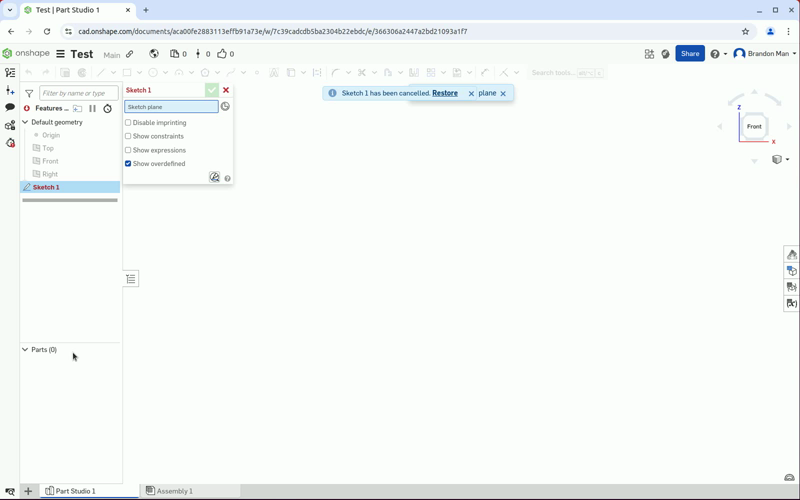
mouse_move(73, 163)
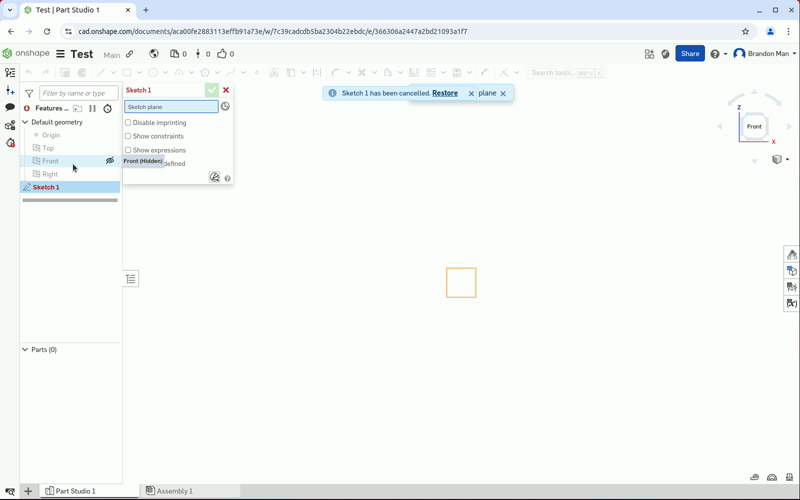
click(73, 163)
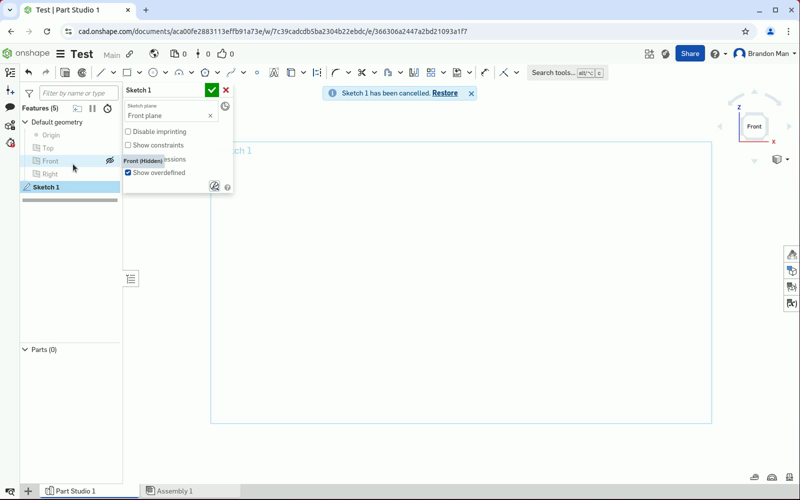
mouse_move(73, 352)
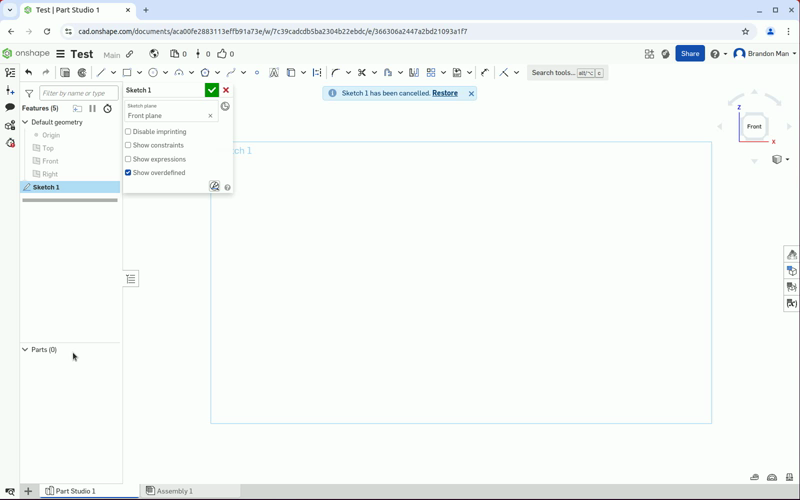
key(y)
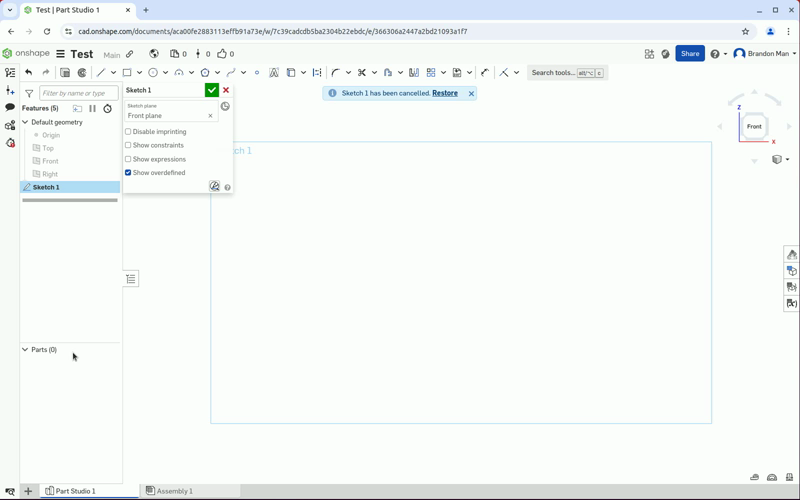
key(a)
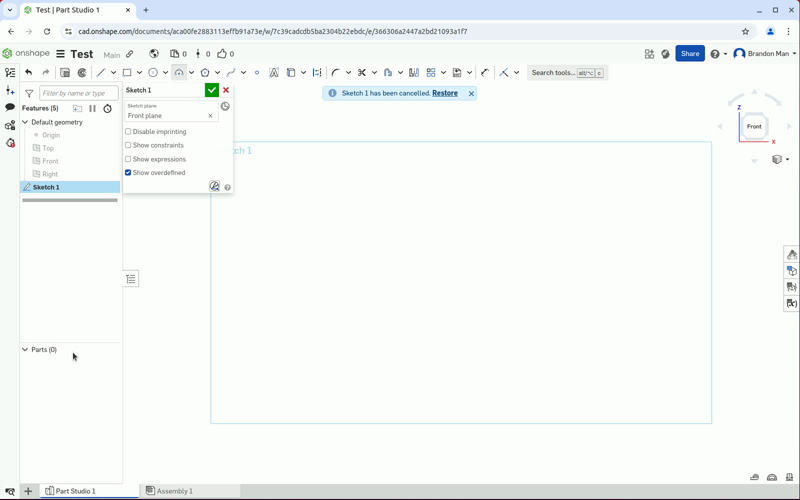
key_down(shift)
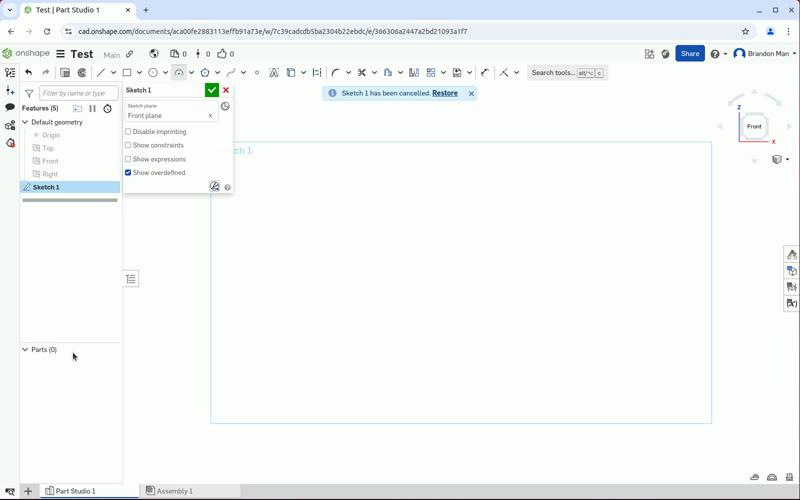
mouse_move(348, 328)
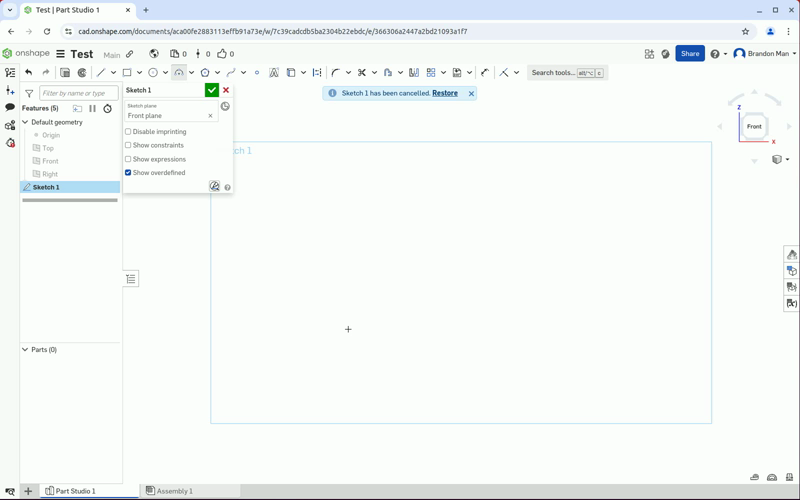
click(348, 328)
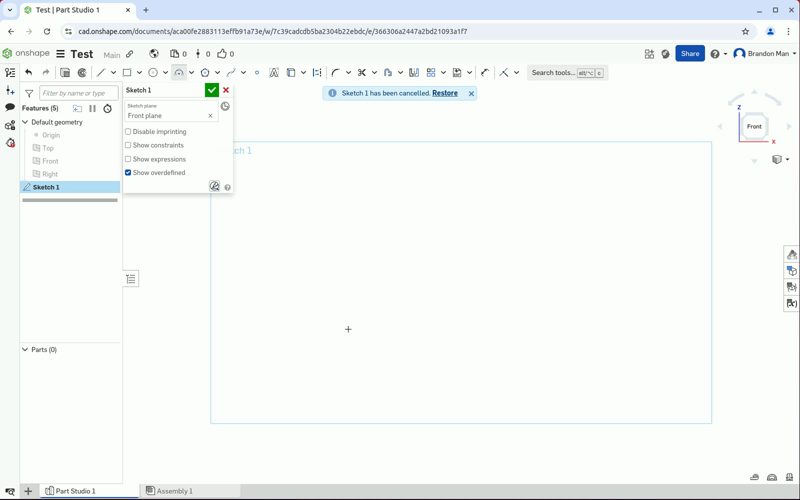
key_up(shift)
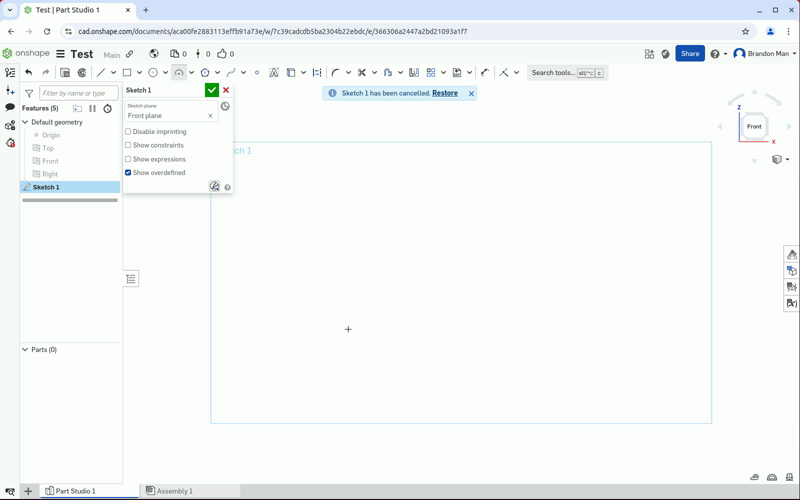
key_down(shift)
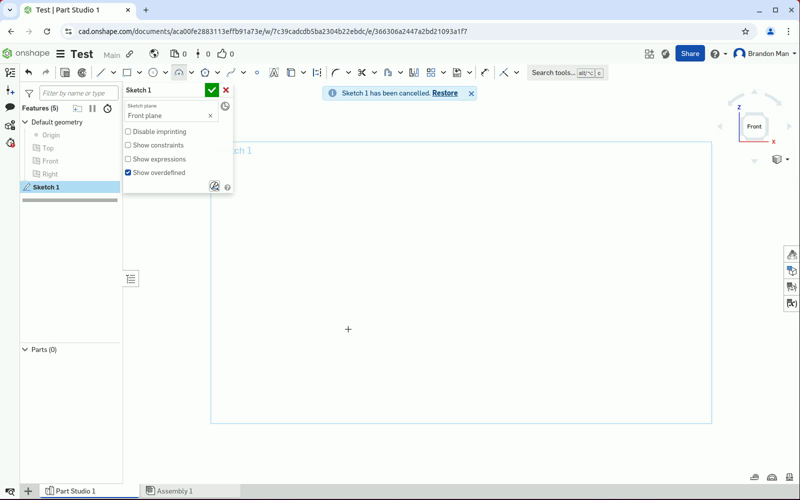
mouse_move(353, 333)
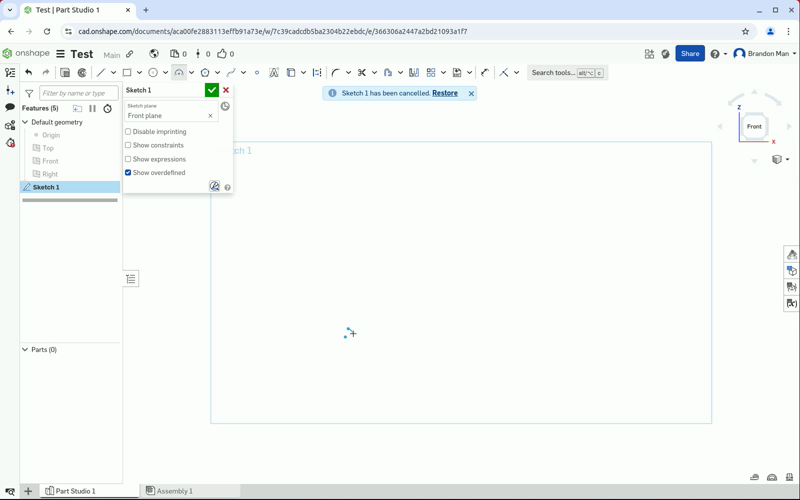
scroll(6)
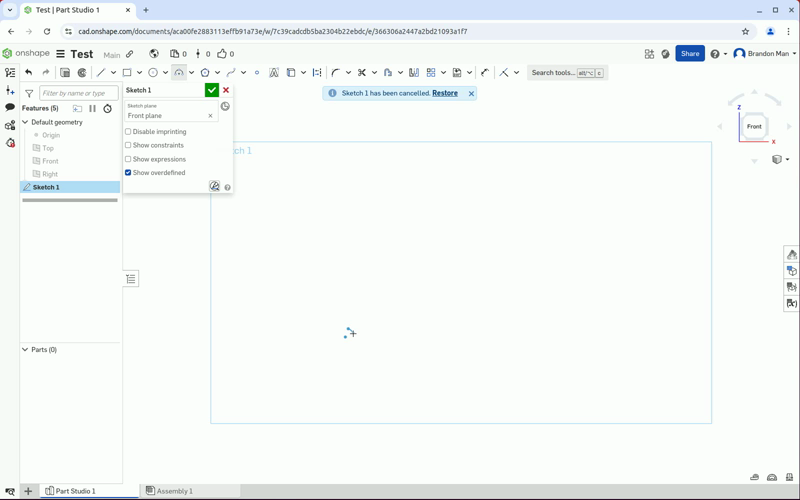
scroll(6)
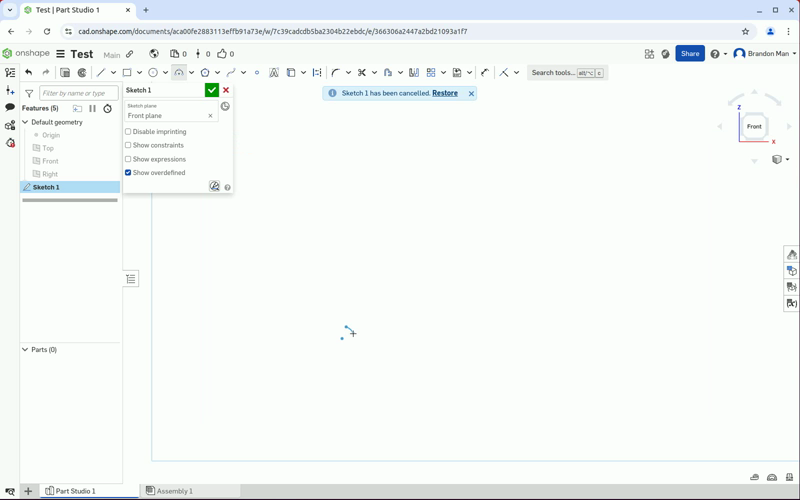
scroll(6)
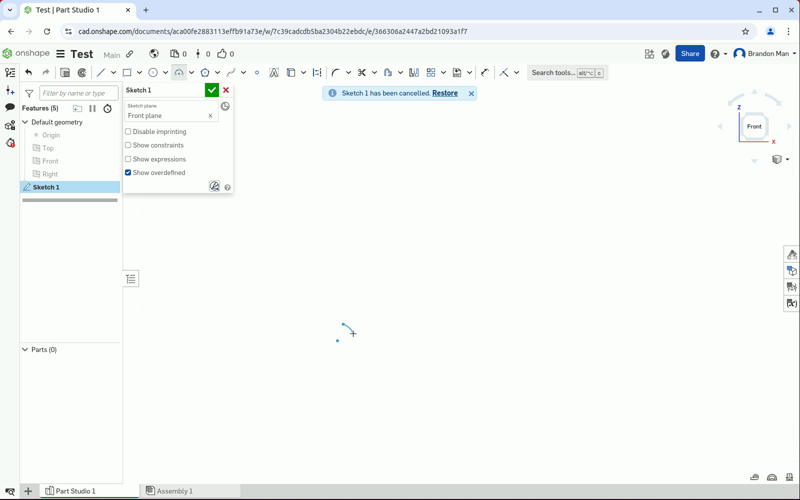
scroll(6)
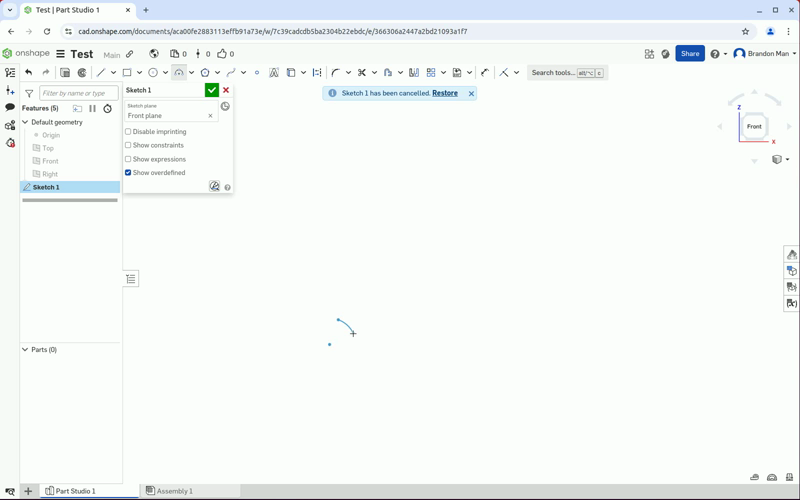
scroll(6)
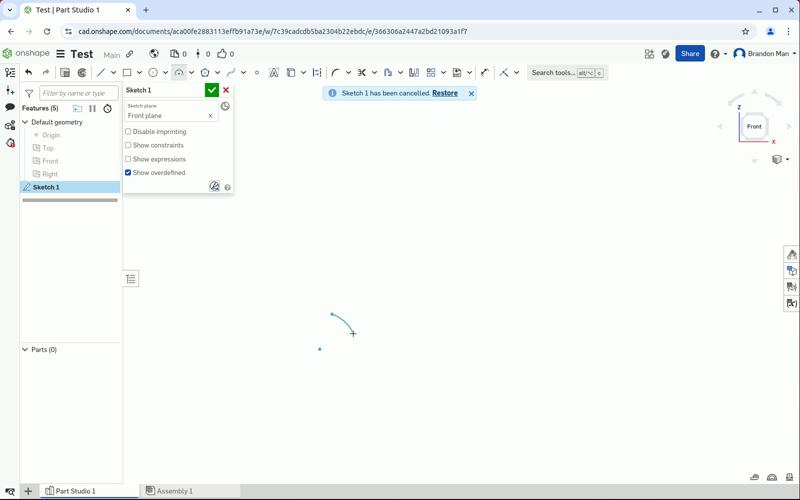
scroll(6)
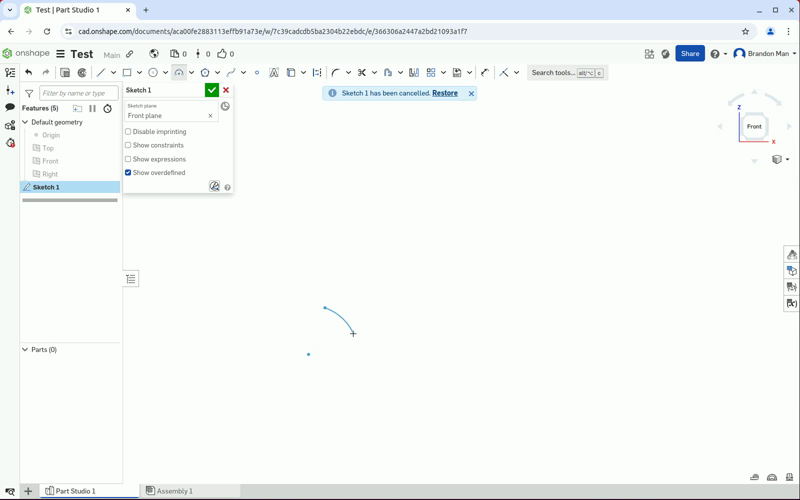
scroll(6)
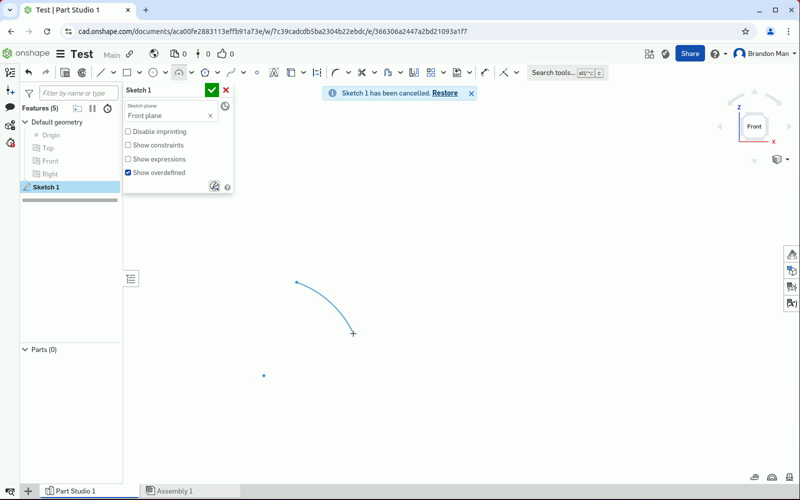
click(353, 333)
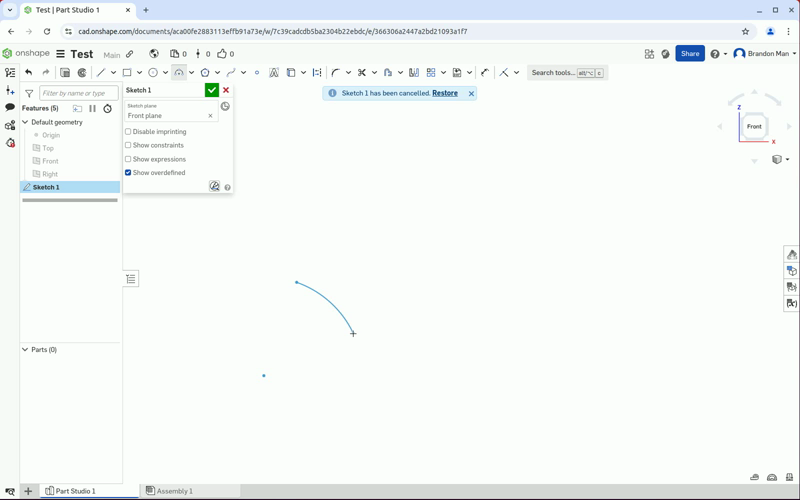
scroll(-6)
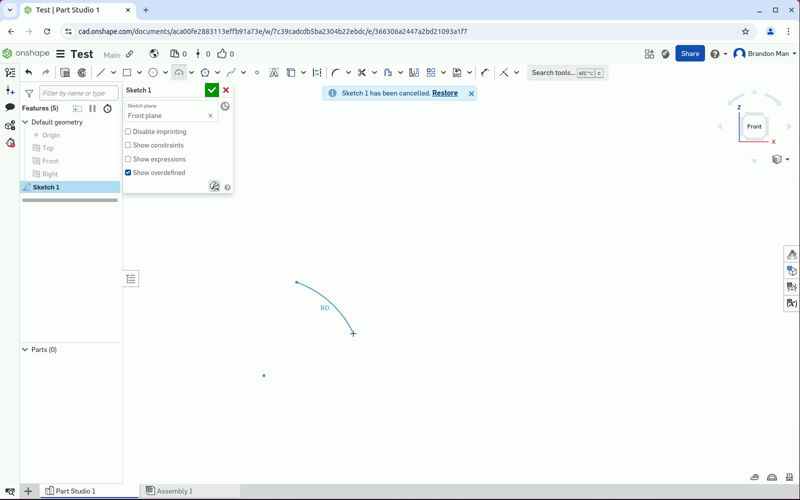
scroll(-6)
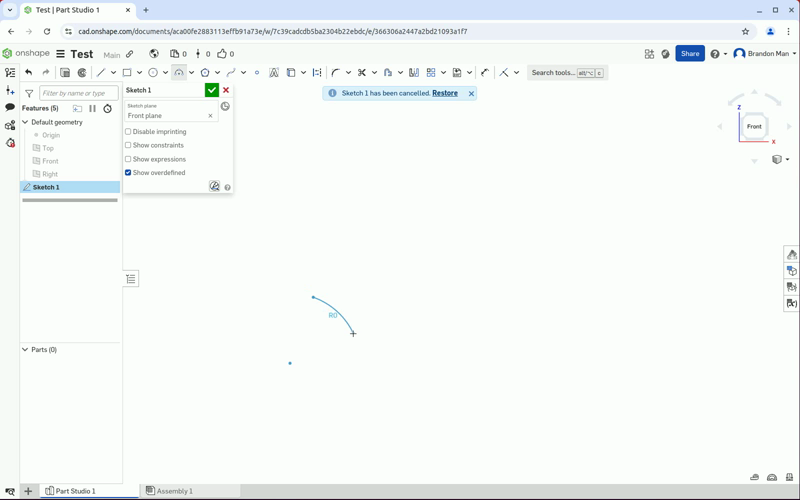
scroll(-6)
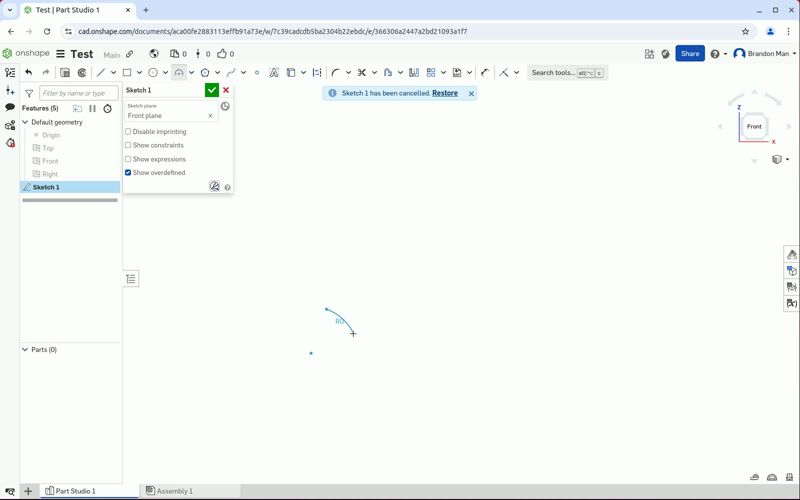
scroll(-6)
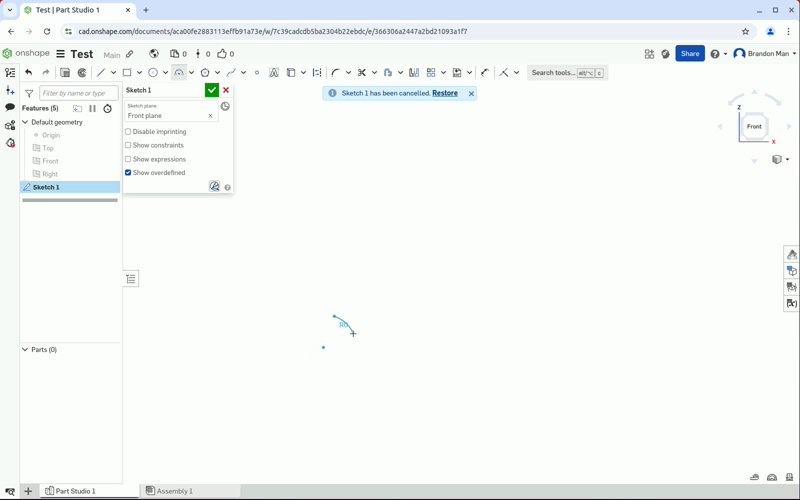
scroll(-6)
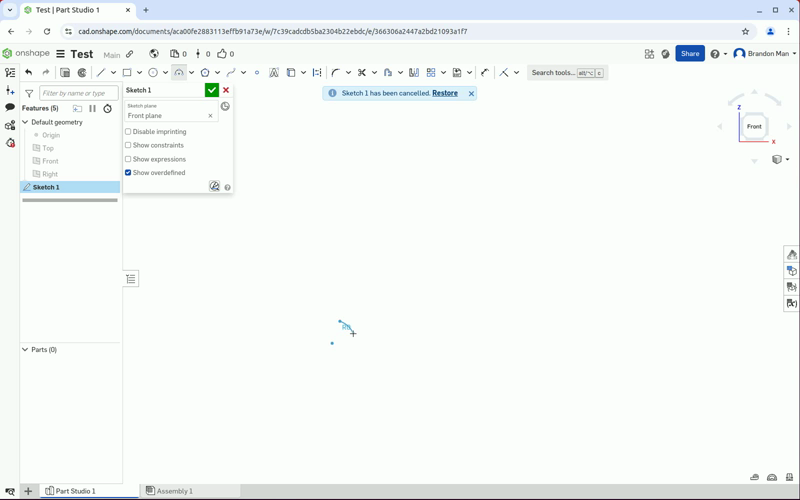
scroll(-6)
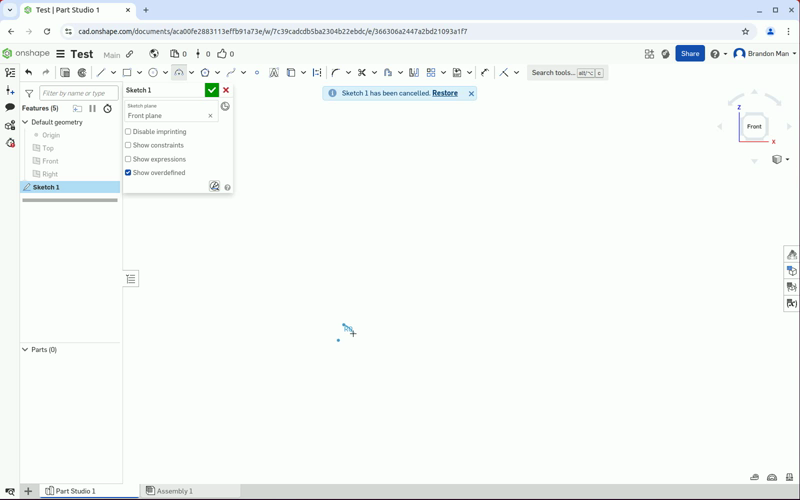
scroll(-6)
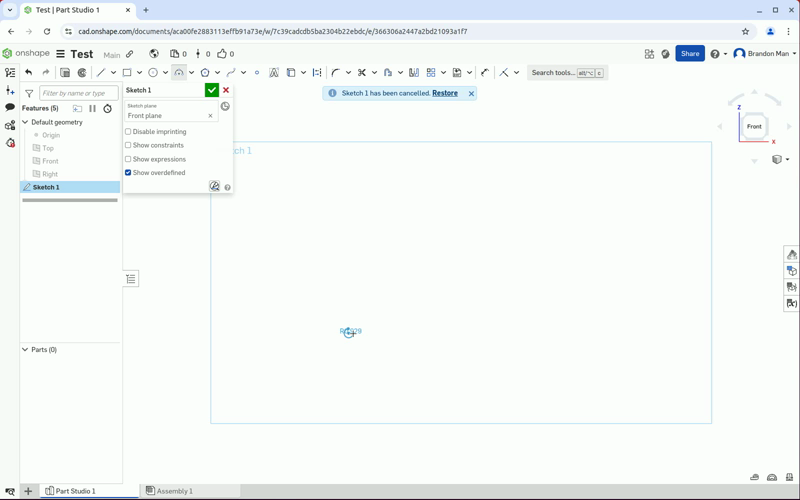
mouse_move(351, 330)
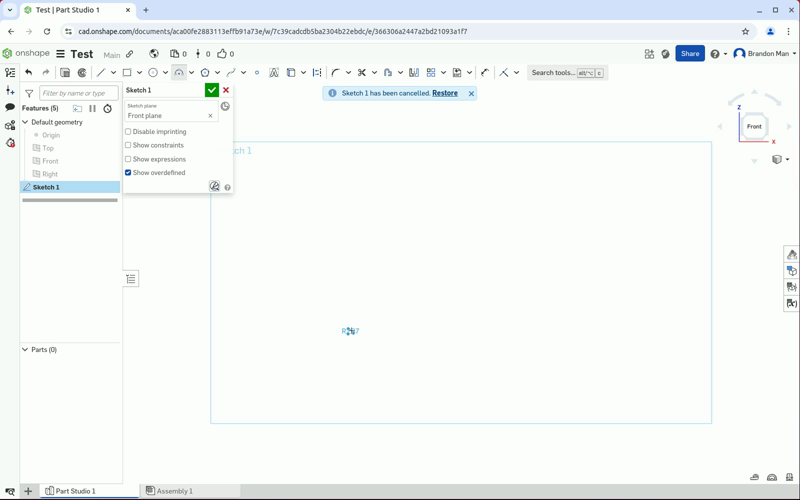
scroll(6)
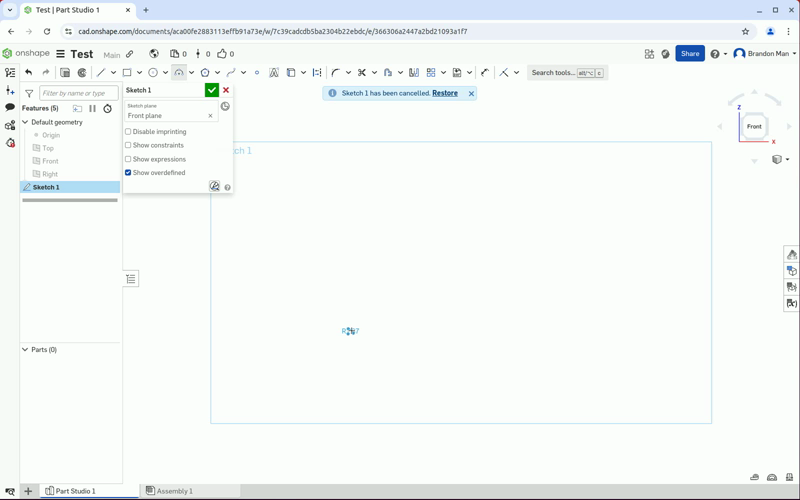
scroll(6)
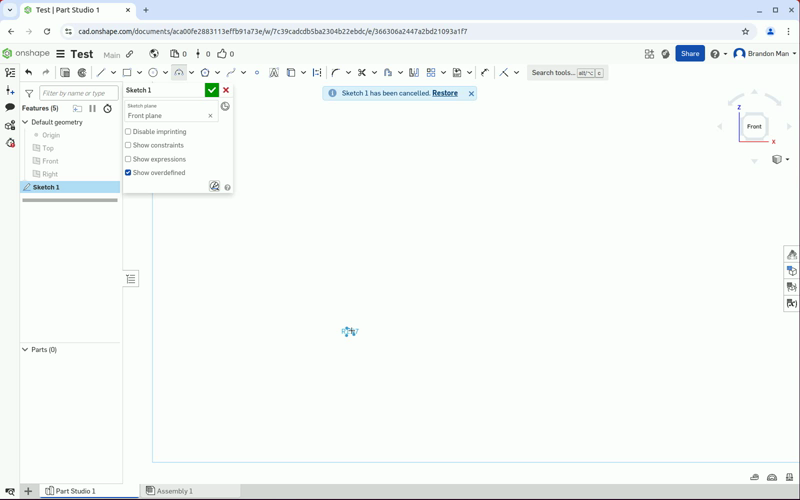
scroll(6)
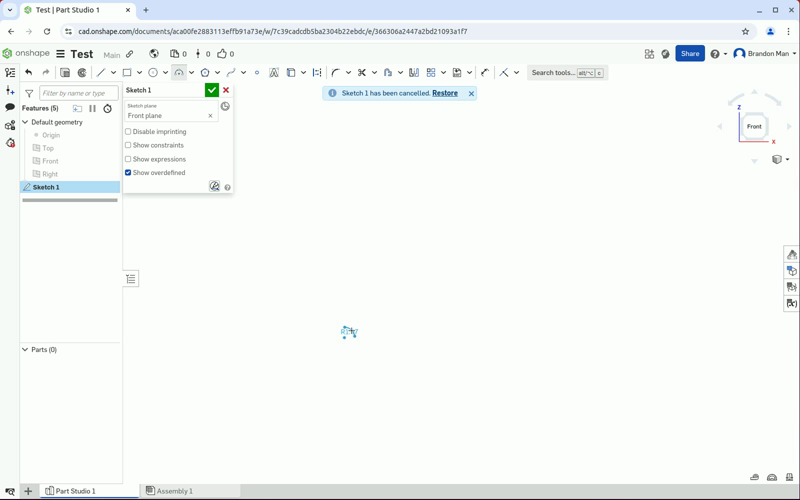
scroll(6)
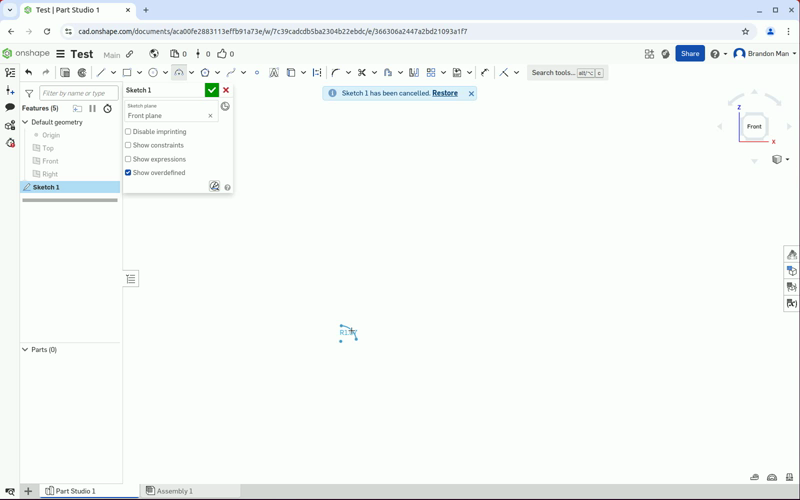
scroll(6)
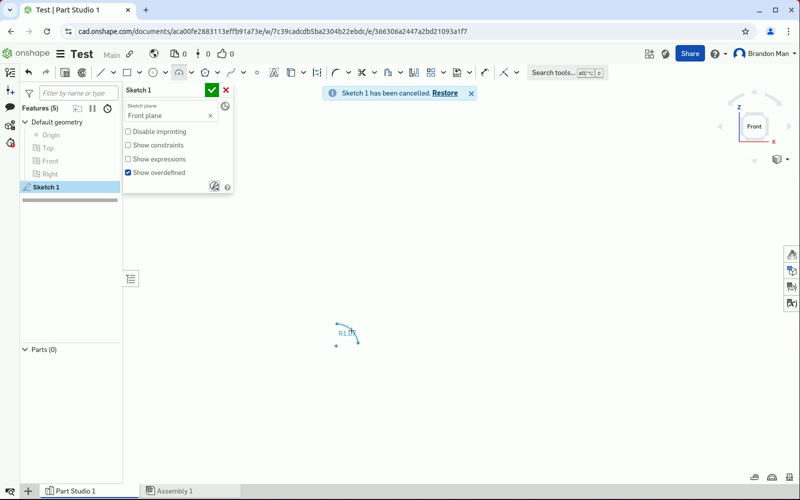
scroll(6)
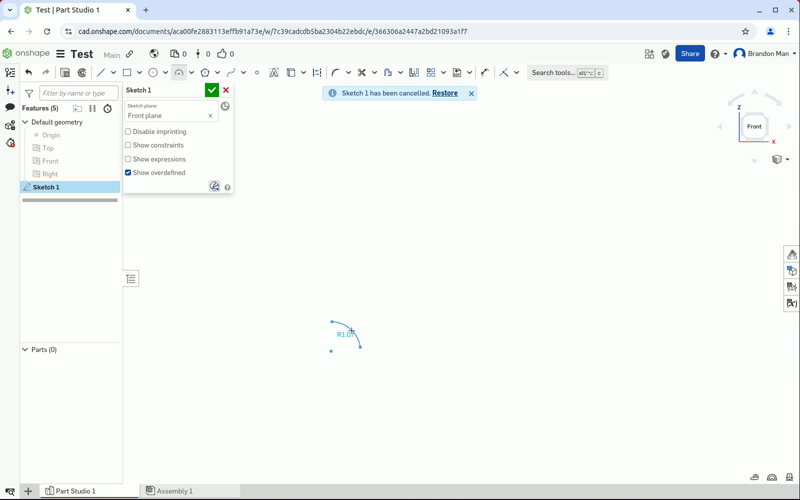
scroll(6)
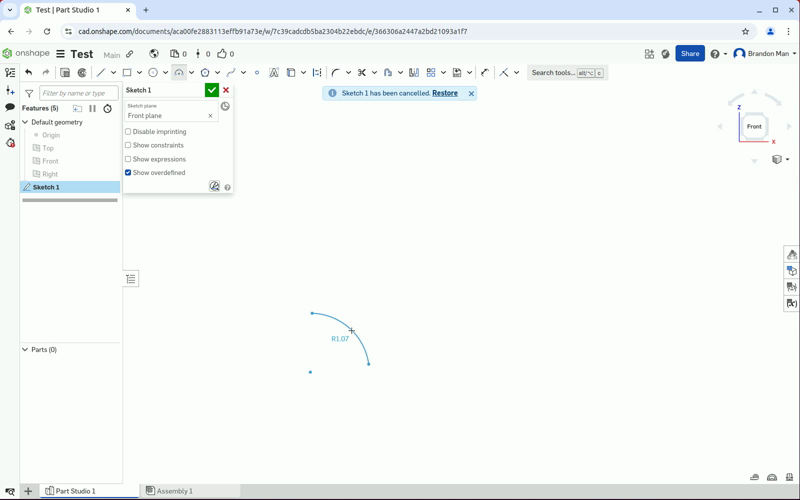
click(351, 330)
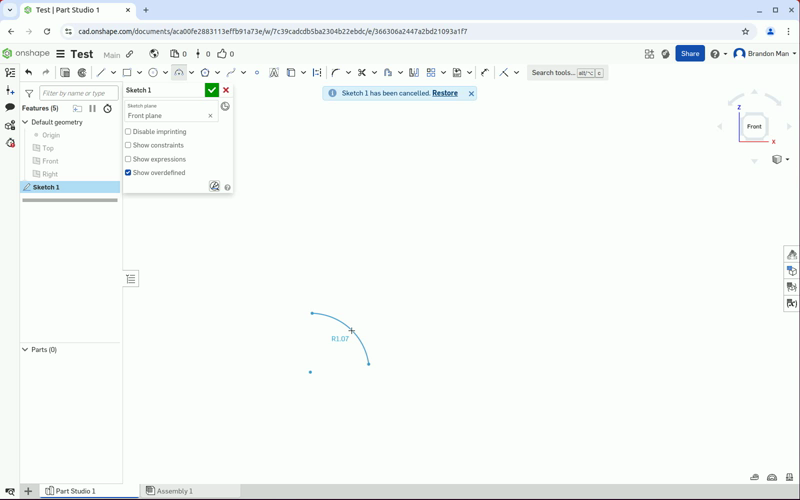
scroll(-6)
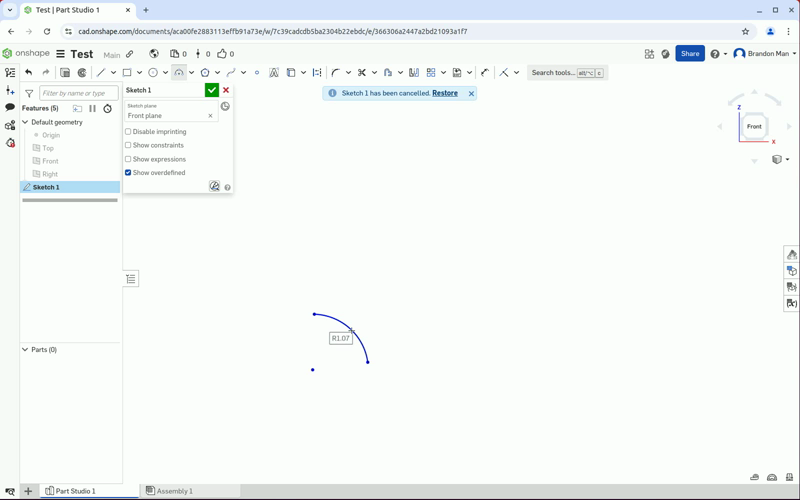
scroll(-6)
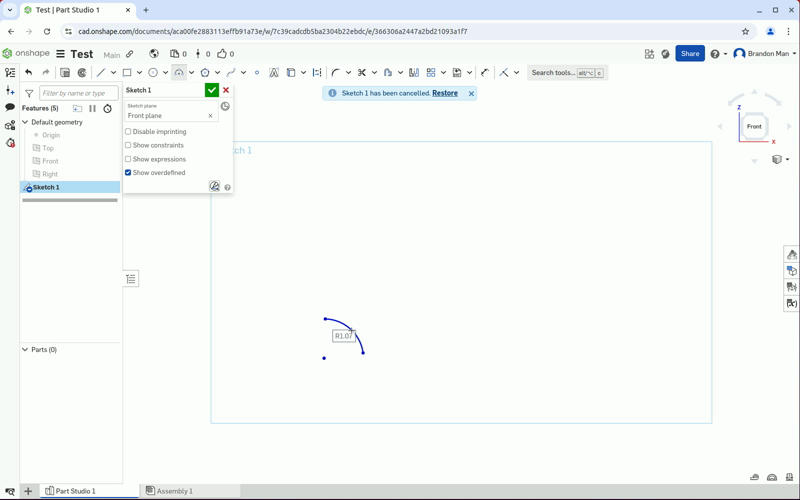
scroll(-6)
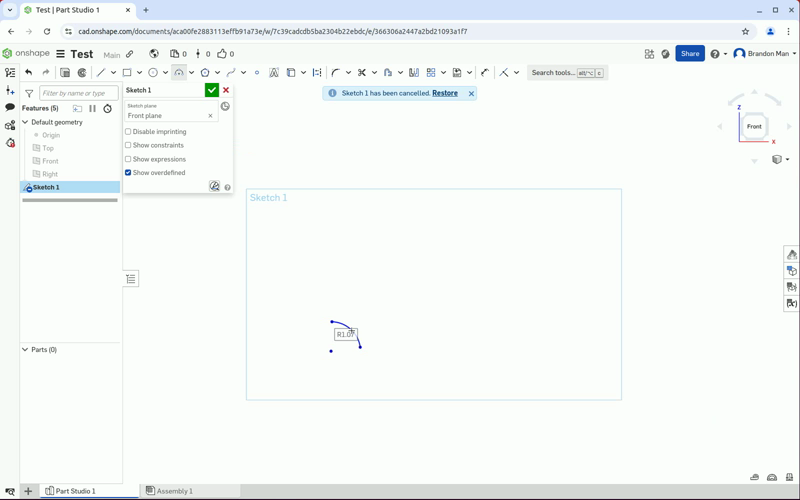
scroll(-6)
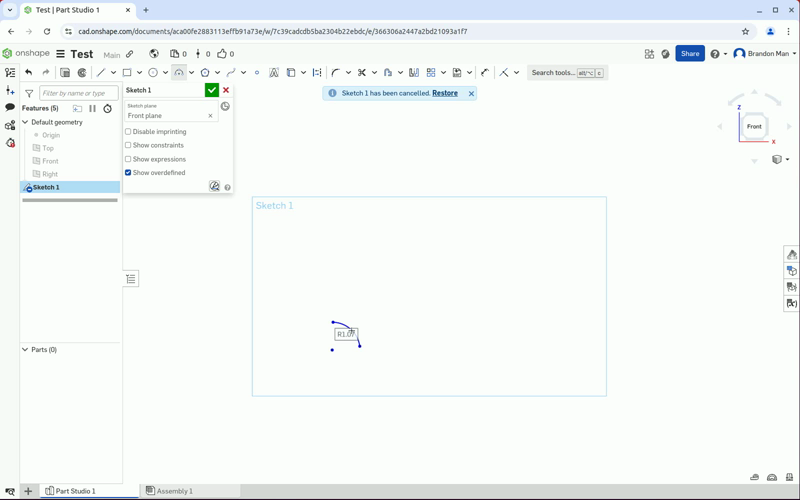
scroll(-6)
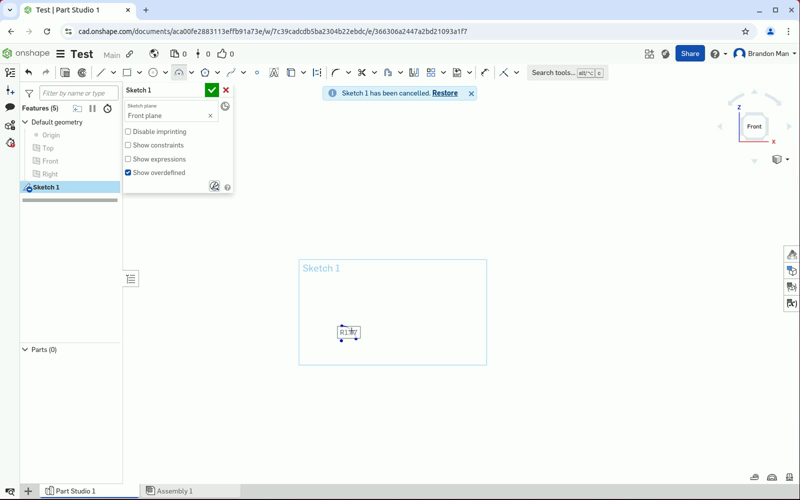
scroll(-6)
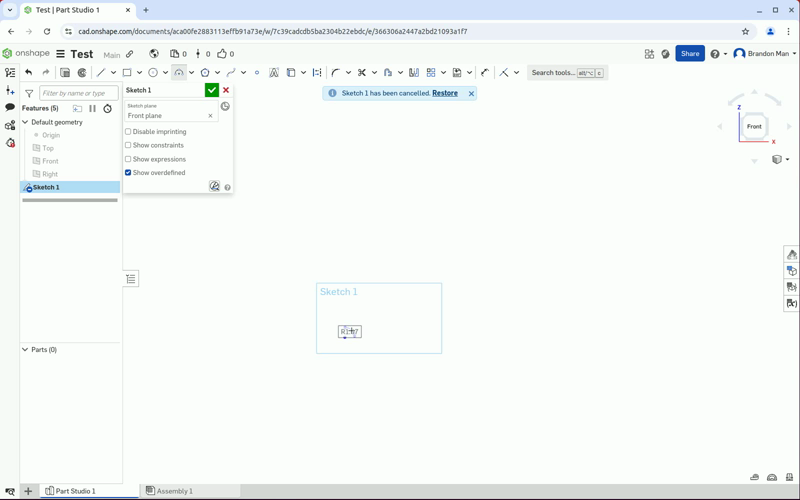
scroll(-6)
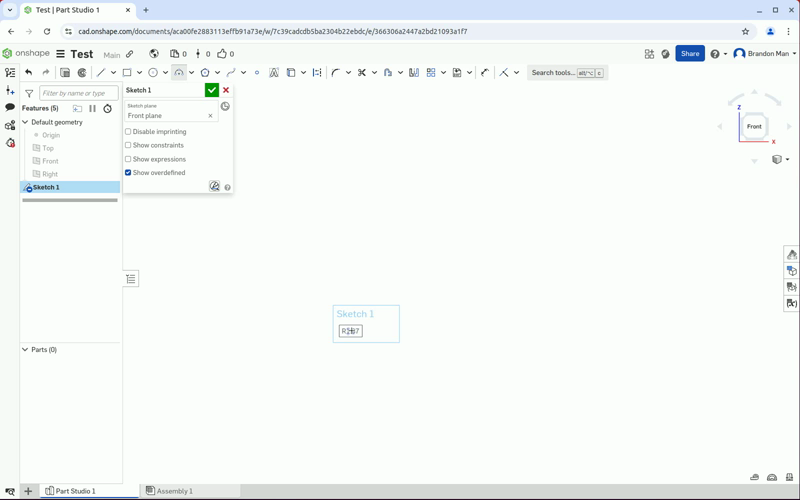
key_up(shift)
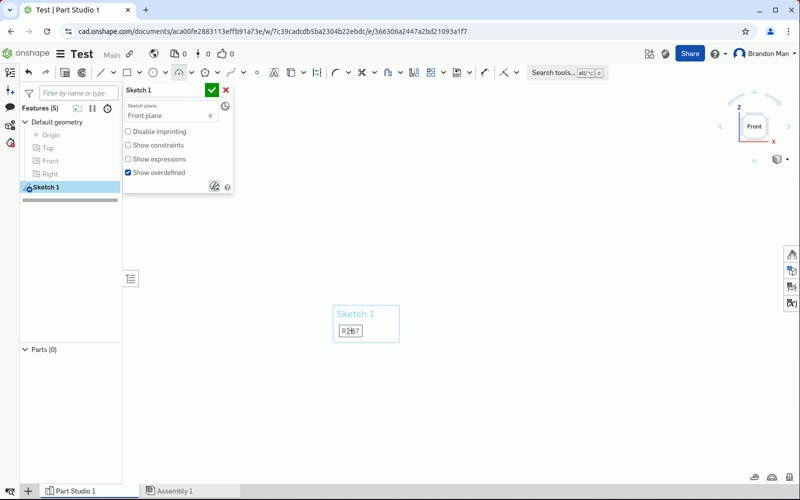
key(esc)
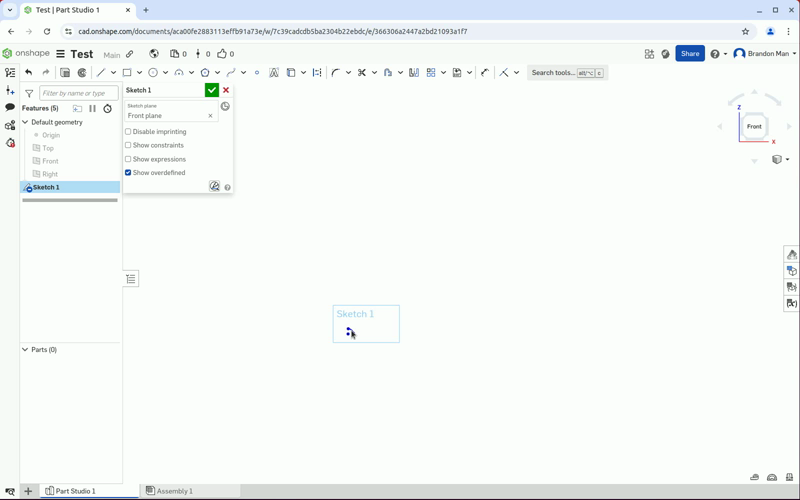
key(l)
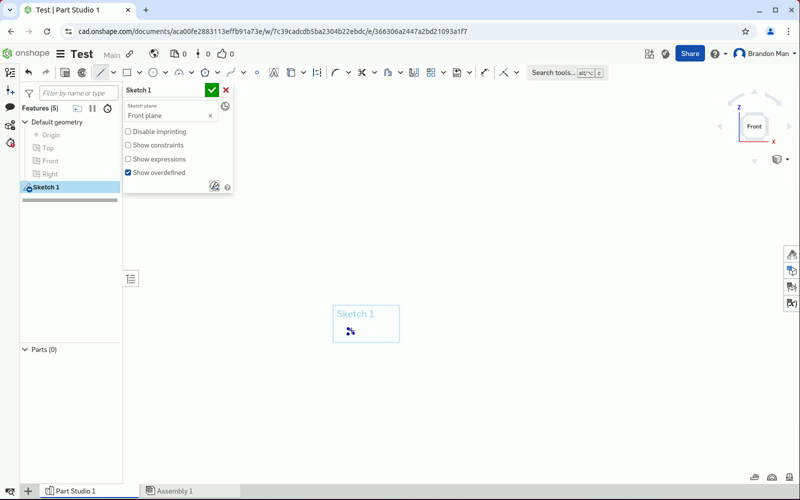
mouse_move(353, 333)
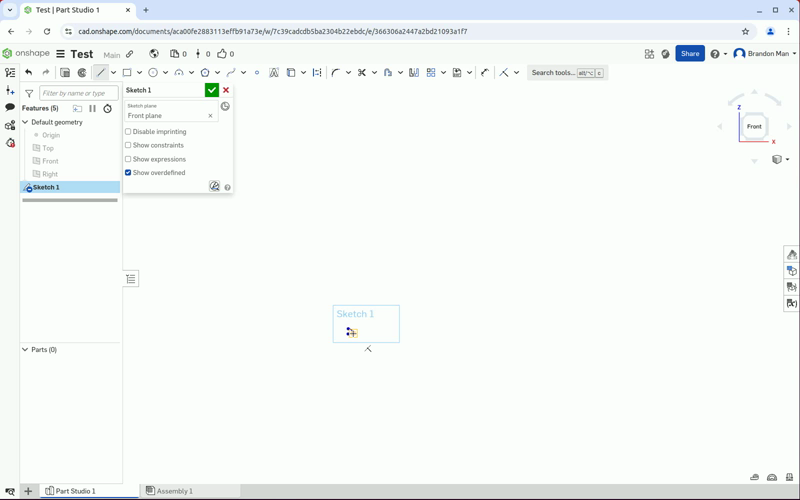
scroll(6)
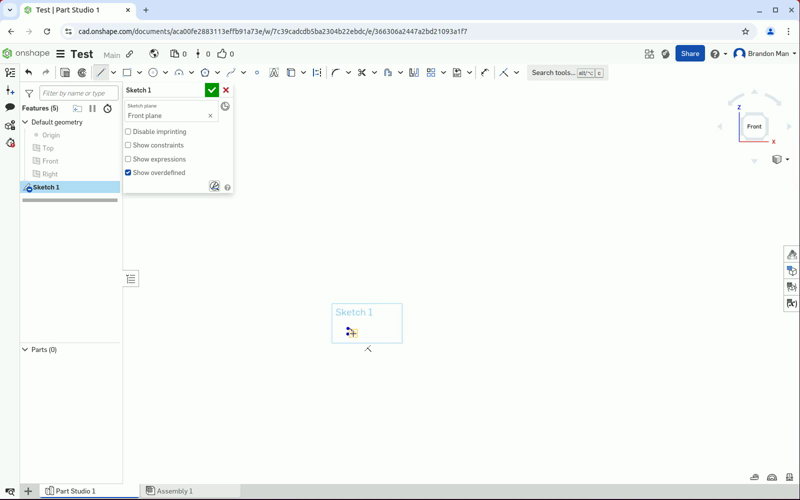
scroll(6)
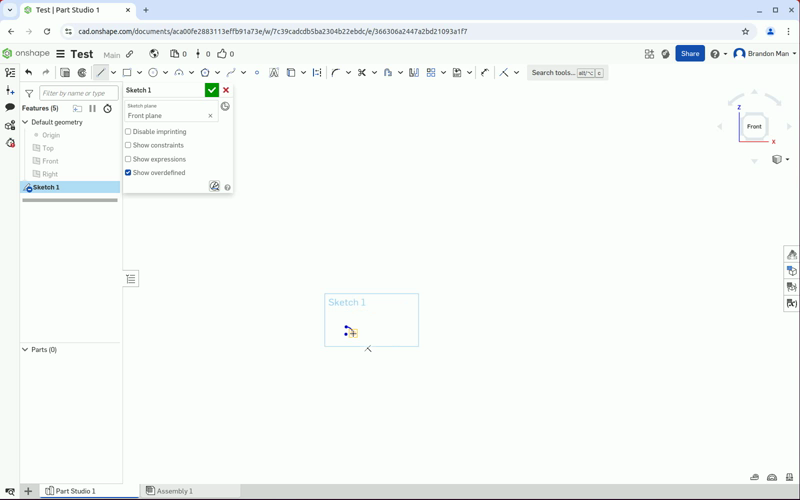
scroll(6)
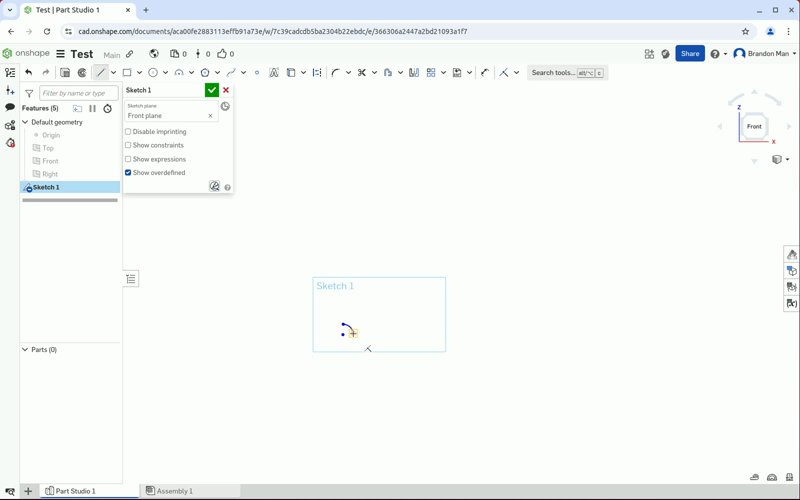
scroll(6)
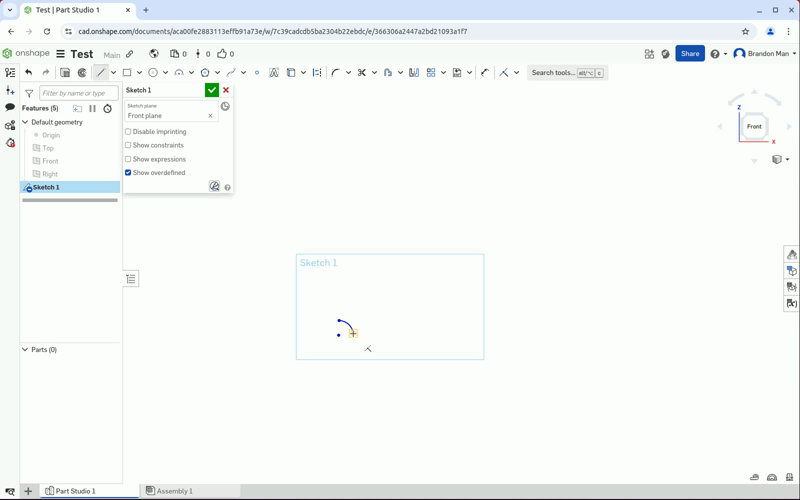
scroll(6)
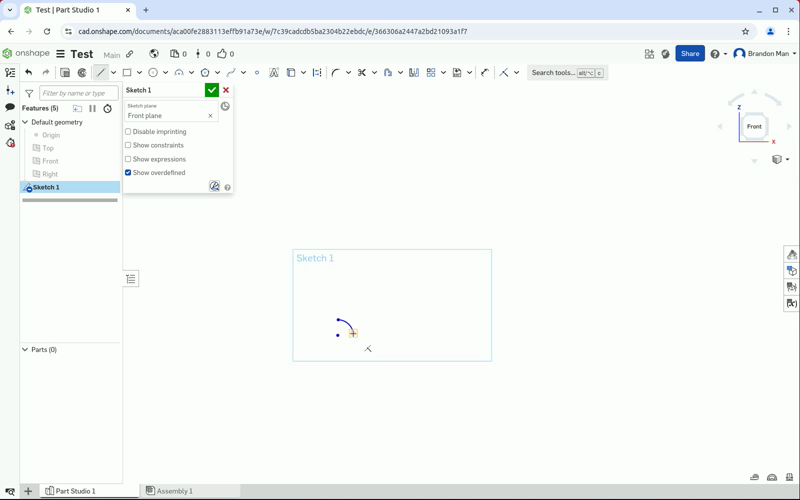
scroll(6)
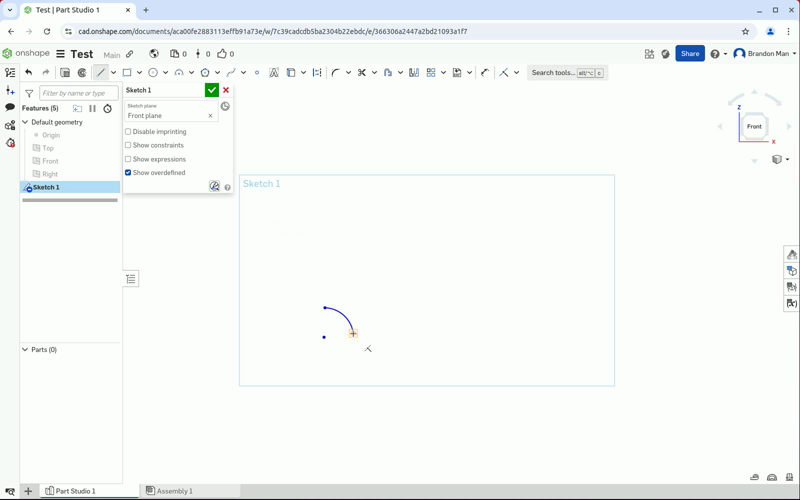
scroll(6)
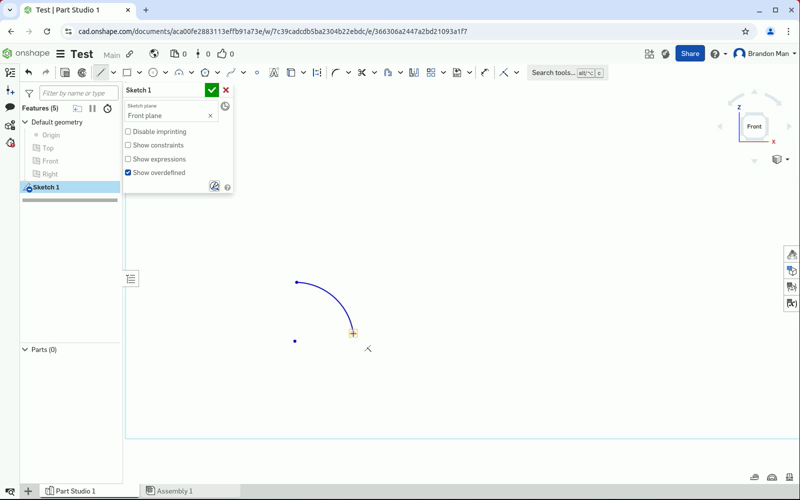
click(353, 333)
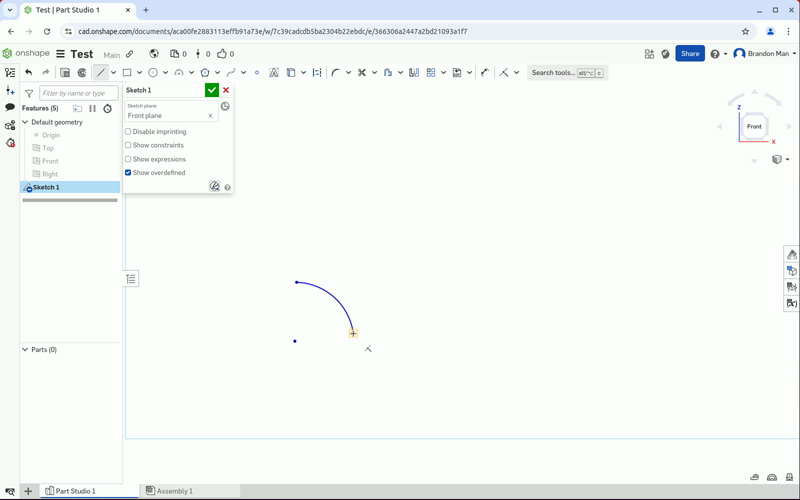
scroll(-6)
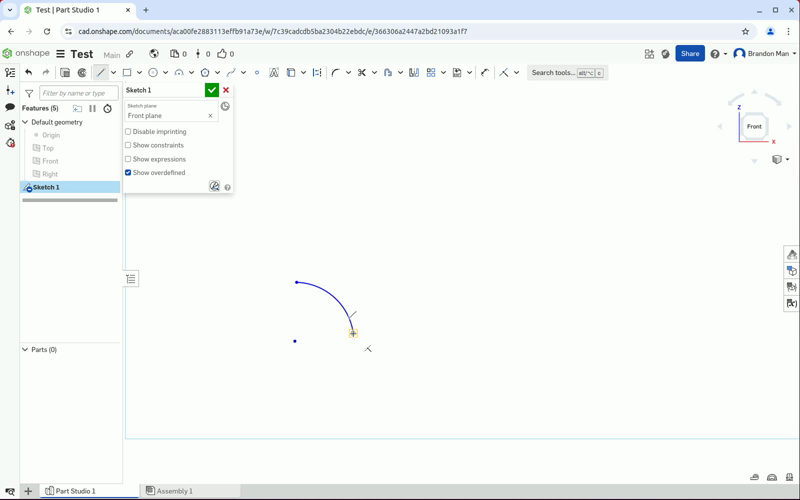
scroll(-6)
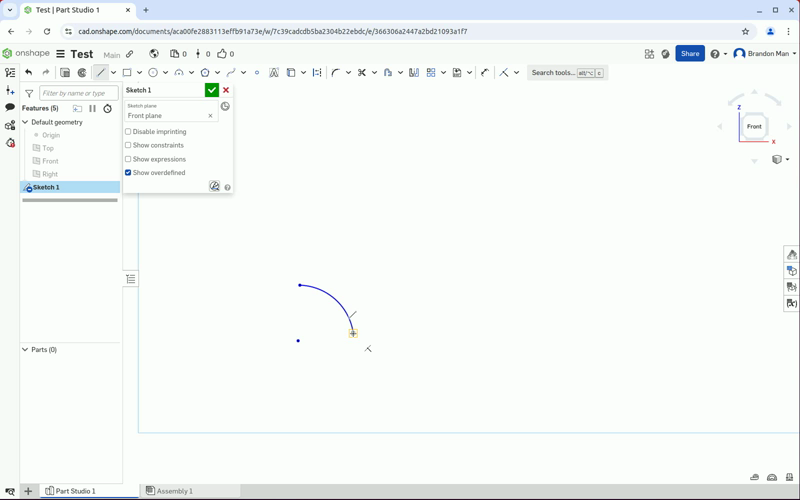
scroll(-6)
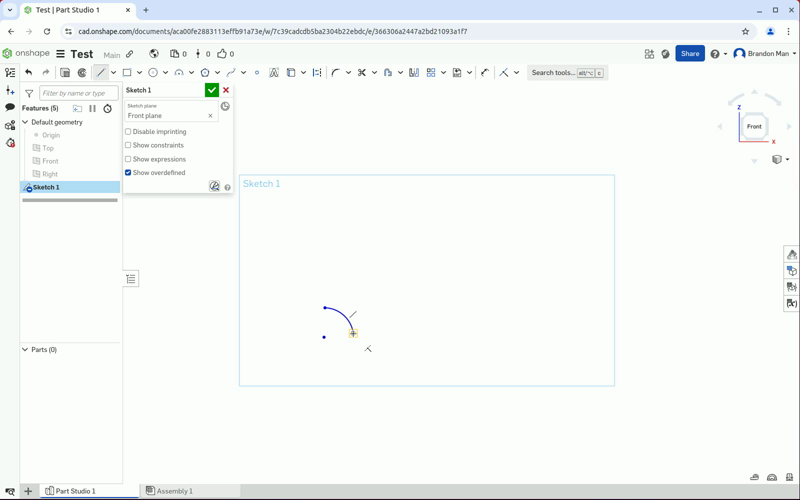
scroll(-6)
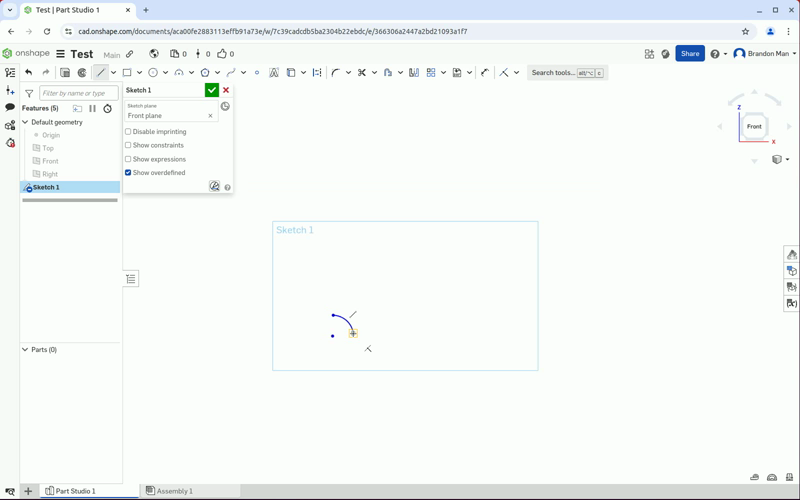
scroll(-6)
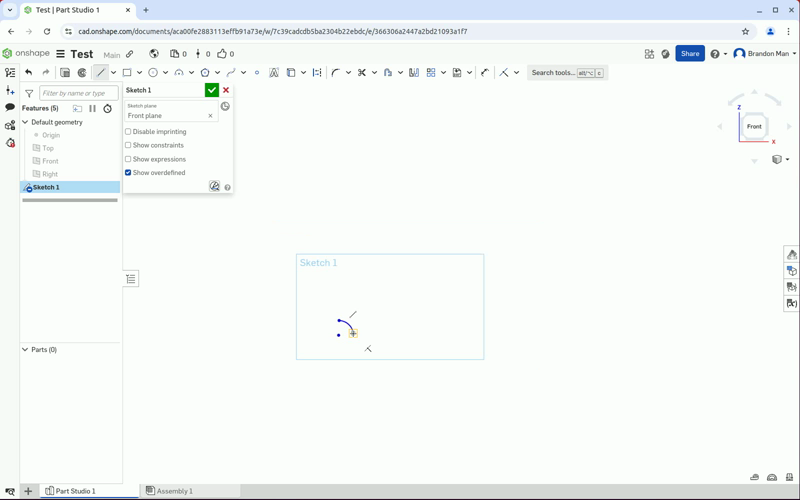
scroll(-6)
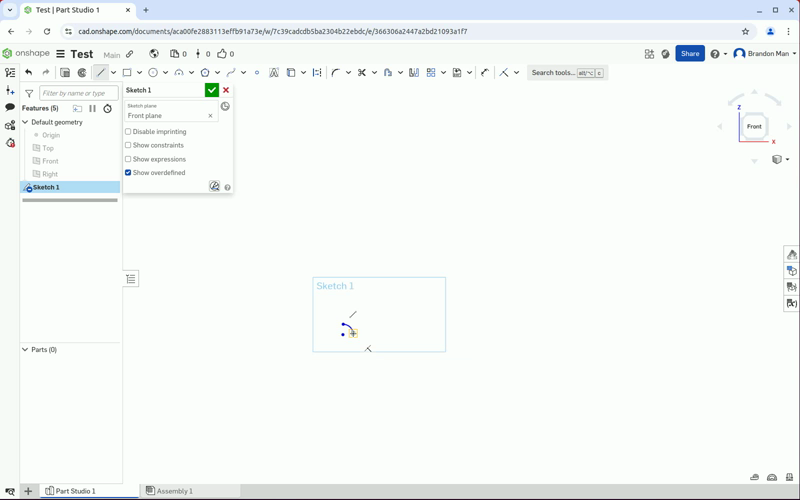
scroll(-6)
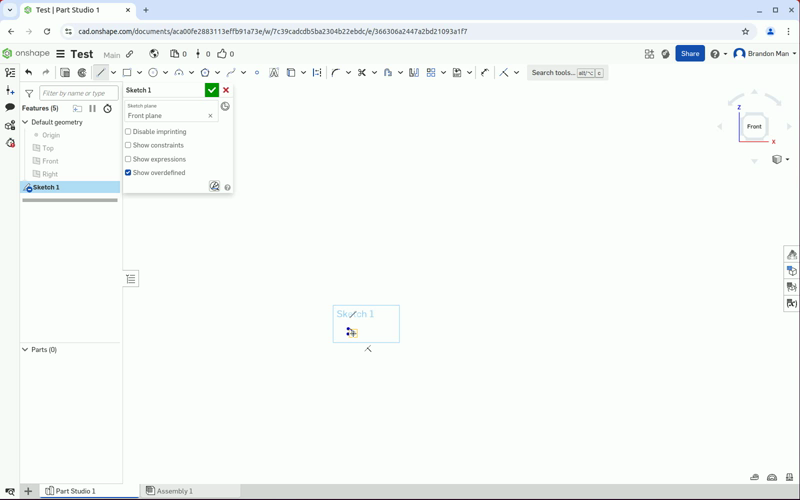
key_down(shift)
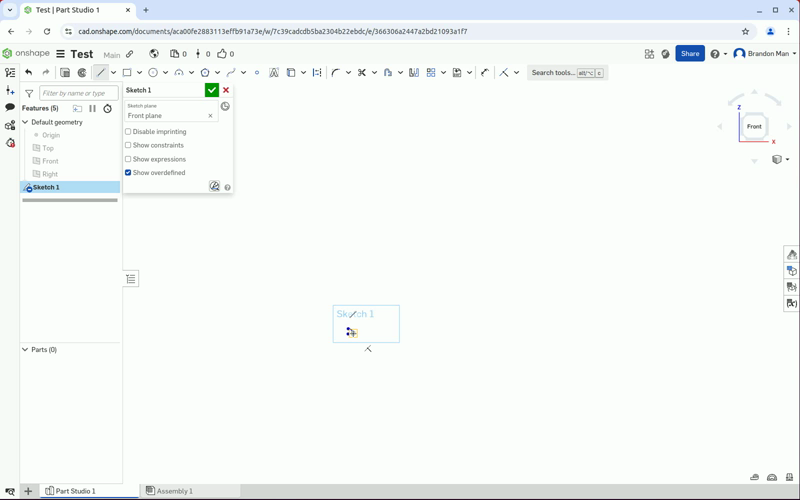
mouse_move(567, 333)
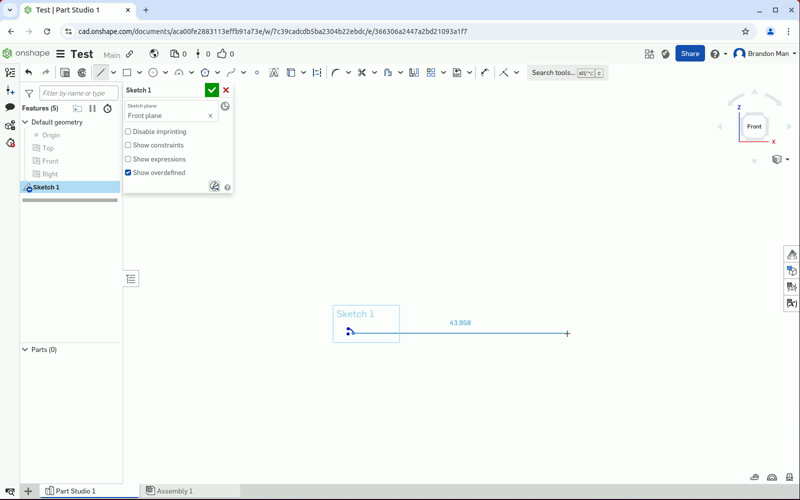
click(567, 333)
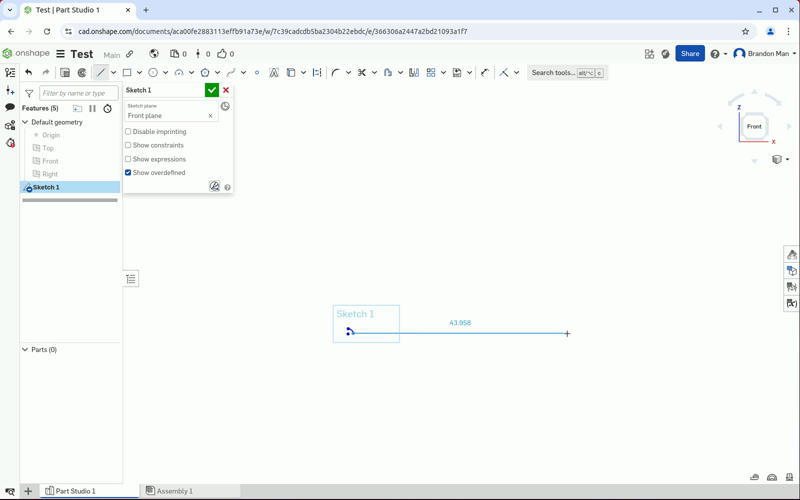
key_up(shift)
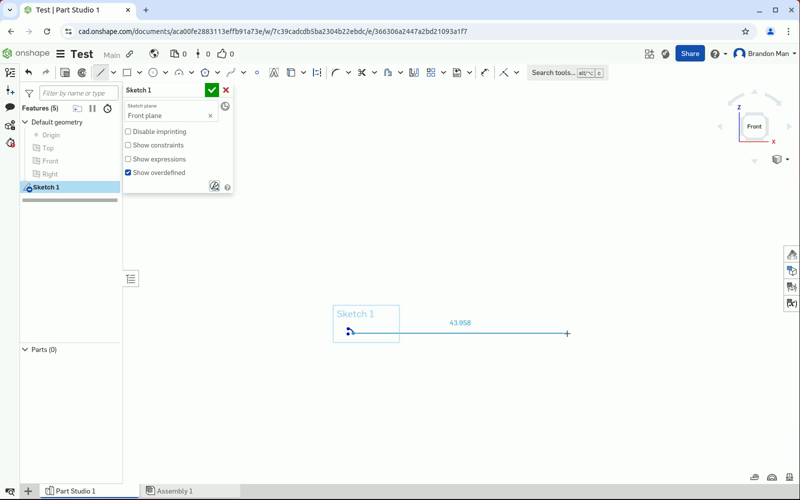
key(esc)
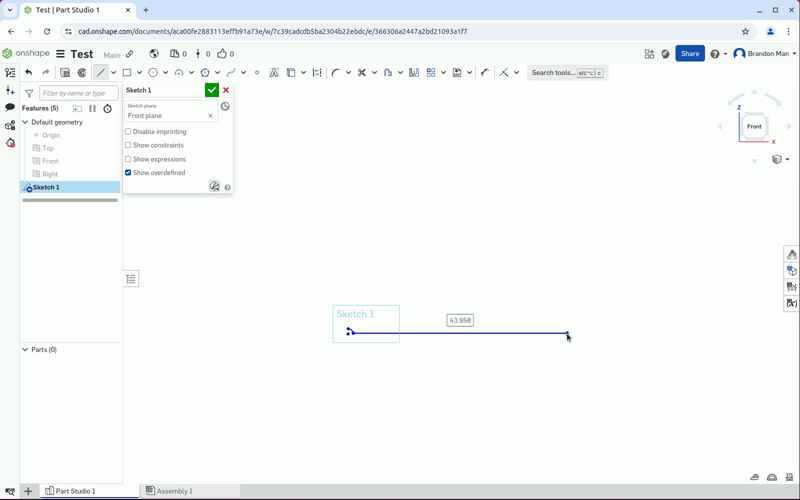
key(a)
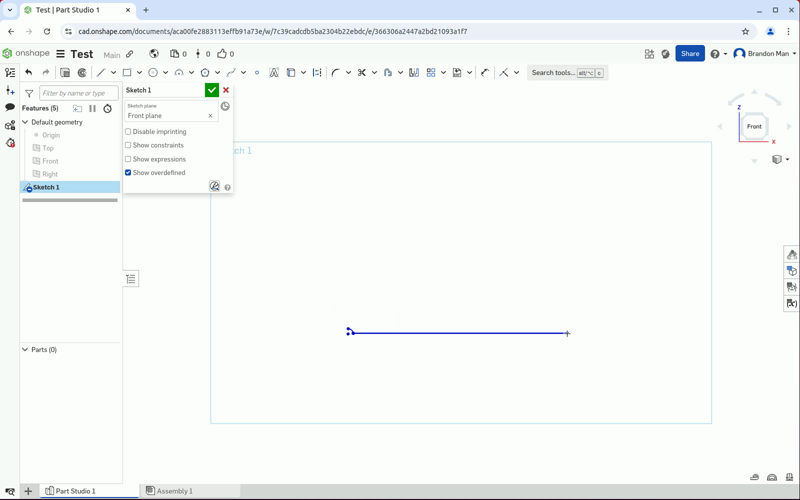
mouse_move(567, 333)
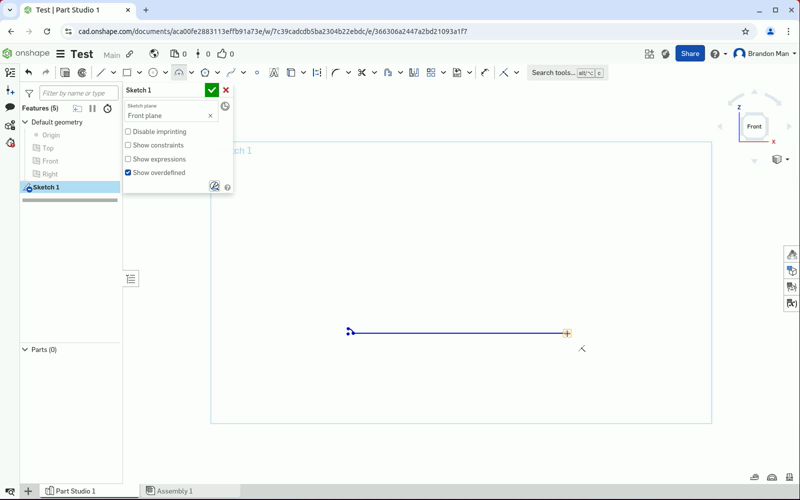
click(567, 333)
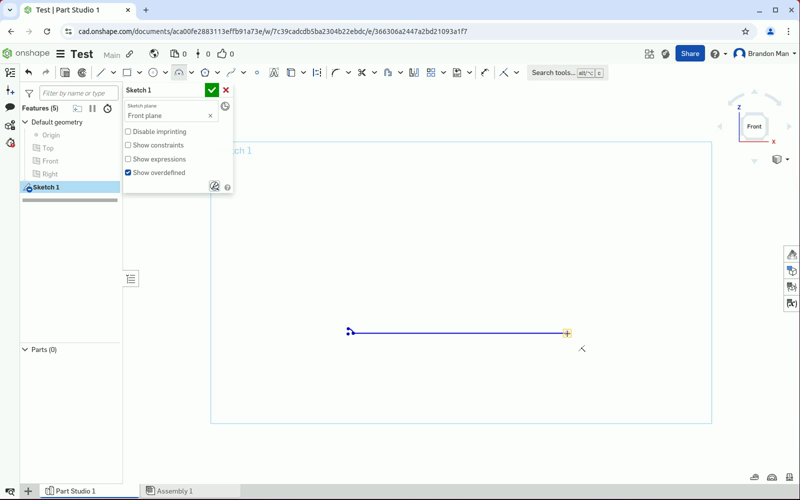
key_down(shift)
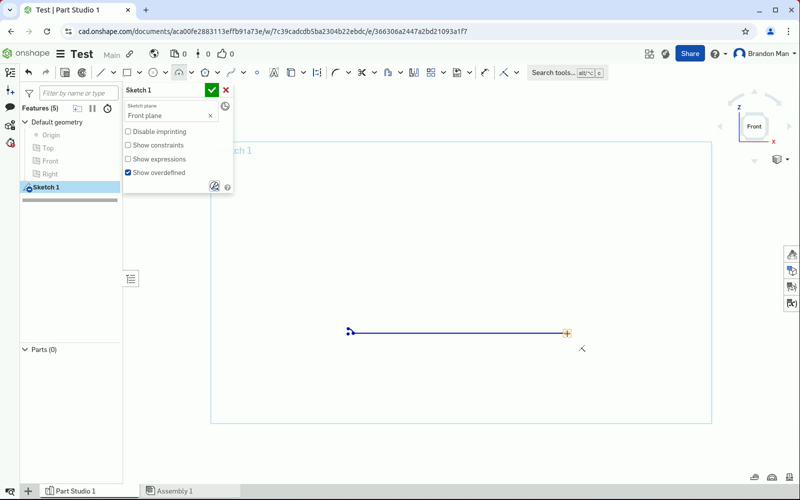
mouse_move(572, 328)
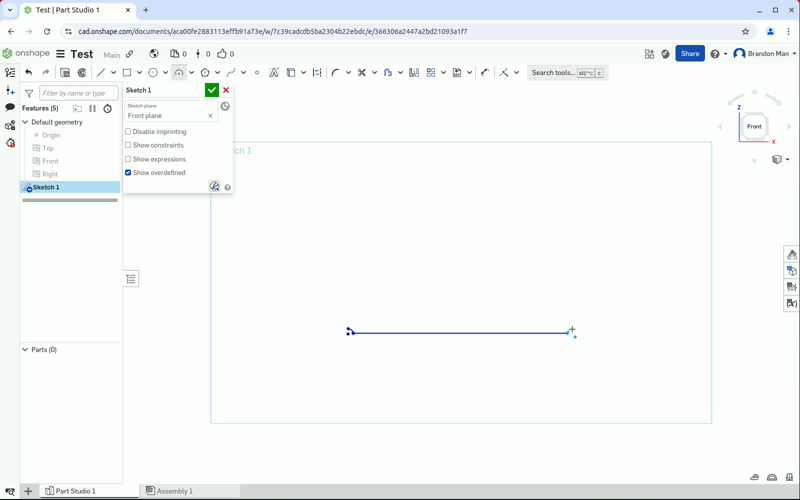
scroll(6)
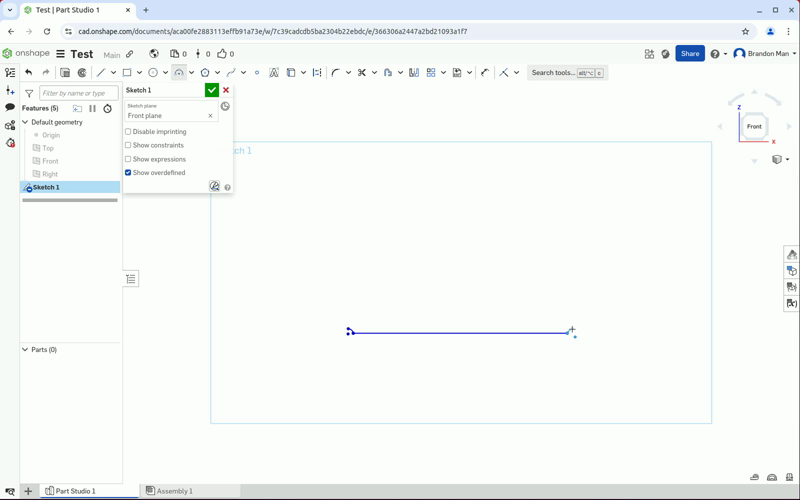
scroll(6)
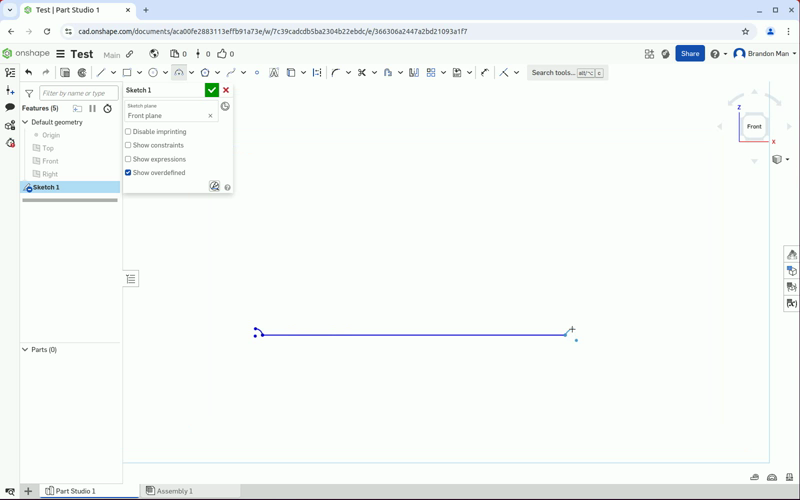
scroll(6)
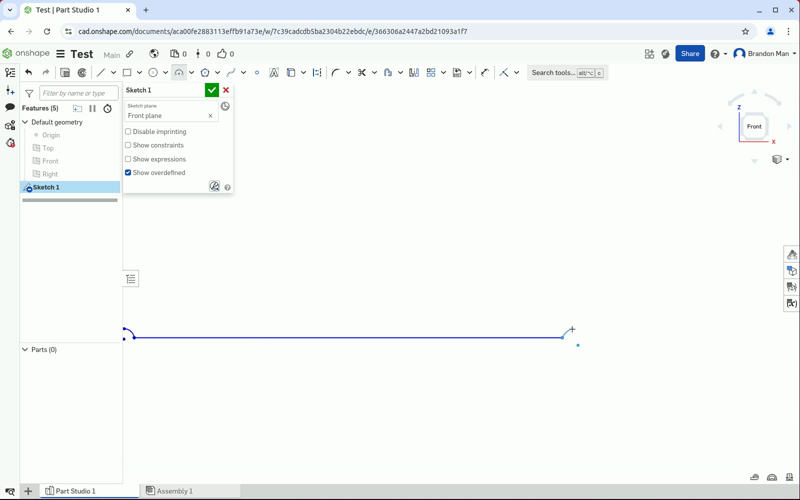
scroll(6)
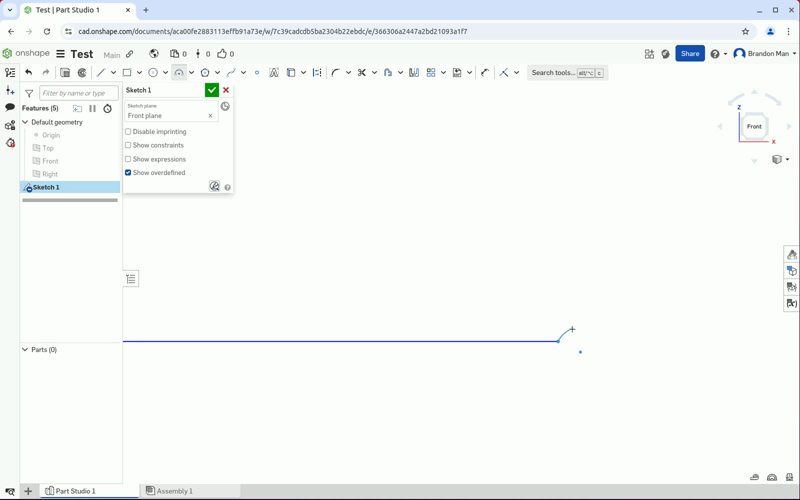
scroll(6)
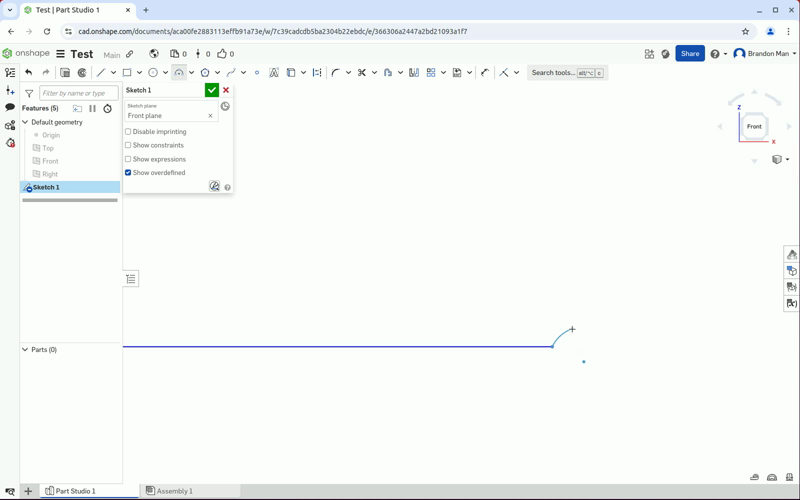
scroll(6)
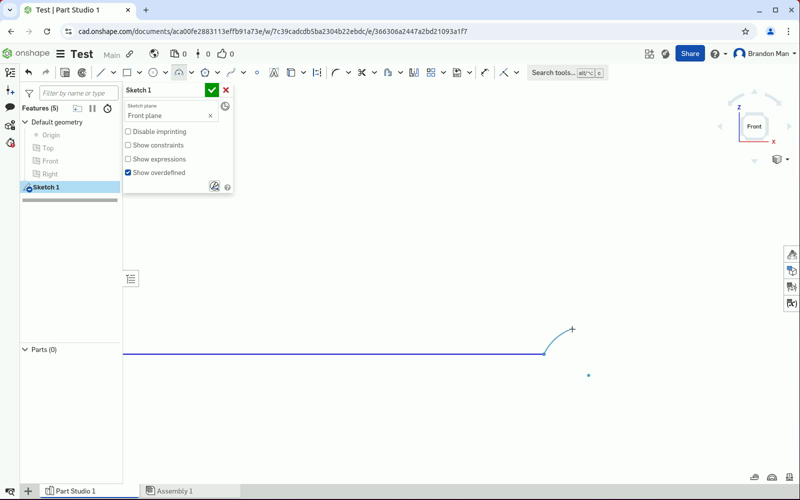
scroll(6)
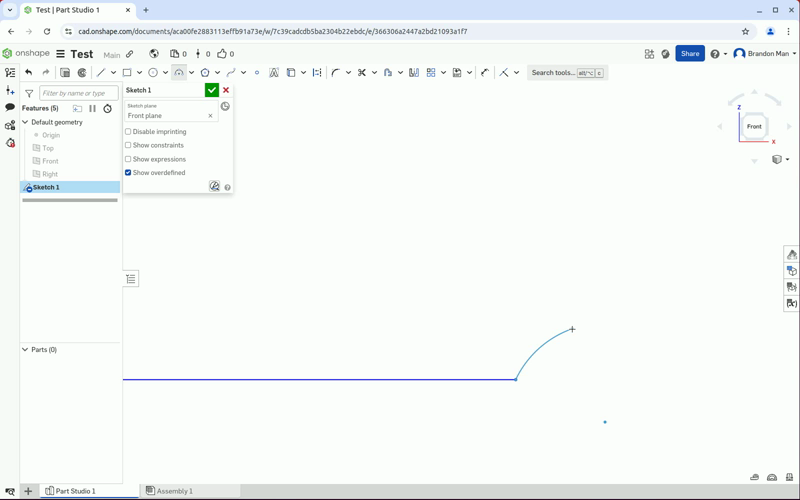
click(572, 328)
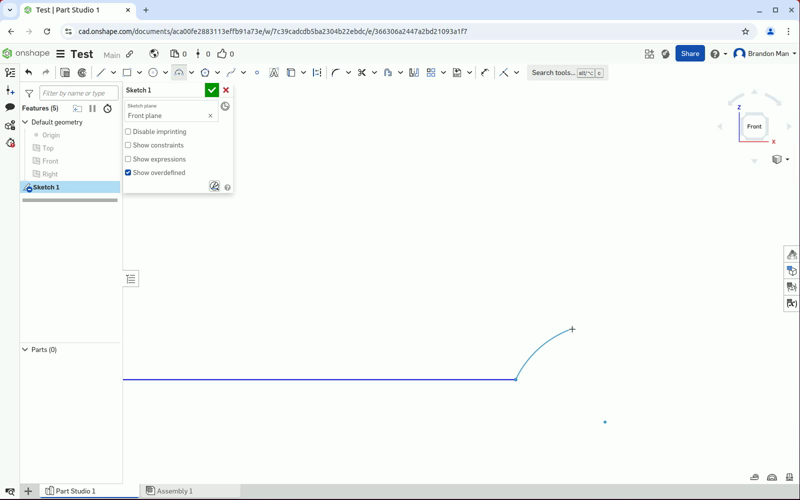
scroll(-6)
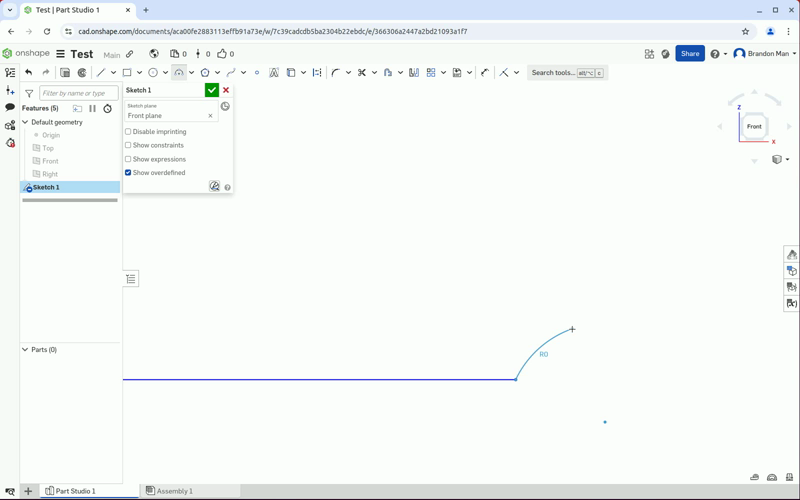
scroll(-6)
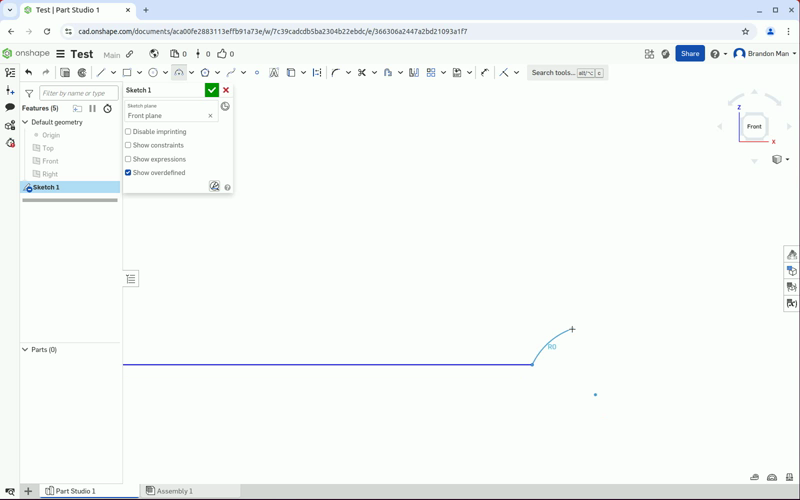
scroll(-6)
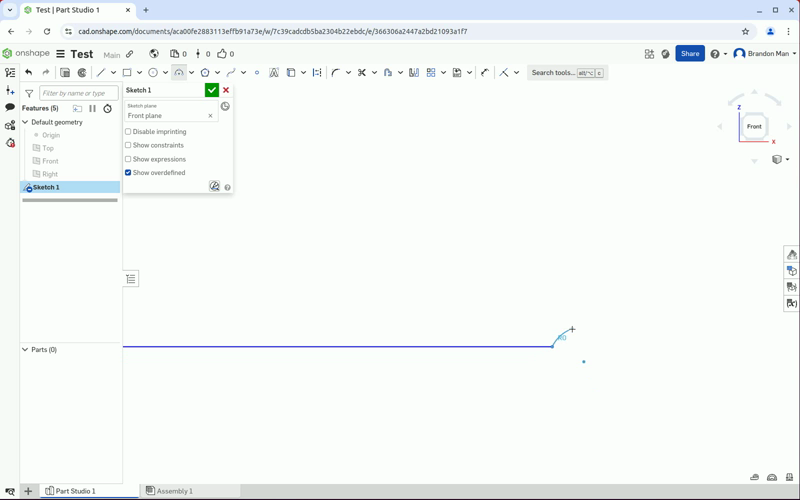
scroll(-6)
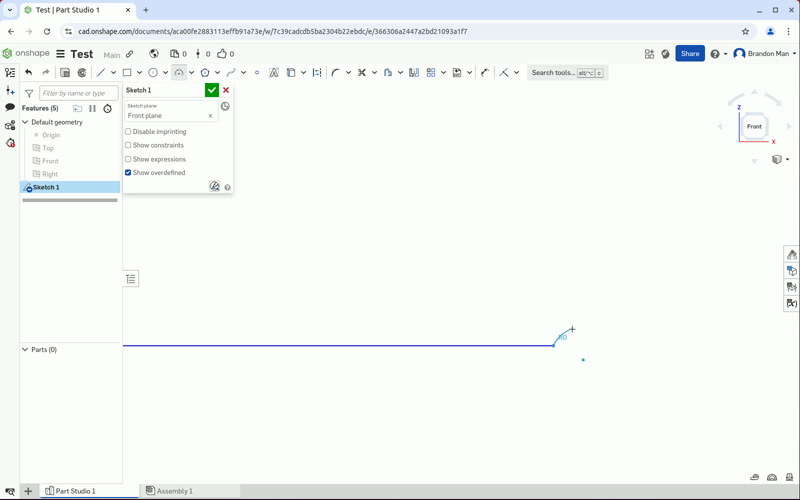
scroll(-6)
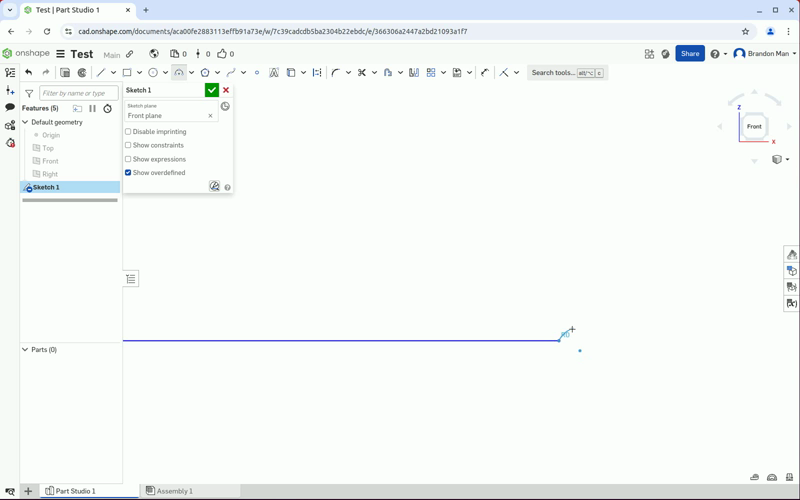
scroll(-6)
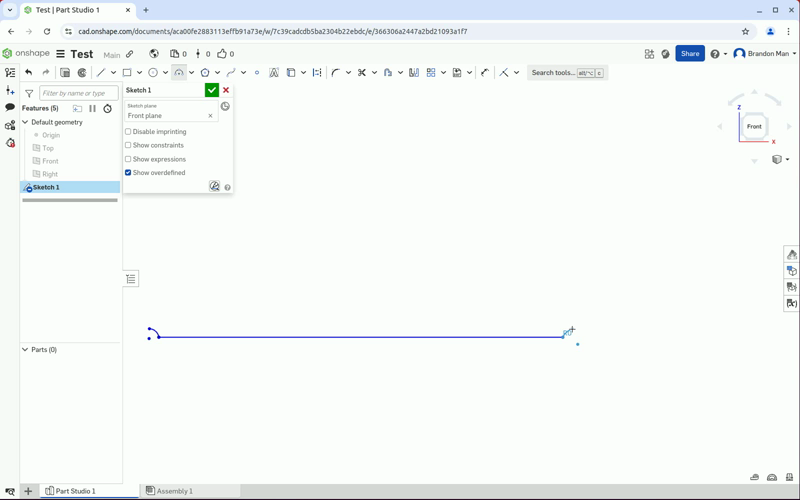
scroll(-6)
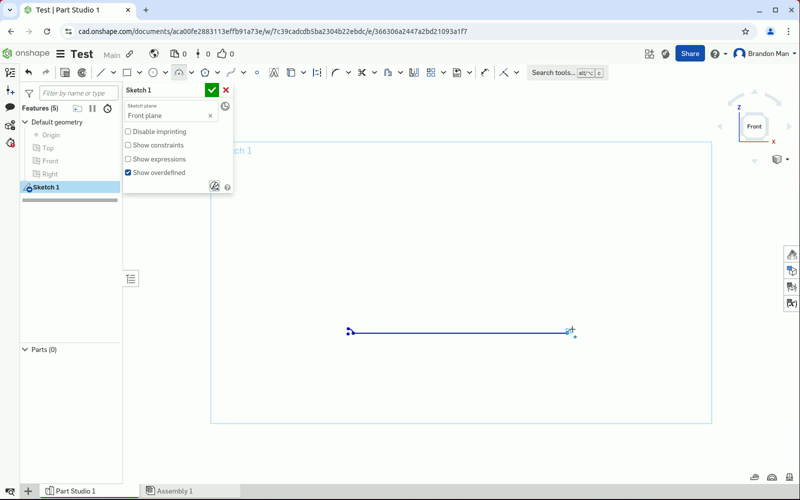
mouse_move(568, 330)
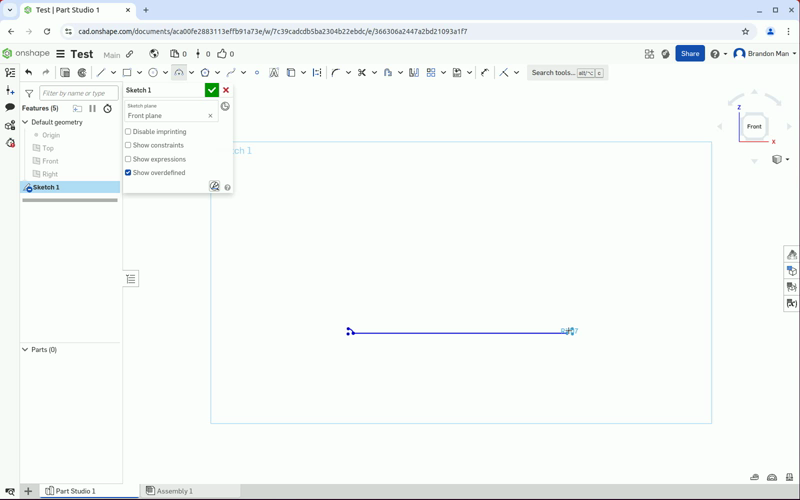
scroll(6)
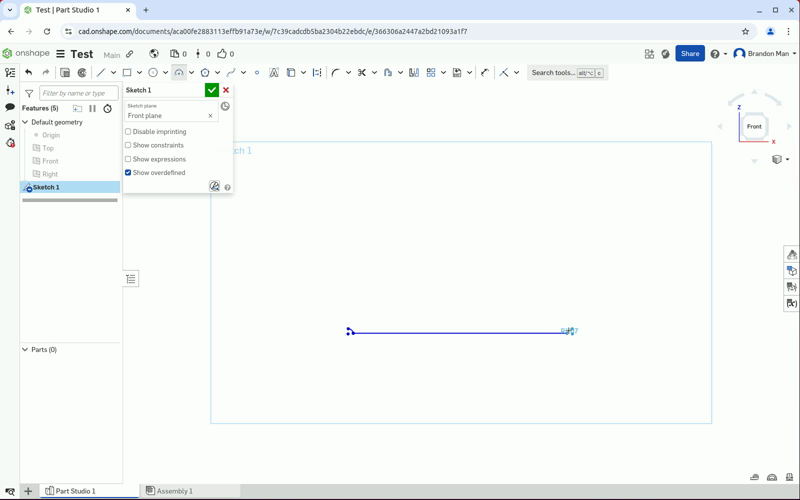
scroll(6)
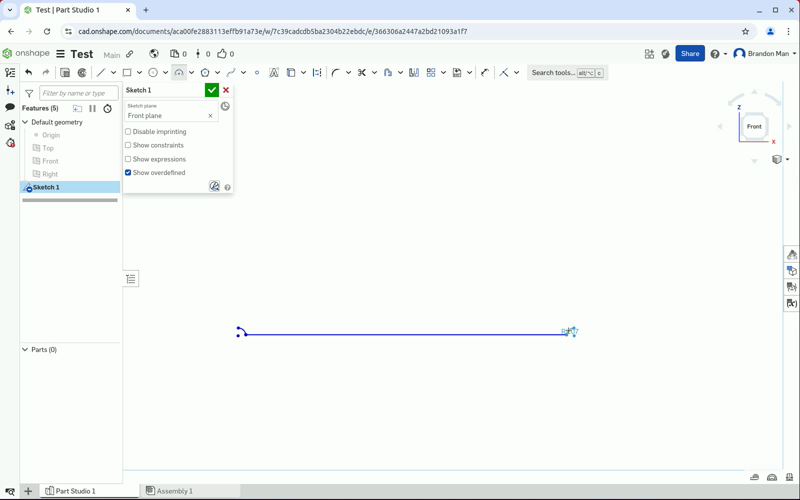
scroll(6)
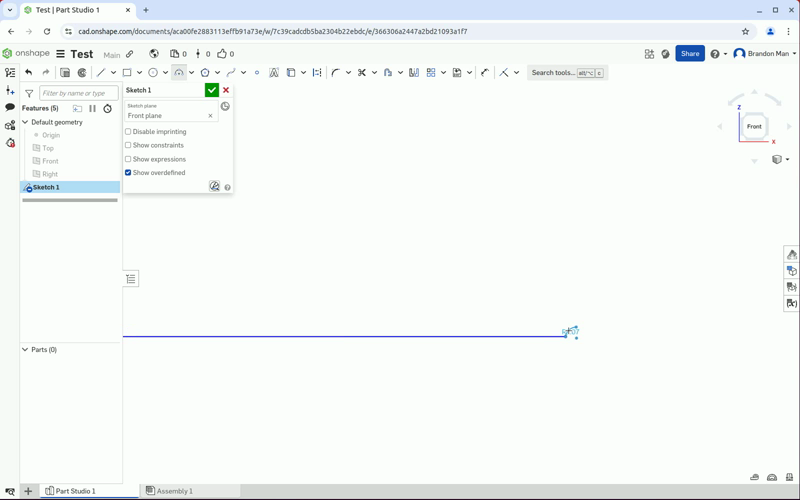
scroll(6)
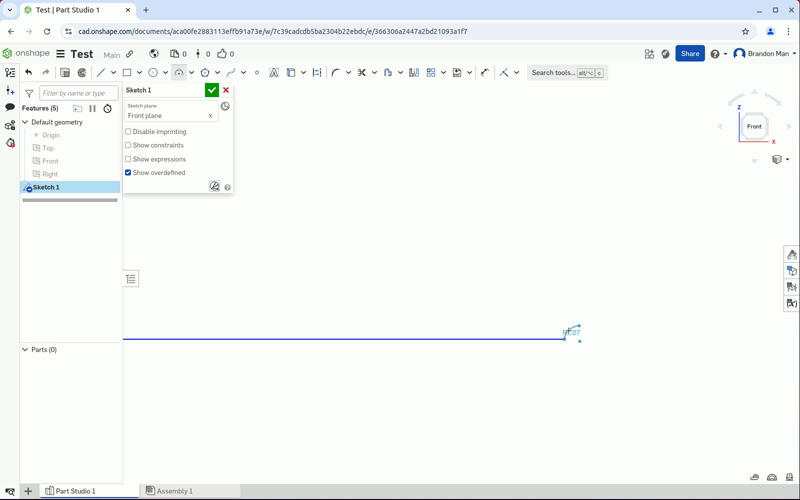
scroll(6)
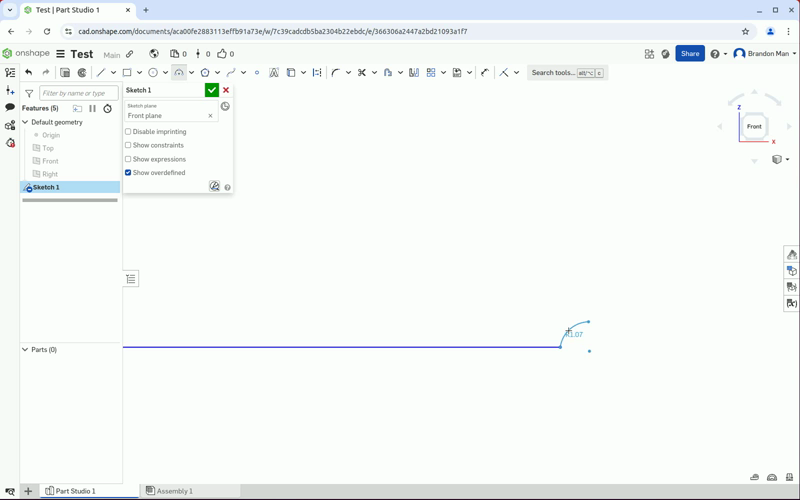
scroll(6)
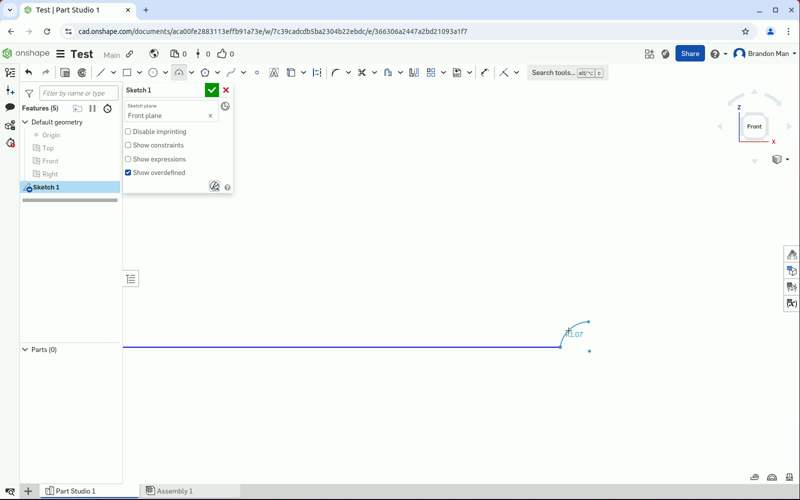
scroll(6)
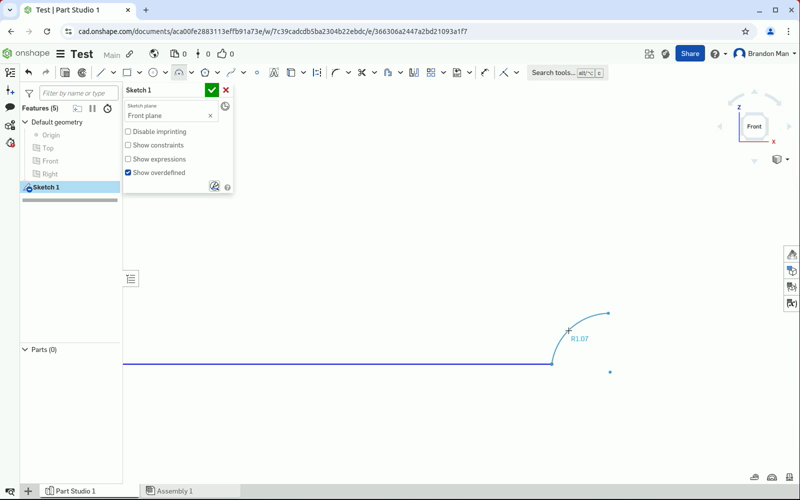
click(568, 330)
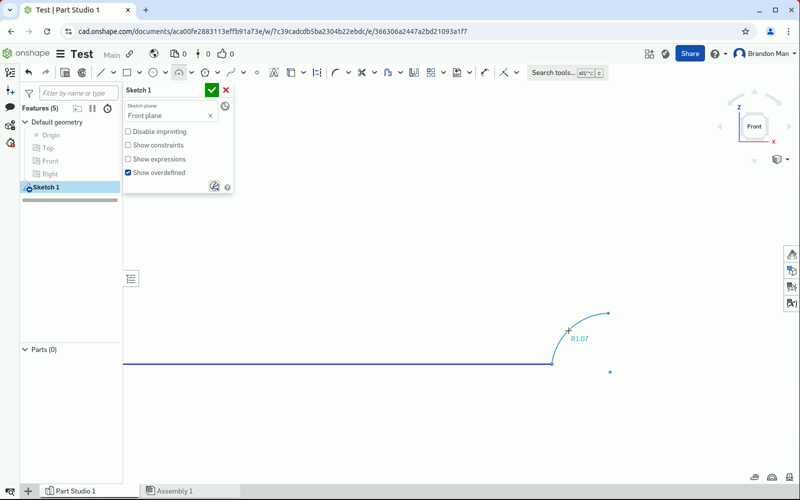
scroll(-6)
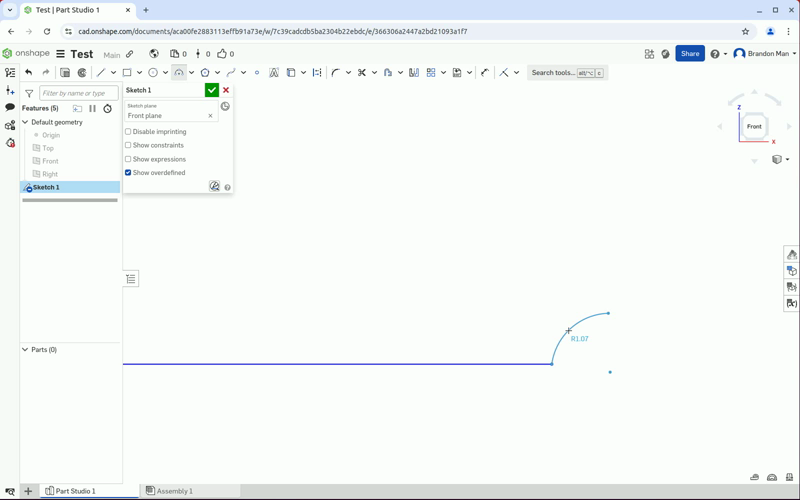
scroll(-6)
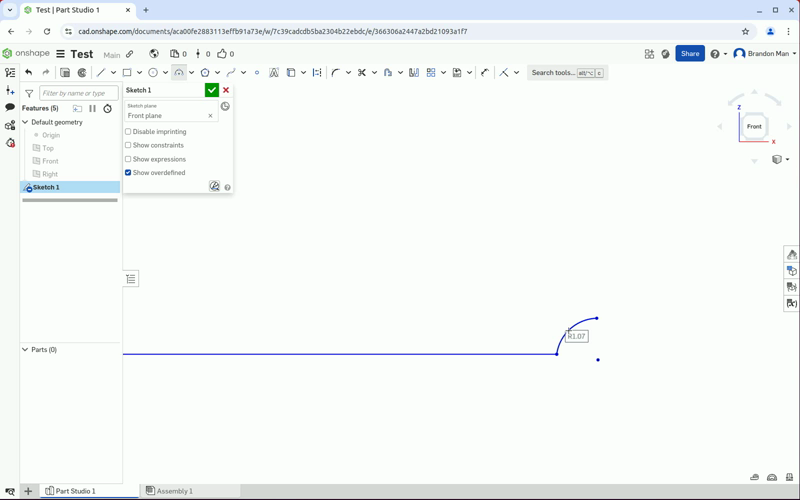
scroll(-6)
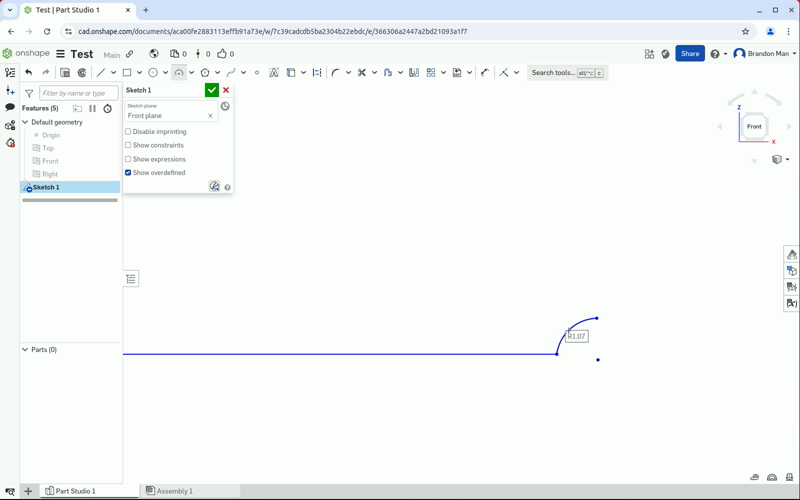
scroll(-6)
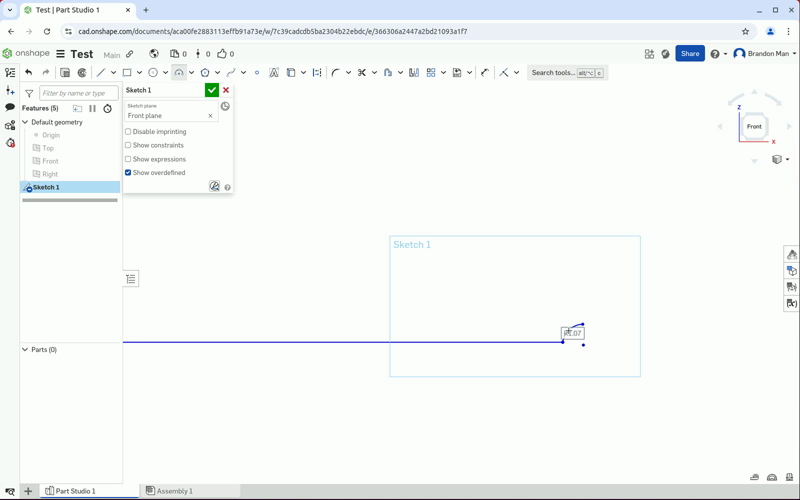
scroll(-6)
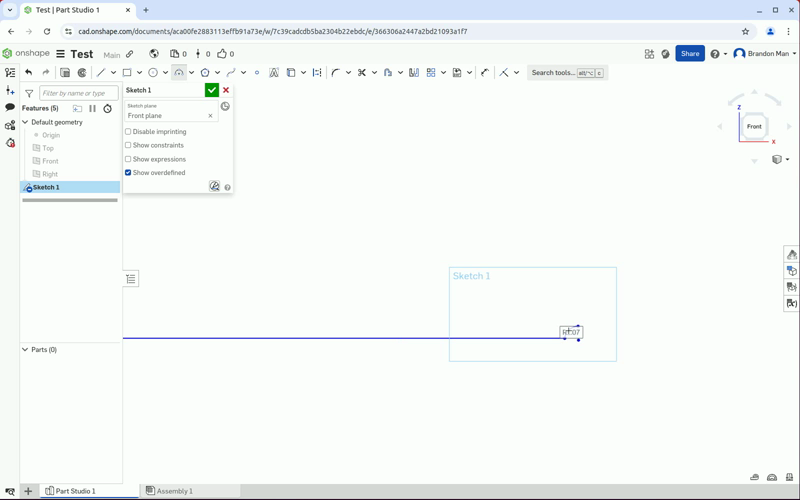
scroll(-6)
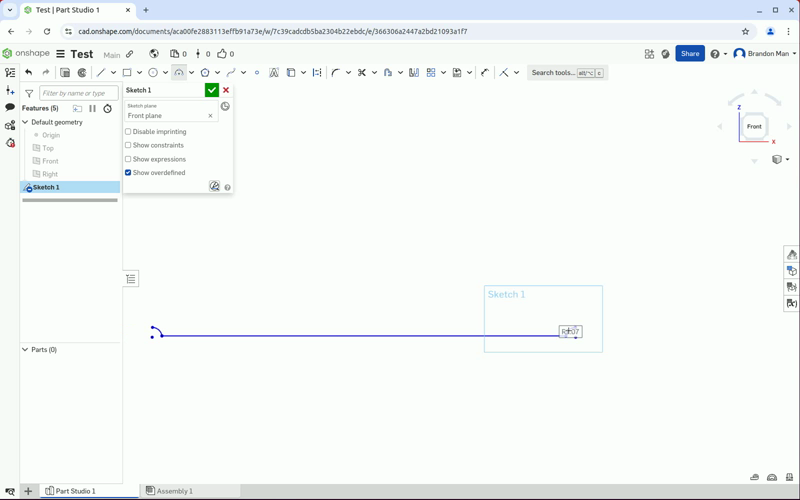
scroll(-6)
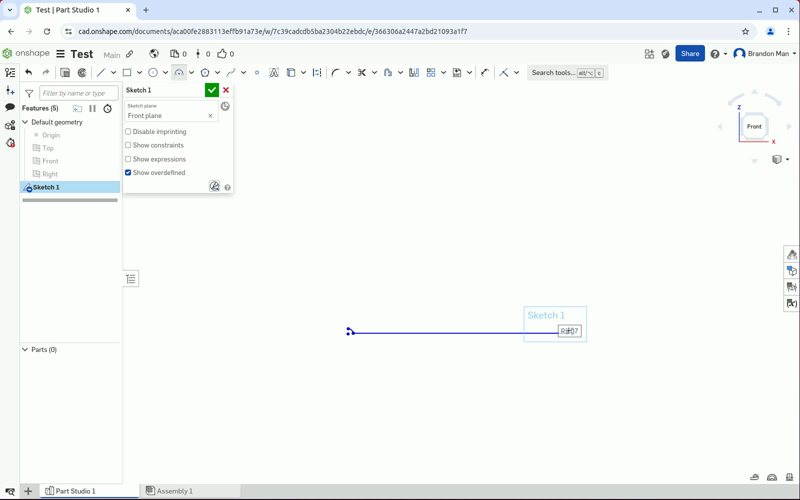
key_up(shift)
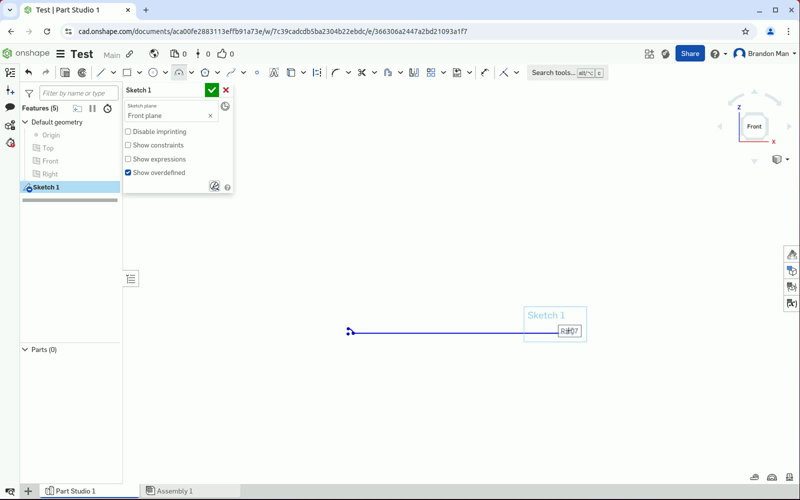
key(esc)
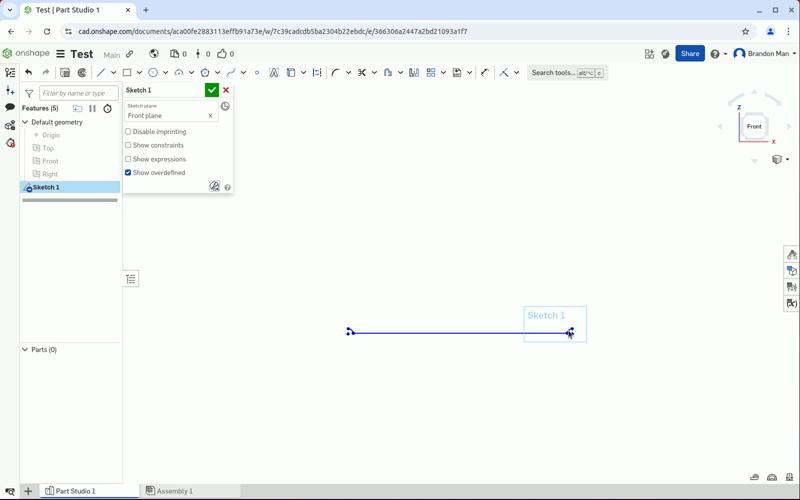
key(l)
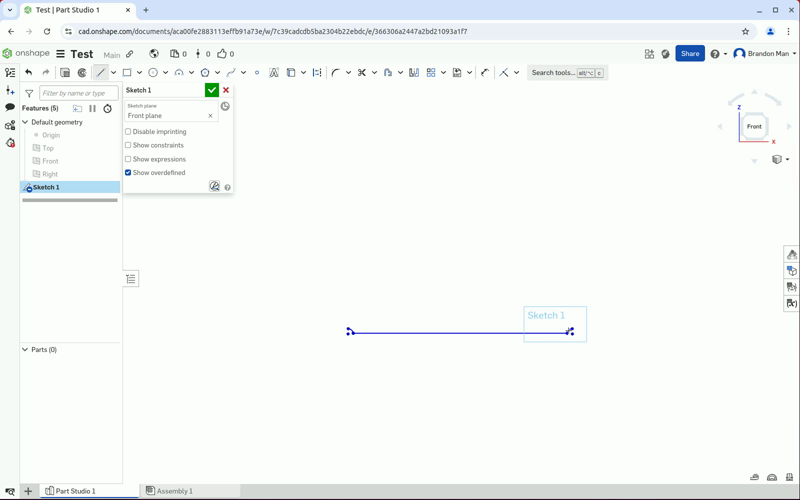
mouse_move(572, 328)
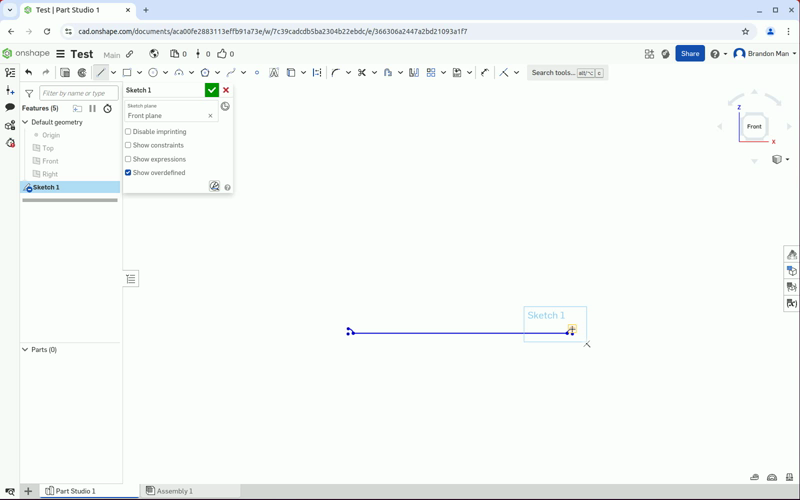
scroll(6)
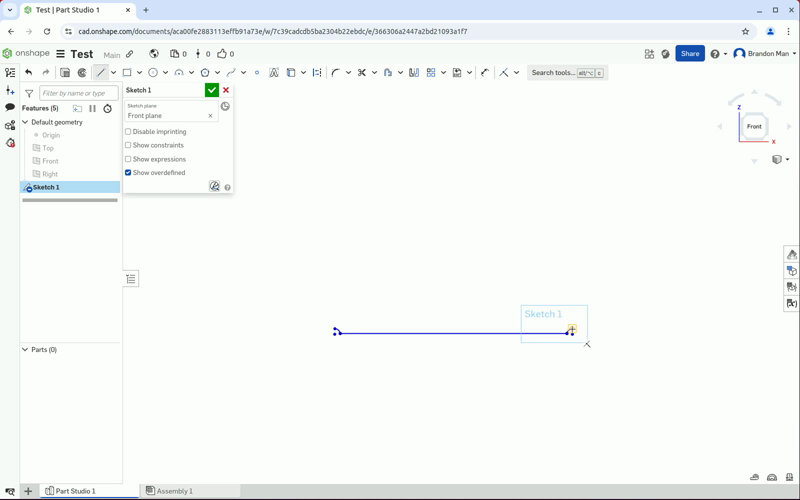
scroll(6)
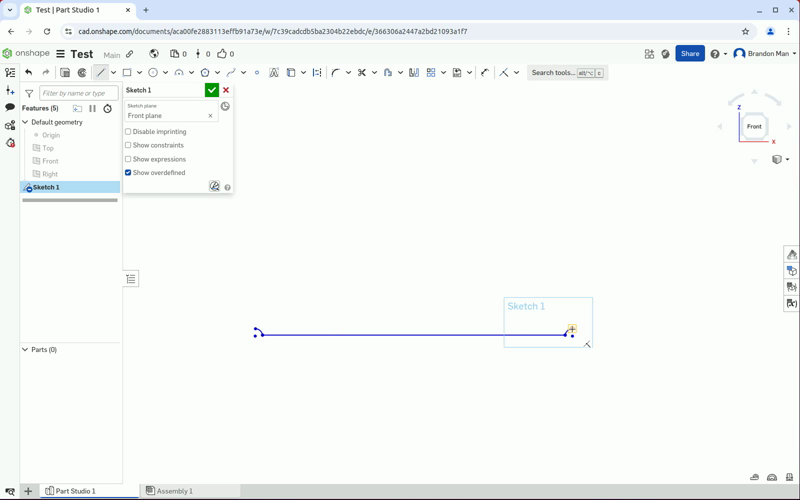
scroll(6)
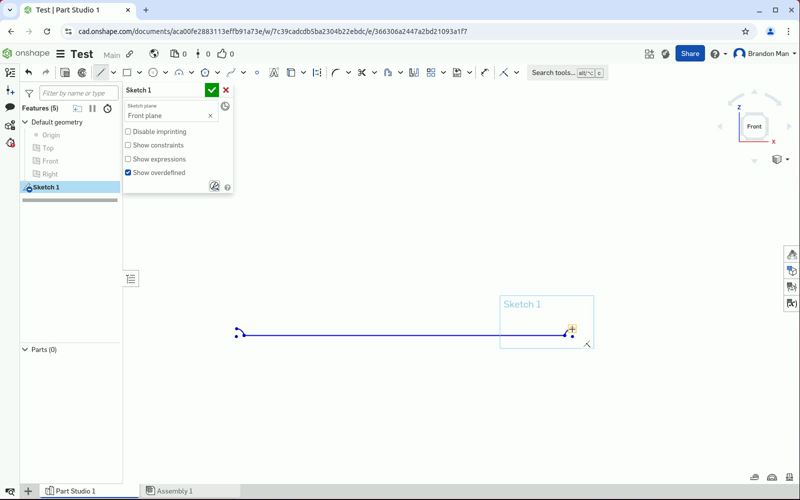
scroll(6)
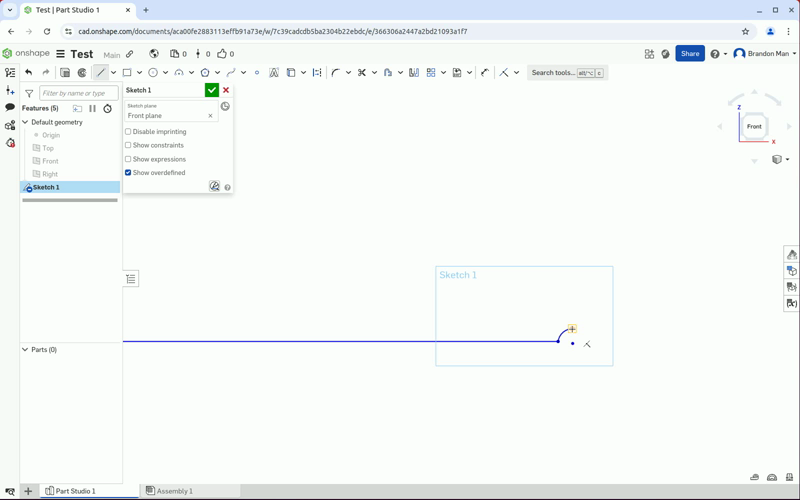
scroll(6)
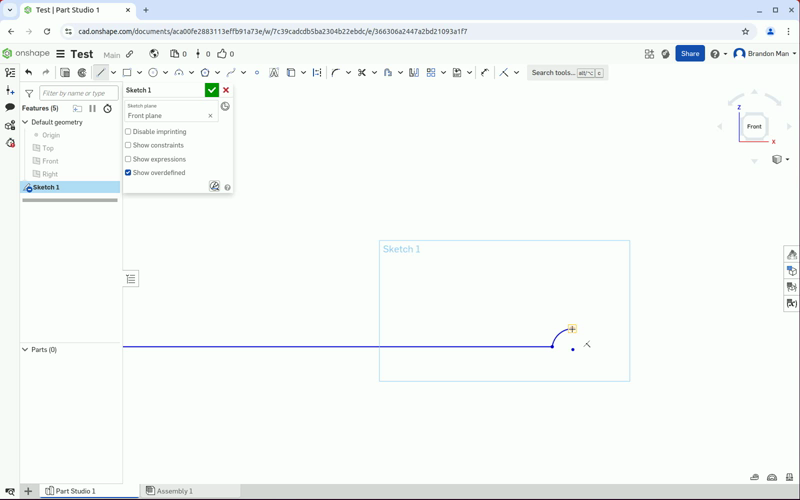
scroll(6)
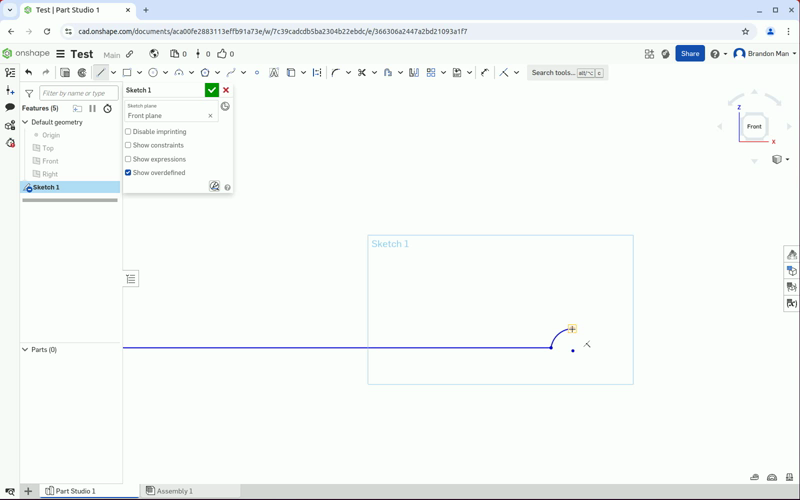
scroll(6)
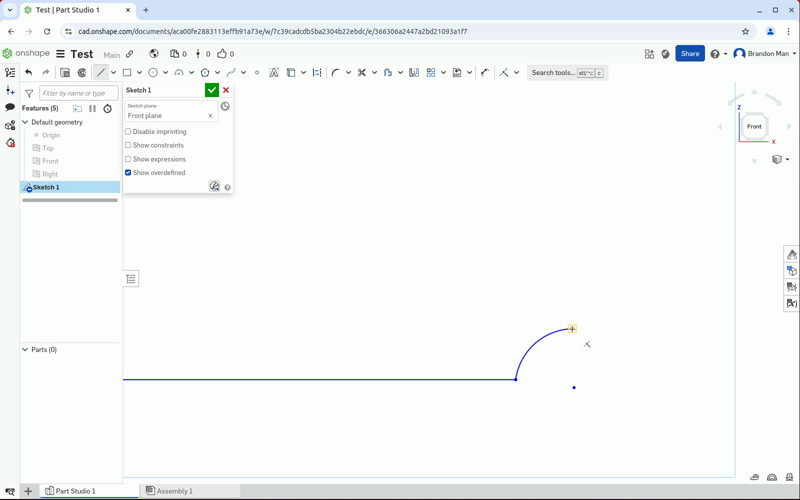
click(572, 328)
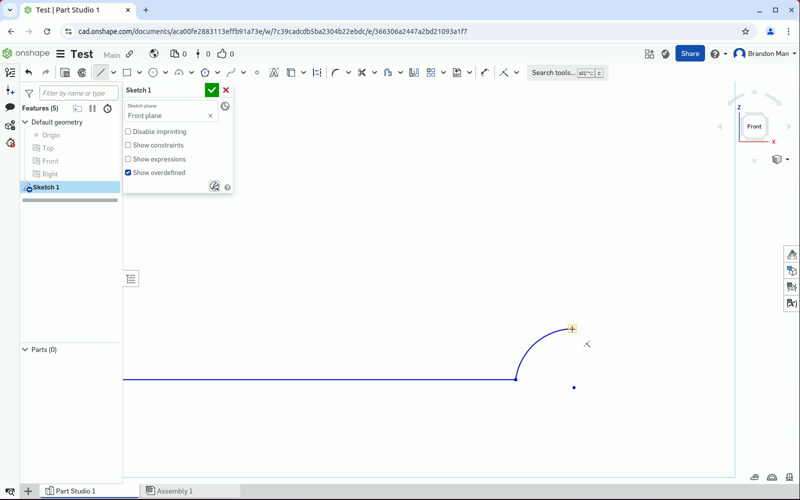
scroll(-6)
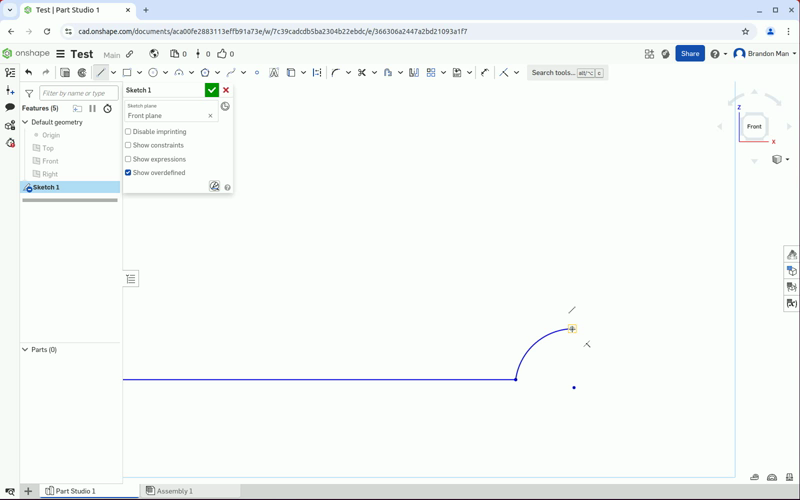
scroll(-6)
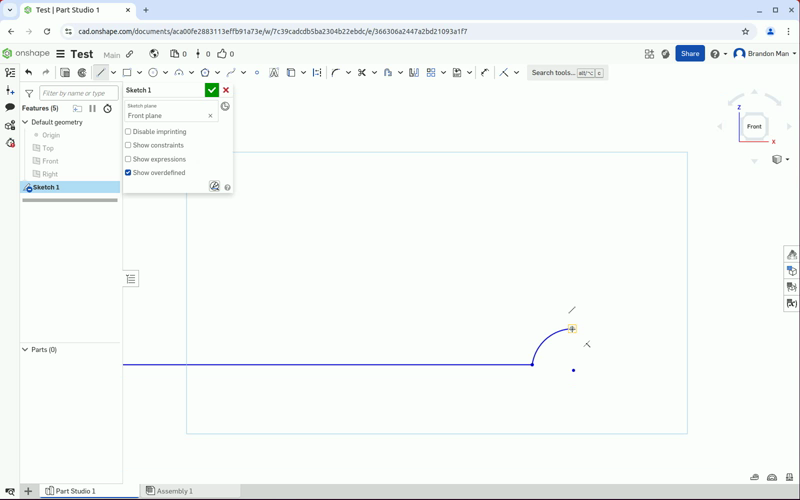
scroll(-6)
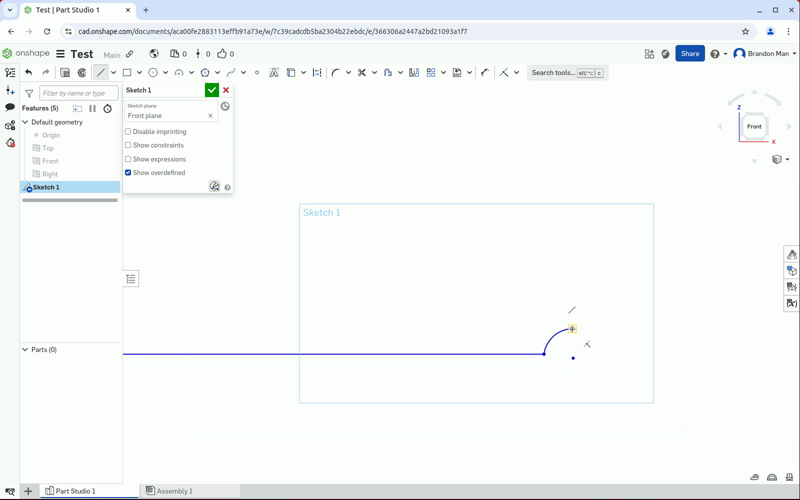
scroll(-6)
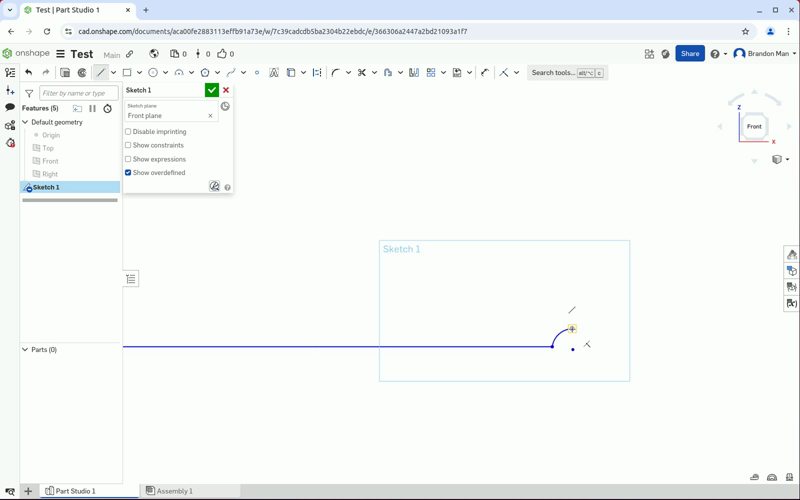
scroll(-6)
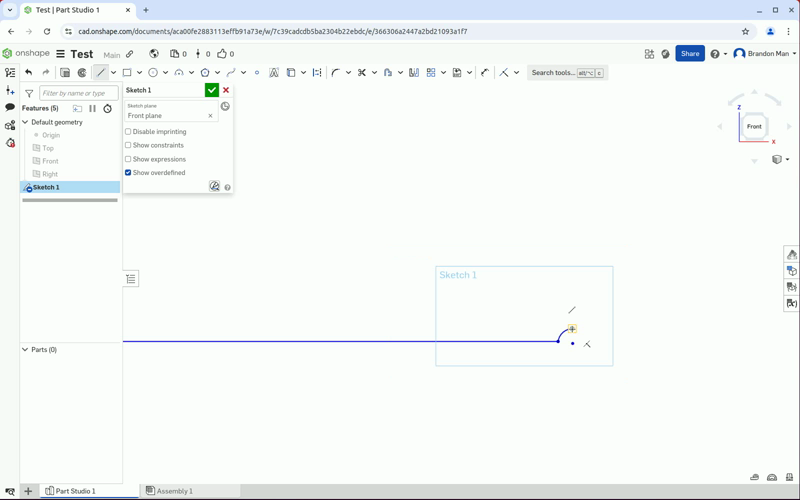
scroll(-6)
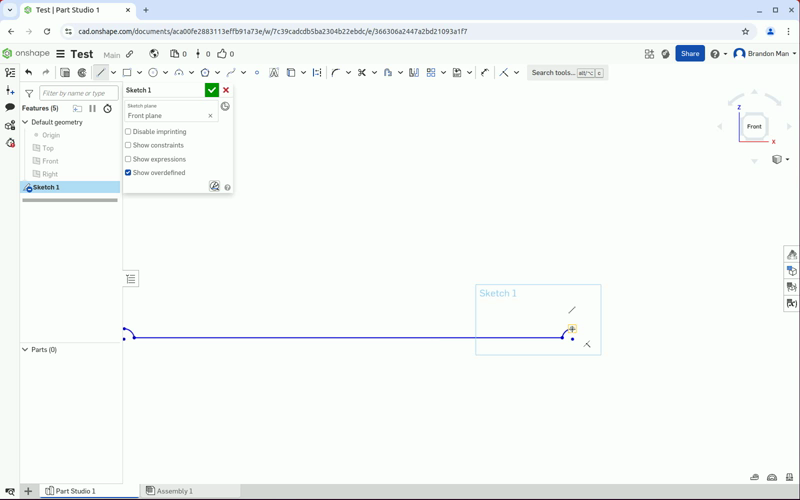
scroll(-6)
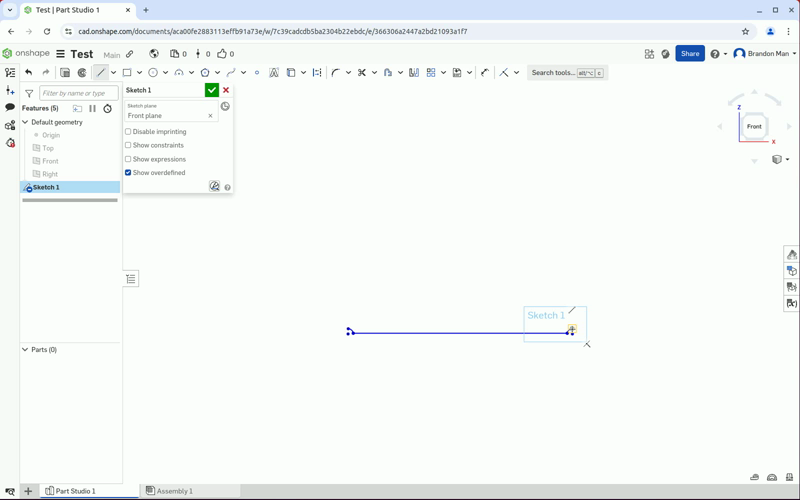
key_down(shift)
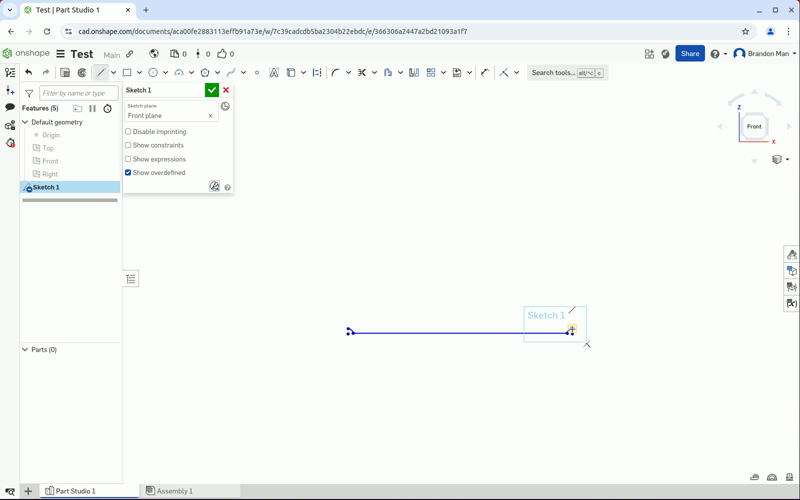
mouse_move(589, 328)
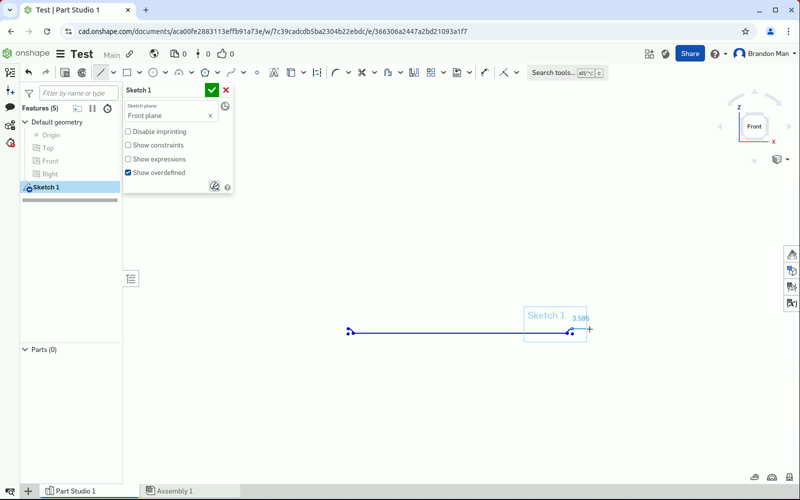
mouse_move(572, 283)
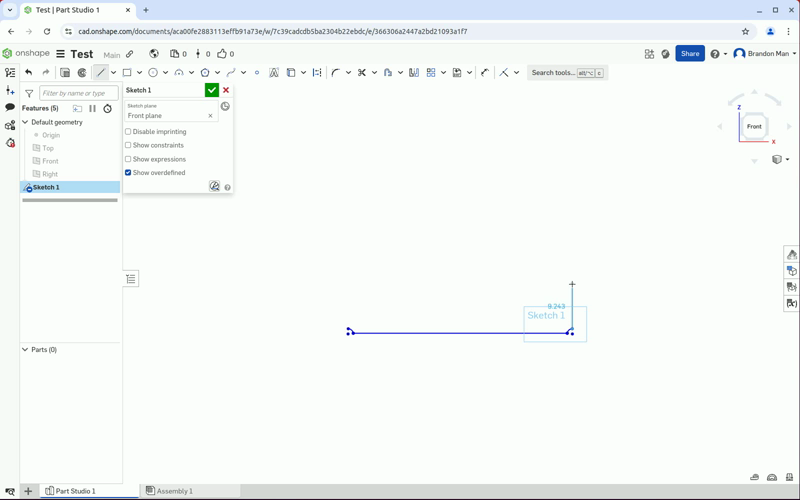
click(572, 283)
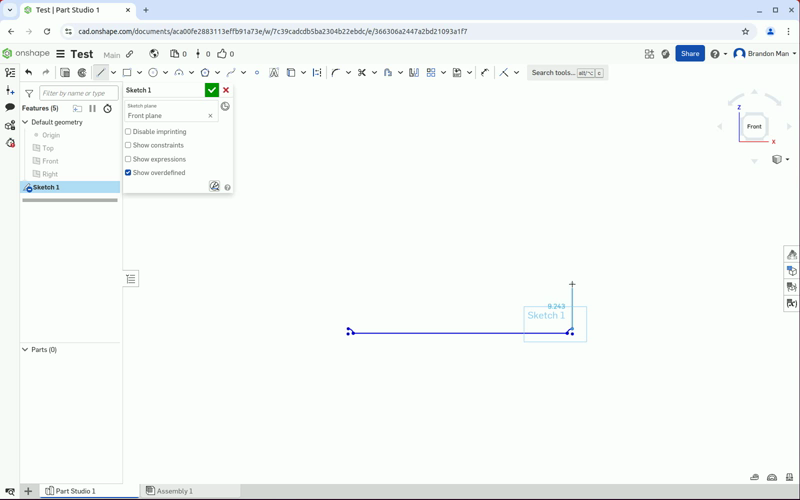
key_up(shift)
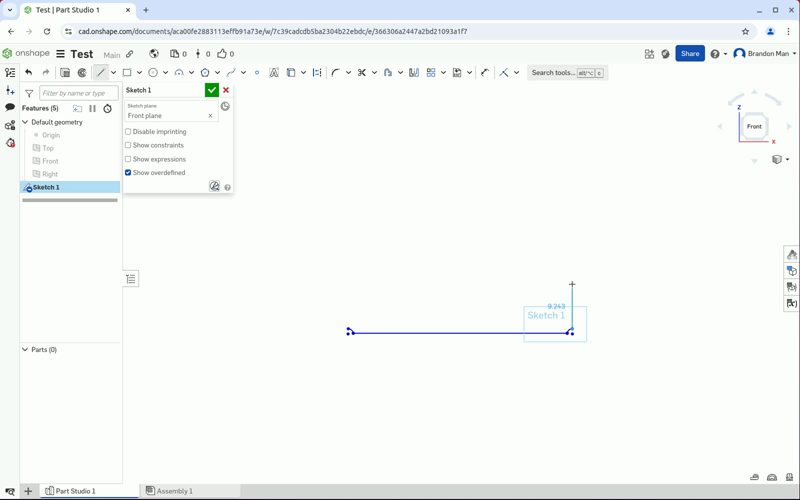
key_down(shift)
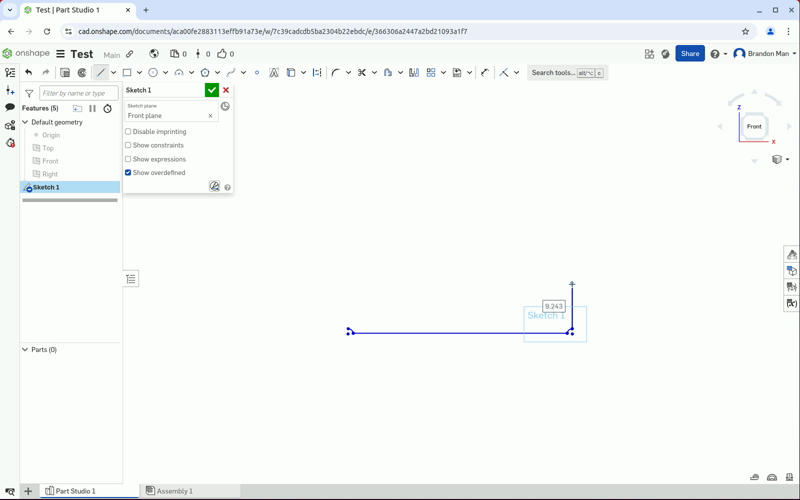
mouse_move(589, 283)
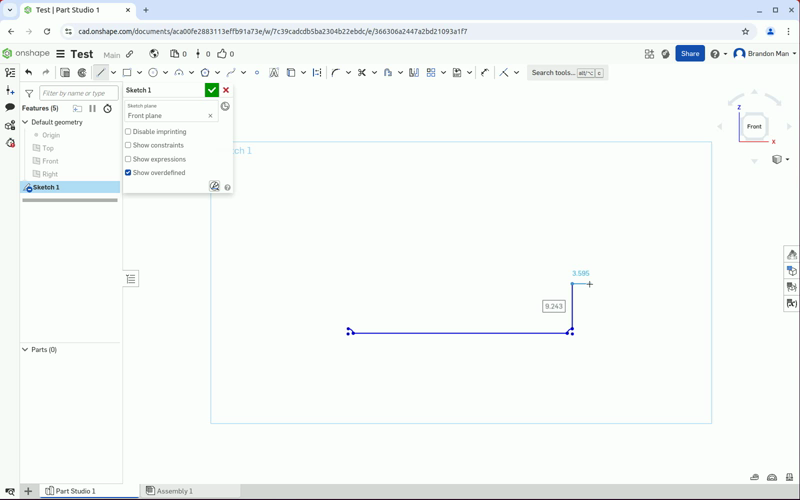
mouse_move(558, 283)
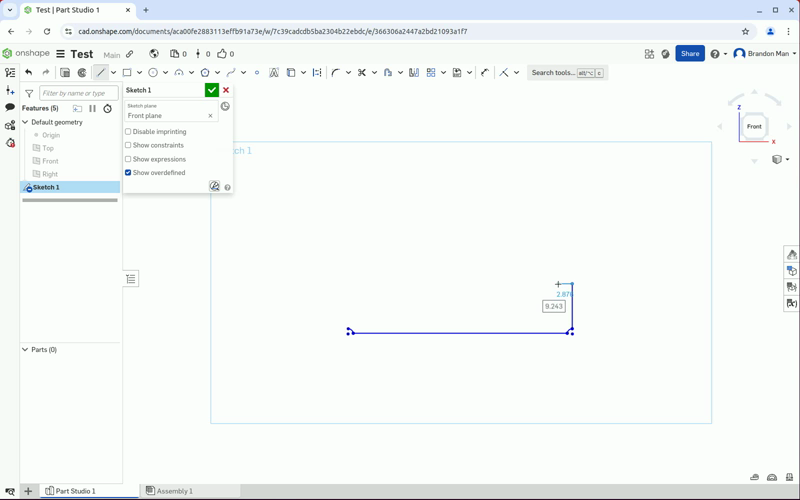
click(558, 283)
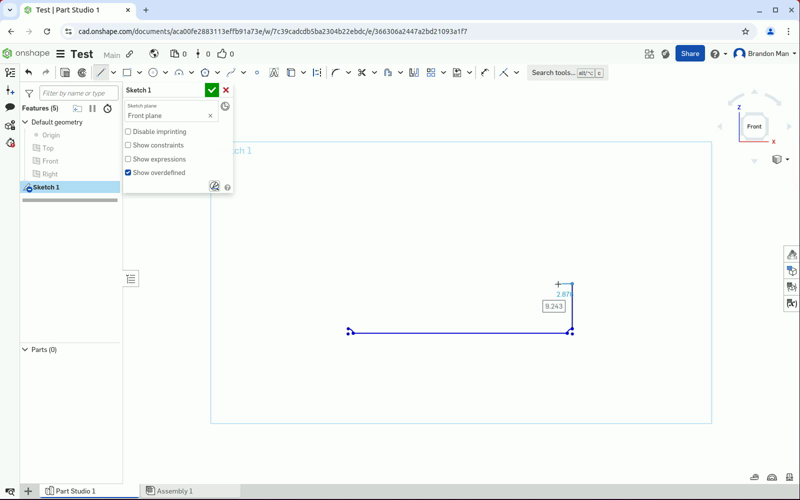
key_up(shift)
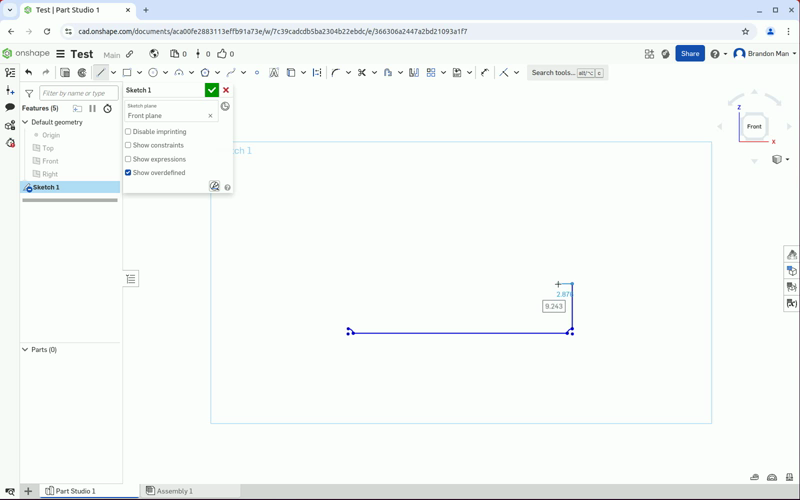
key_down(shift)
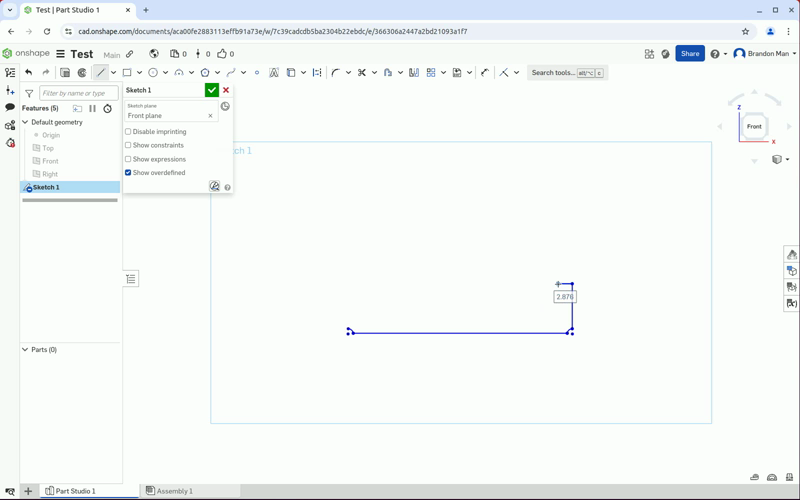
mouse_move(588, 283)
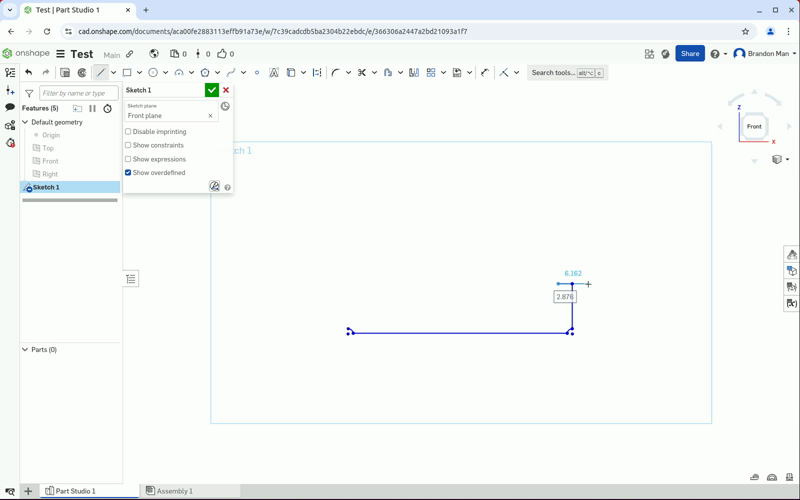
mouse_move(558, 314)
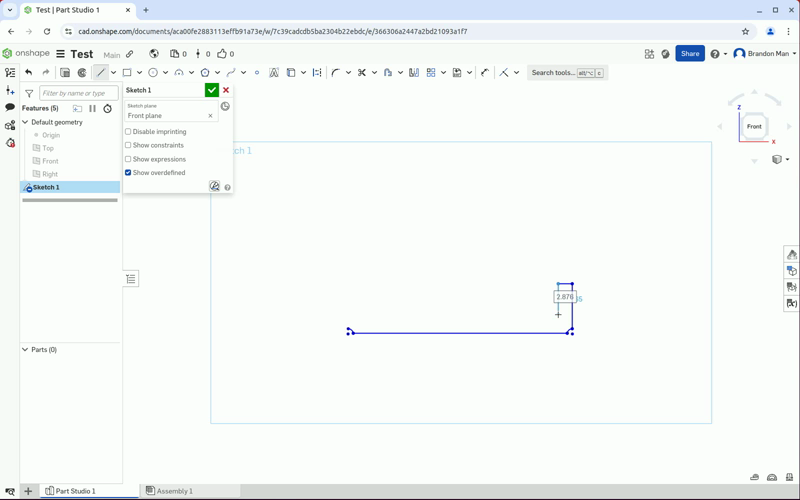
click(558, 314)
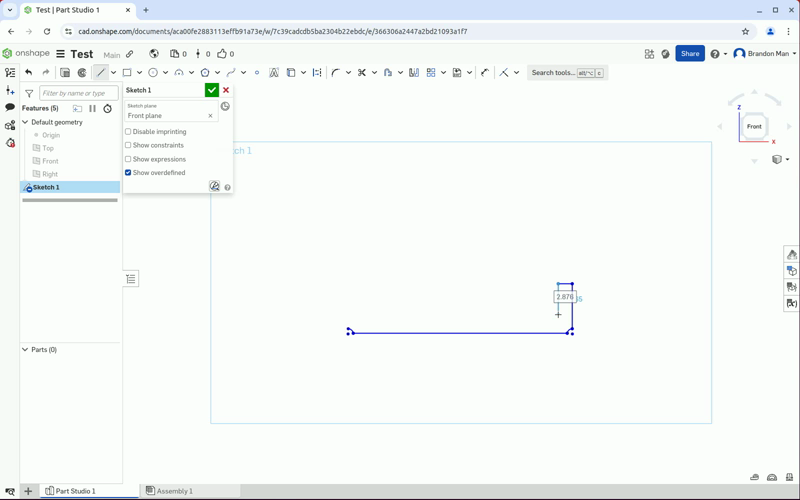
key_up(shift)
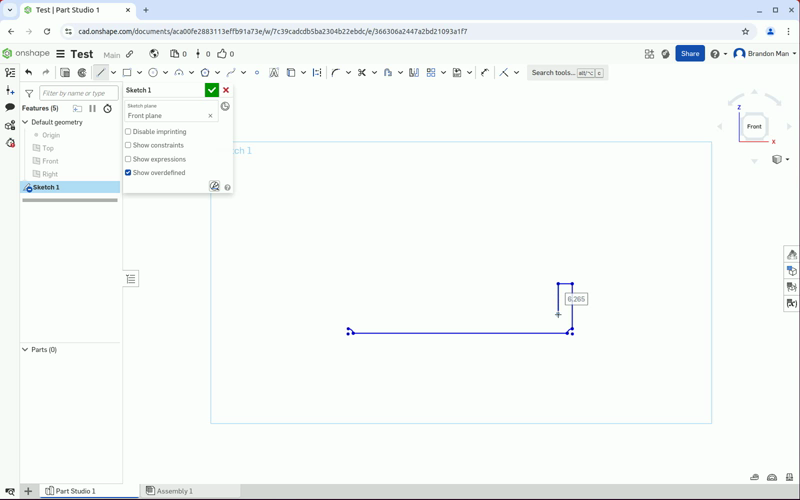
key_down(shift)
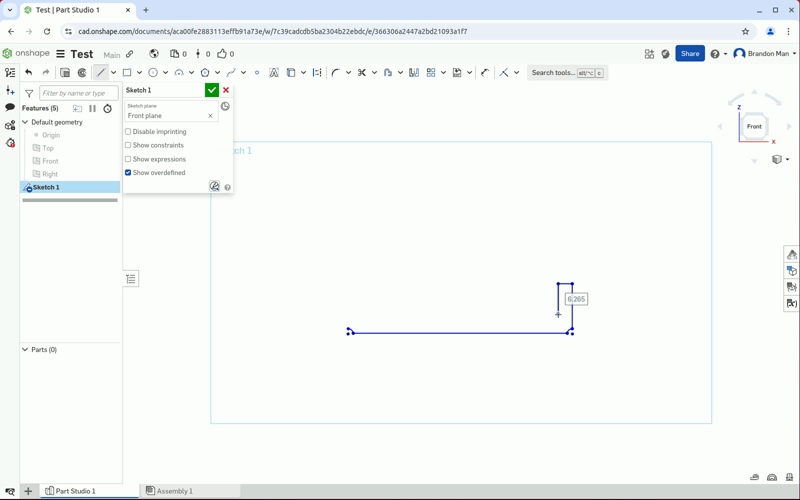
mouse_move(362, 314)
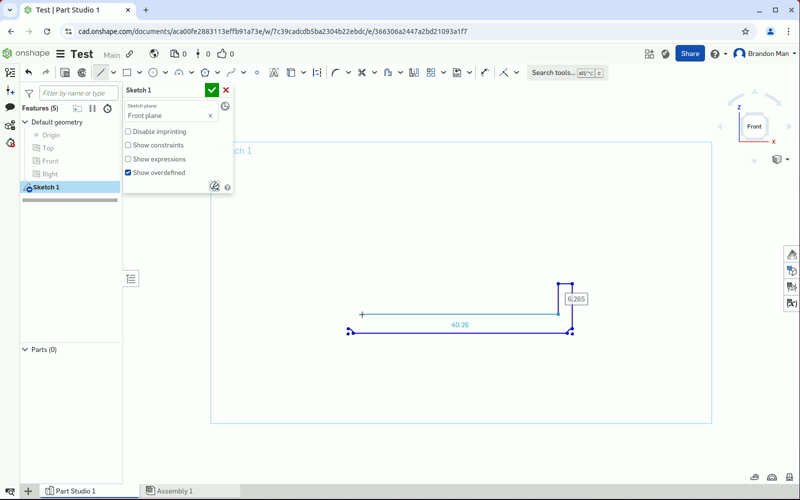
click(362, 314)
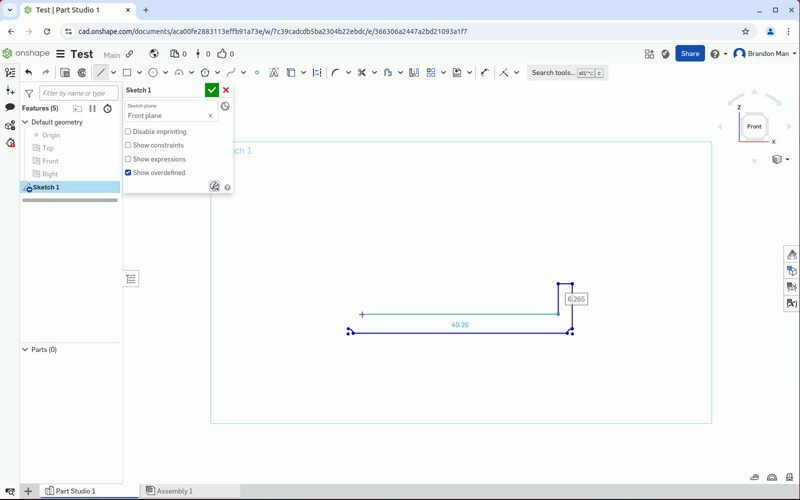
key_up(shift)
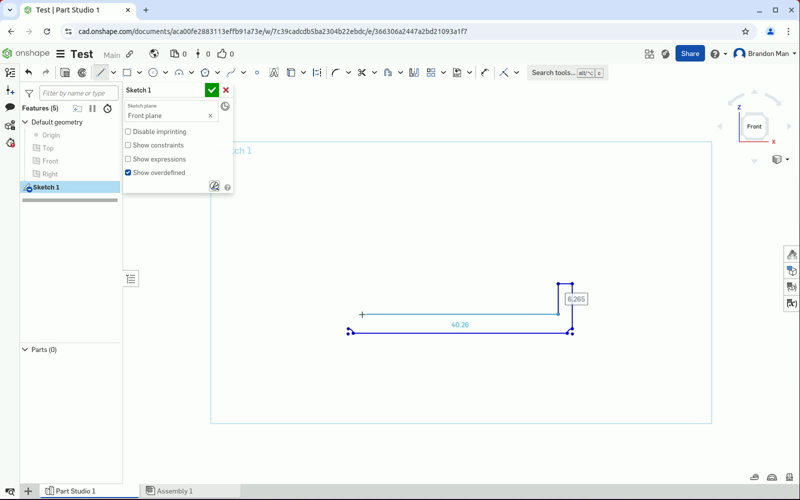
key_down(shift)
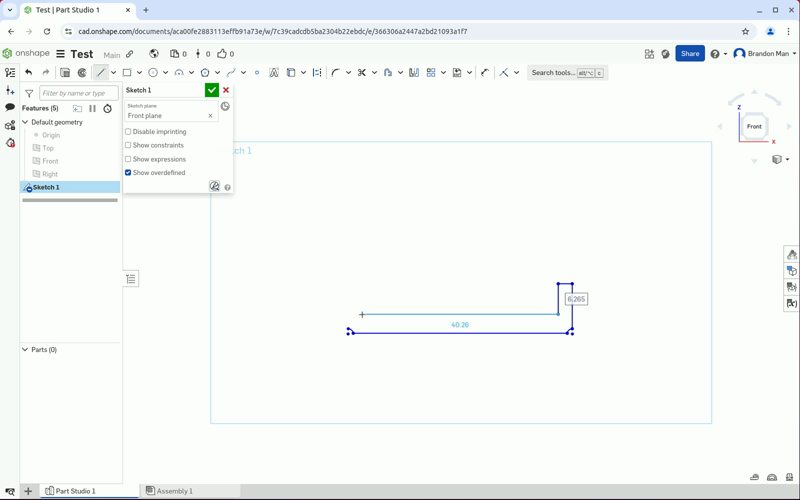
mouse_move(392, 314)
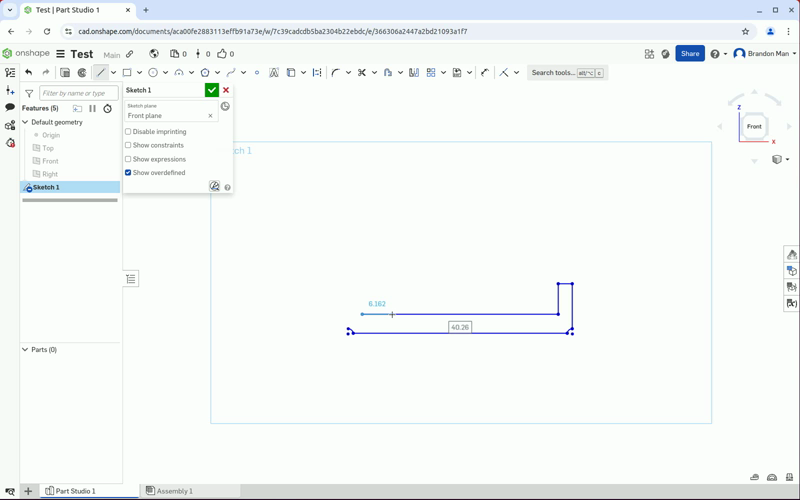
mouse_move(362, 283)
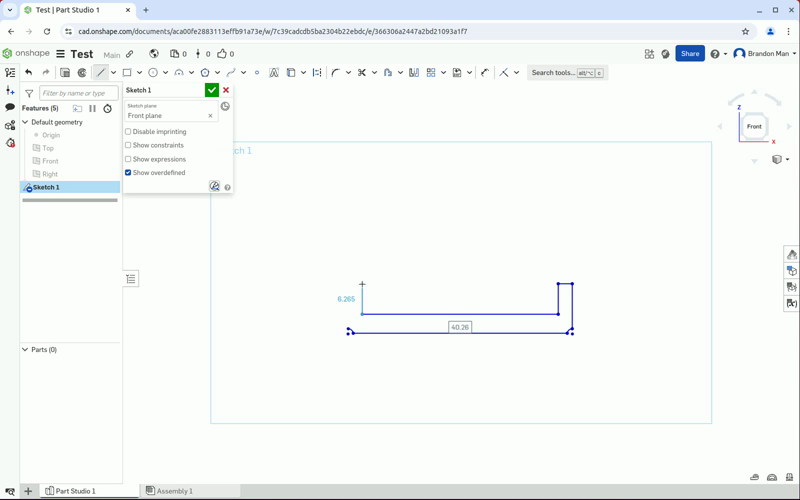
click(362, 283)
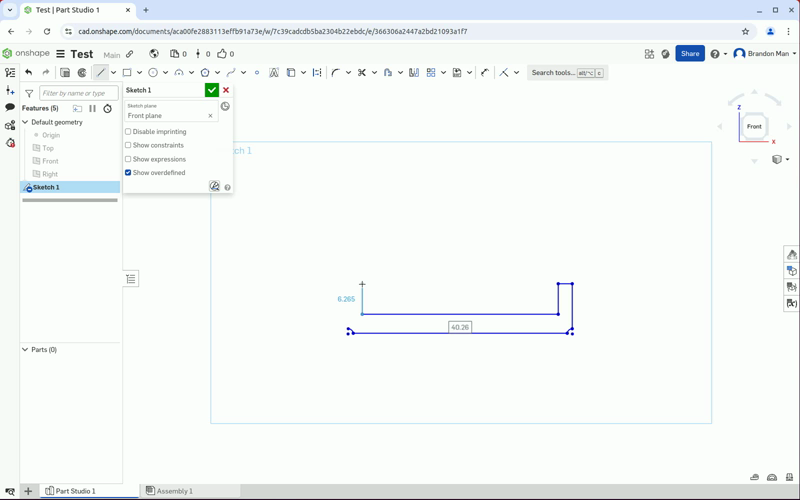
key_up(shift)
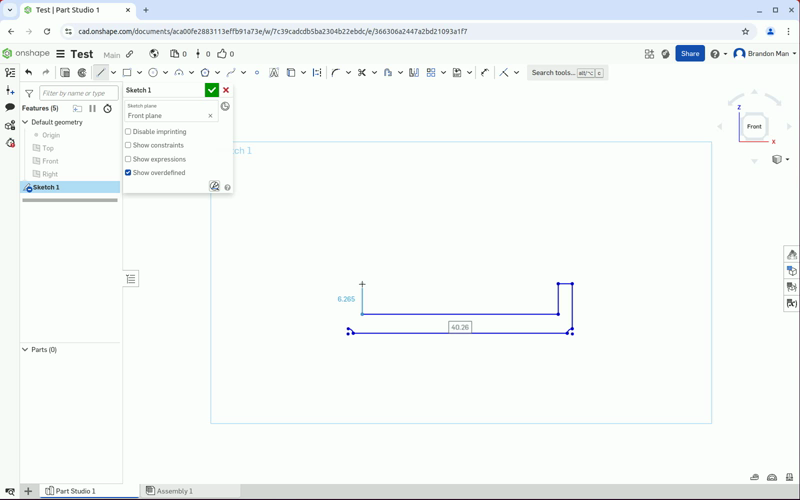
key_down(shift)
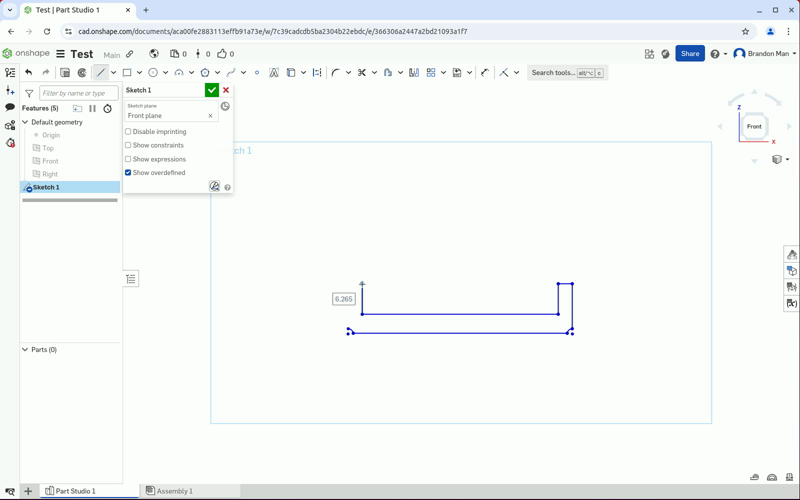
mouse_move(392, 283)
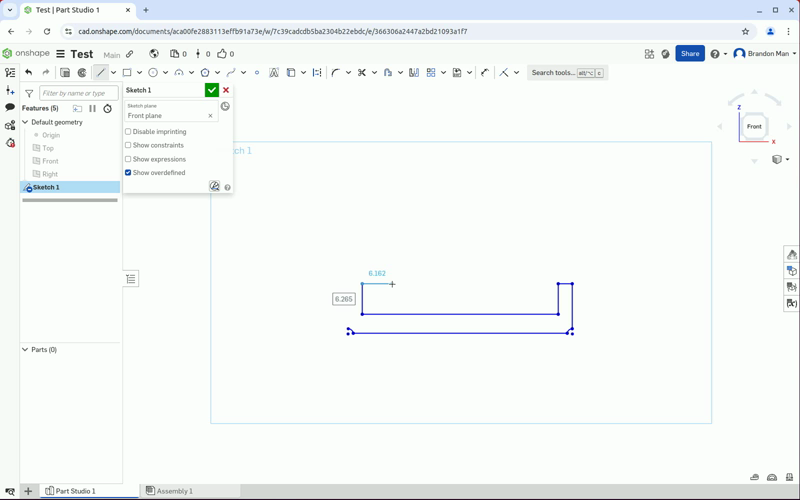
mouse_move(348, 283)
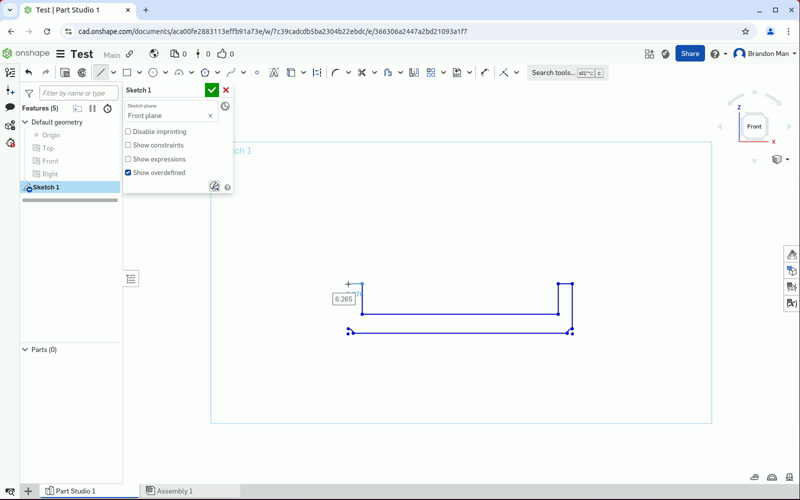
click(348, 283)
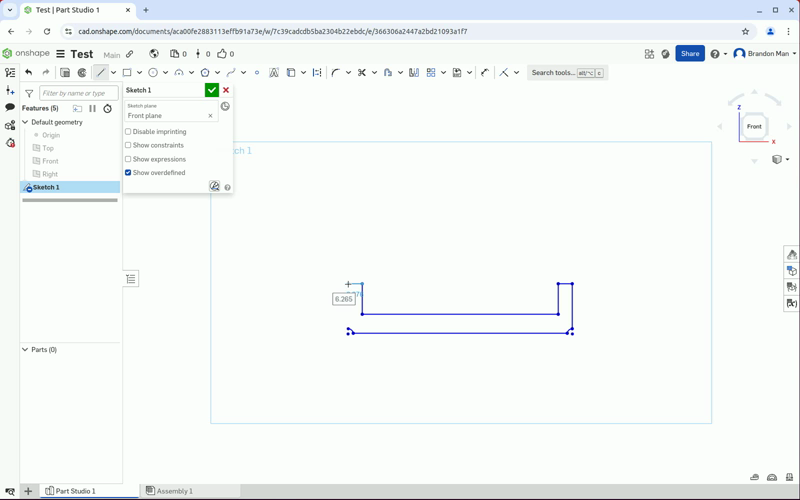
key_up(shift)
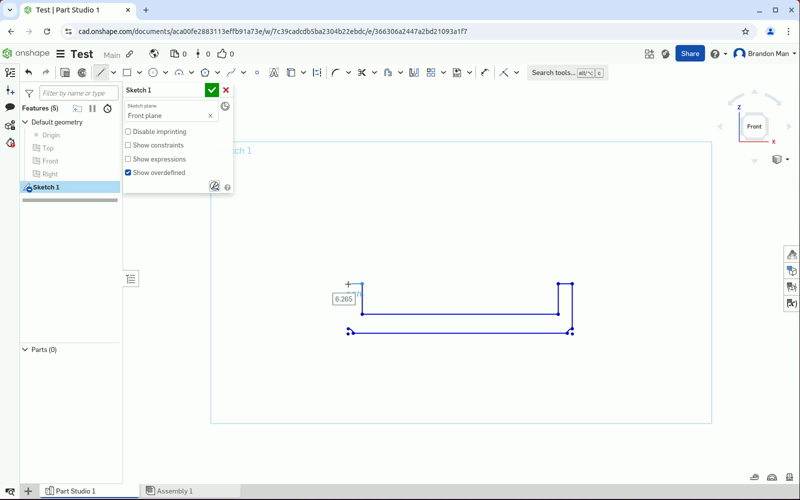
mouse_move(378, 283)
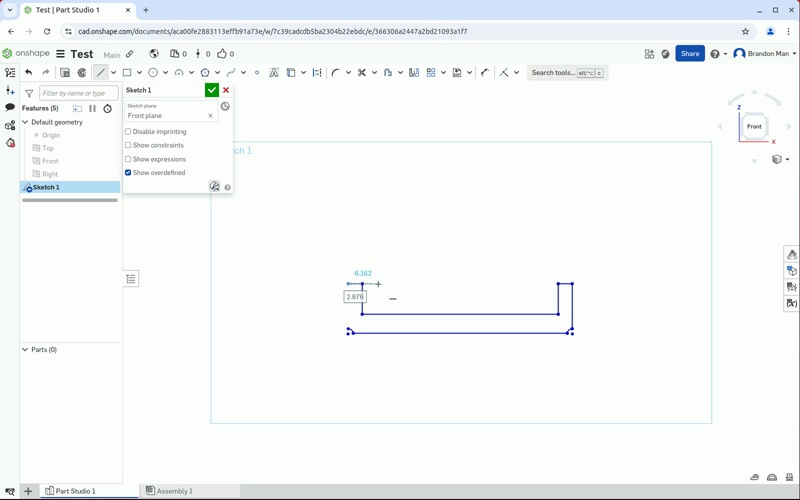
key_down(shift)
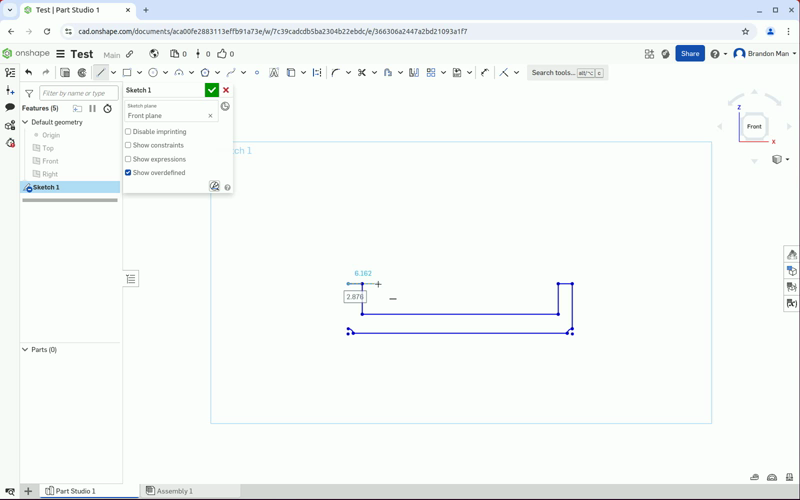
mouse_move(348, 328)
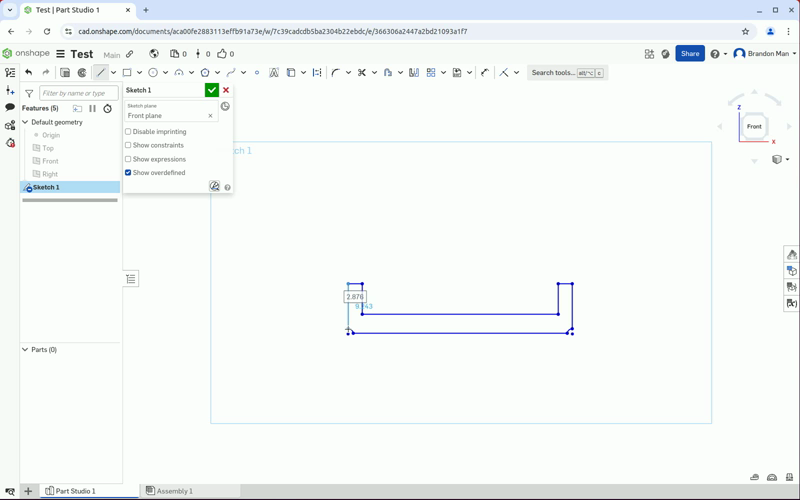
scroll(6)
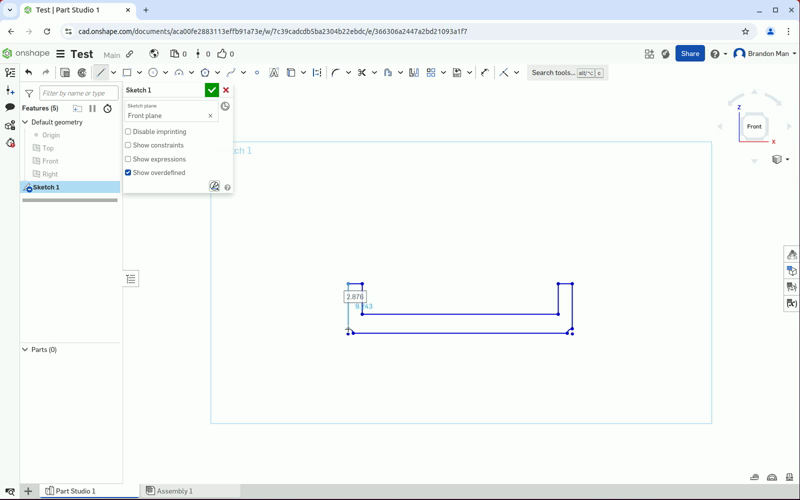
scroll(6)
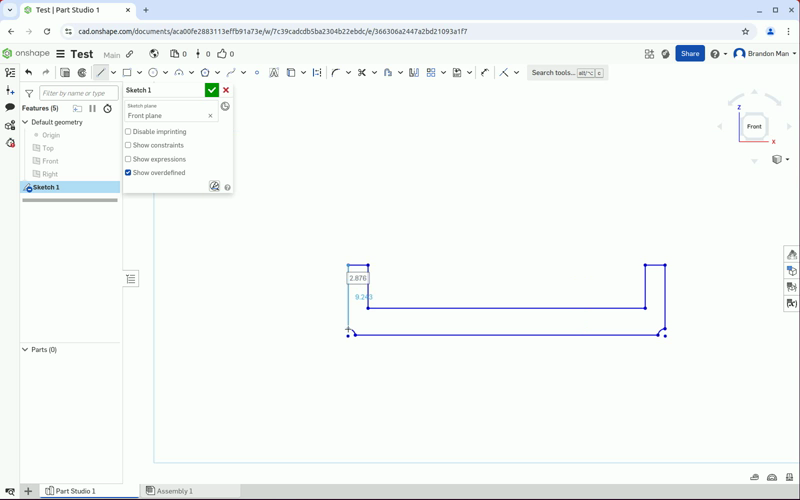
scroll(6)
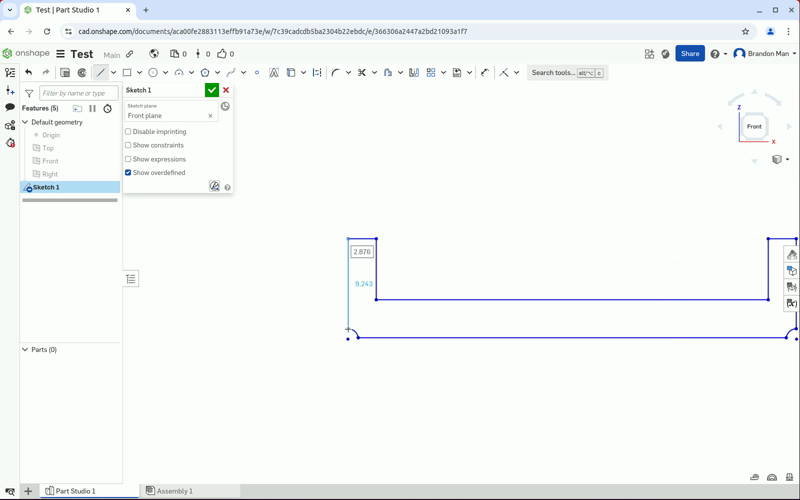
scroll(6)
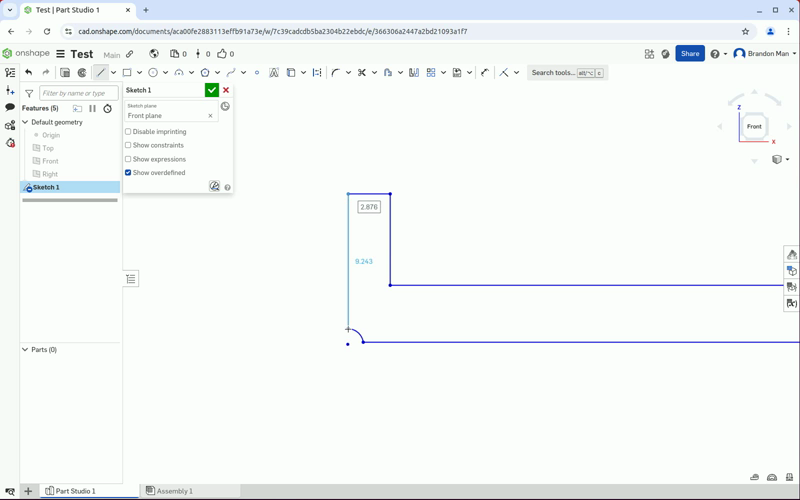
scroll(6)
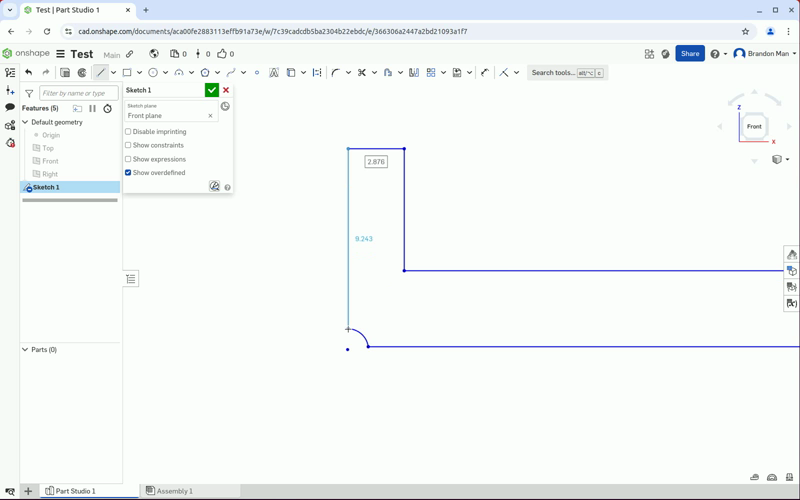
scroll(6)
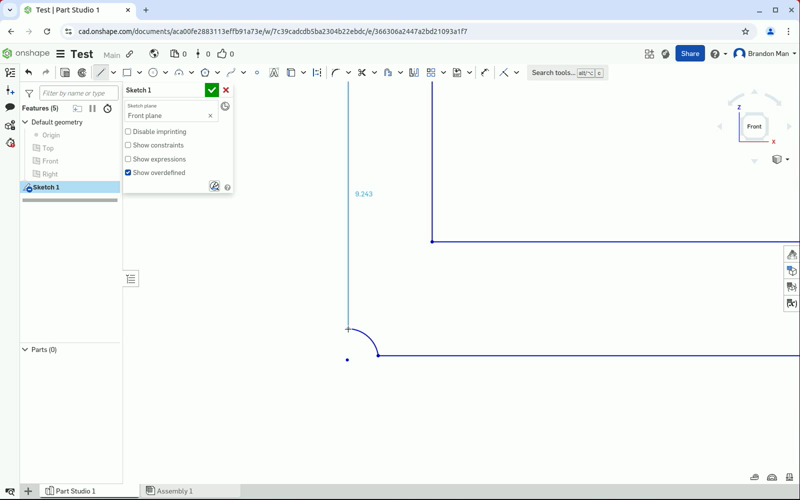
scroll(6)
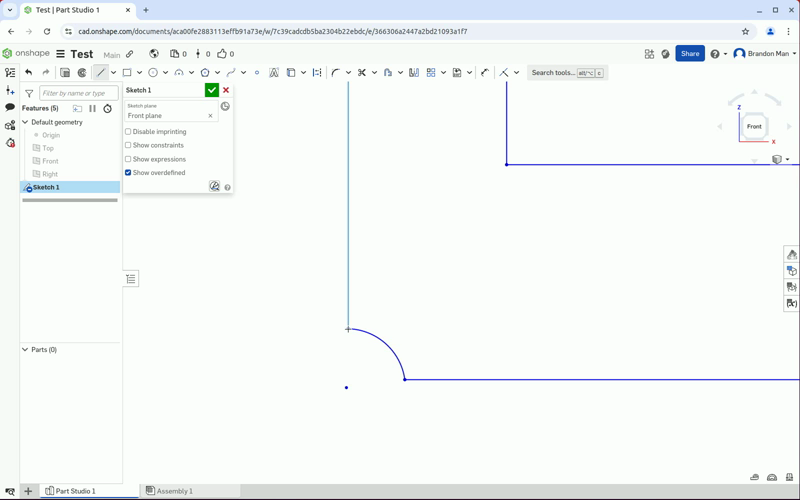
key_up(shift)
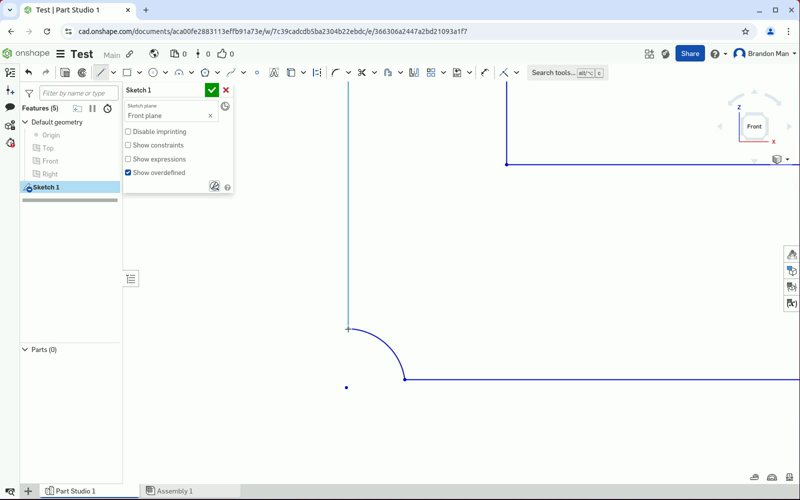
click(348, 328)
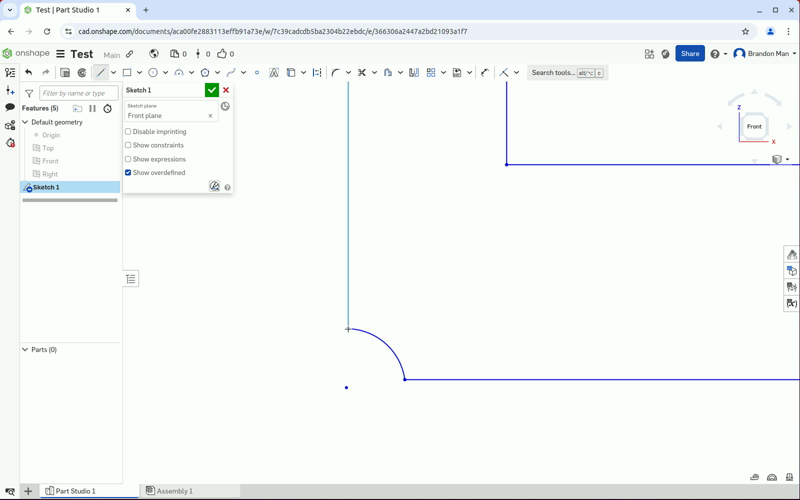
scroll(-6)
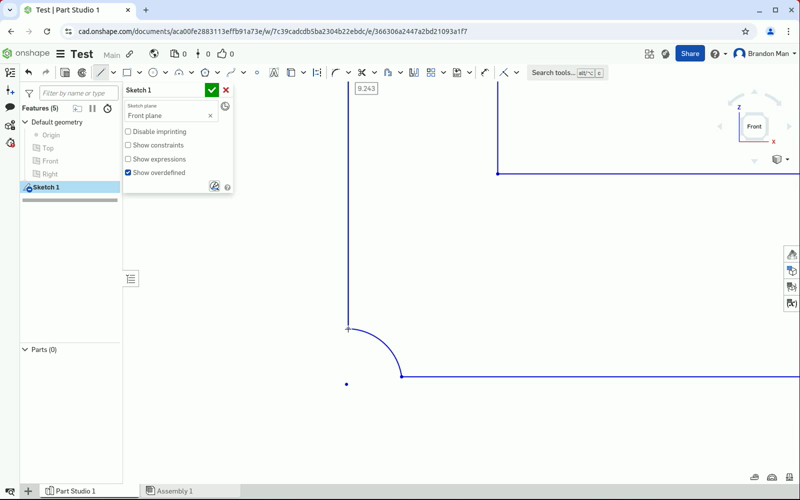
scroll(-6)
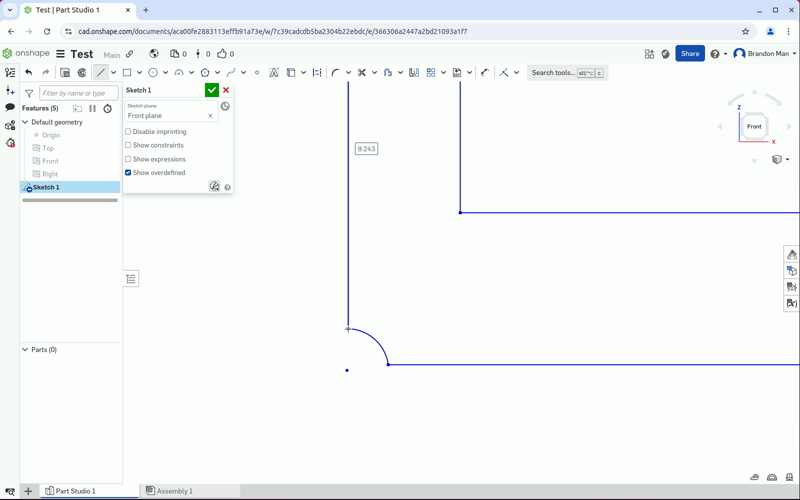
scroll(-6)
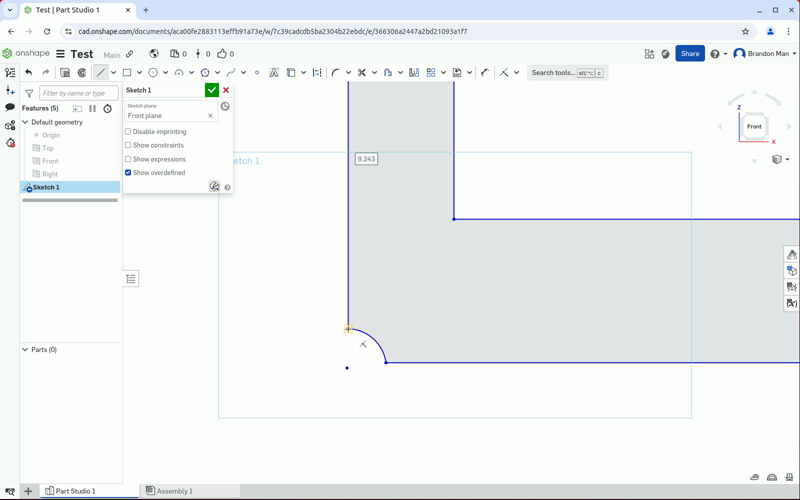
scroll(-6)
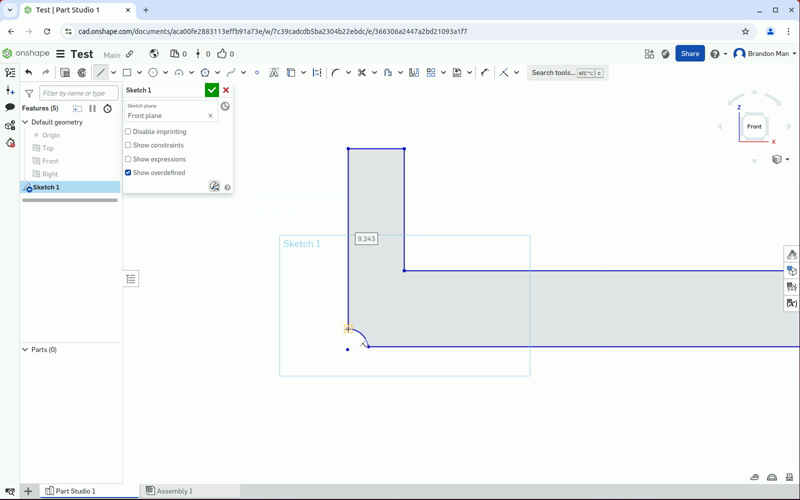
scroll(-6)
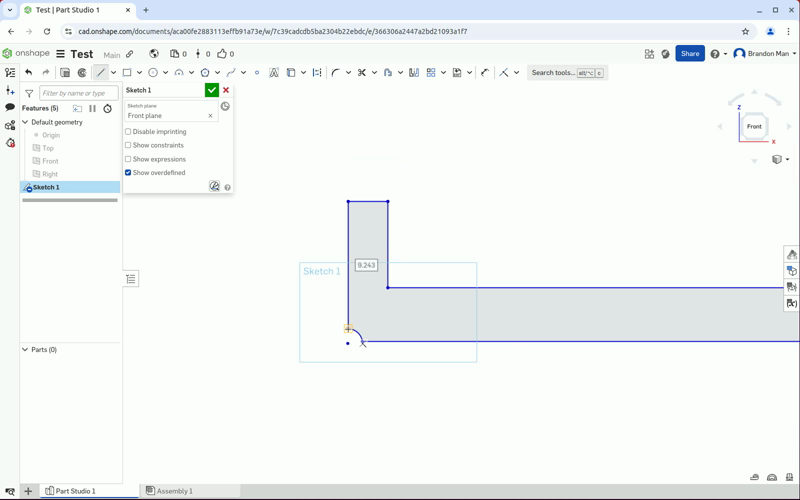
scroll(-6)
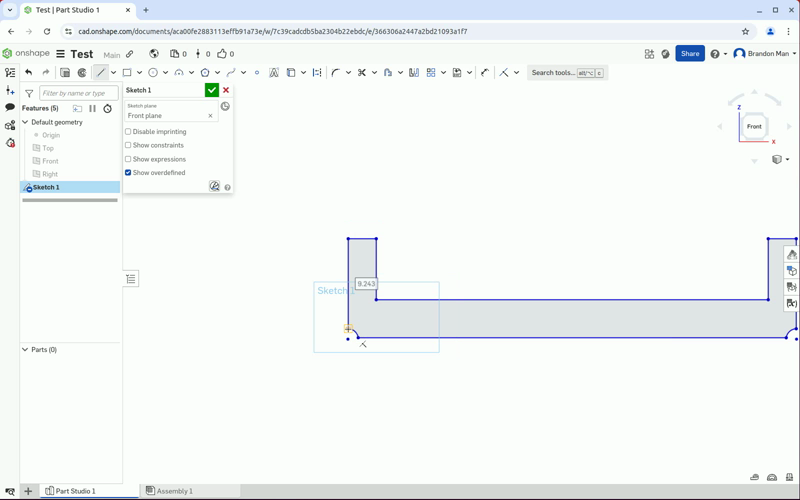
scroll(-6)
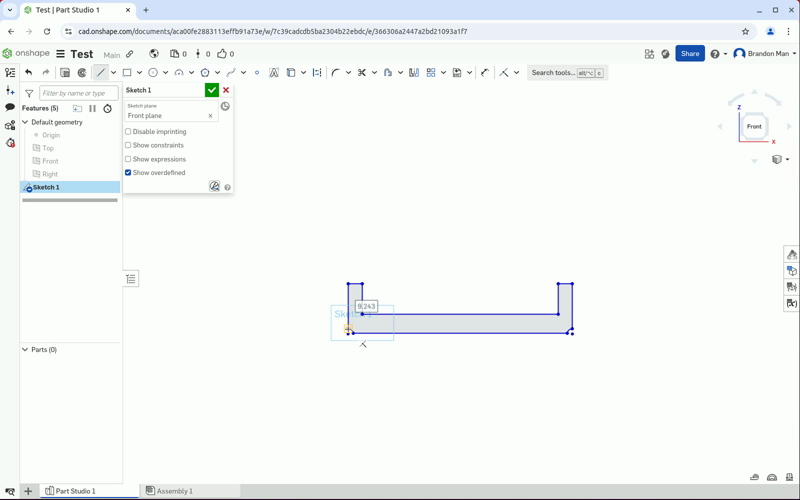
key(esc)
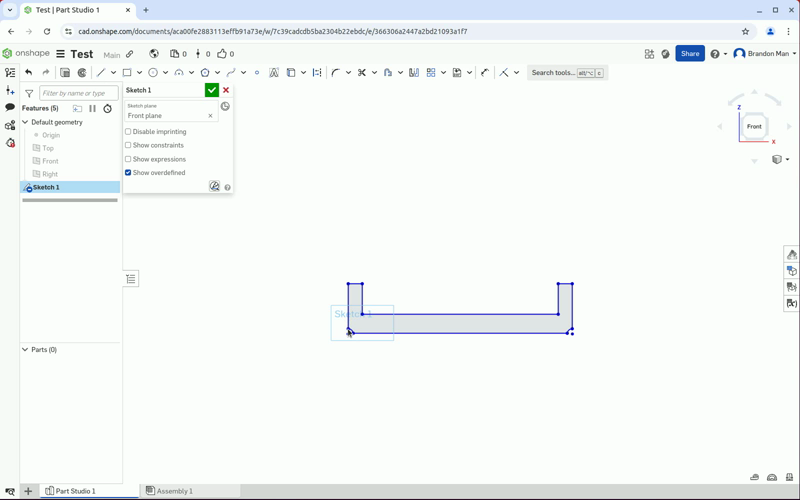
key(c)
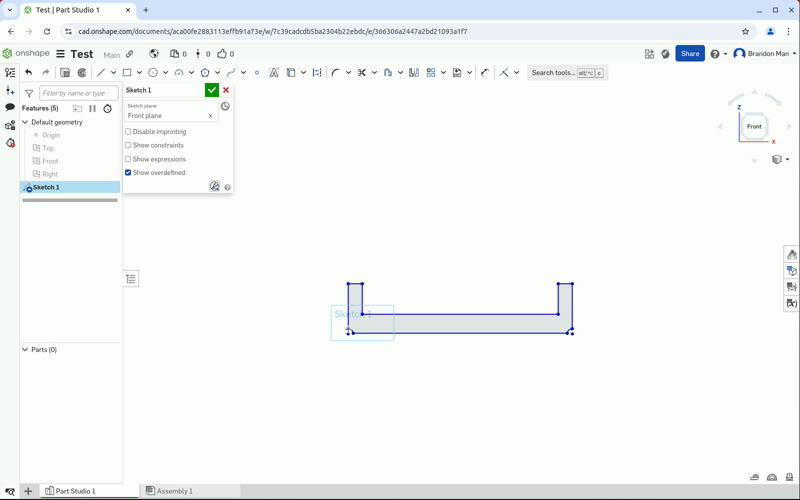
key_down(shift)
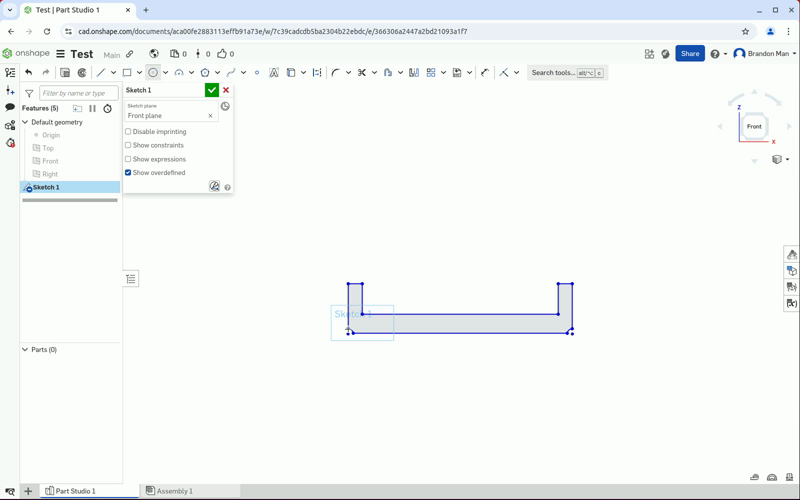
mouse_move(367, 326)
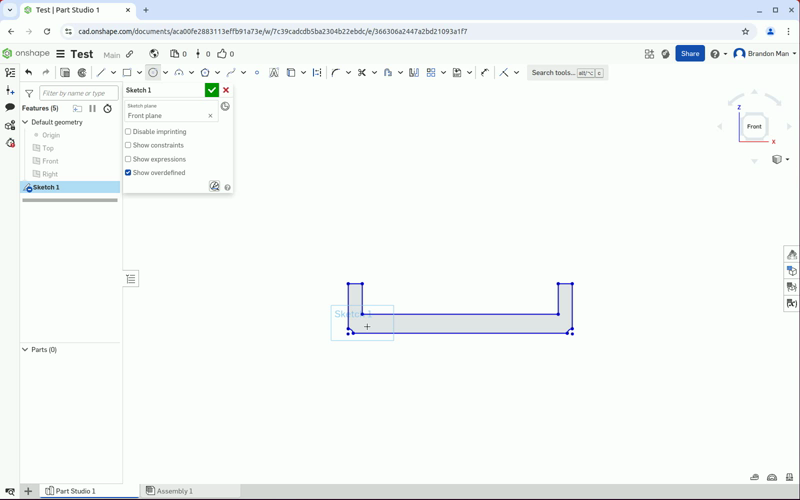
click(367, 326)
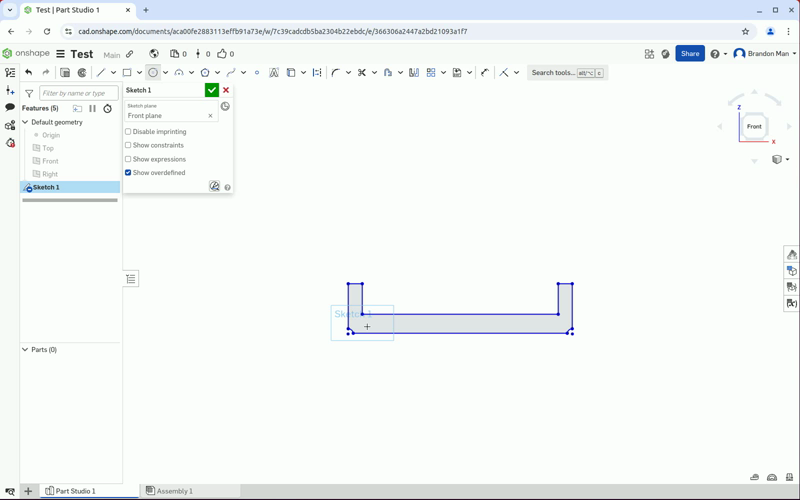
key_up(shift)
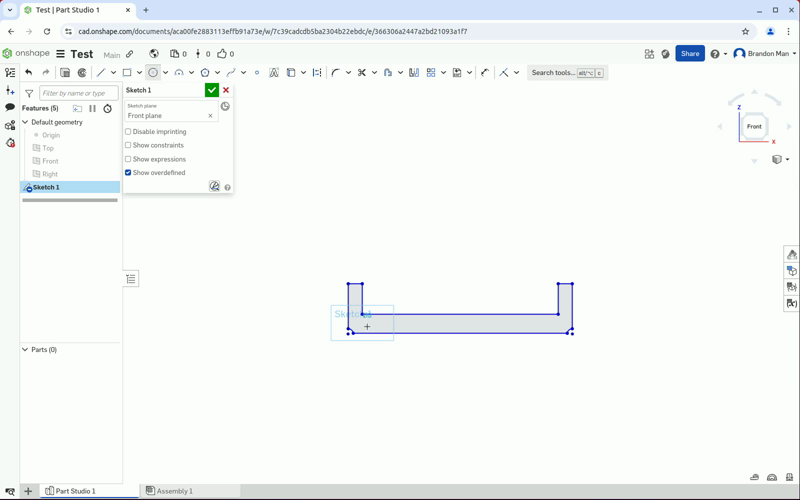
mouse_move(369, 326)
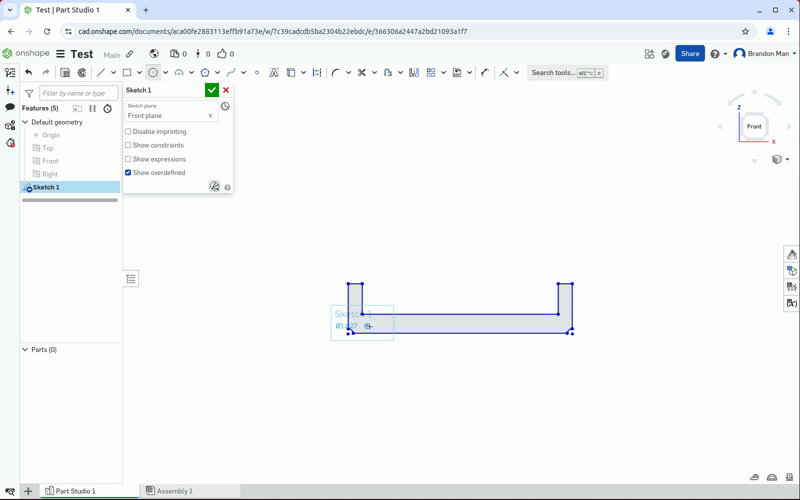
scroll(6)
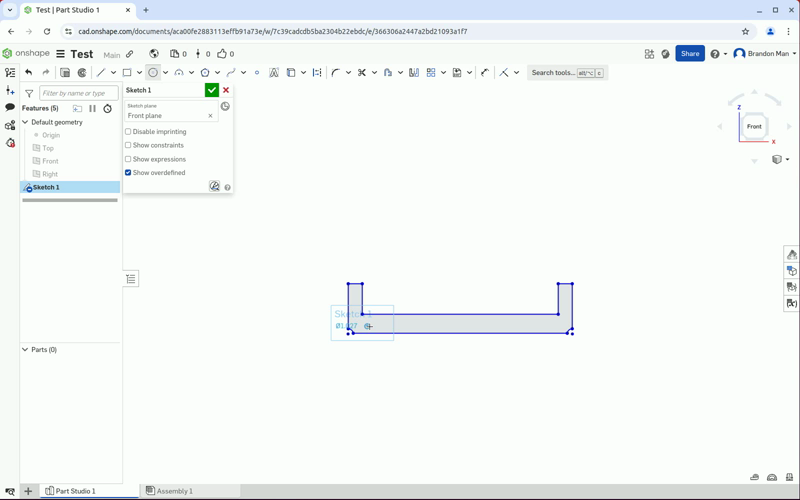
scroll(6)
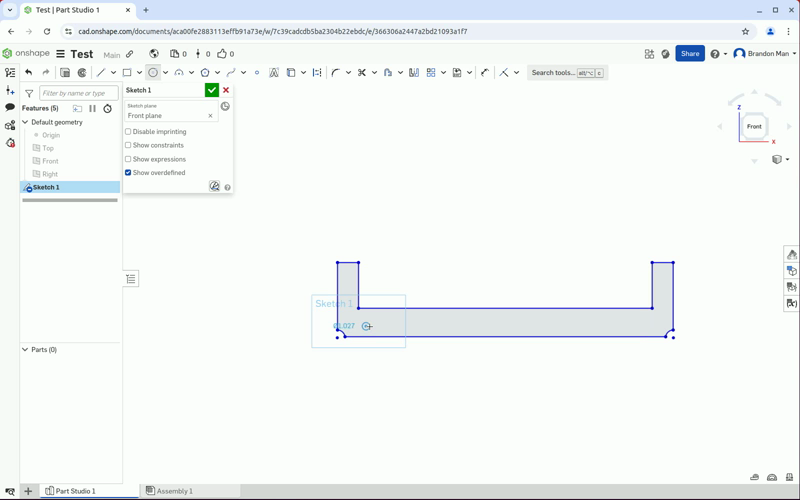
scroll(6)
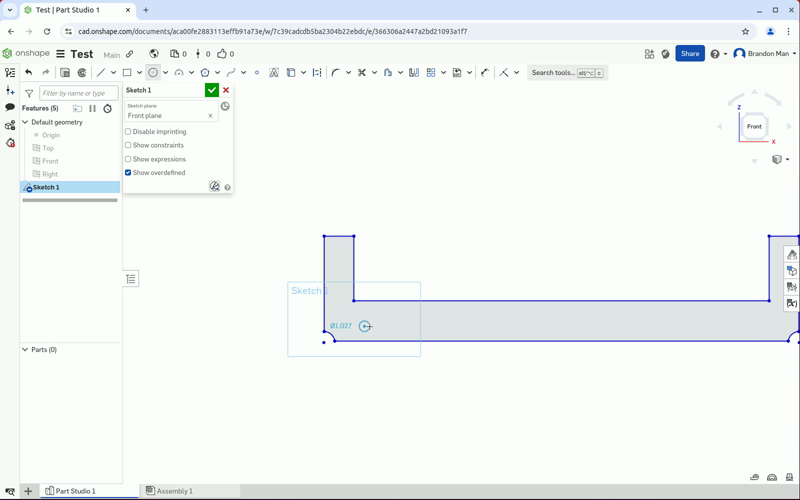
scroll(6)
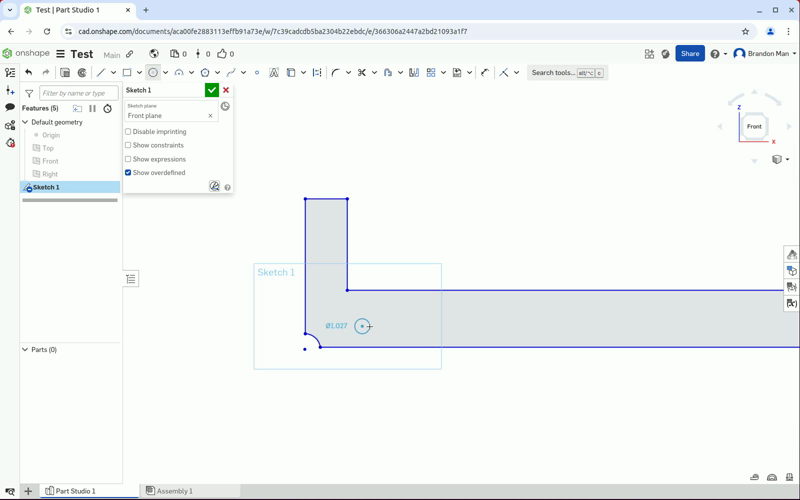
scroll(6)
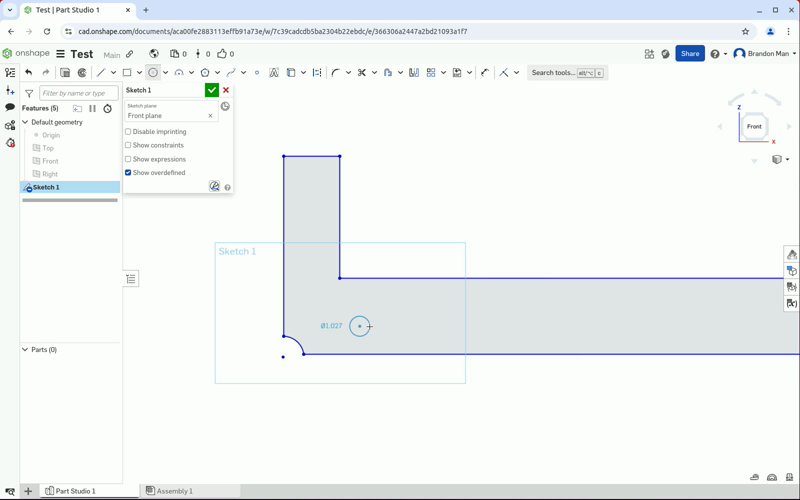
scroll(6)
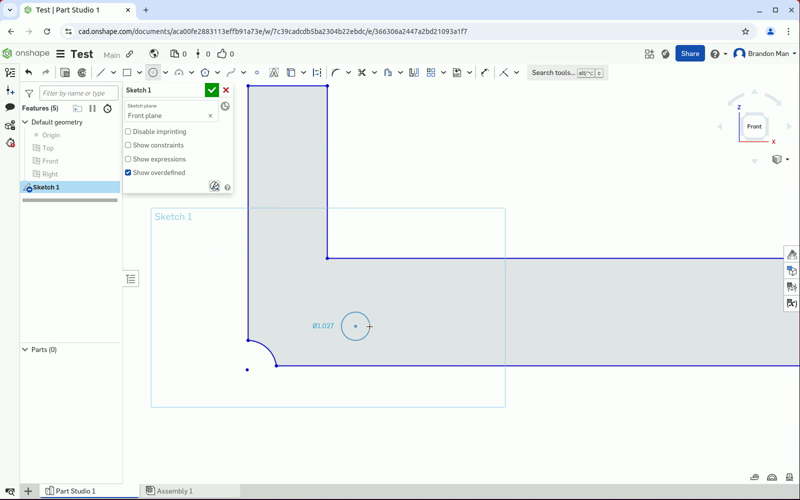
scroll(6)
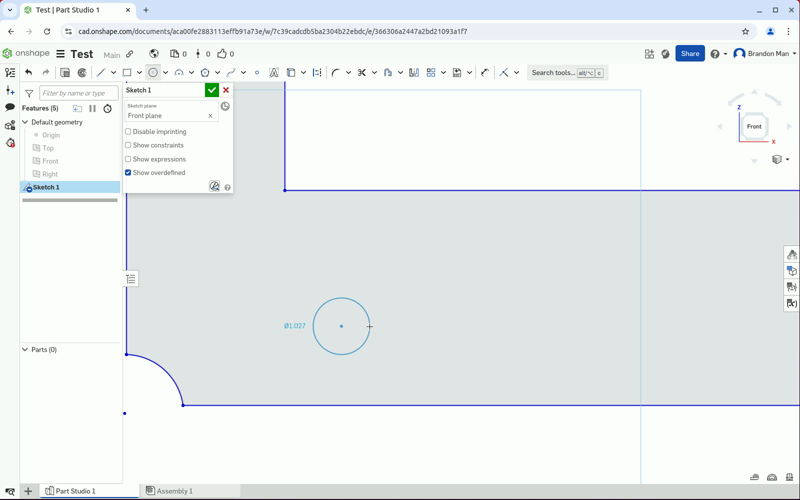
click(369, 326)
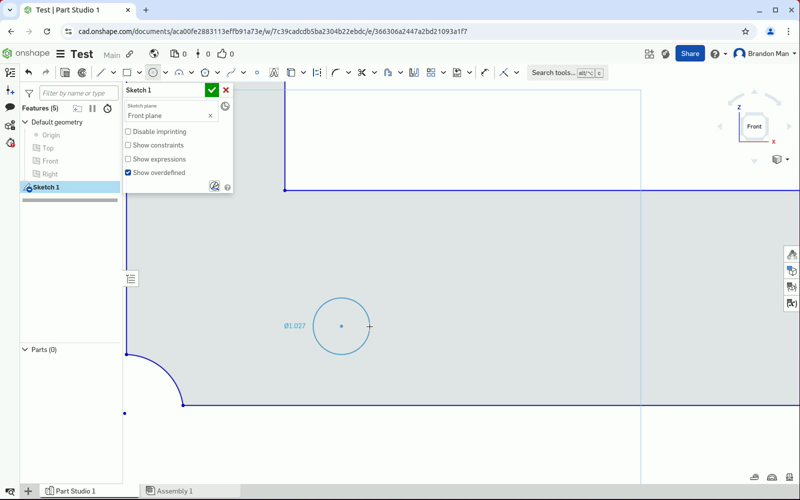
scroll(-6)
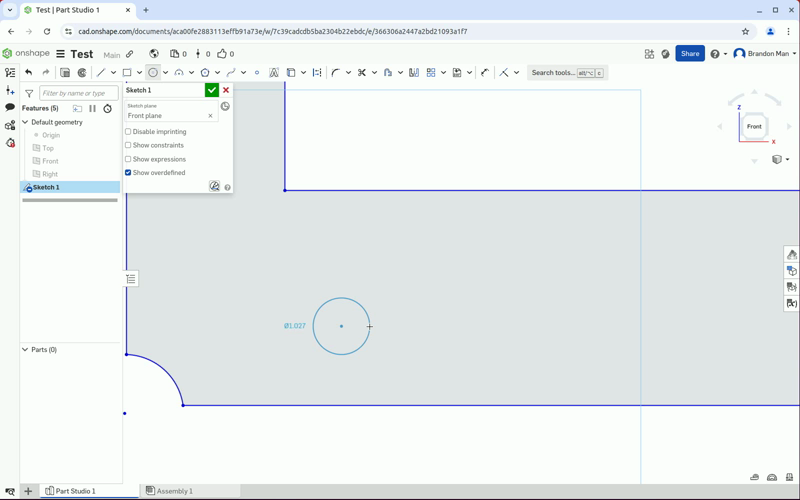
scroll(-6)
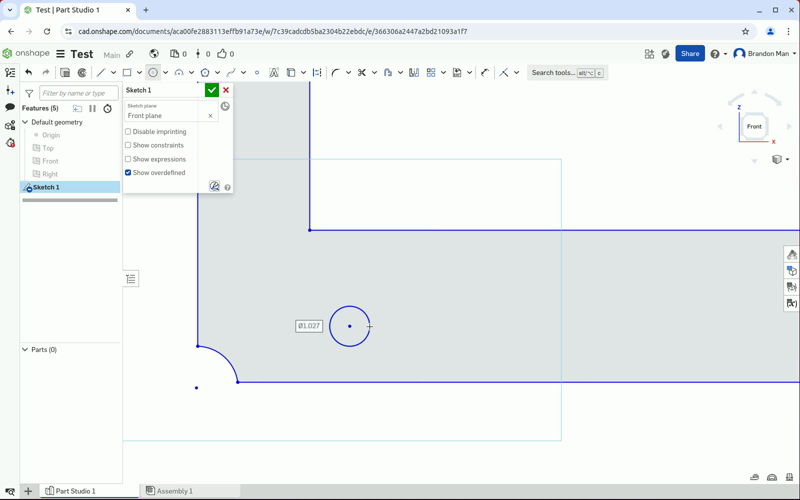
scroll(-6)
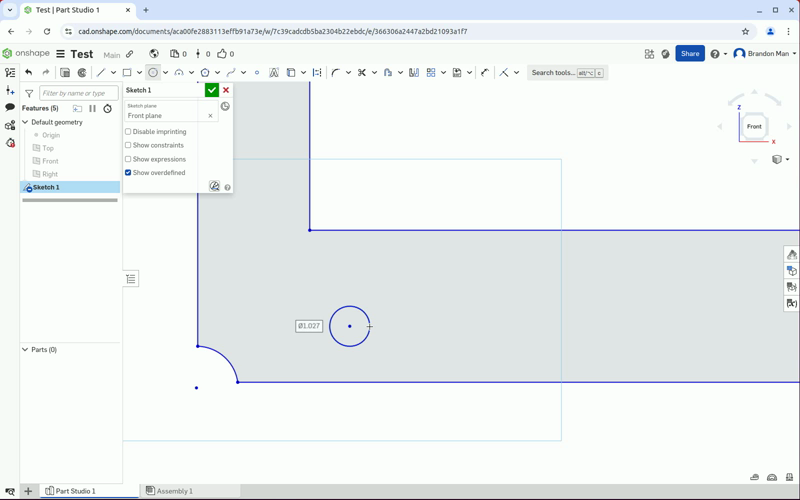
scroll(-6)
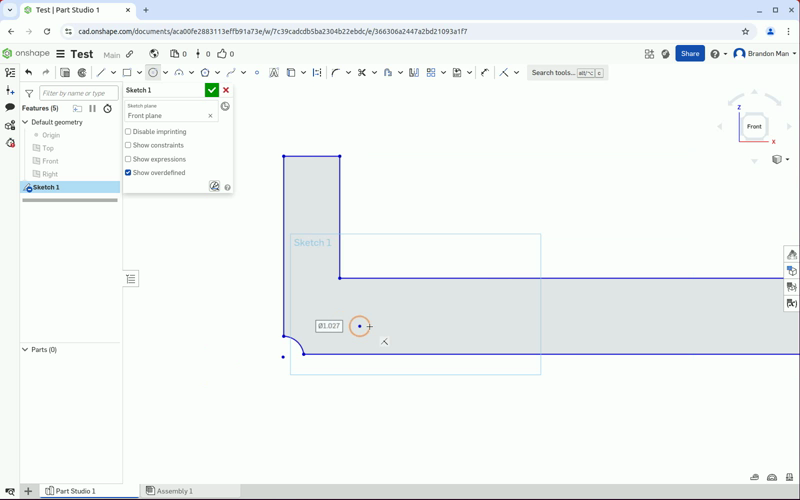
scroll(-6)
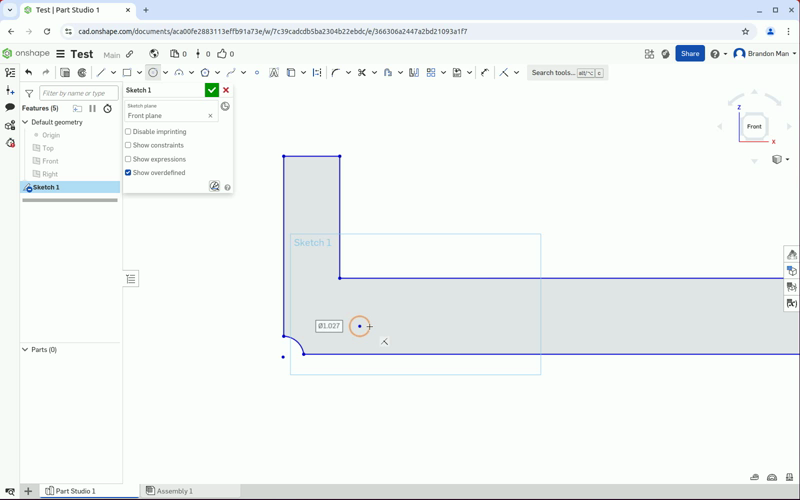
scroll(-6)
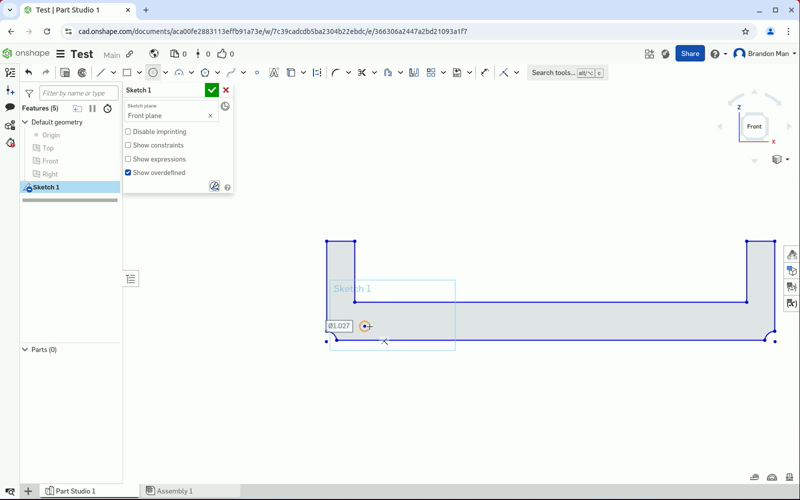
scroll(-6)
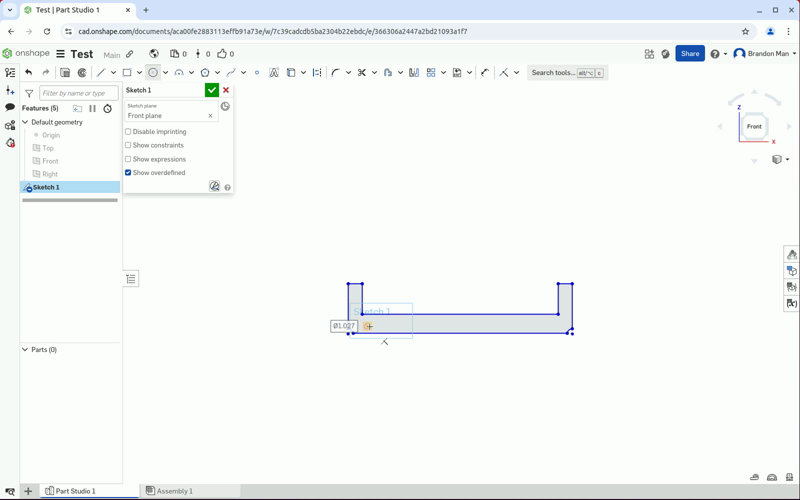
key(esc)
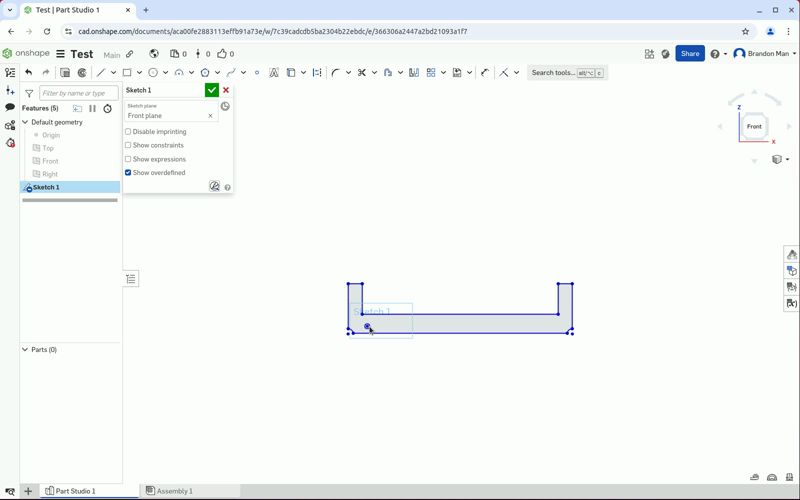
key(c)
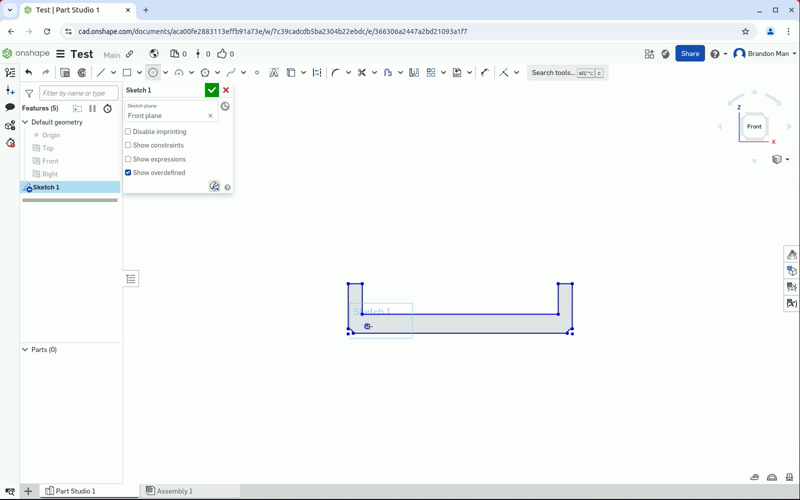
key_down(shift)
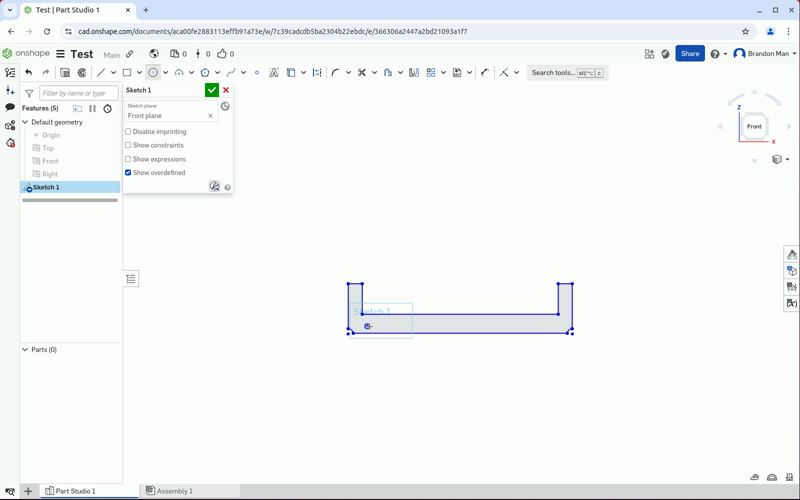
mouse_move(369, 319)
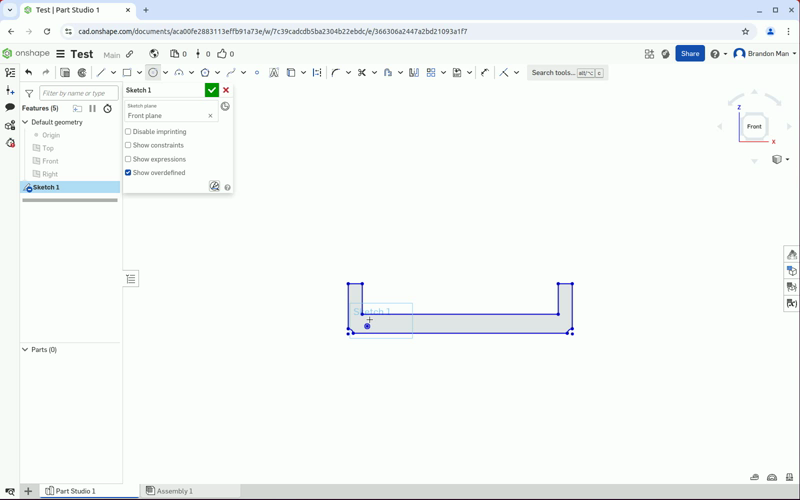
click(369, 319)
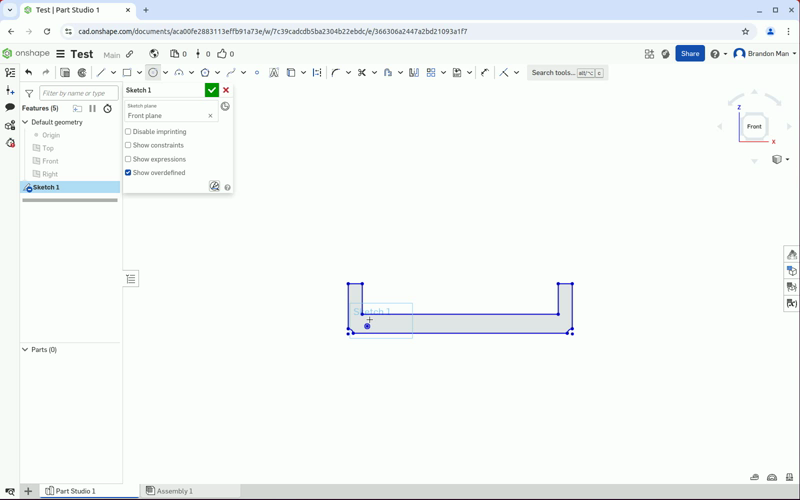
key_up(shift)
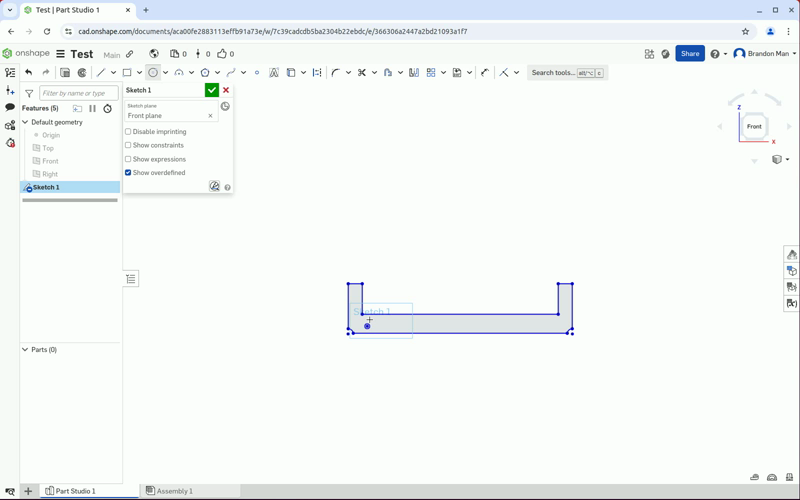
mouse_move(371, 319)
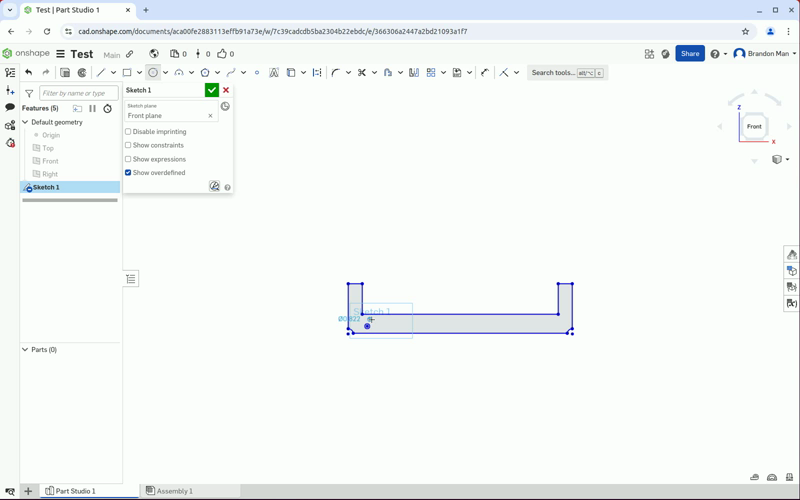
scroll(6)
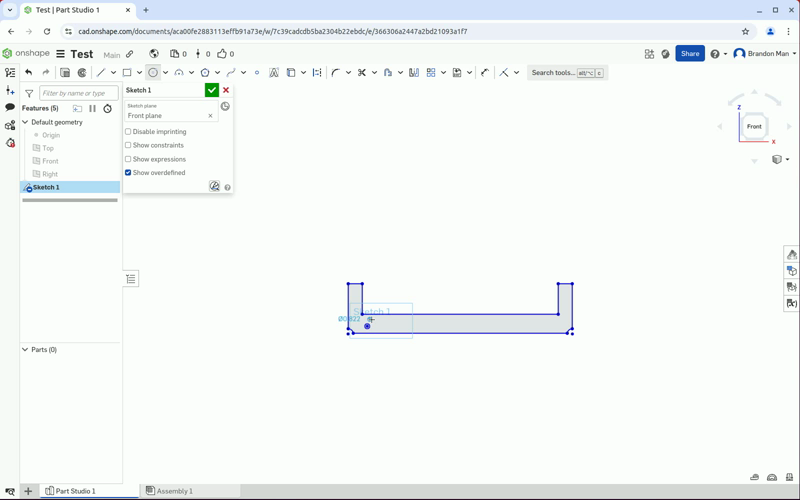
scroll(6)
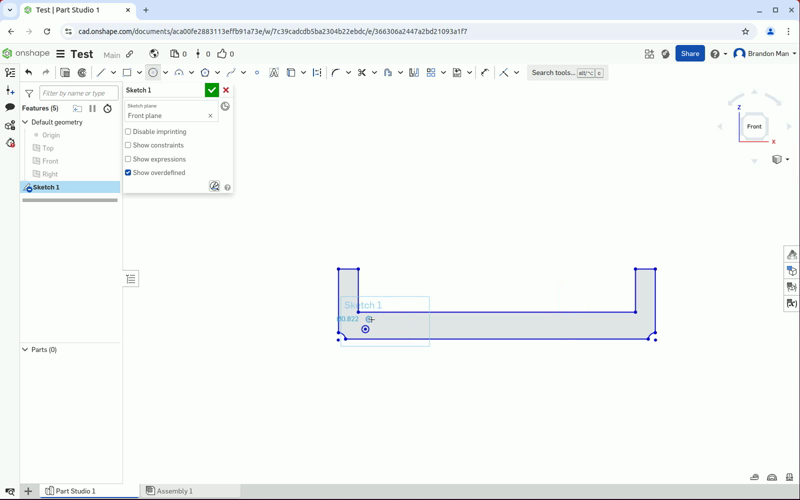
scroll(6)
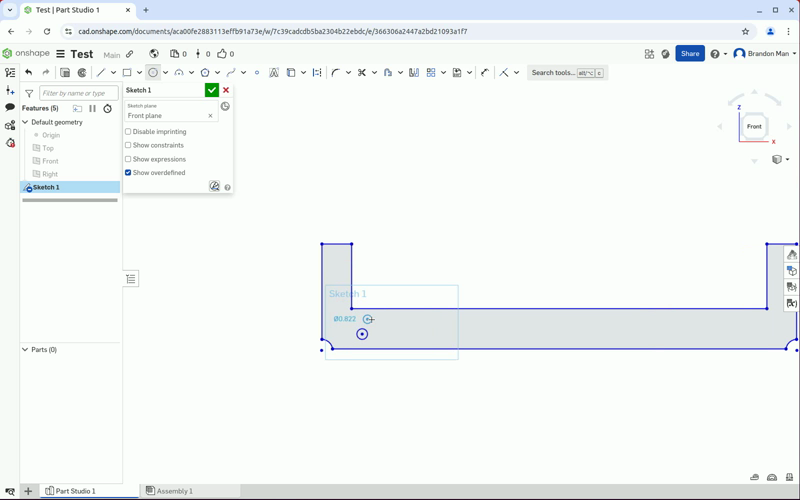
scroll(6)
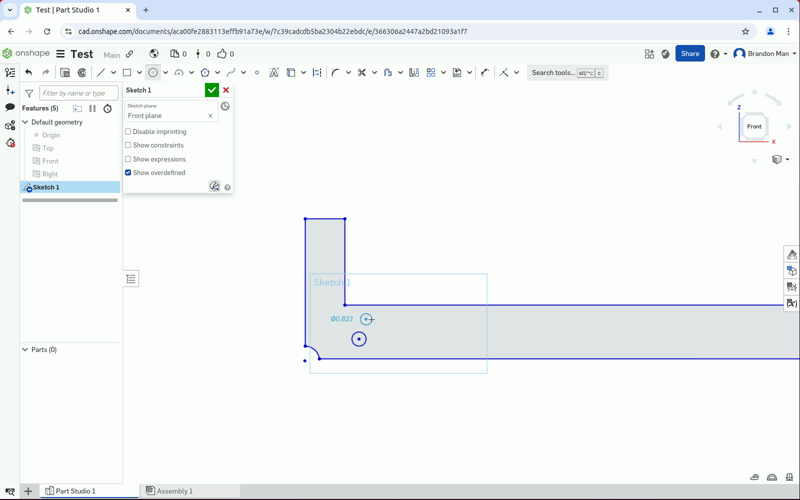
scroll(6)
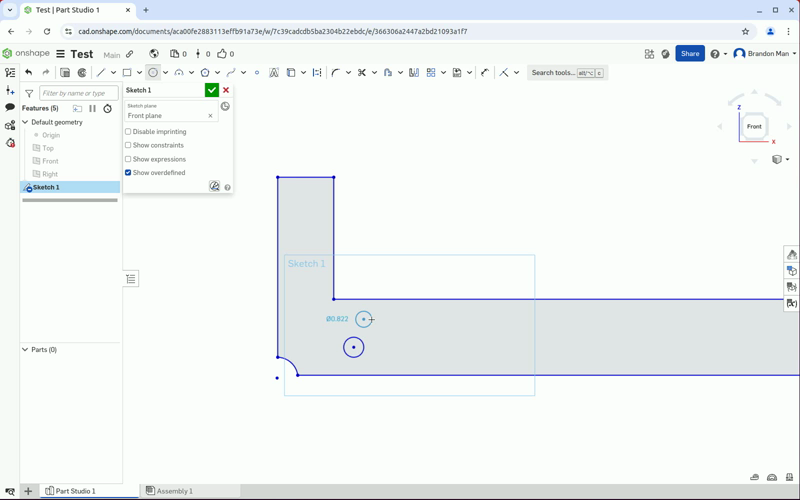
scroll(6)
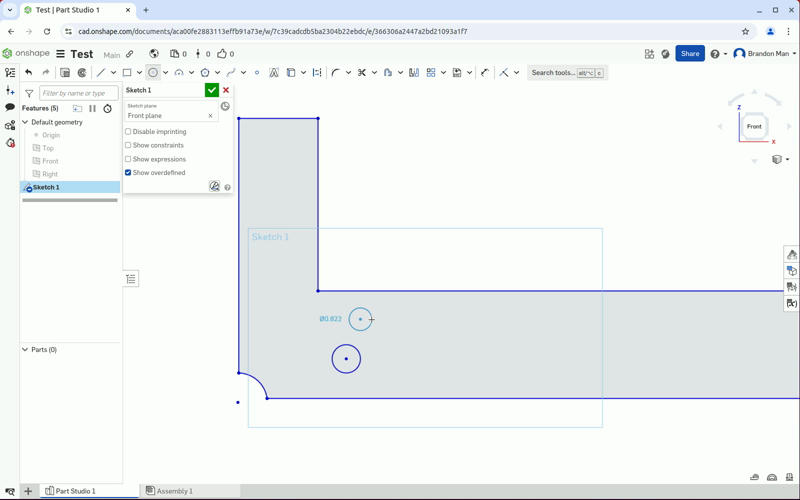
scroll(6)
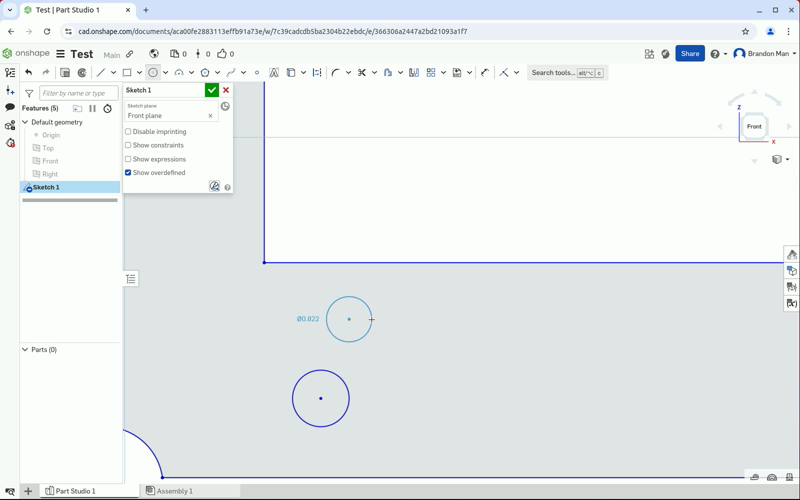
click(371, 319)
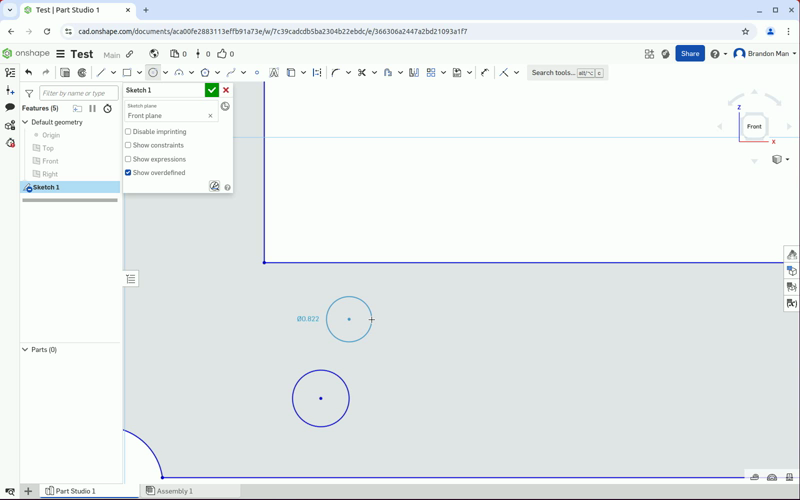
scroll(-6)
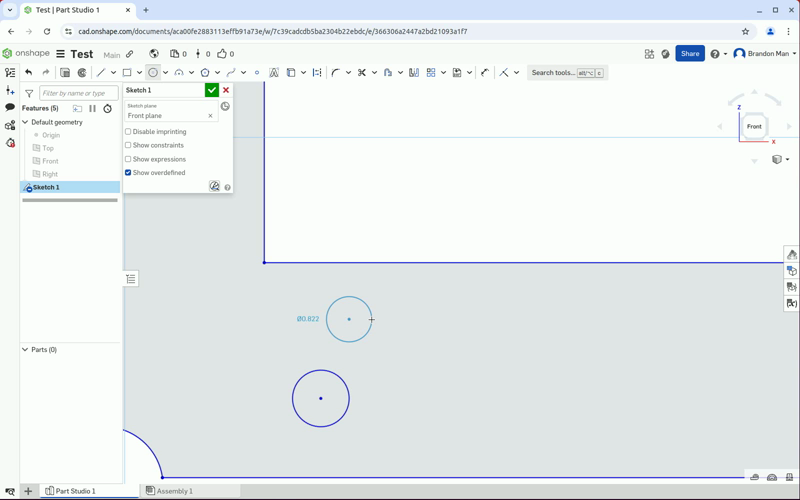
scroll(-6)
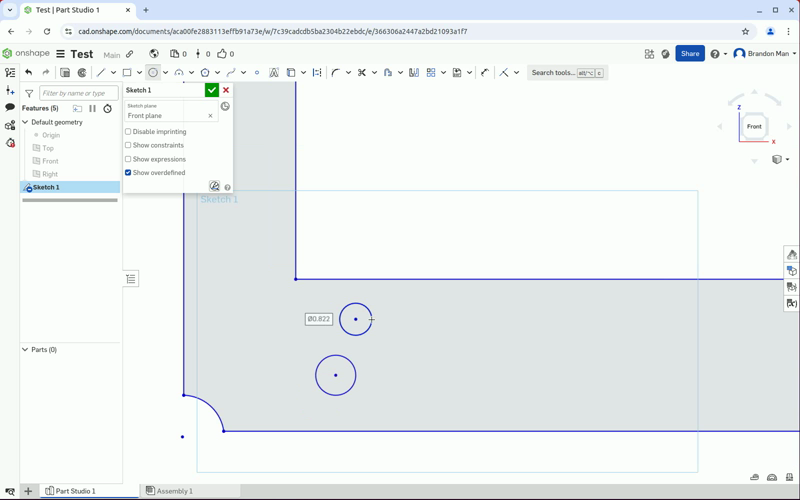
scroll(-6)
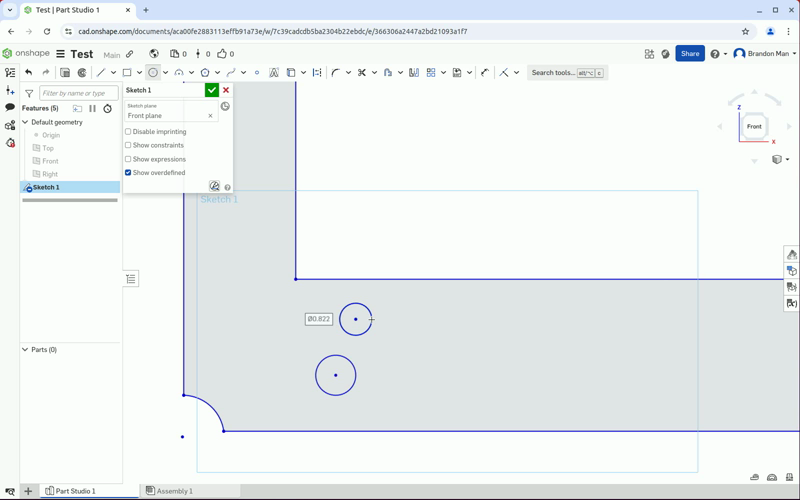
scroll(-6)
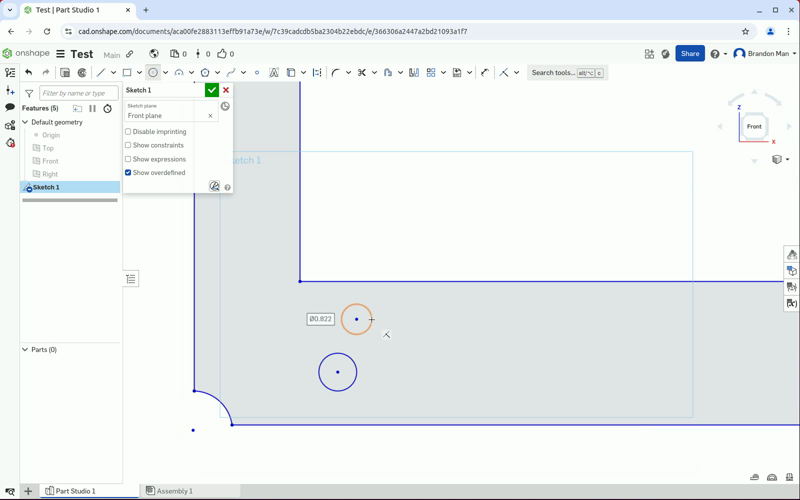
scroll(-6)
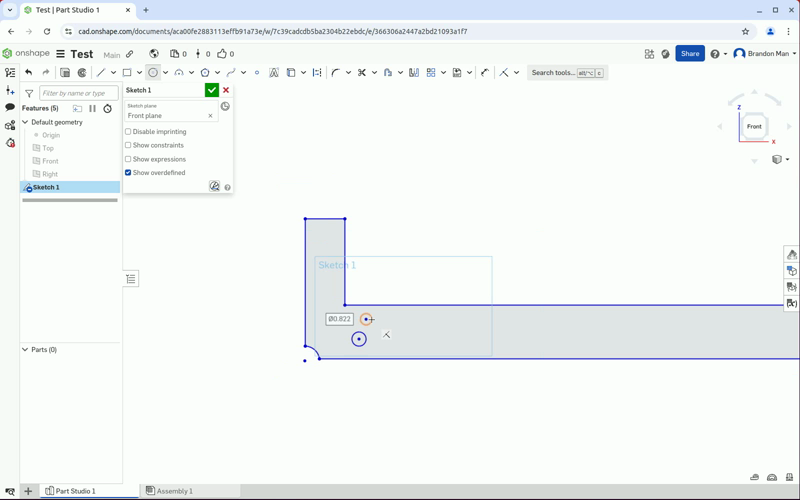
scroll(-6)
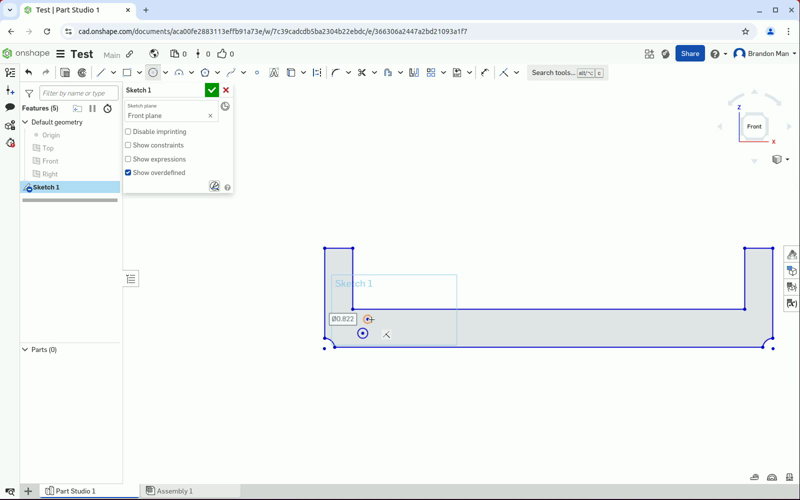
scroll(-6)
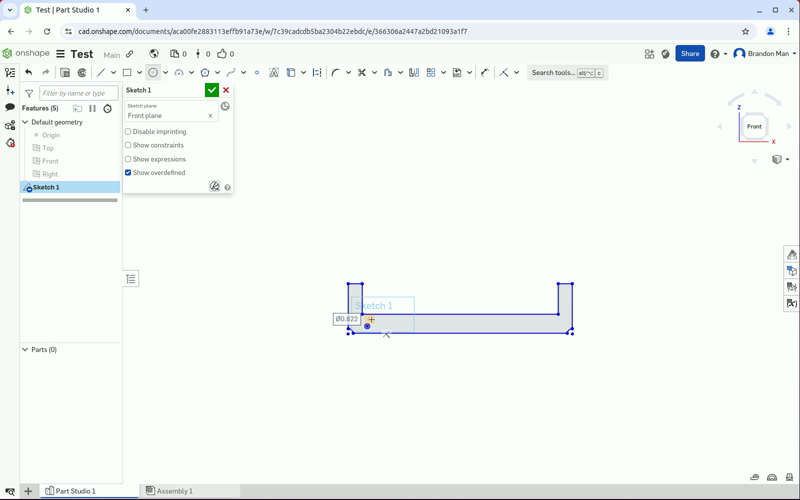
key(esc)
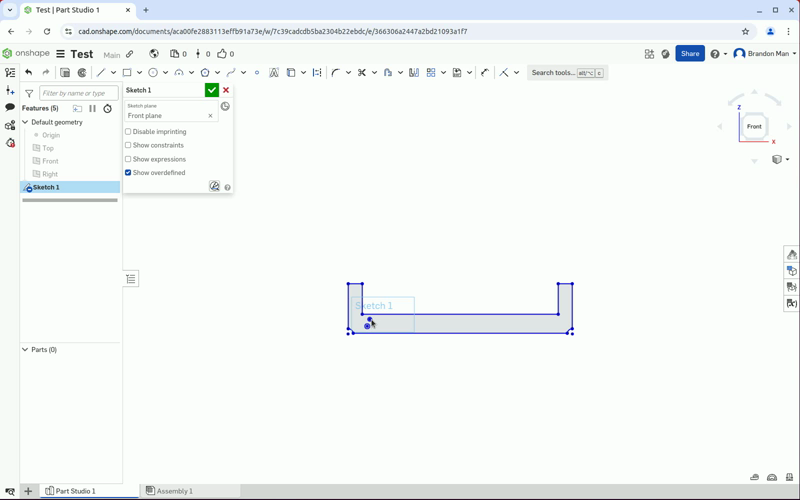
key(c)
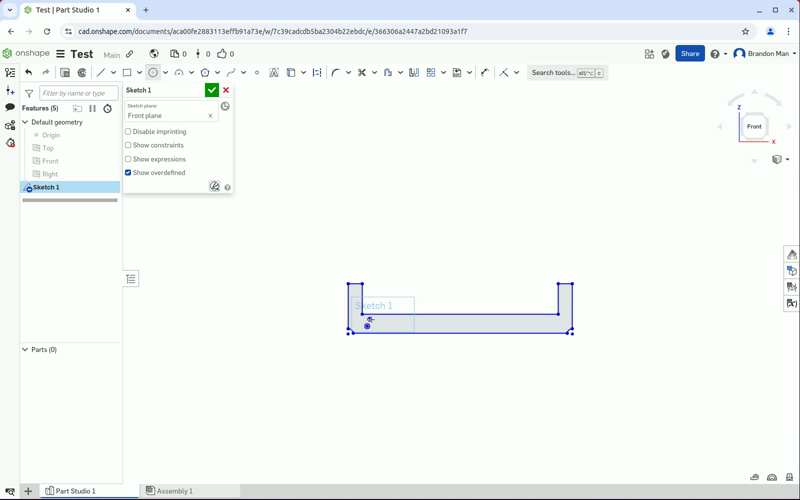
key_down(shift)
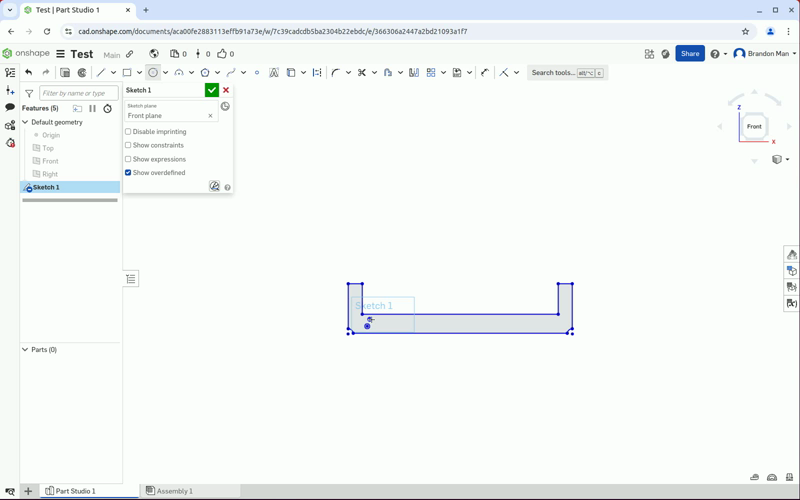
mouse_move(550, 319)
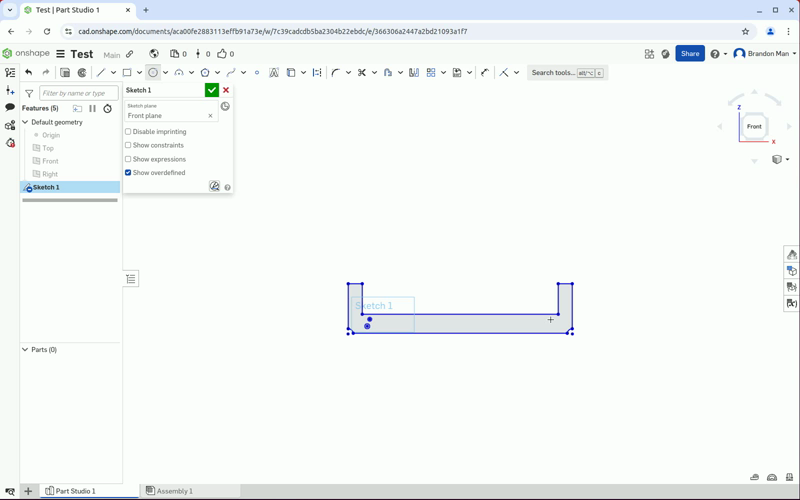
click(550, 319)
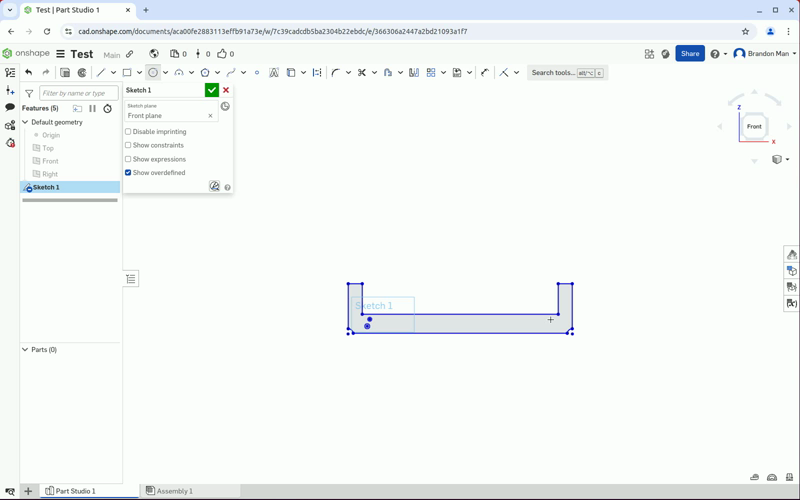
key_up(shift)
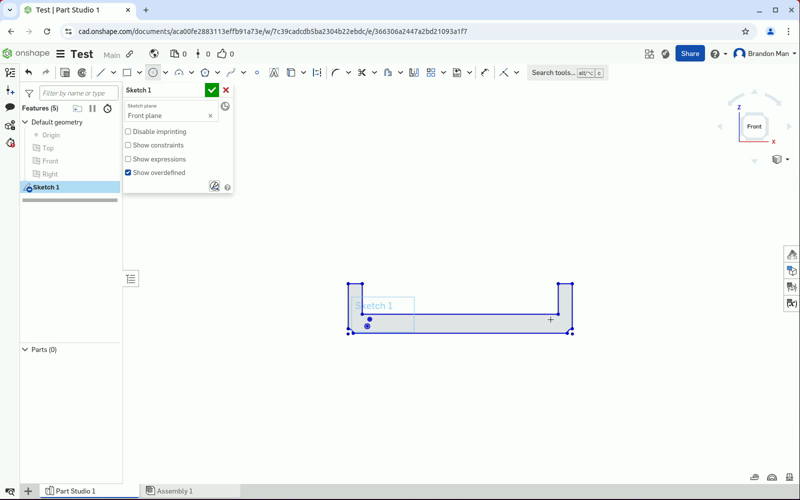
mouse_move(553, 319)
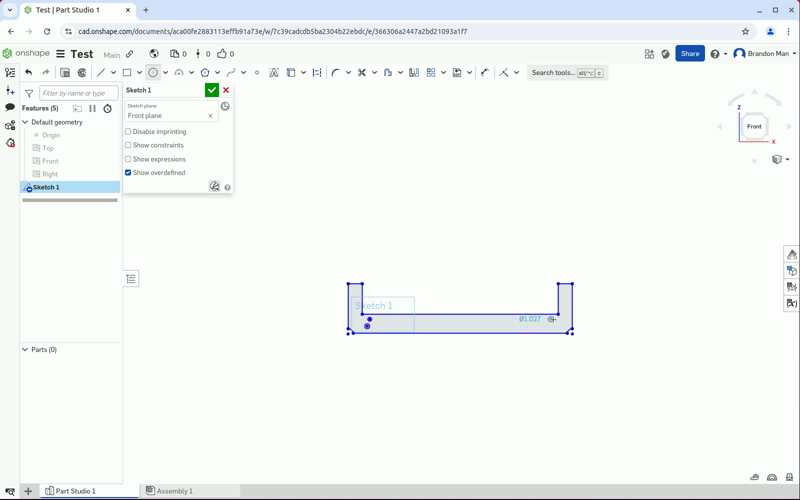
scroll(6)
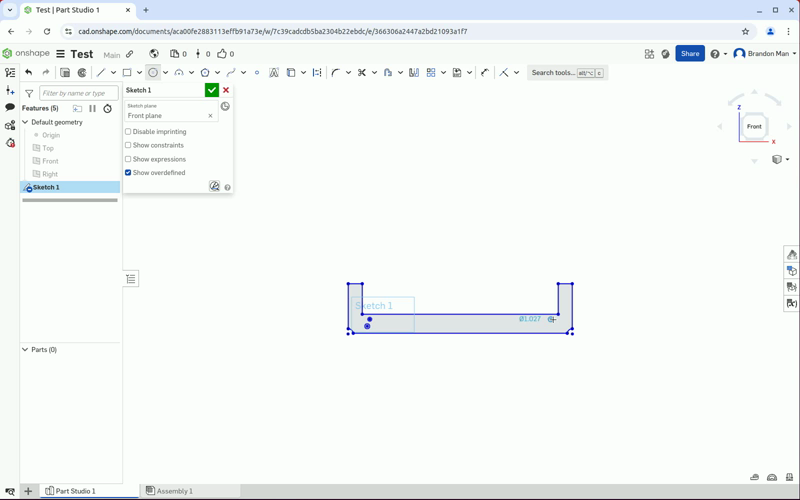
scroll(6)
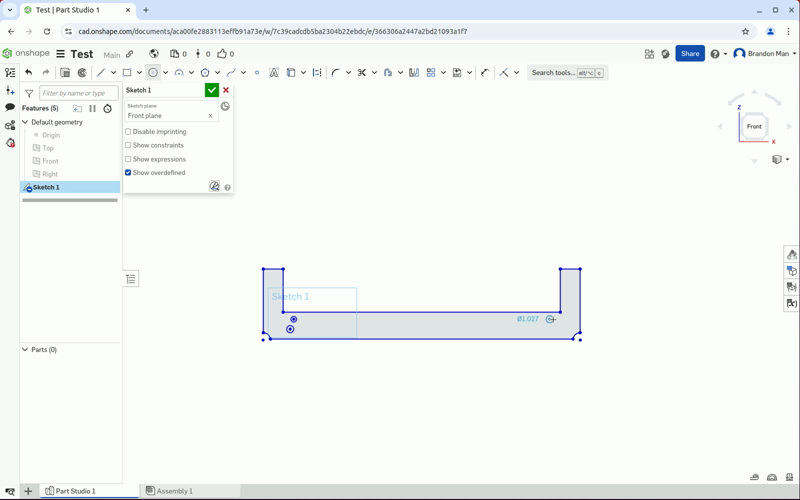
scroll(6)
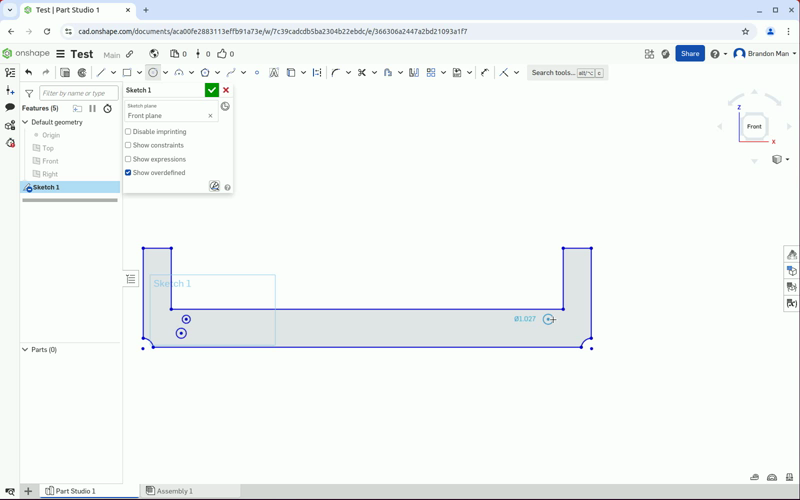
scroll(6)
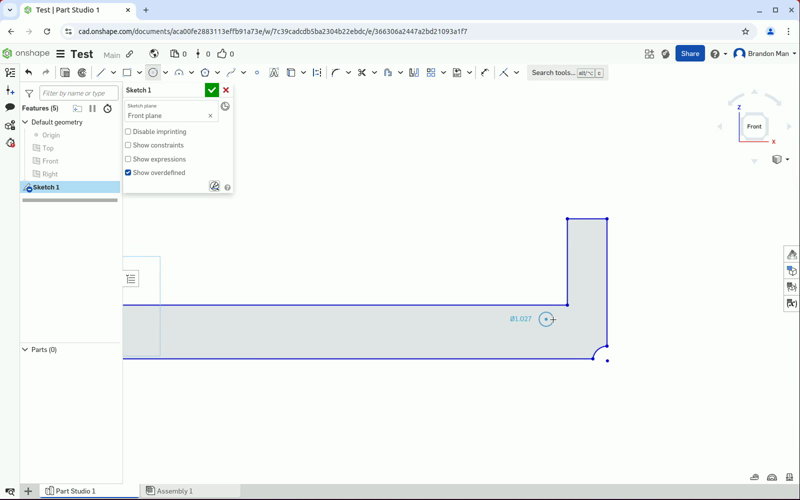
scroll(6)
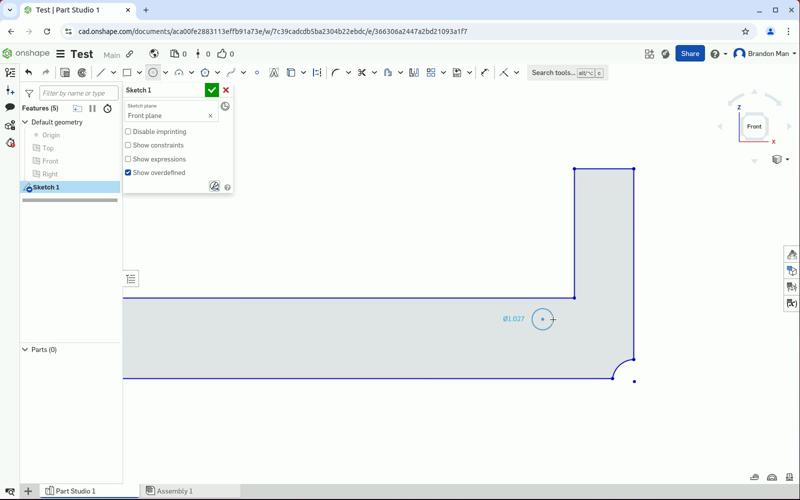
scroll(6)
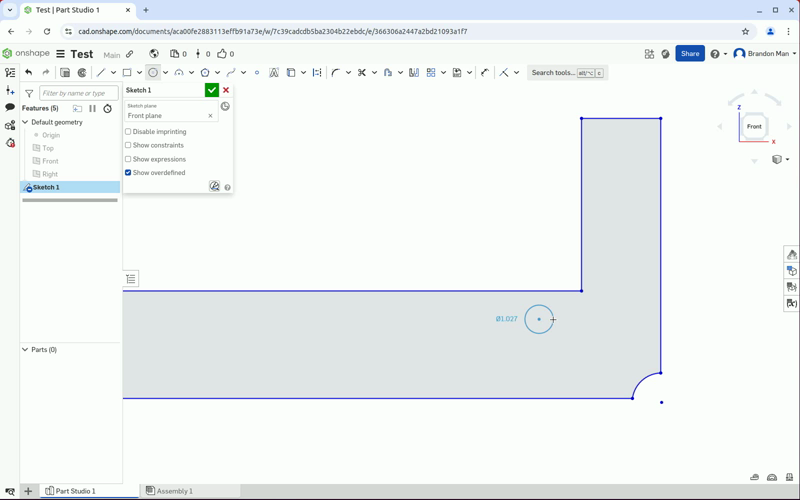
scroll(6)
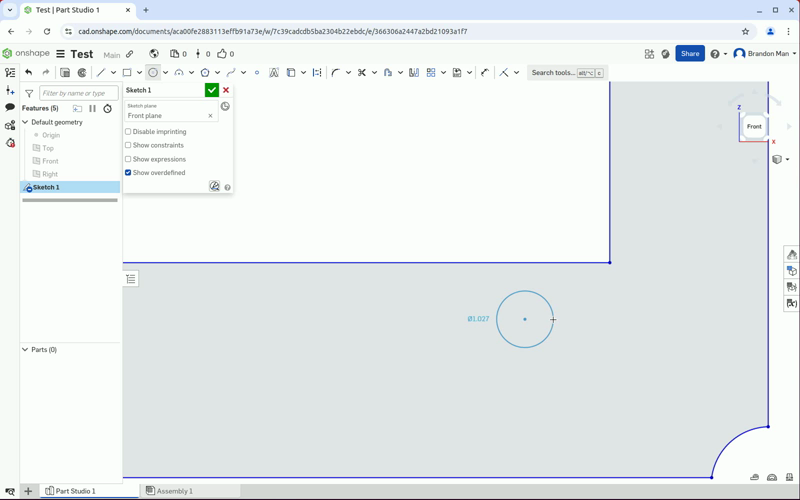
click(553, 319)
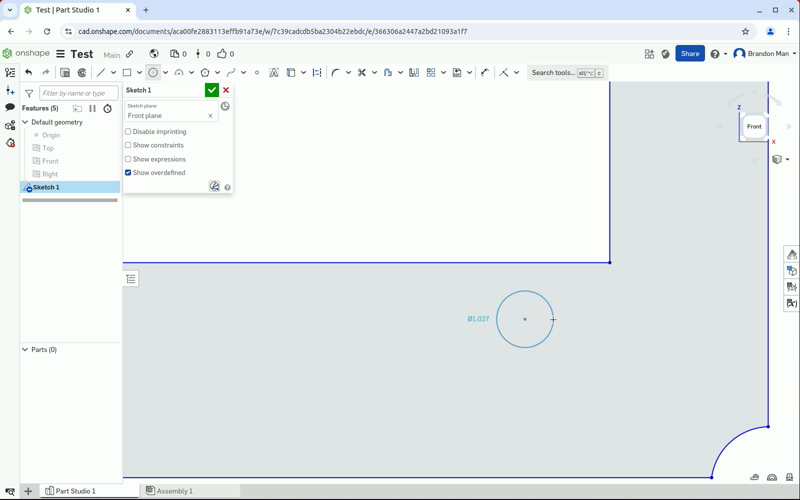
scroll(-6)
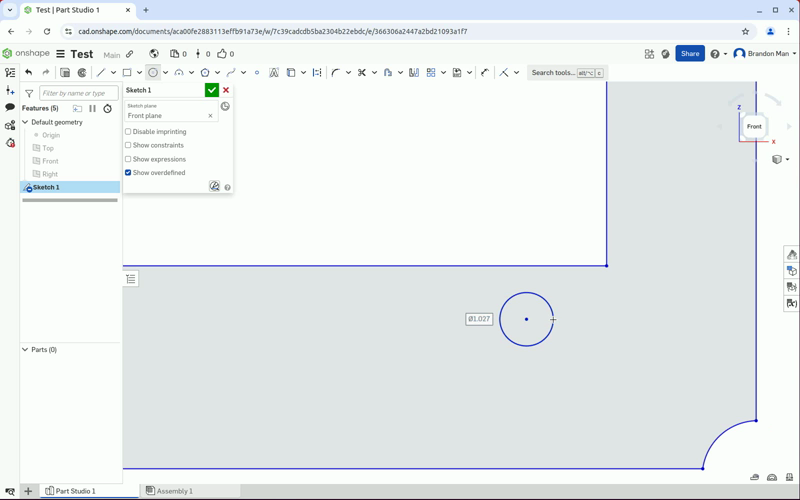
scroll(-6)
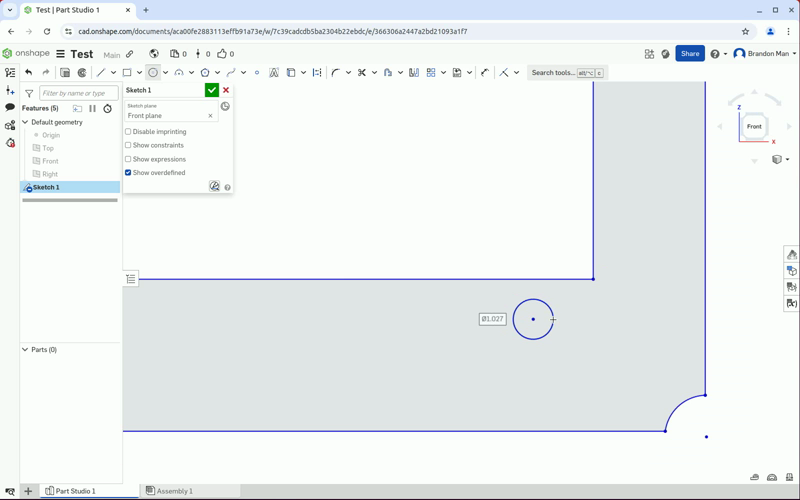
scroll(-6)
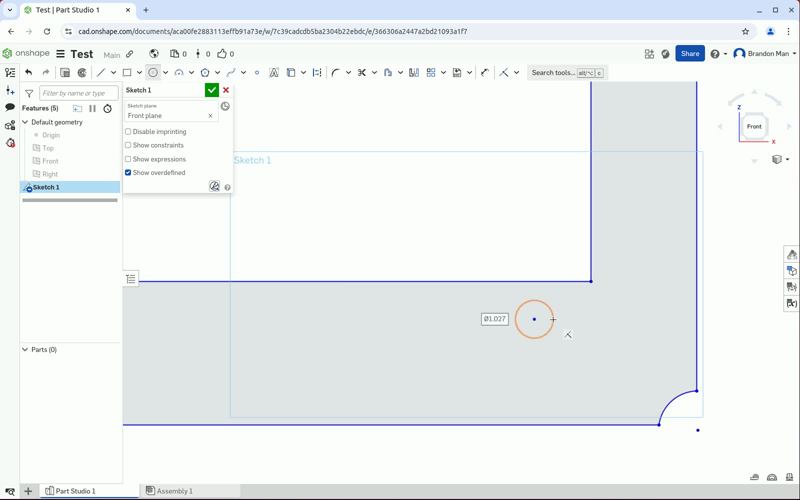
scroll(-6)
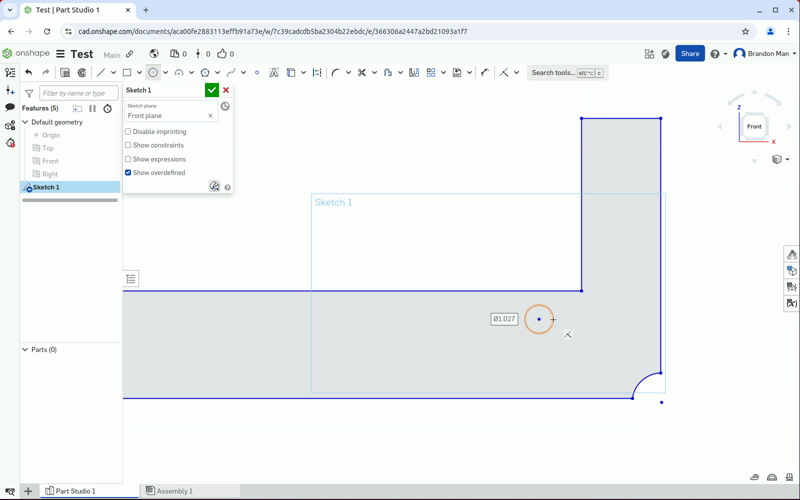
scroll(-6)
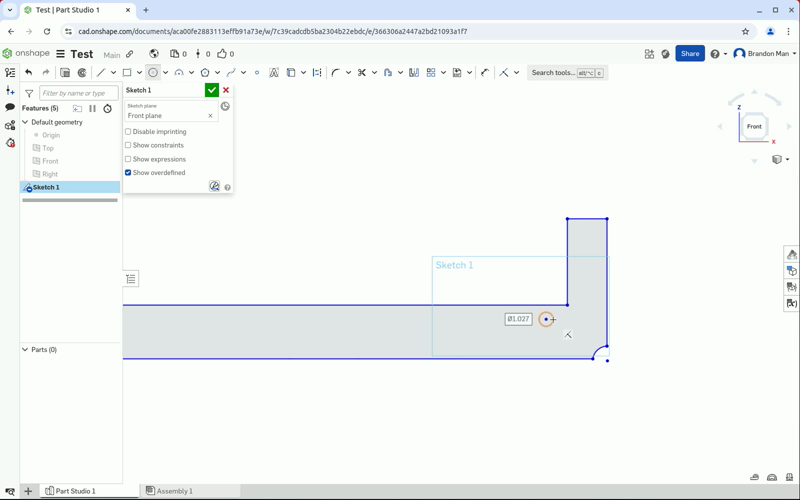
scroll(-6)
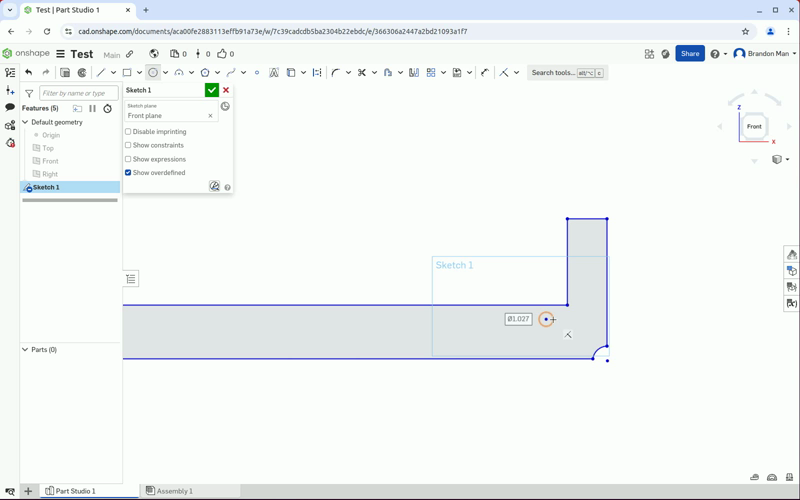
scroll(-6)
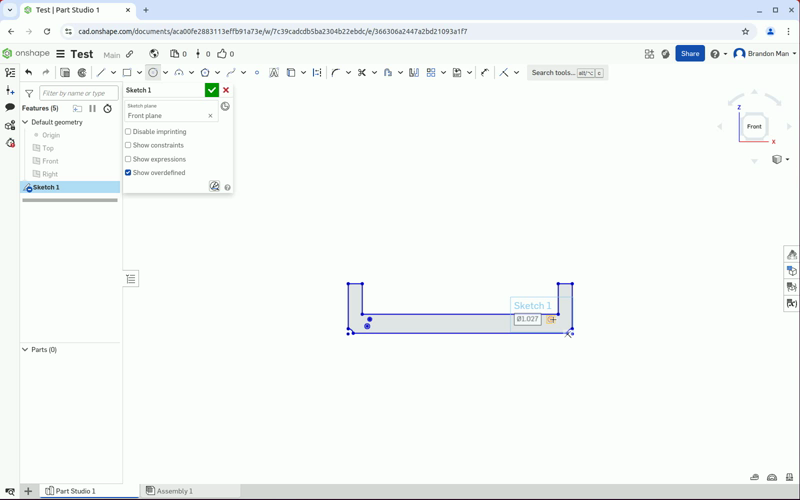
key(esc)
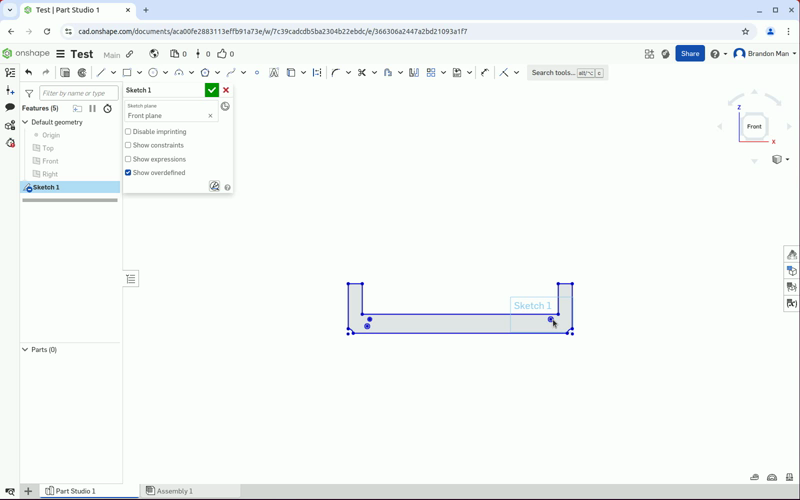
key(c)
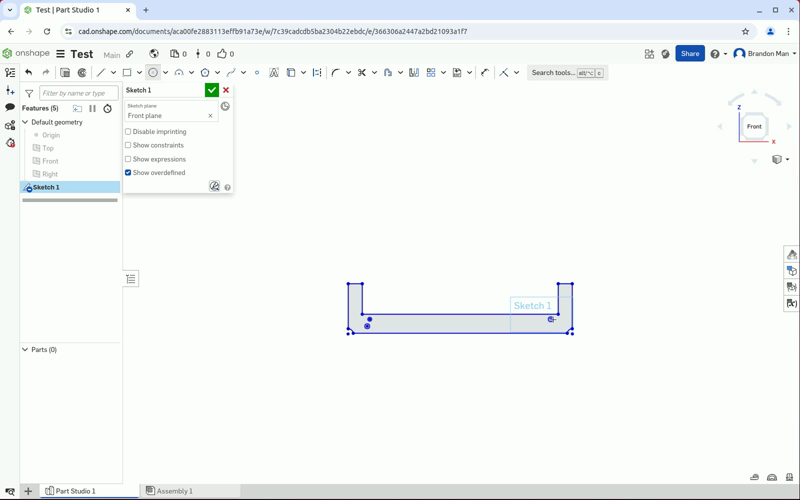
key_down(shift)
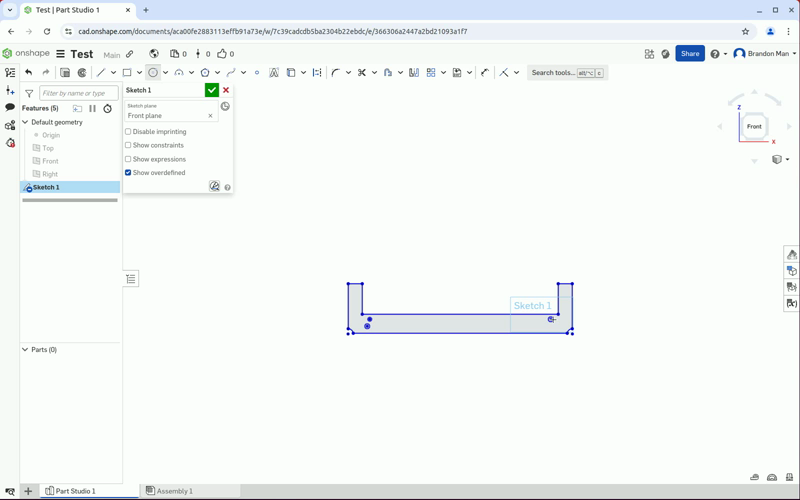
mouse_move(553, 326)
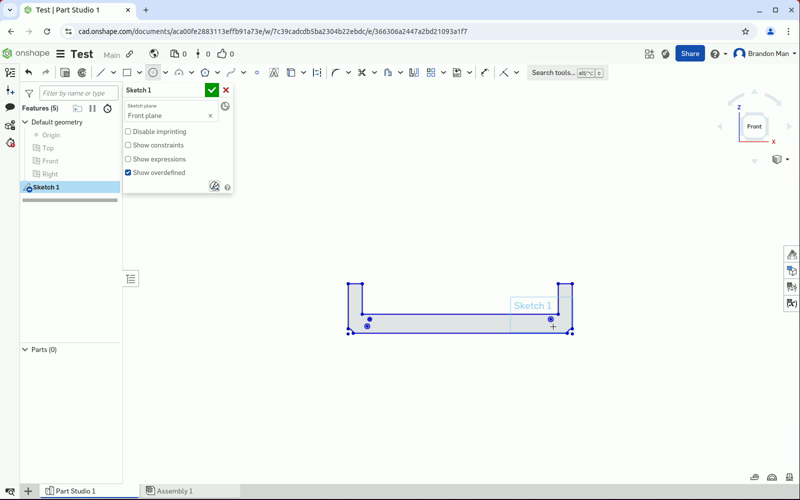
click(553, 326)
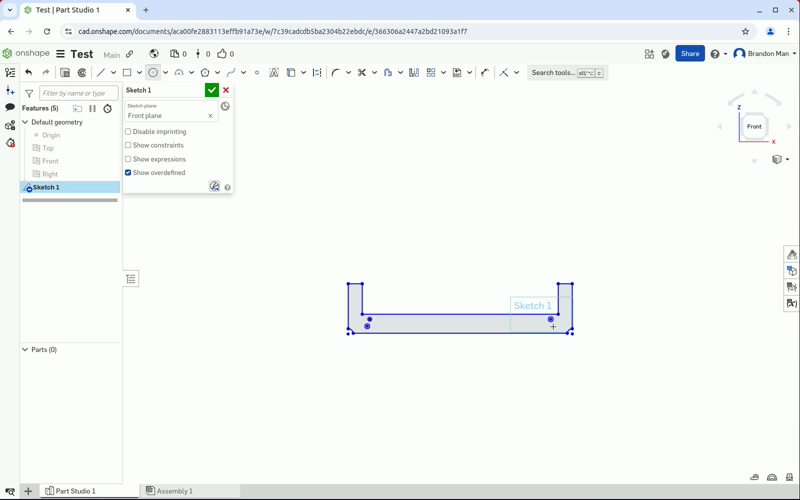
key_up(shift)
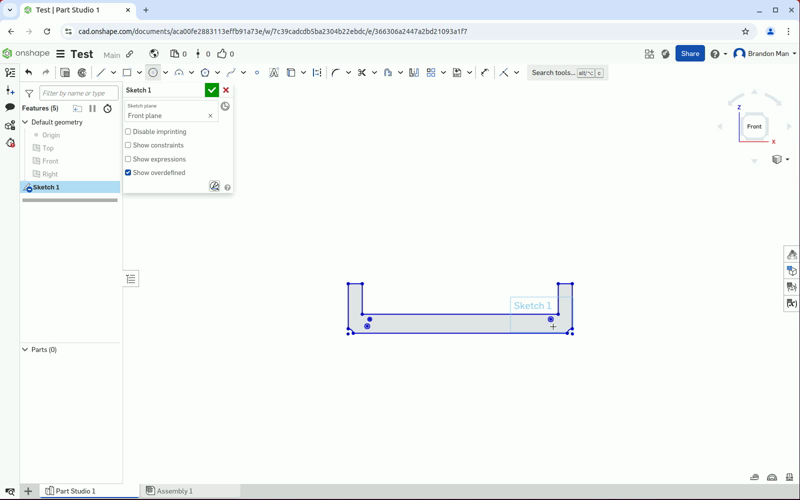
mouse_move(555, 326)
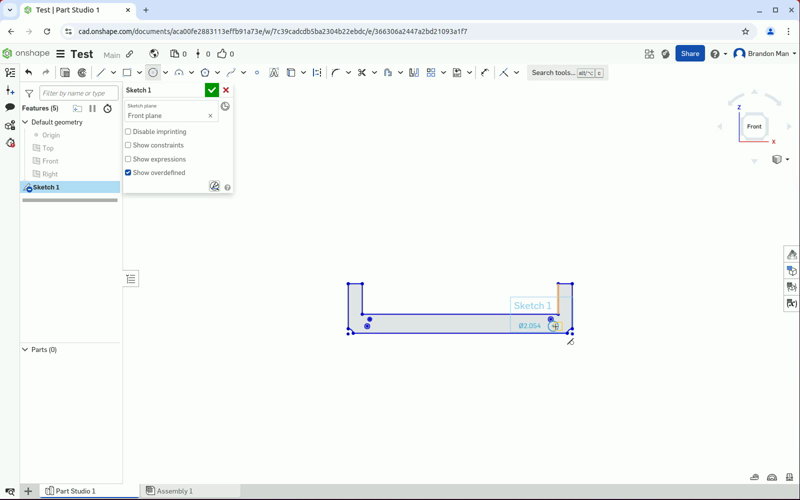
scroll(6)
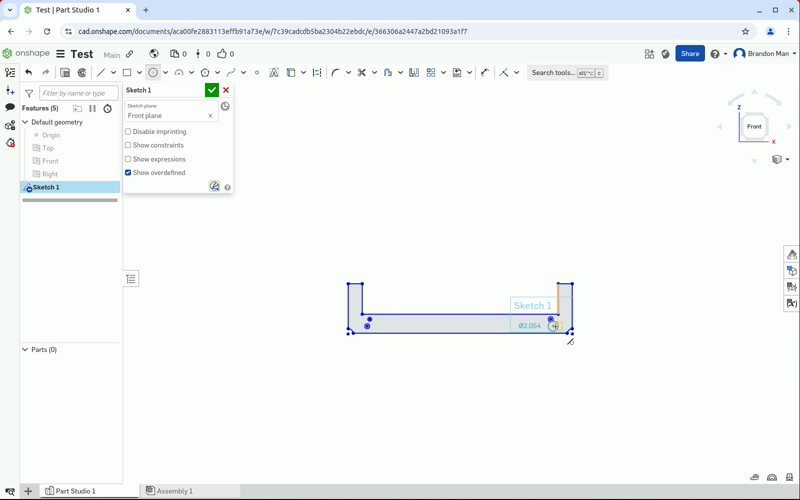
scroll(6)
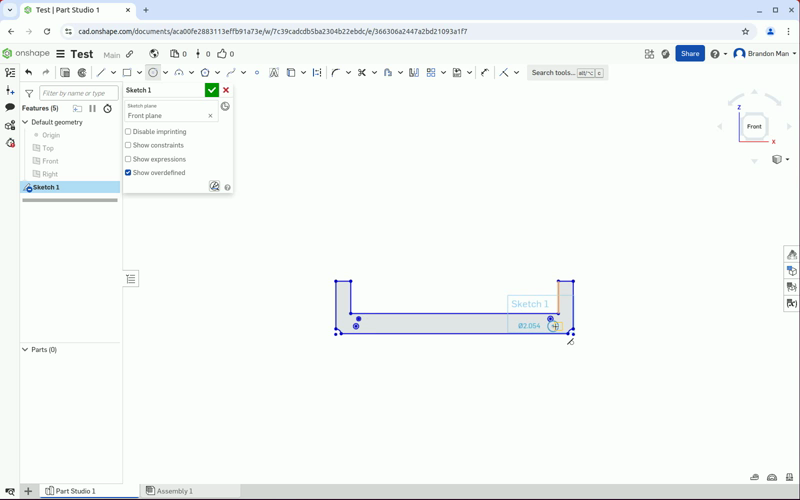
scroll(6)
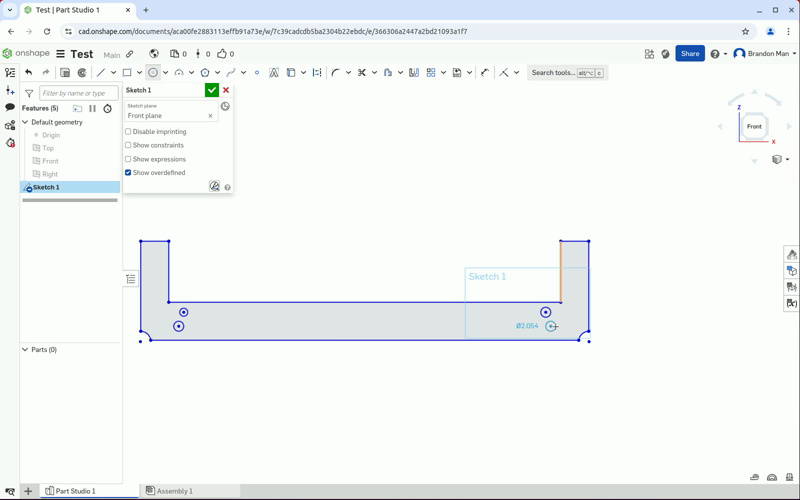
scroll(6)
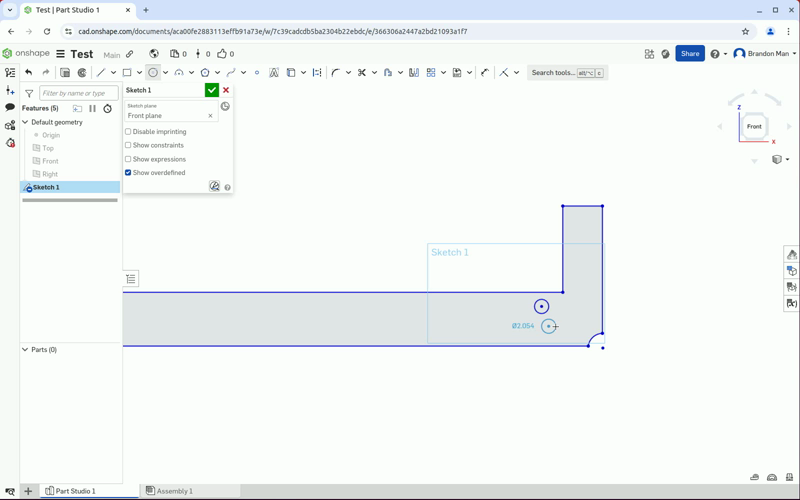
scroll(6)
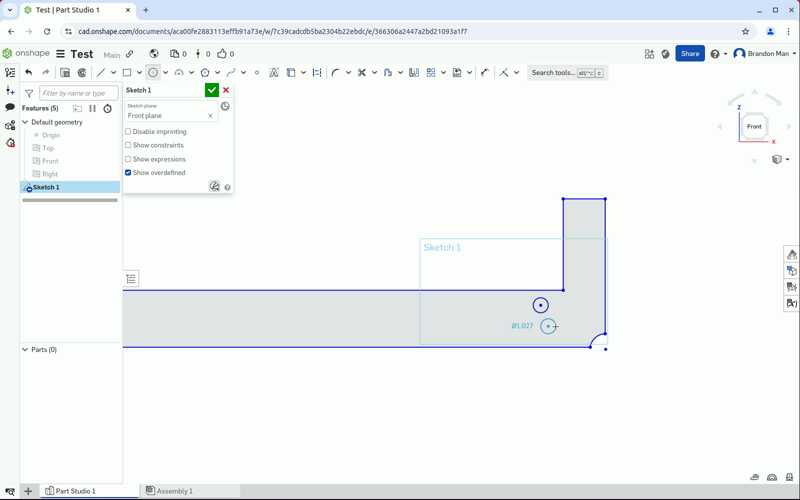
scroll(6)
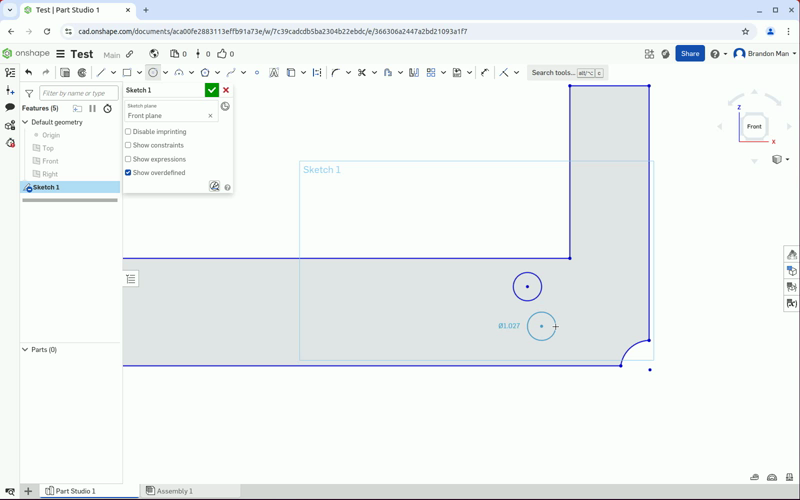
scroll(6)
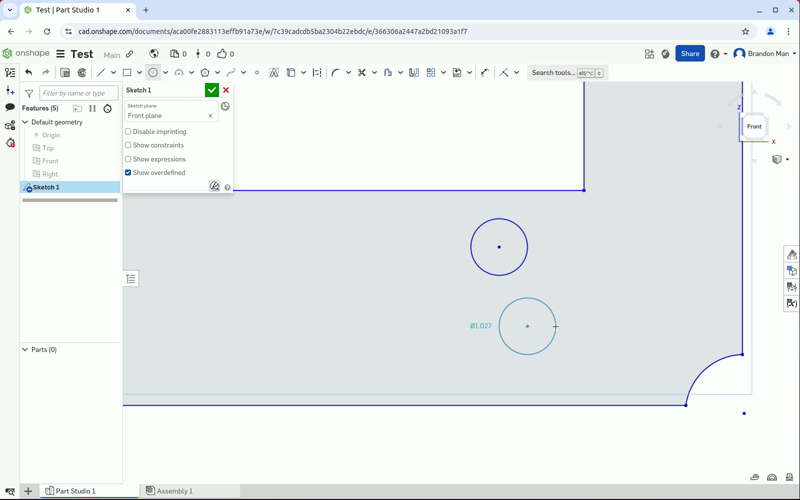
click(555, 326)
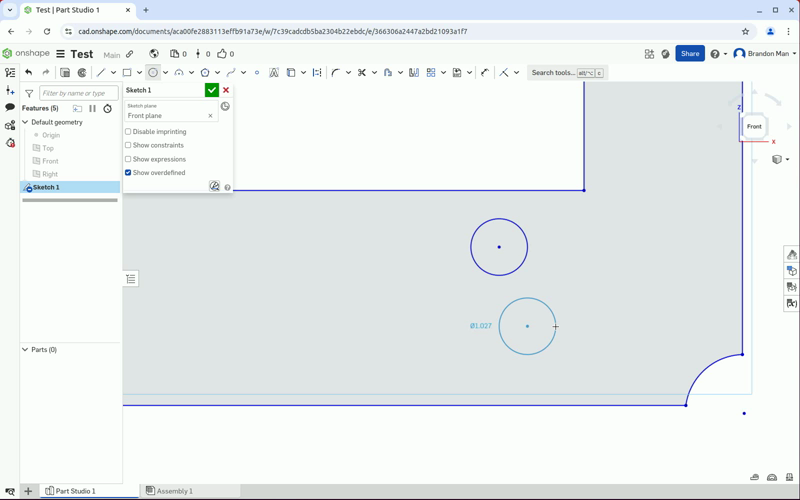
scroll(-6)
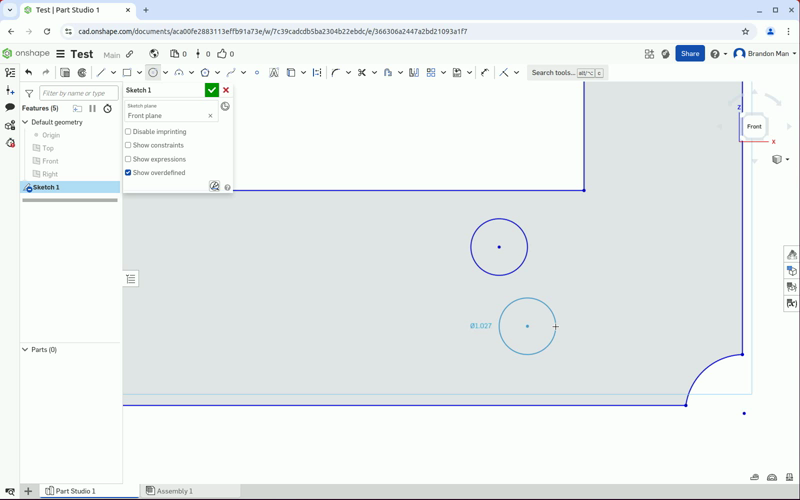
scroll(-6)
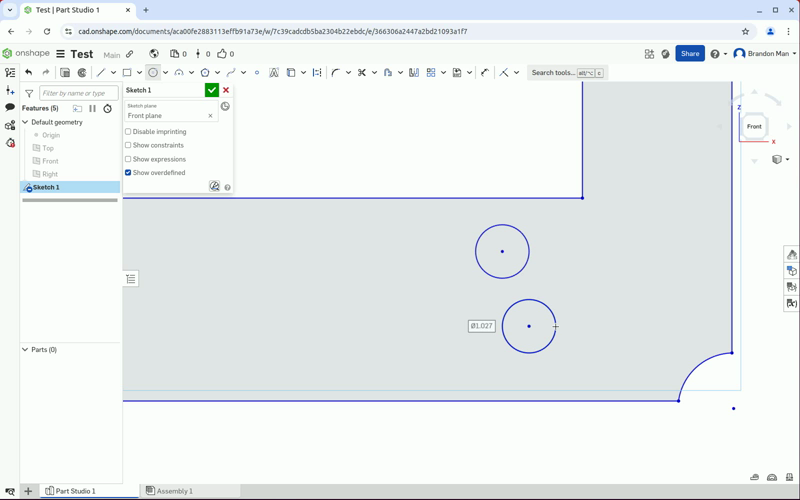
scroll(-6)
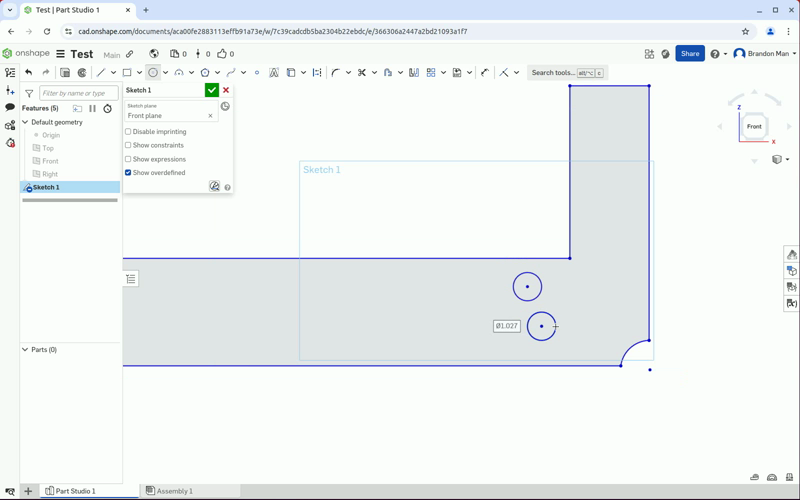
scroll(-6)
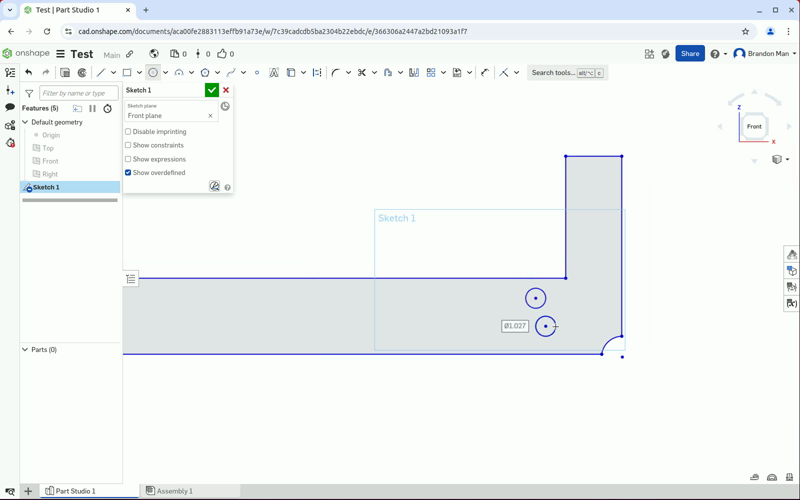
scroll(-6)
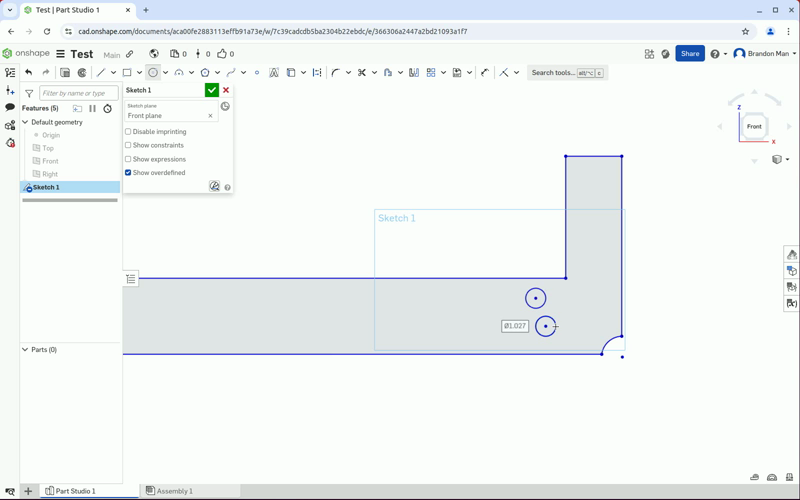
scroll(-6)
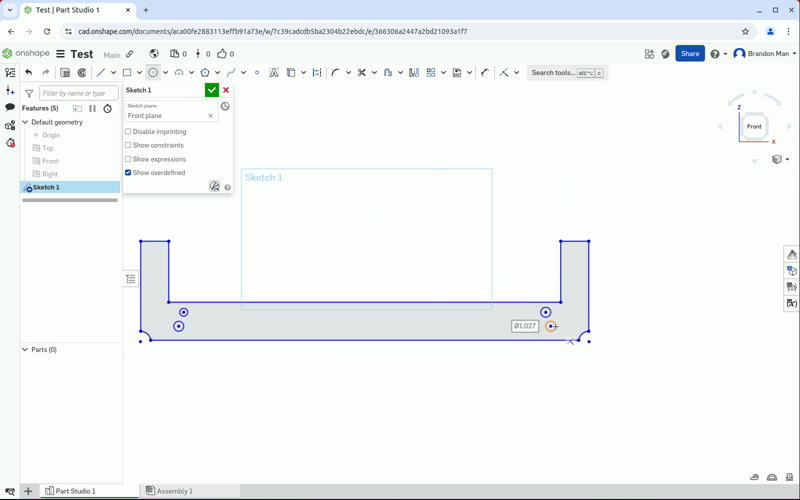
scroll(-6)
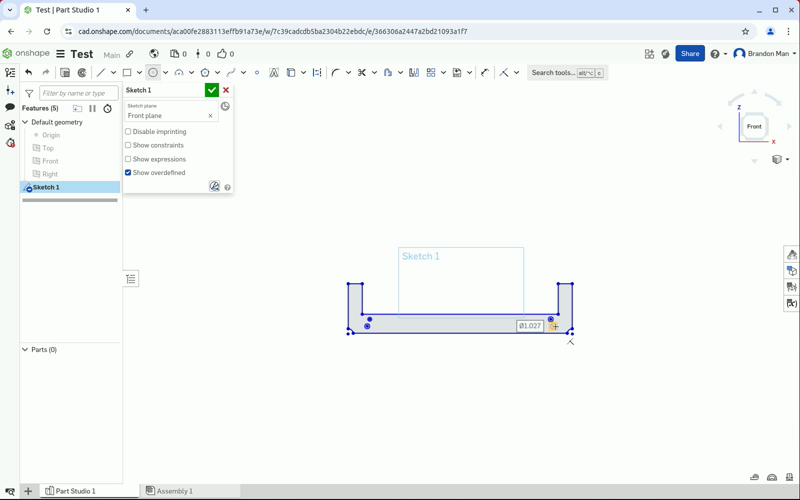
key(esc)
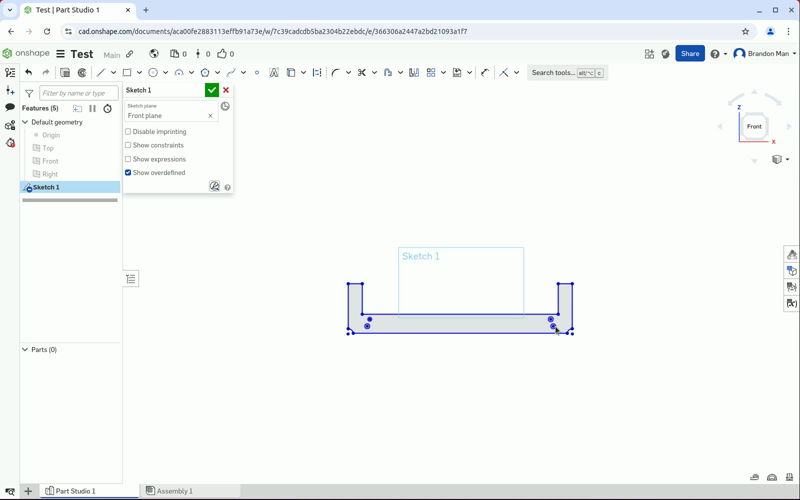
mouse_move(408, 325)
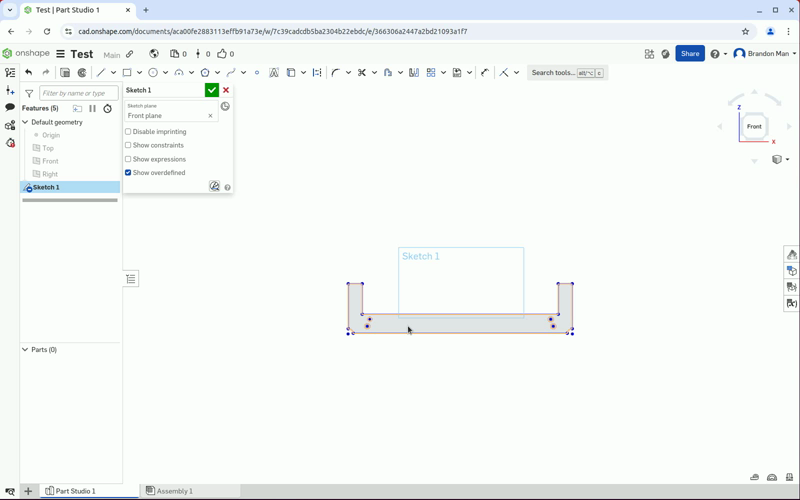
click(408, 325)
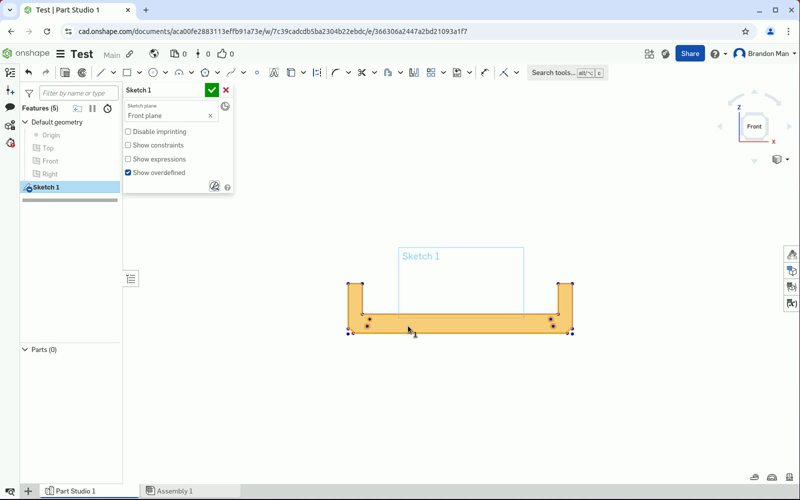
mouse_move(73, 352)
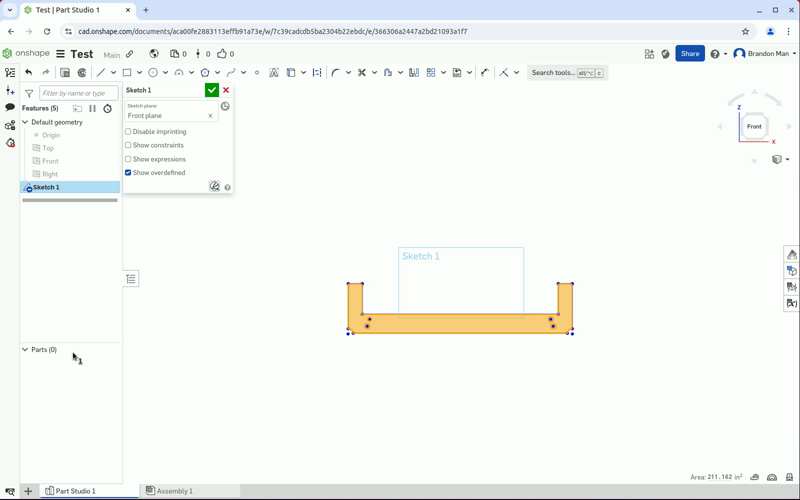
key(shift+y)
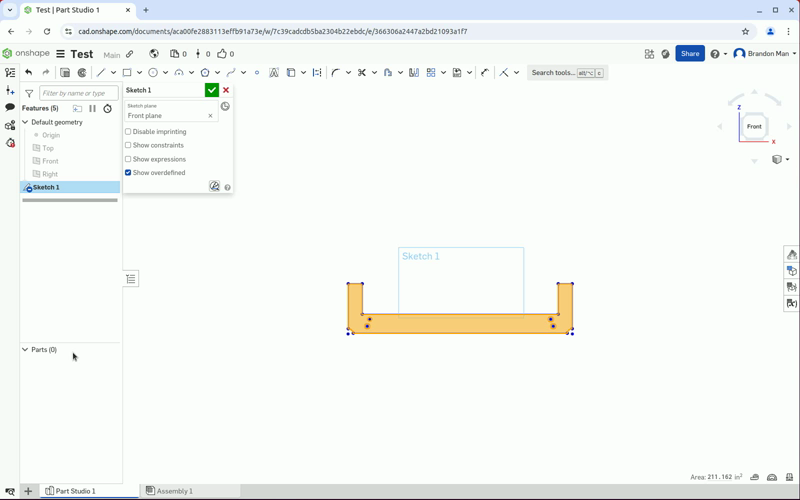
key(shift+e)
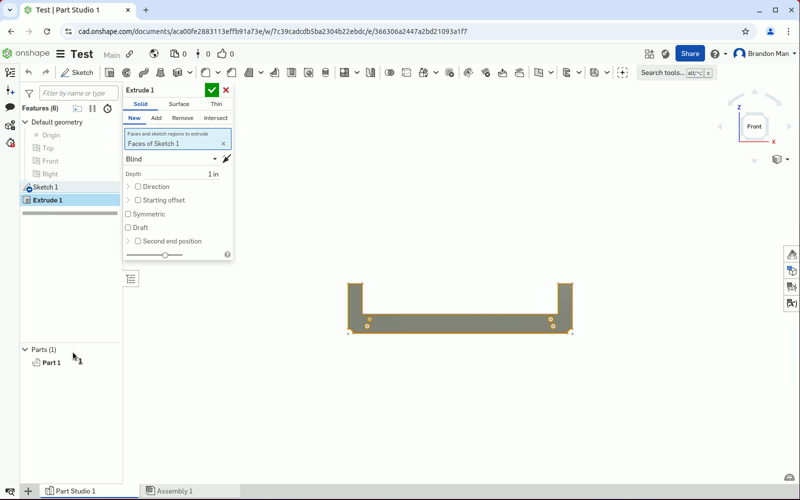
mouse_move(143, 106)
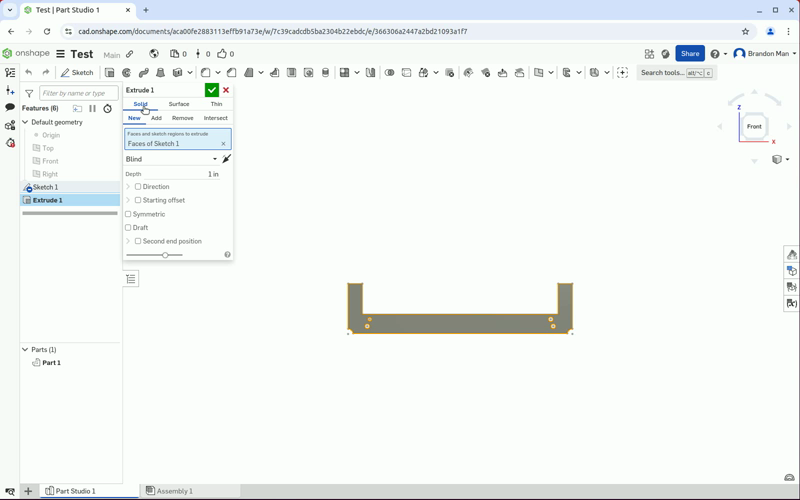
click(143, 106)
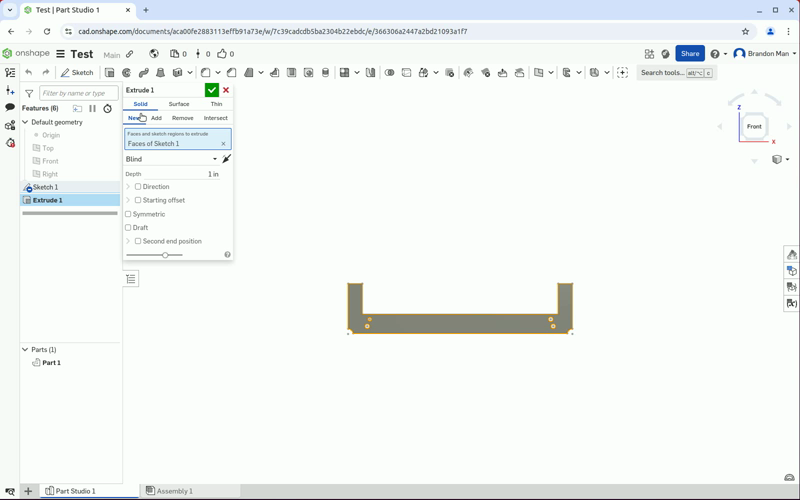
mouse_move(137, 120)
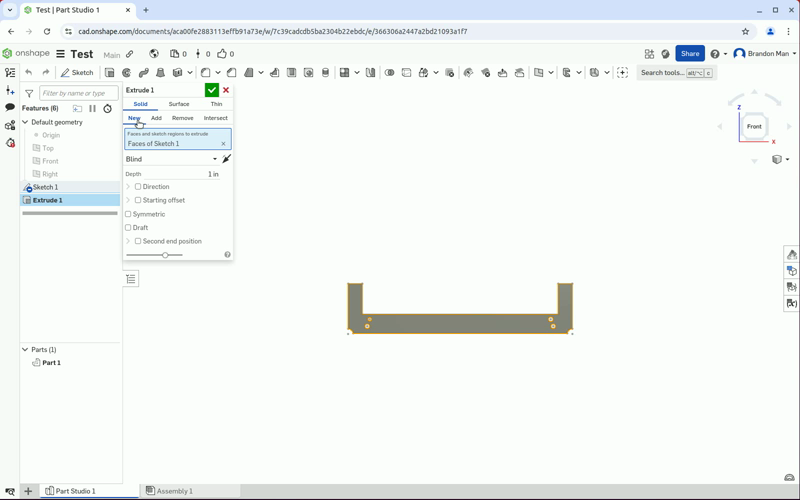
click(137, 120)
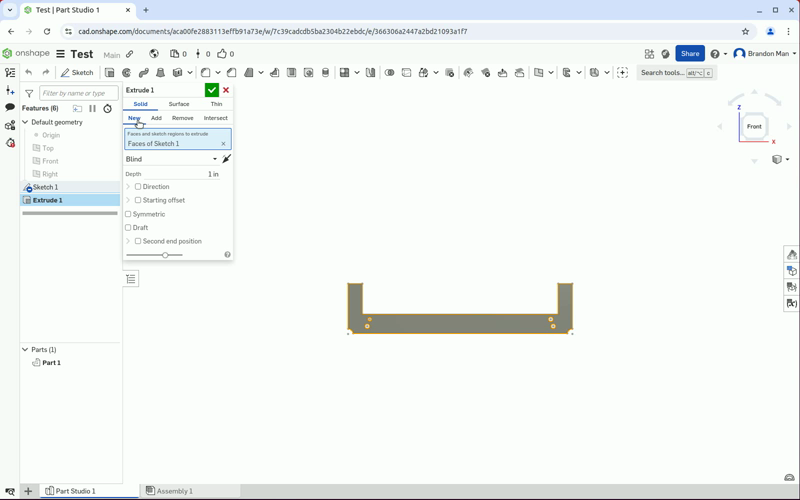
key(tab, 4)
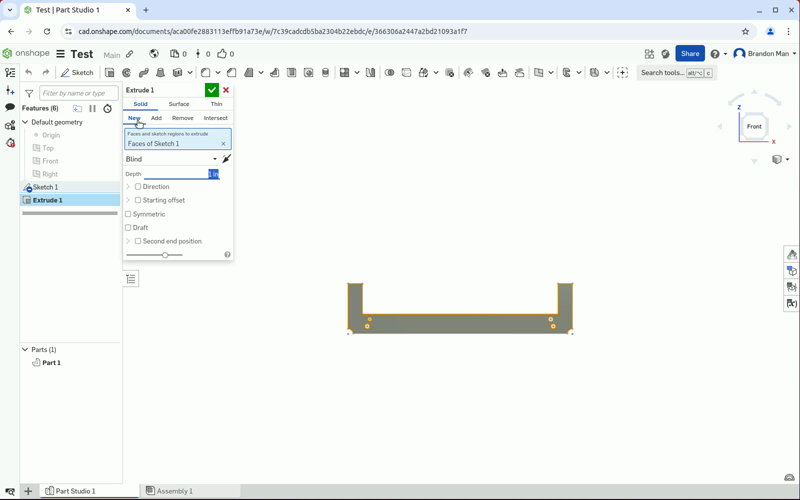
text(2.166)
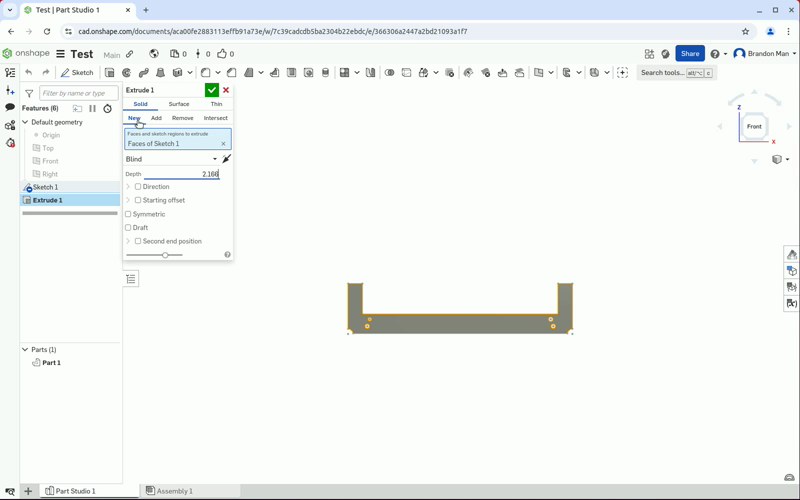
key(enter)
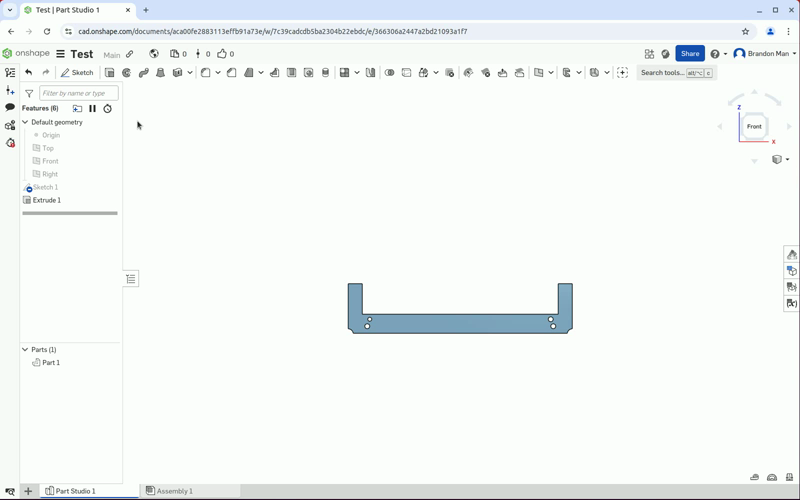
key(shift+h)
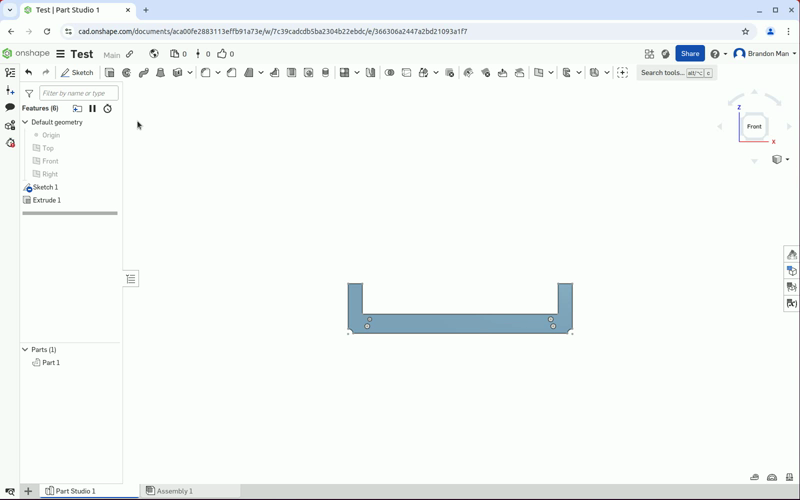
key(shift+h)
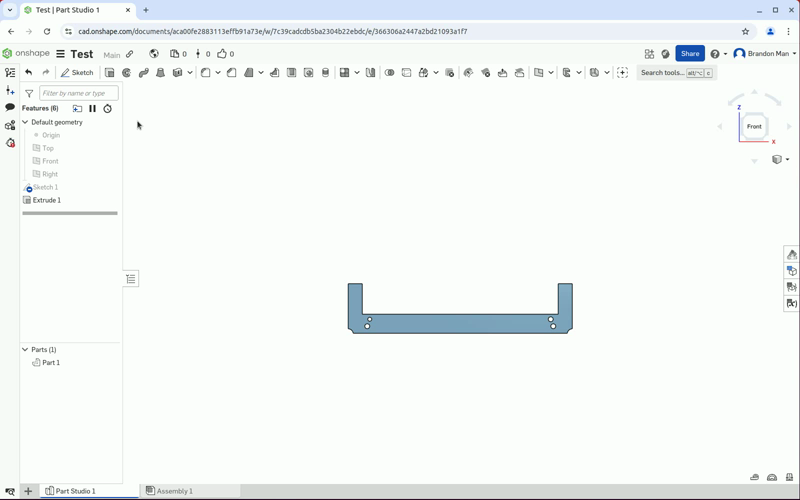
mouse_move(73, 189)
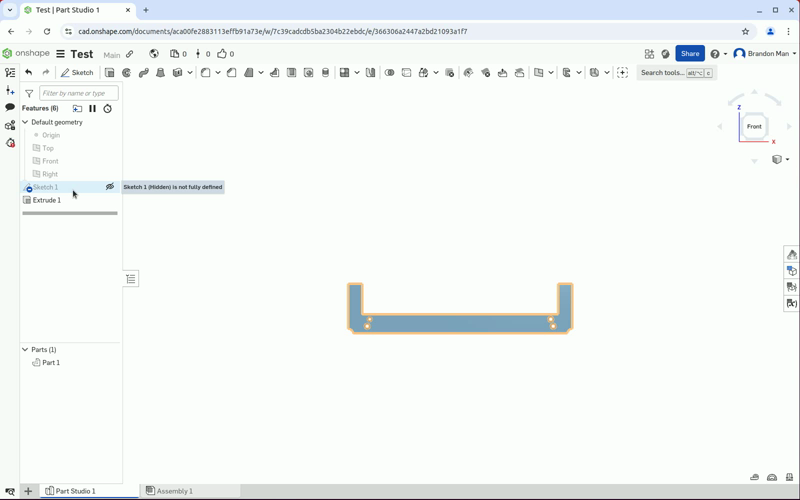
click(73, 189)
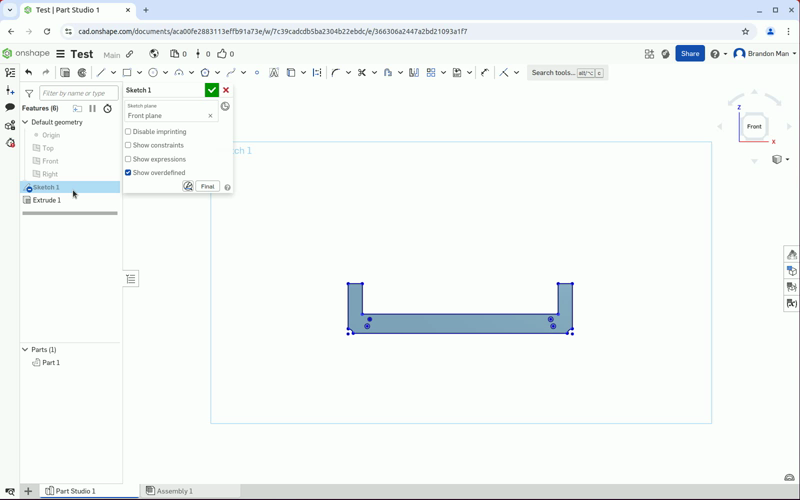
mouse_move(229, 92)
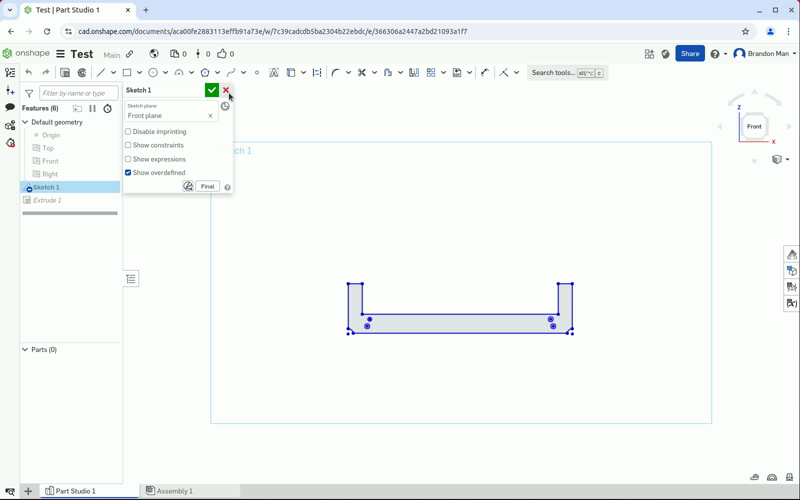
click(229, 92)
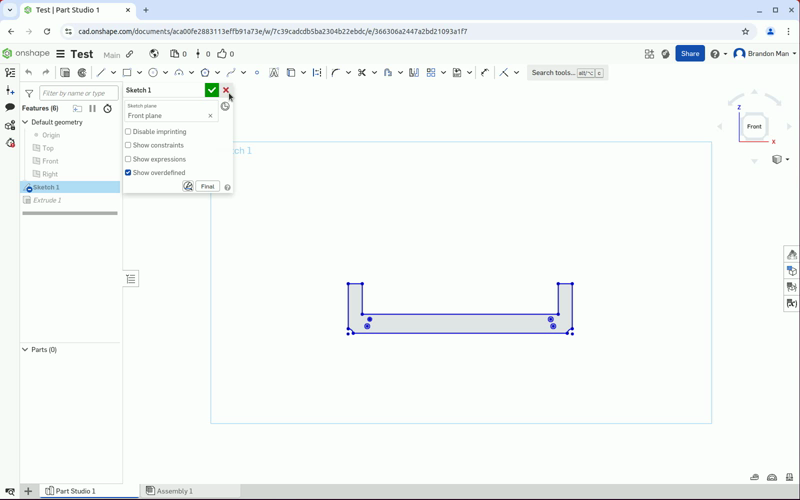
key(shift+s)
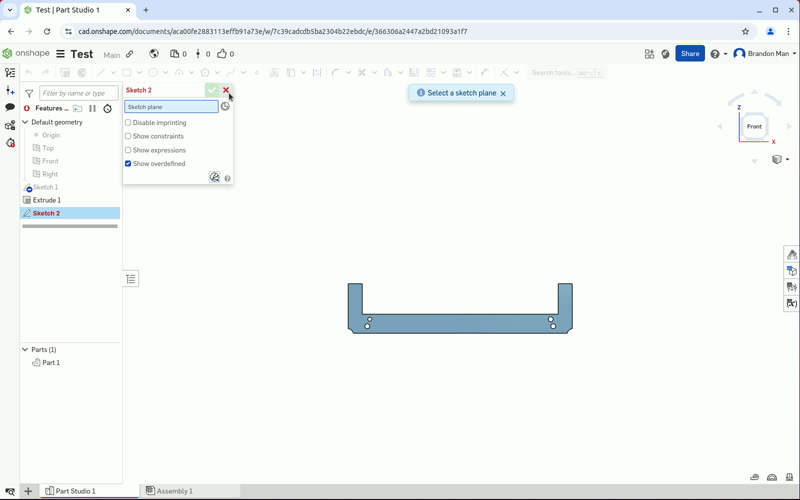
mouse_move(73, 163)
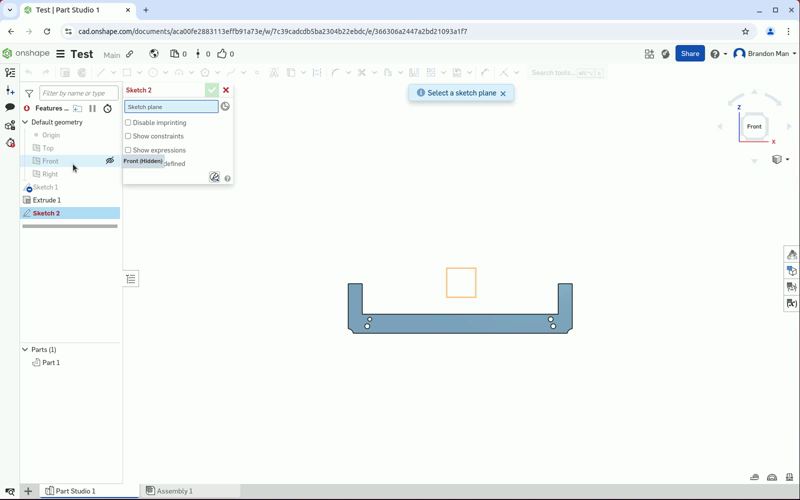
click(73, 163)
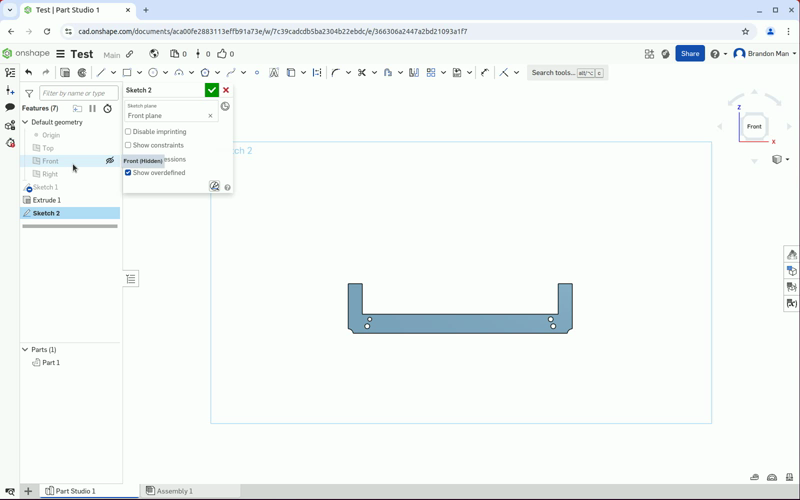
mouse_move(73, 352)
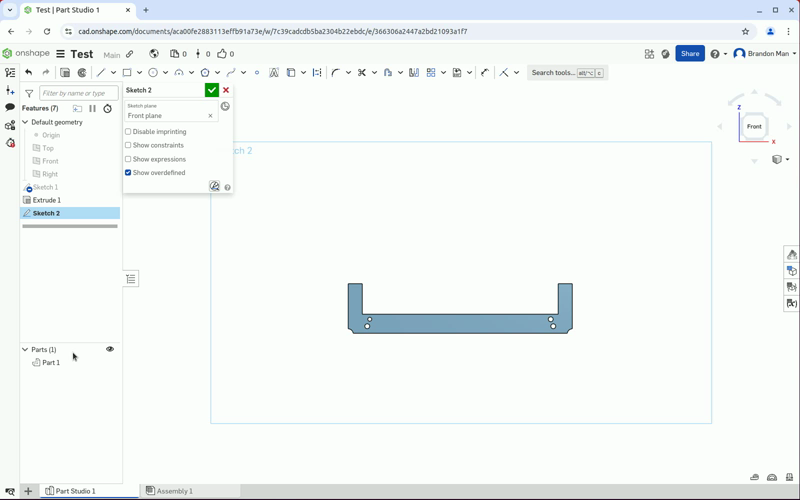
key(y)
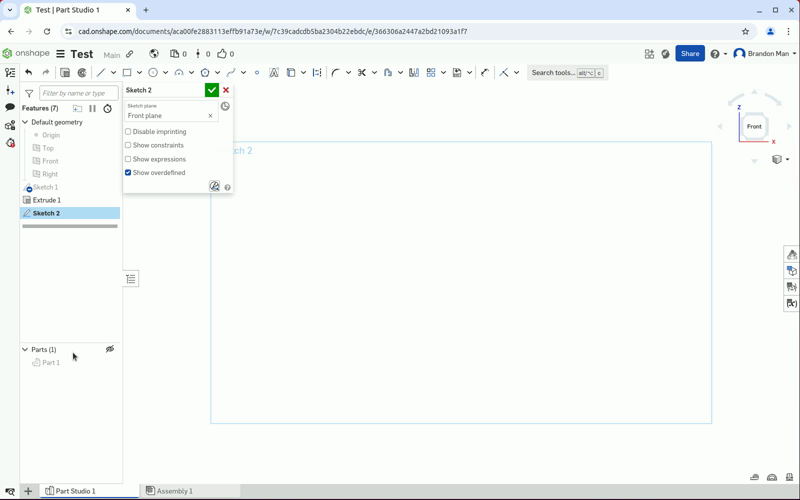
key(l)
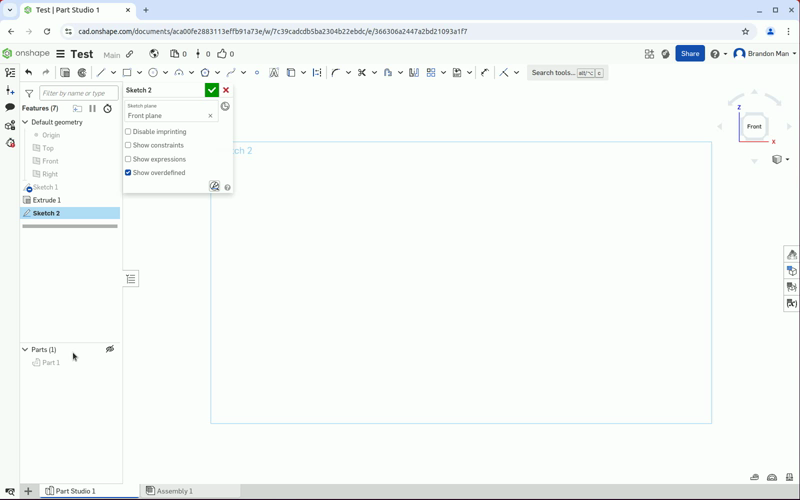
key_down(shift)
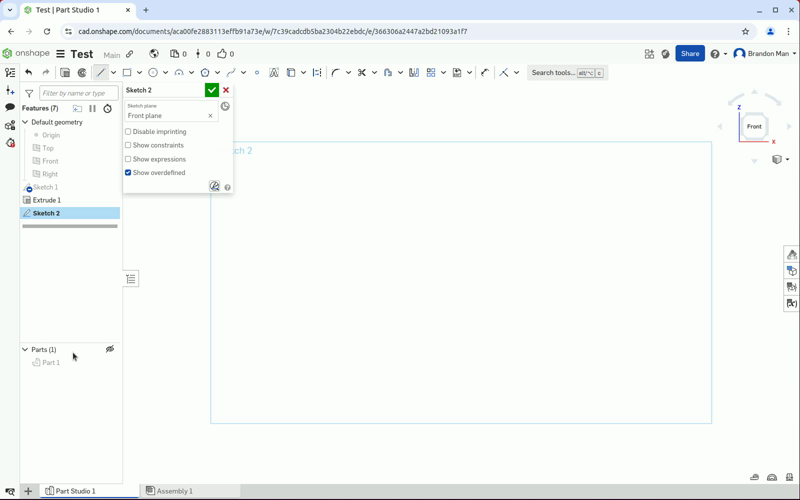
mouse_move(348, 282)
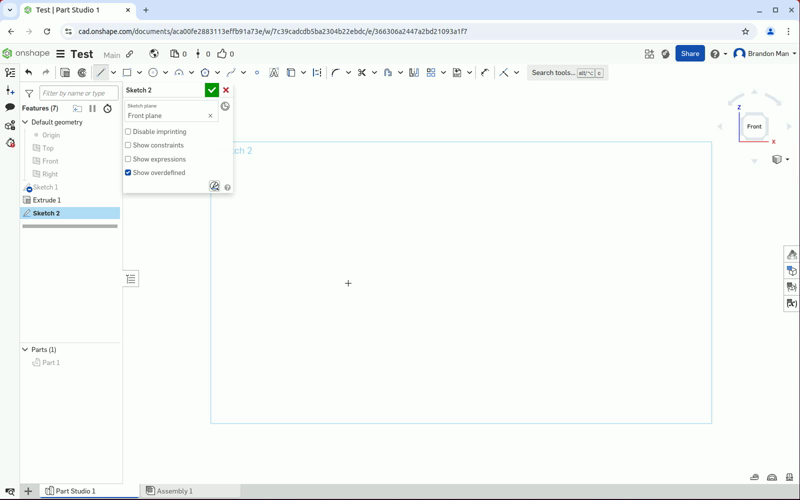
click(348, 282)
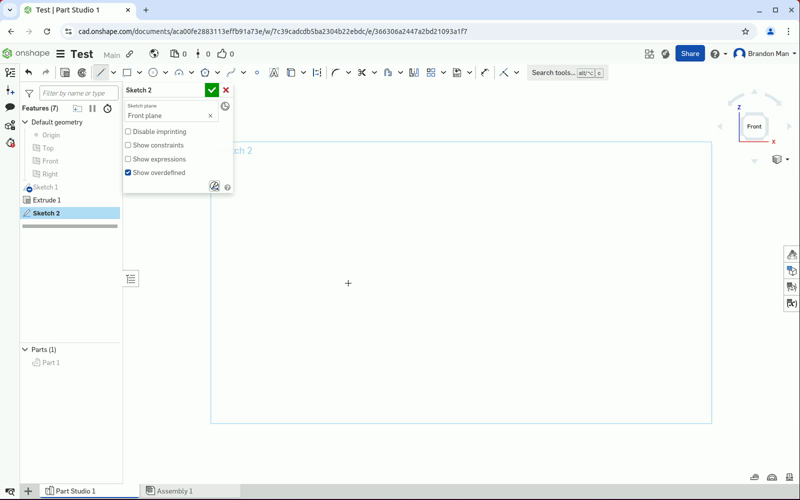
key_up(shift)
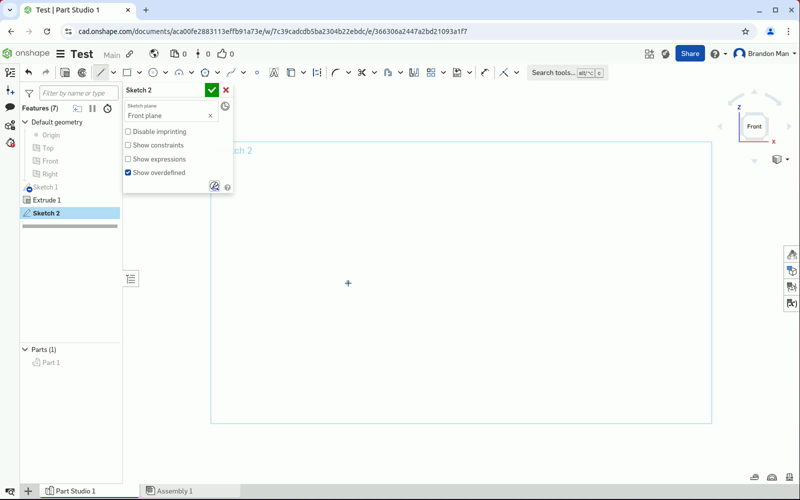
key_down(shift)
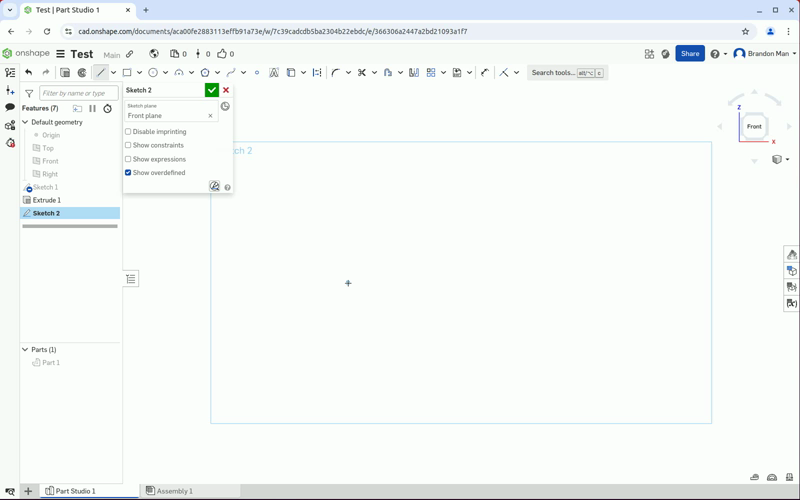
mouse_move(378, 282)
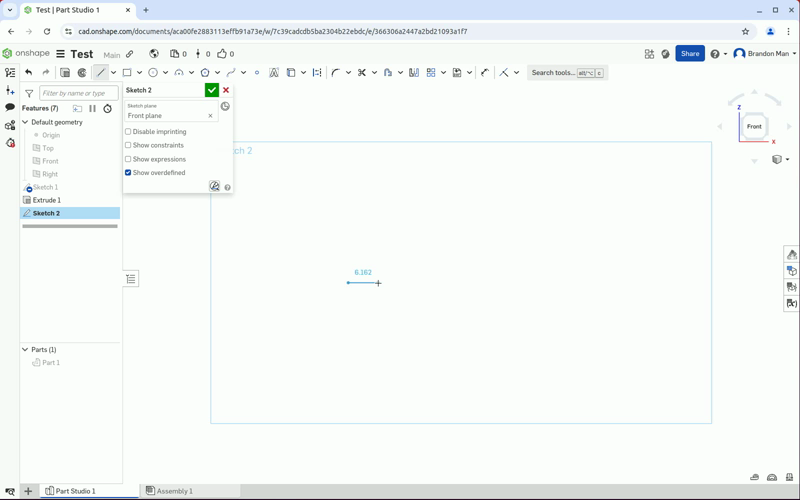
mouse_move(362, 282)
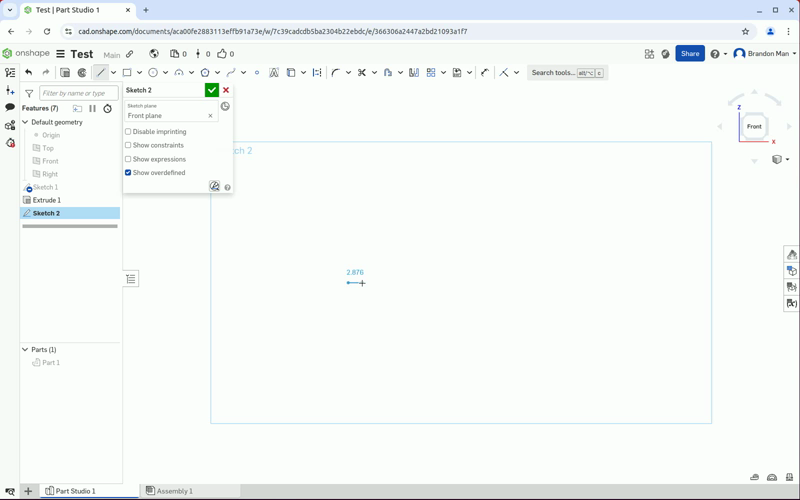
click(362, 282)
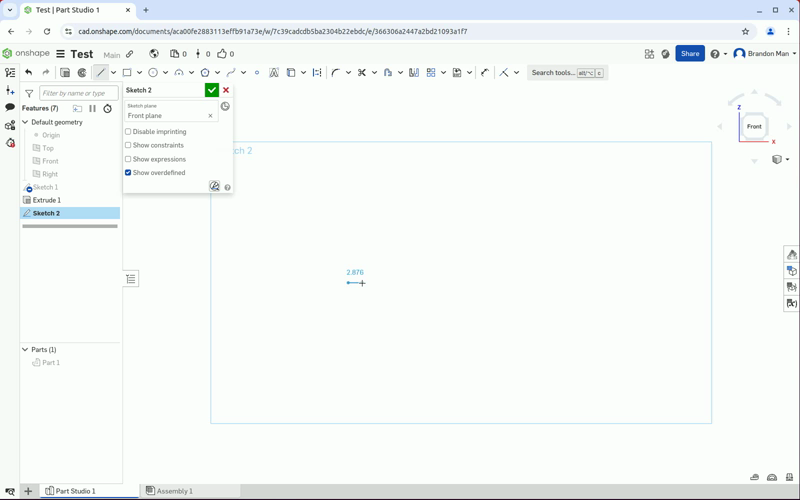
key_up(shift)
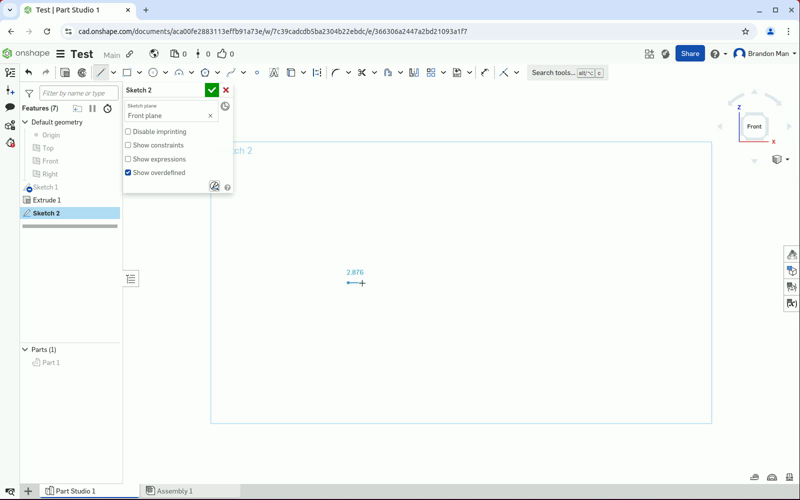
key_down(shift)
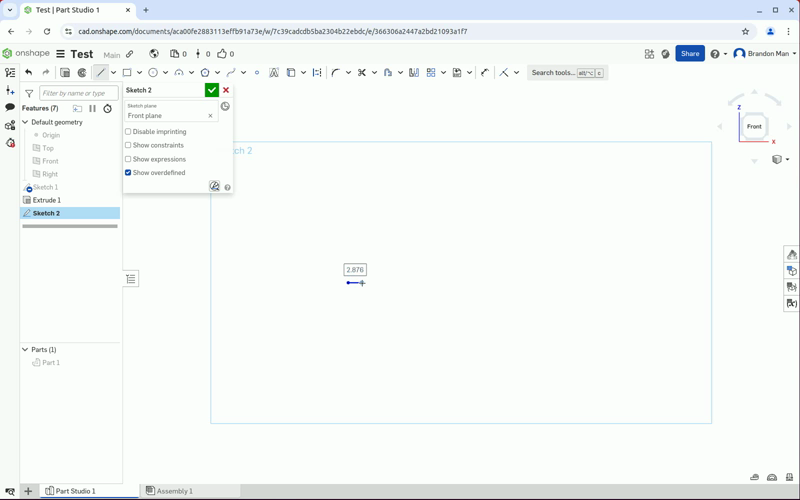
mouse_move(392, 282)
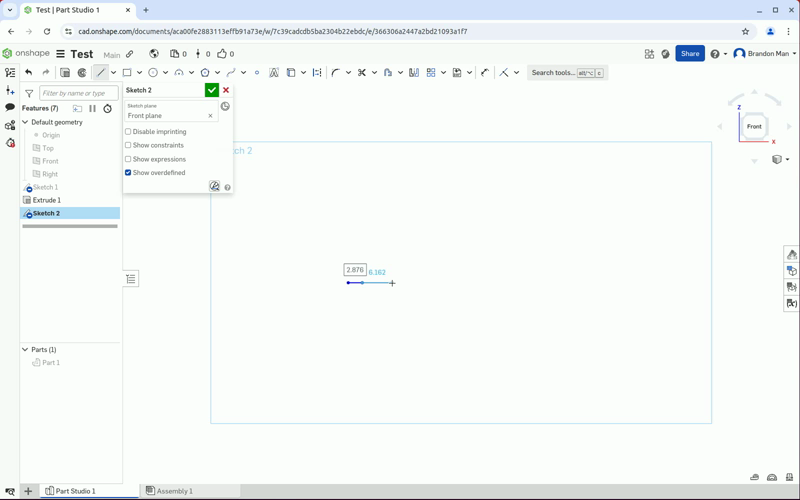
mouse_move(362, 249)
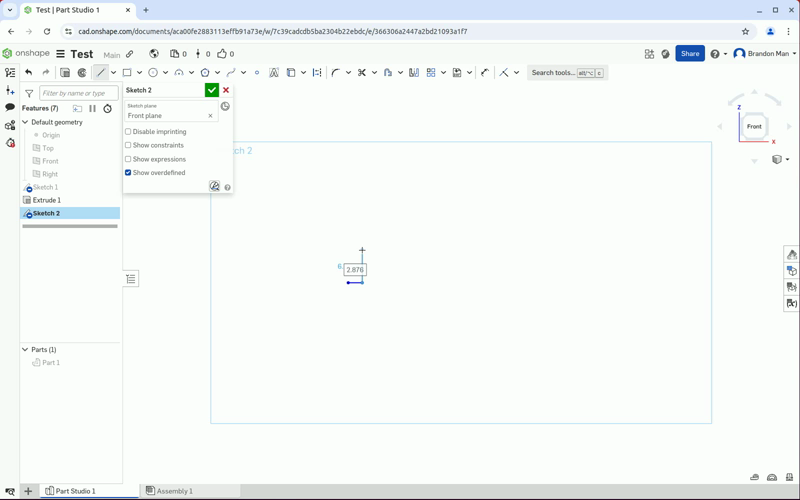
click(362, 249)
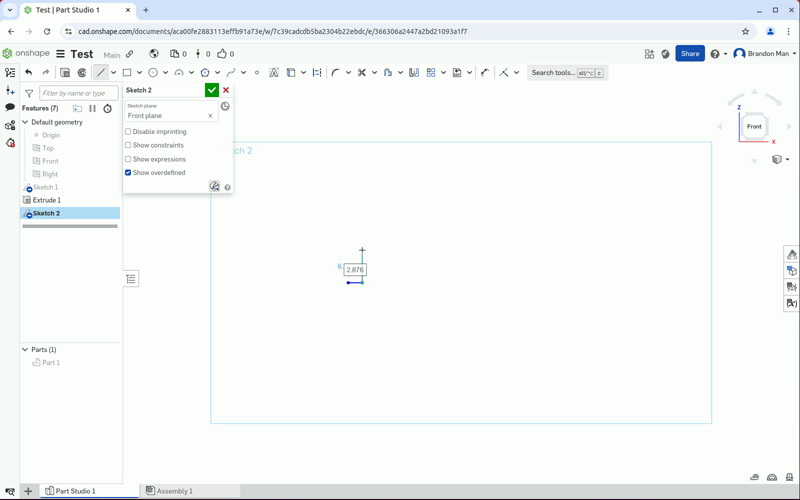
key_up(shift)
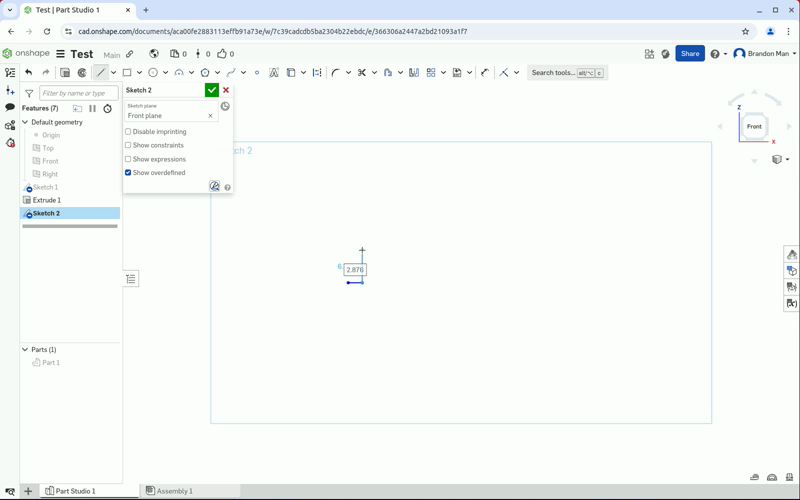
key_down(shift)
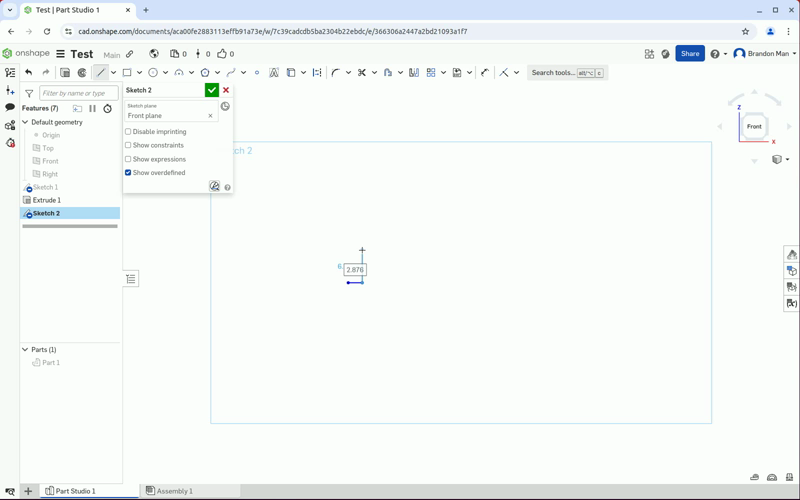
mouse_move(444, 249)
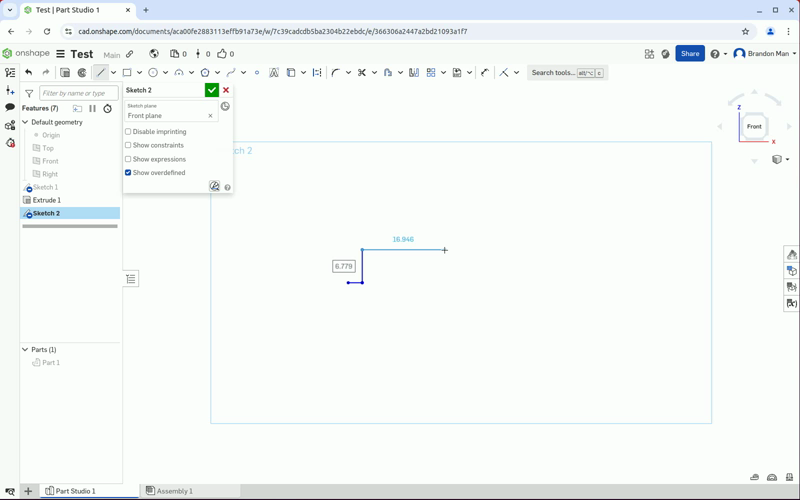
click(444, 249)
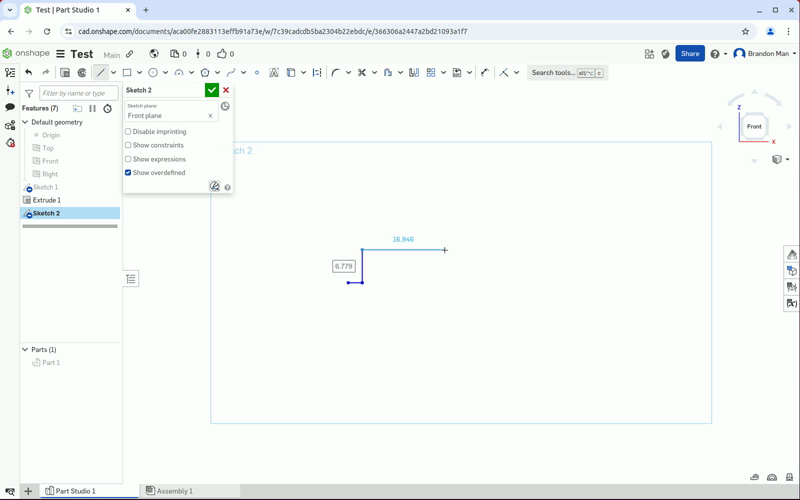
key_up(shift)
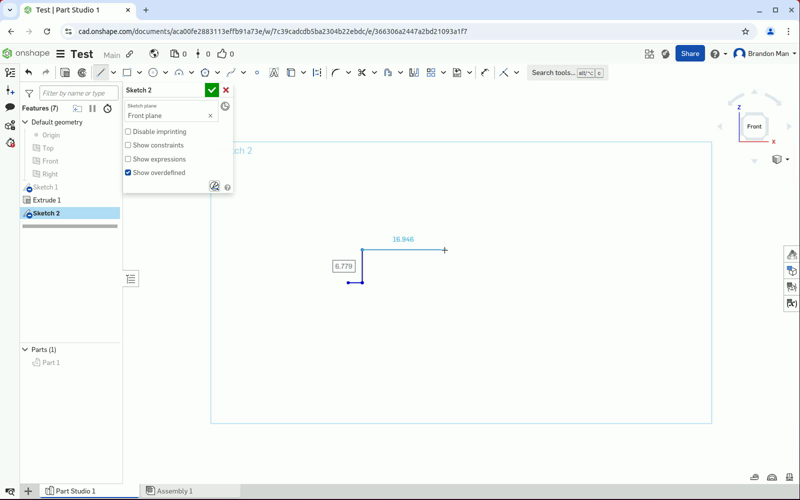
key_down(shift)
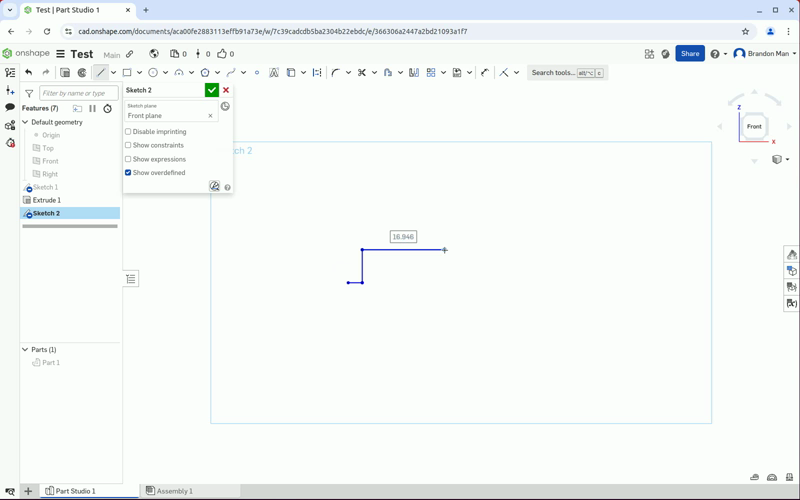
mouse_move(474, 249)
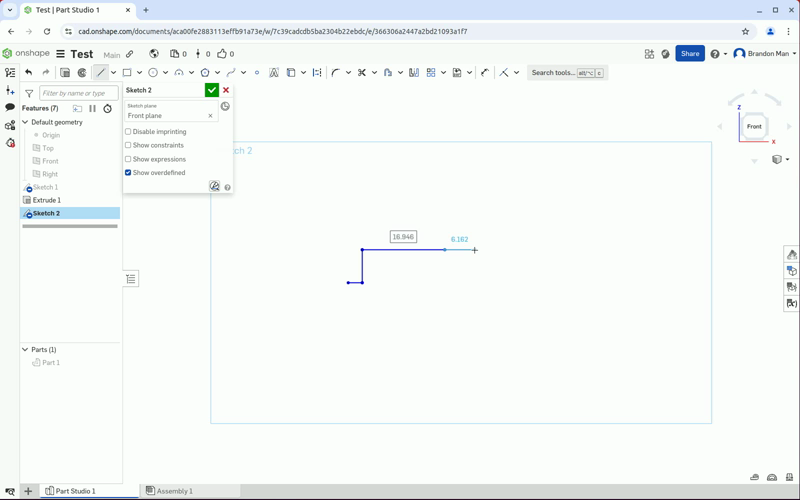
mouse_move(444, 242)
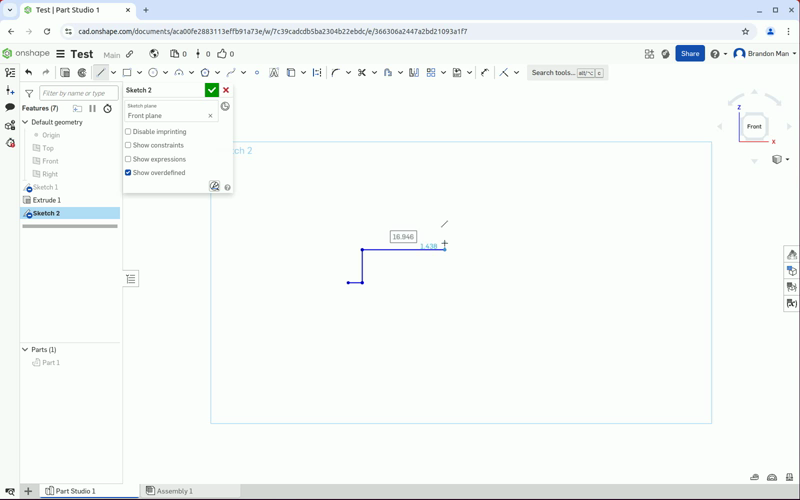
scroll(6)
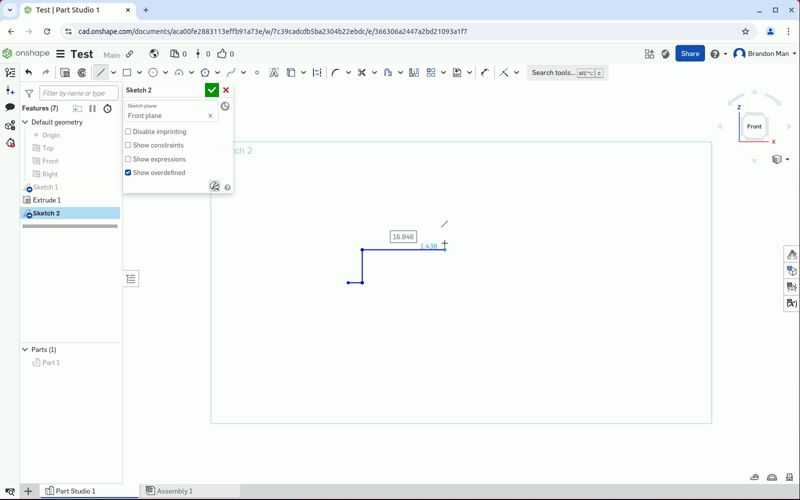
scroll(6)
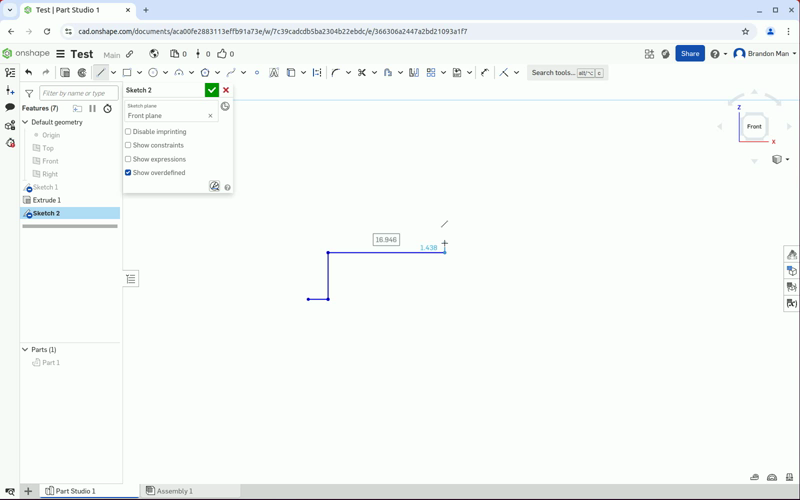
scroll(6)
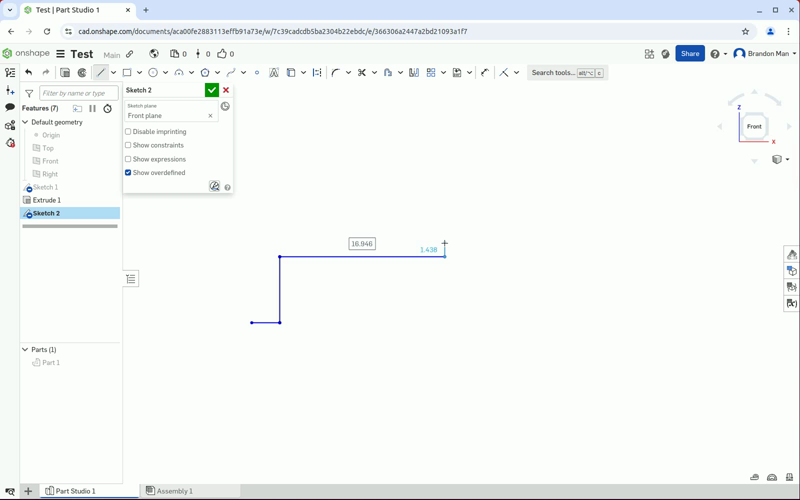
scroll(6)
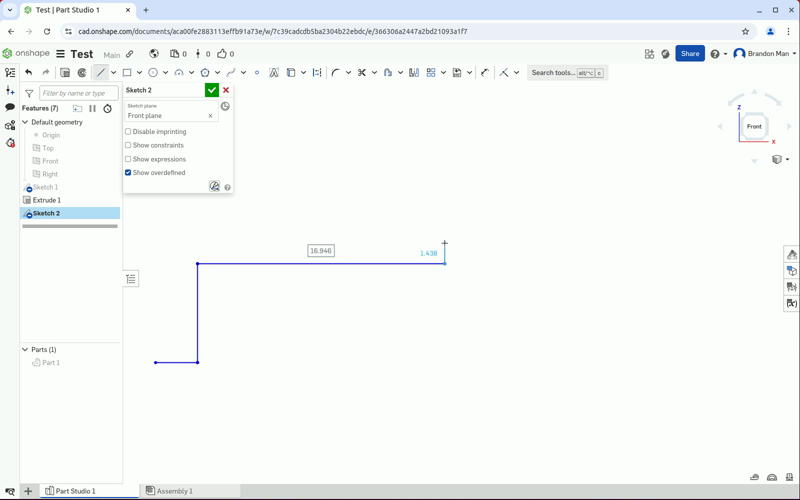
scroll(6)
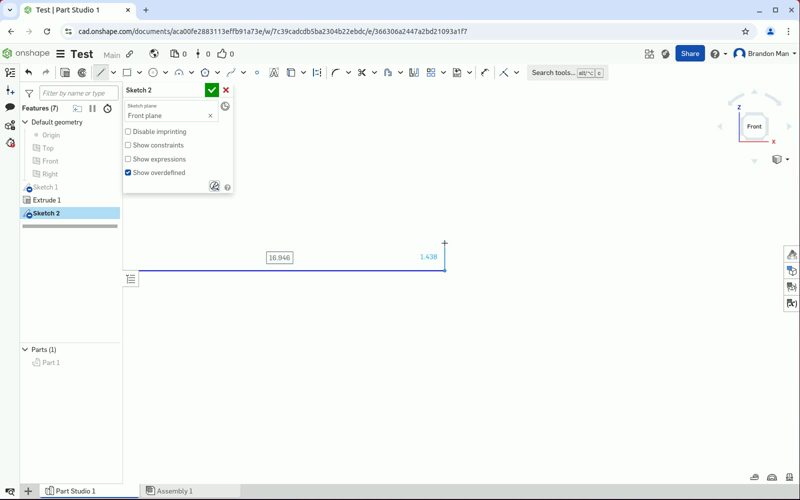
scroll(6)
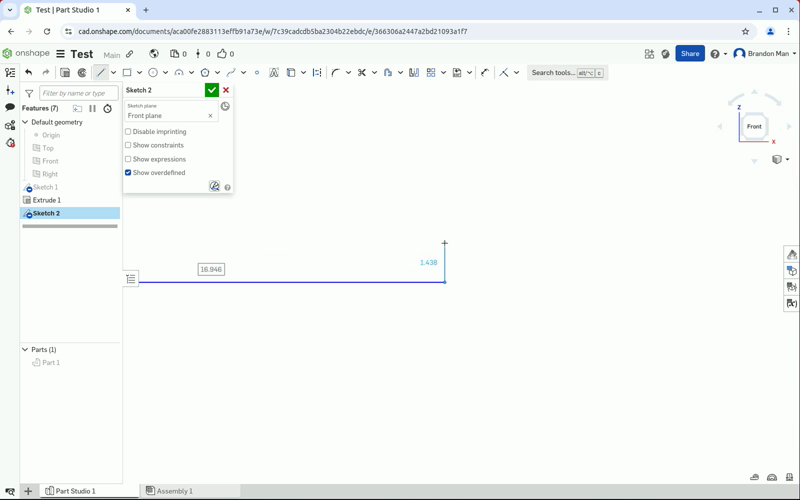
scroll(6)
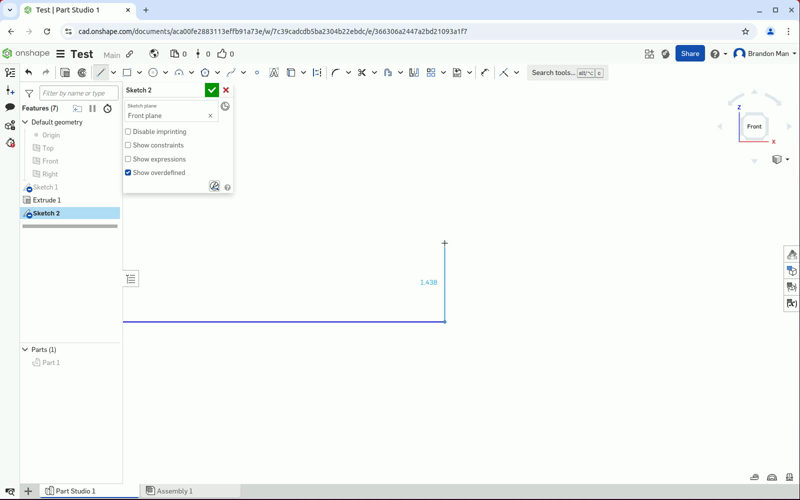
click(444, 242)
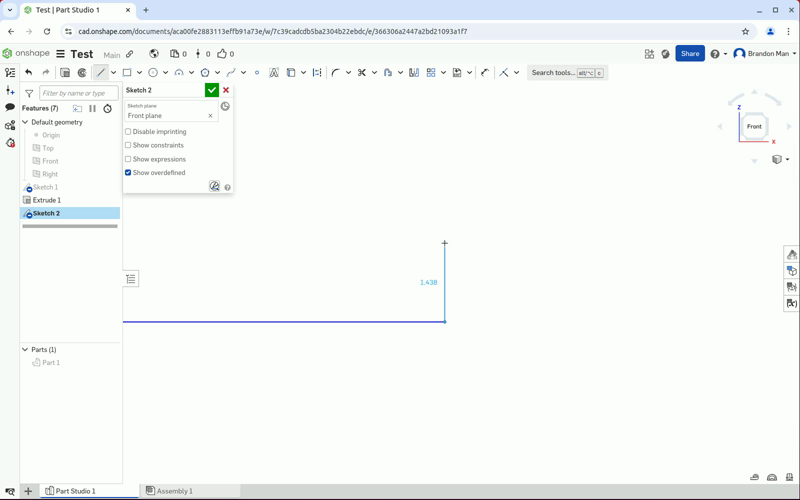
scroll(-6)
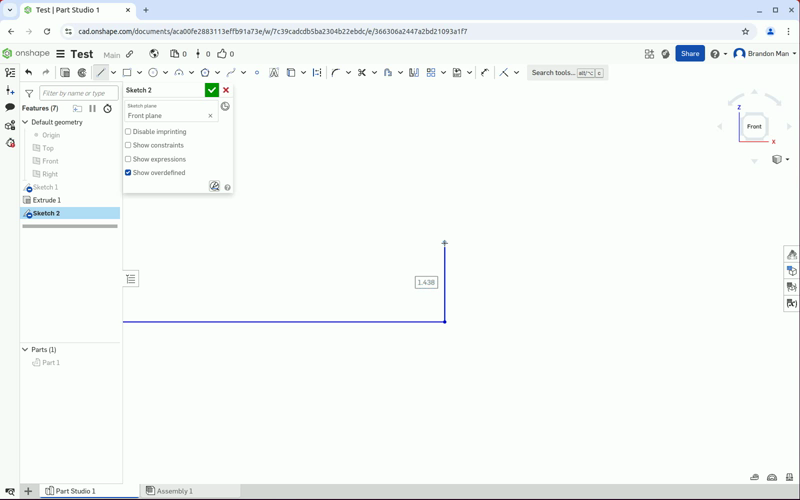
scroll(-6)
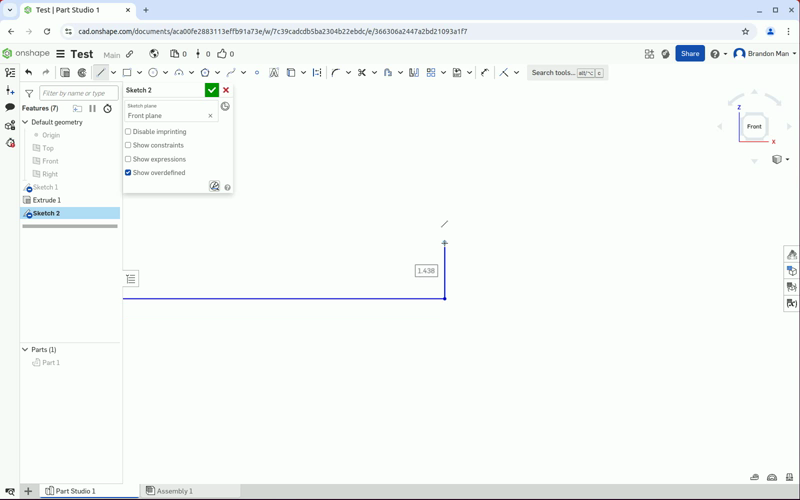
scroll(-6)
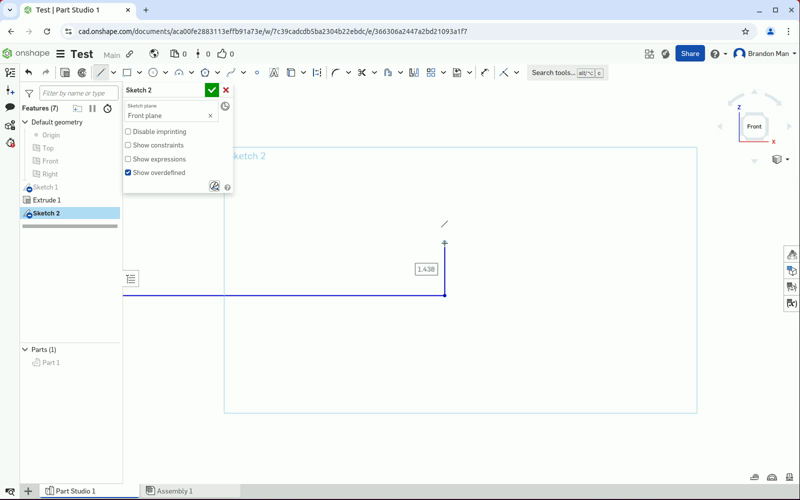
scroll(-6)
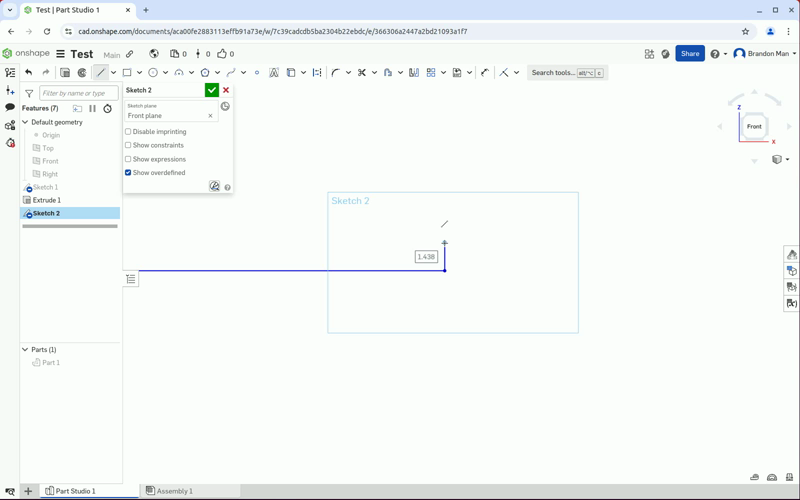
scroll(-6)
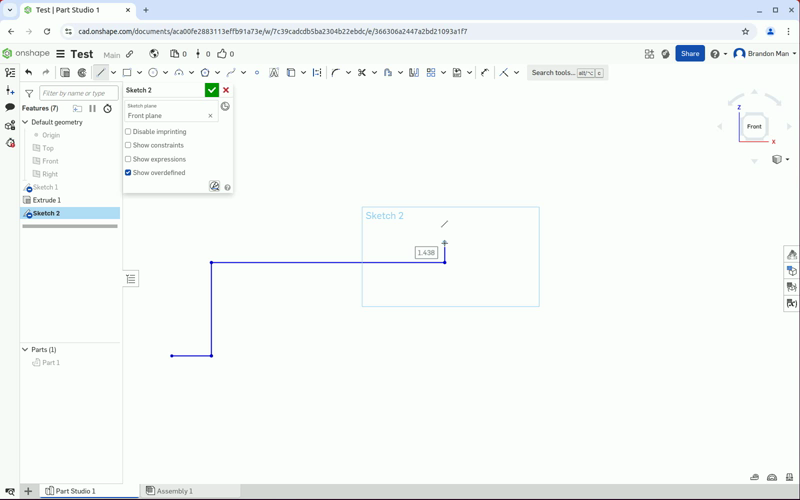
scroll(-6)
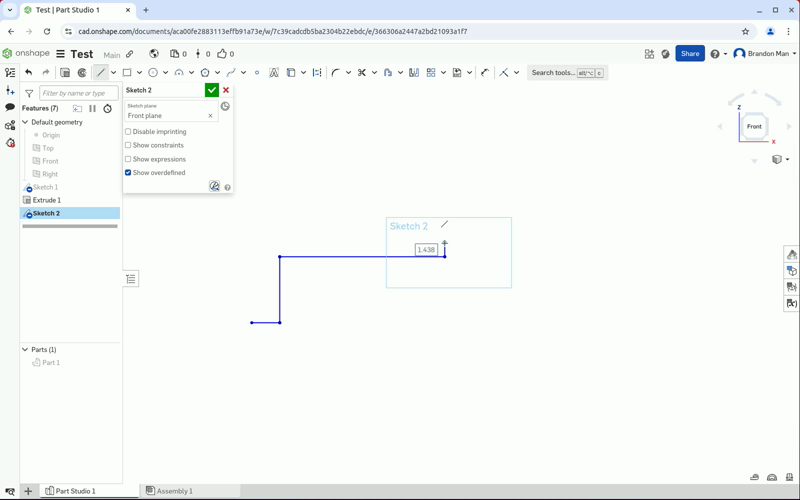
scroll(-6)
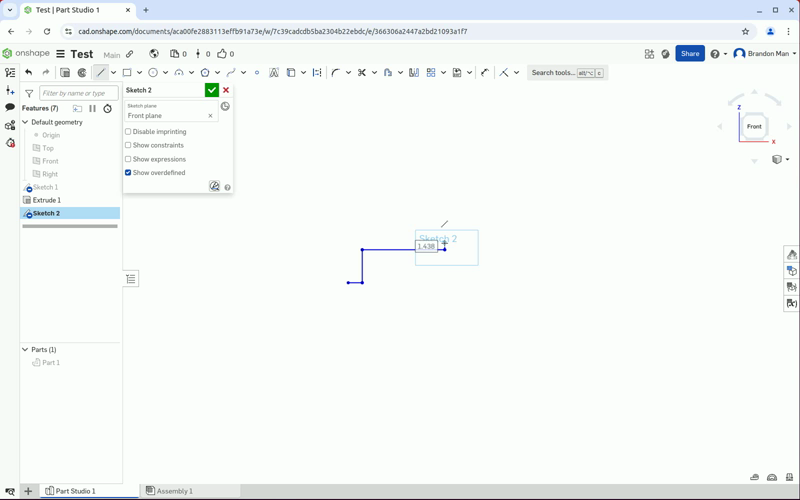
key_up(shift)
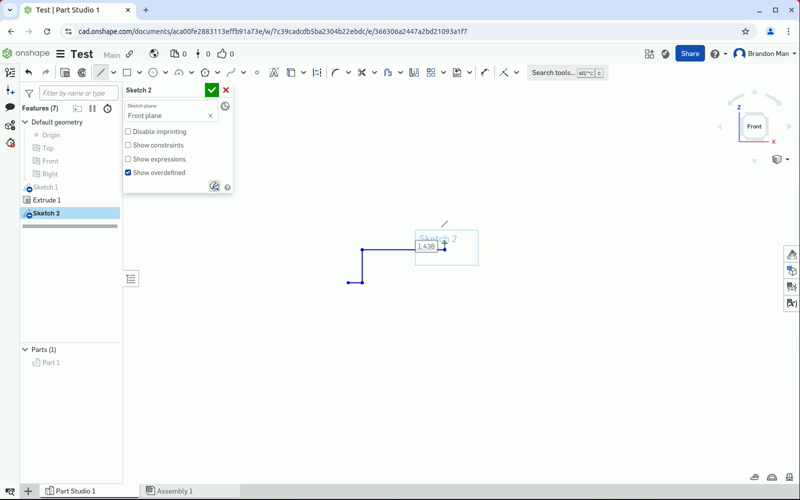
key_down(shift)
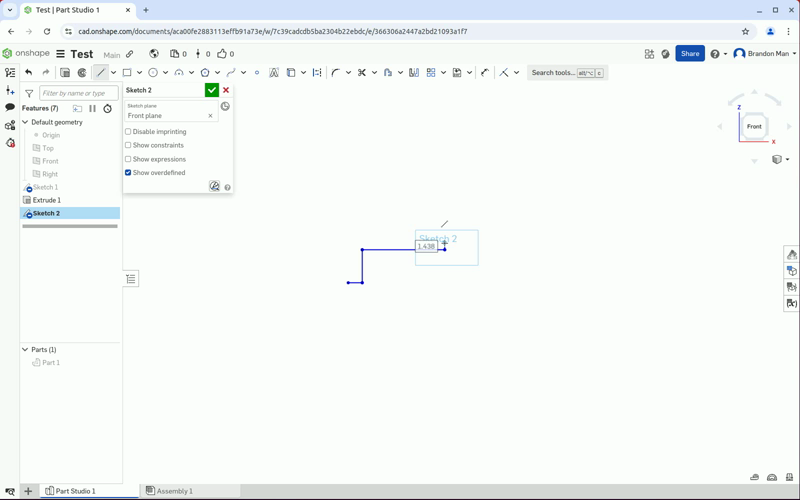
mouse_move(474, 242)
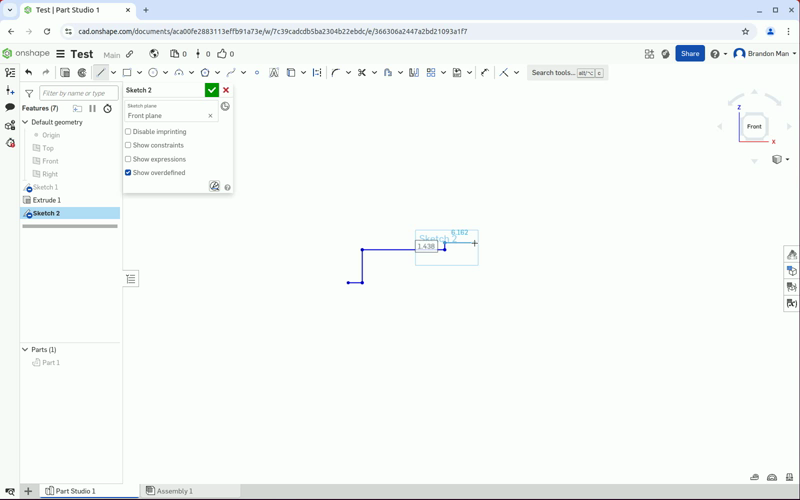
mouse_move(475, 242)
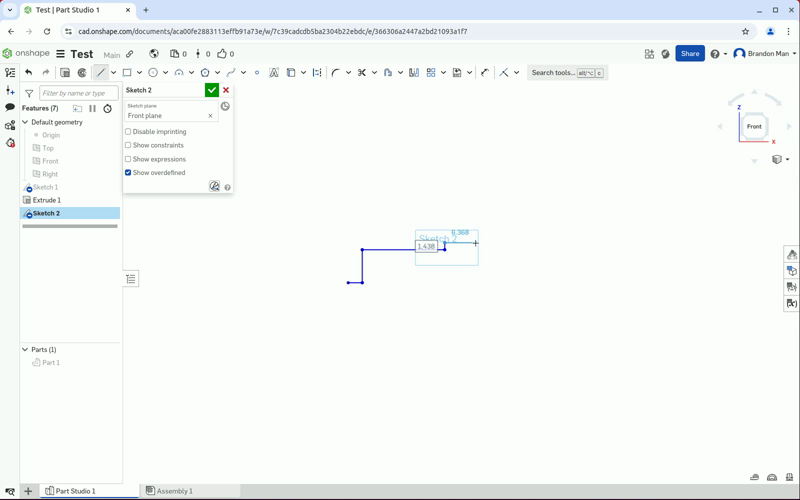
click(475, 242)
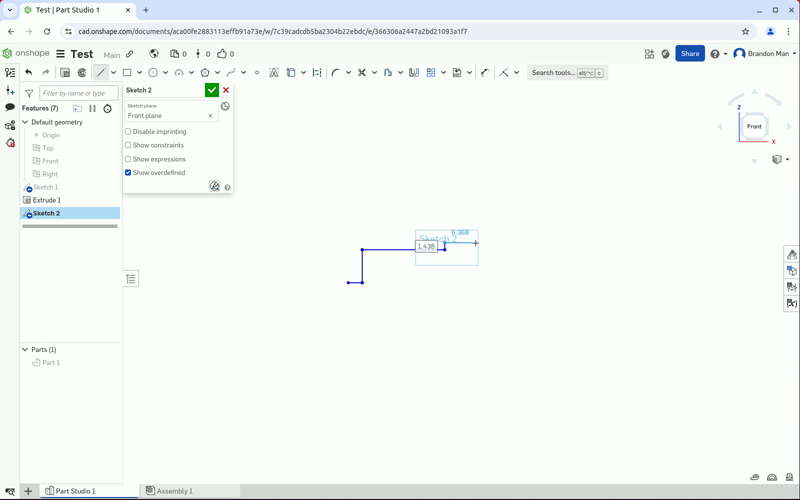
key_up(shift)
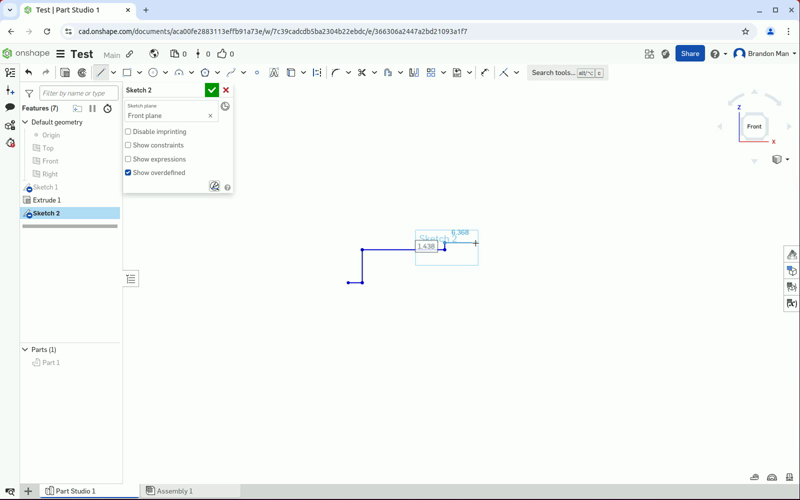
key_down(shift)
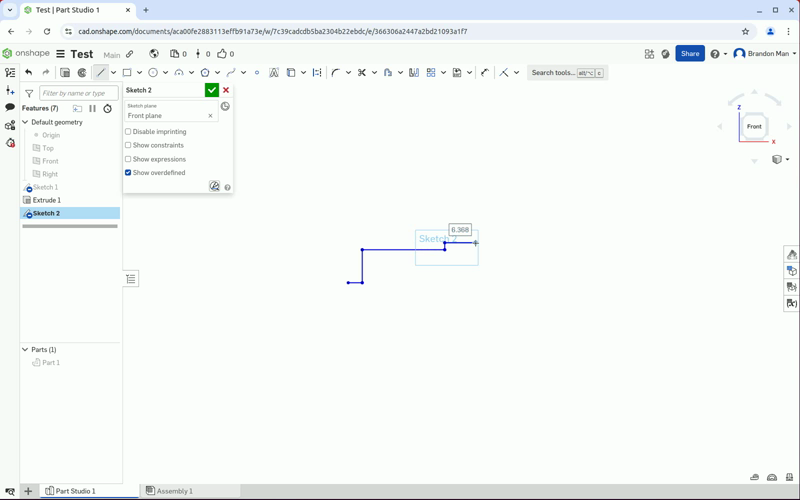
mouse_move(505, 242)
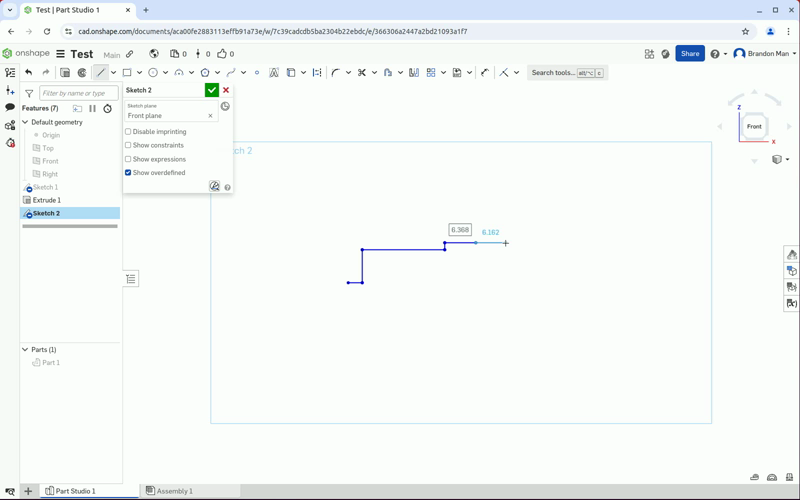
mouse_move(475, 249)
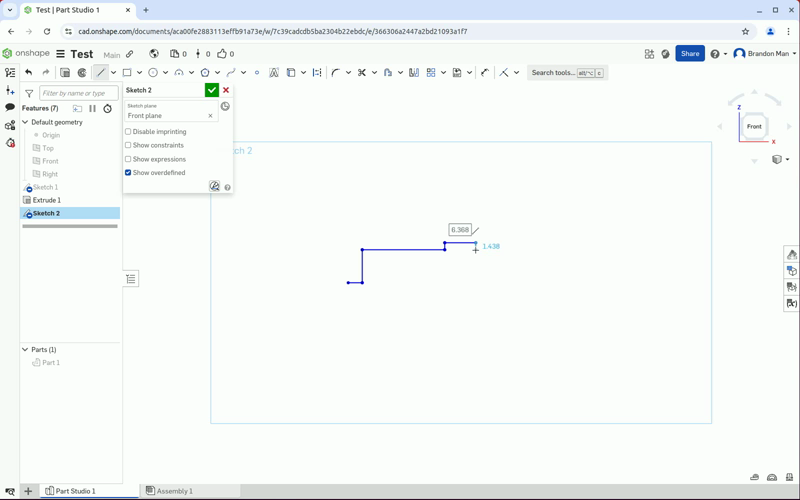
scroll(6)
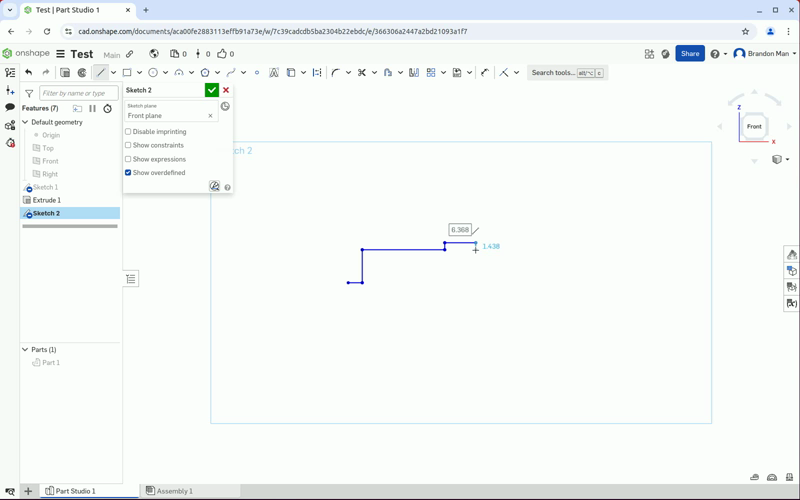
scroll(6)
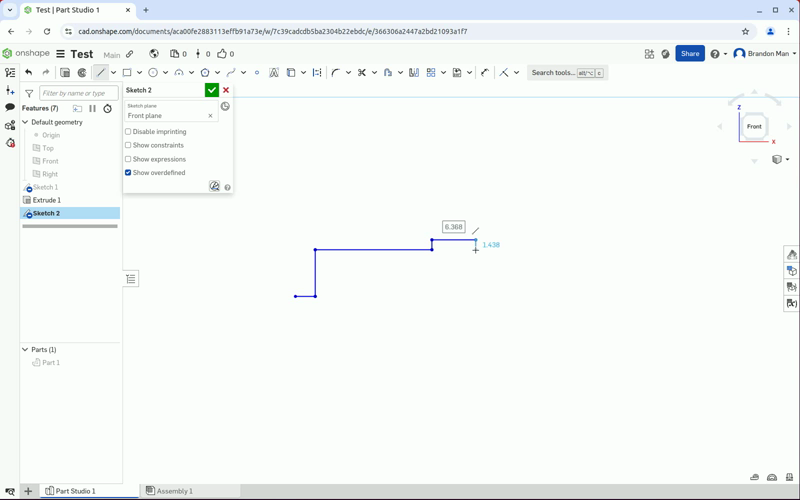
scroll(6)
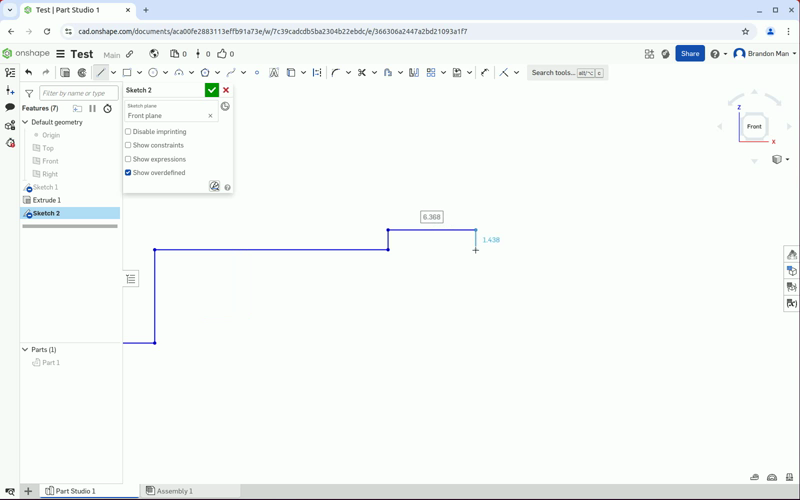
scroll(6)
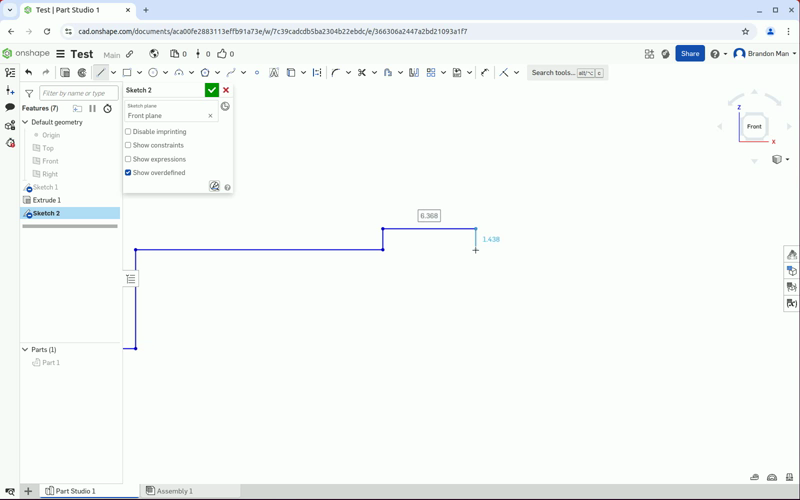
scroll(6)
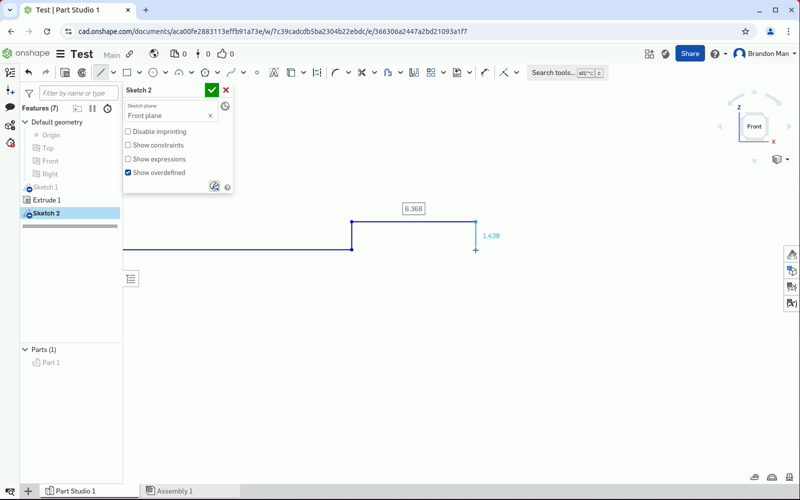
scroll(6)
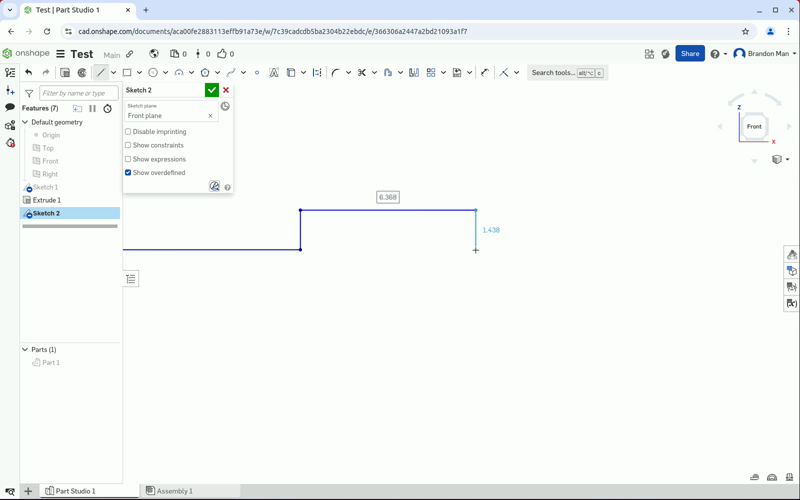
scroll(6)
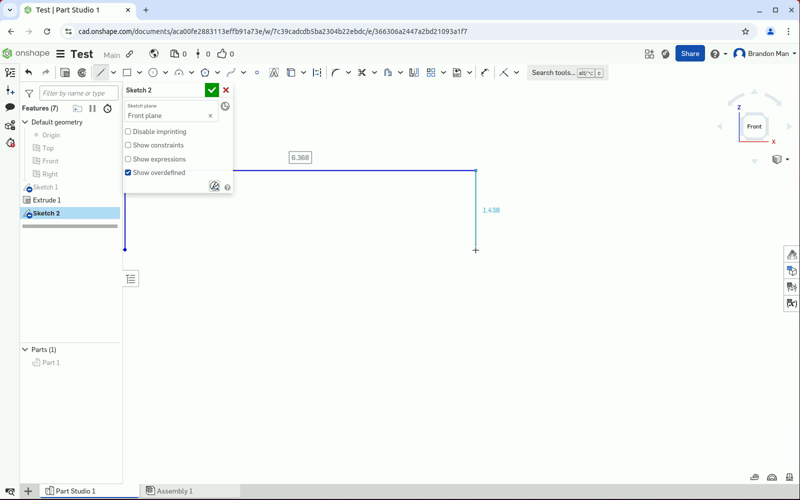
click(475, 249)
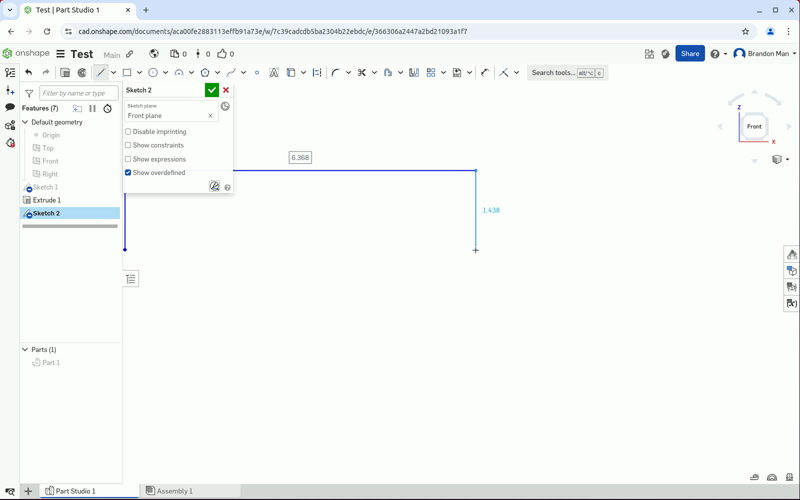
scroll(-6)
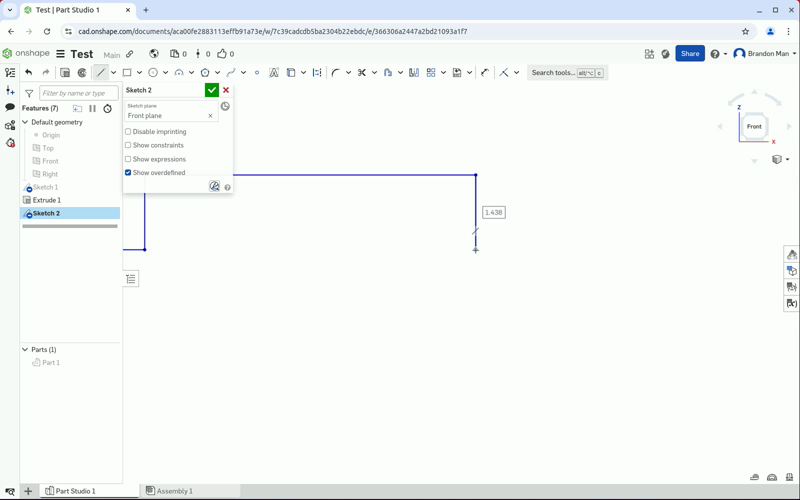
scroll(-6)
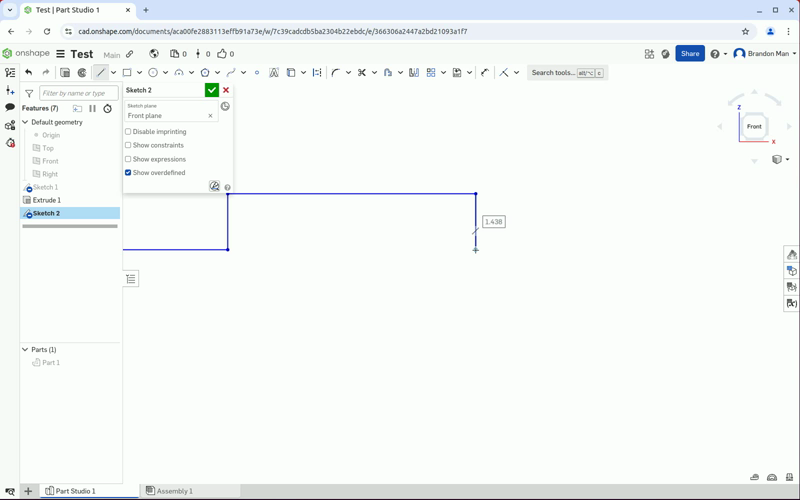
scroll(-6)
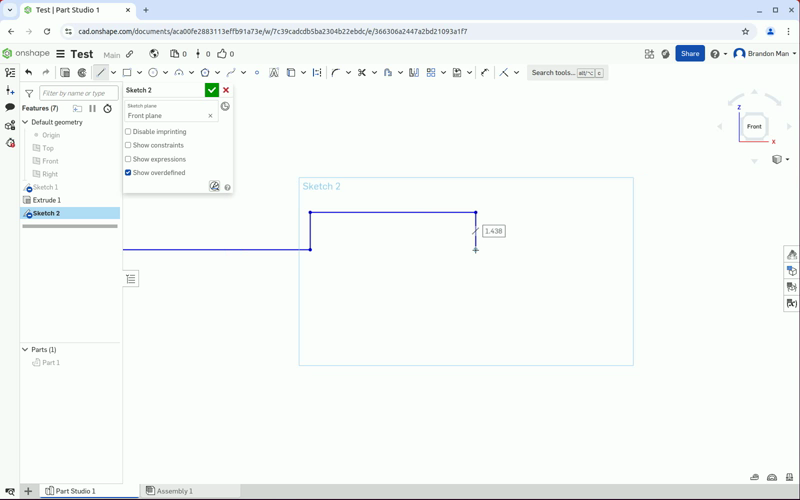
scroll(-6)
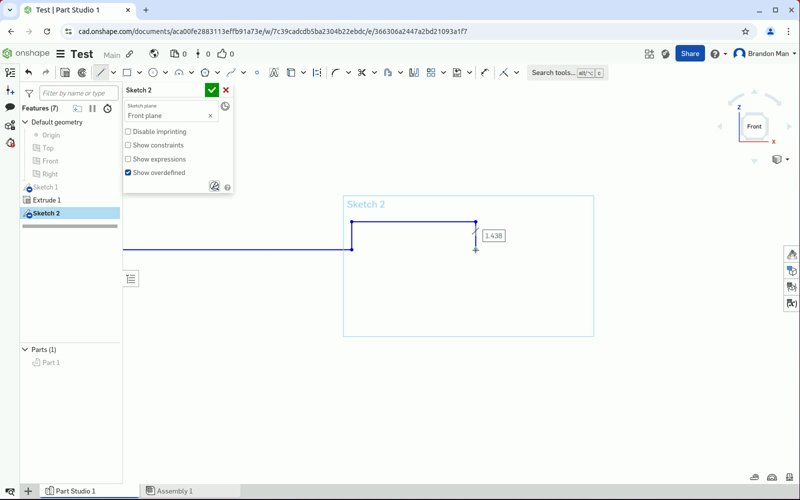
scroll(-6)
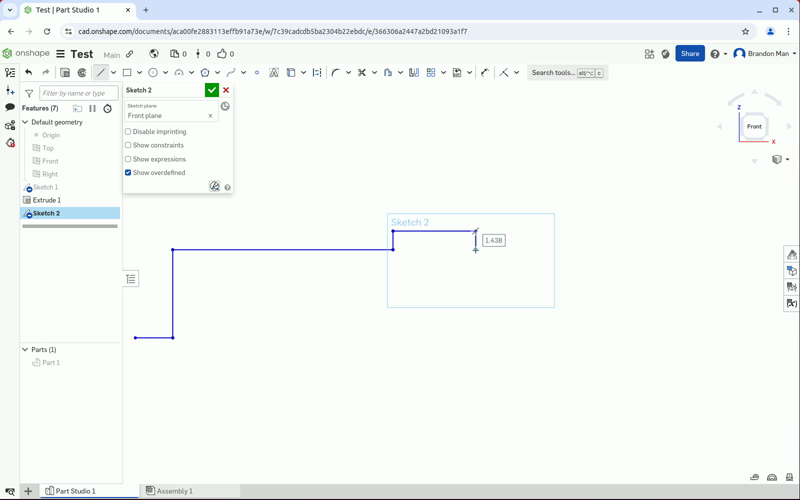
scroll(-6)
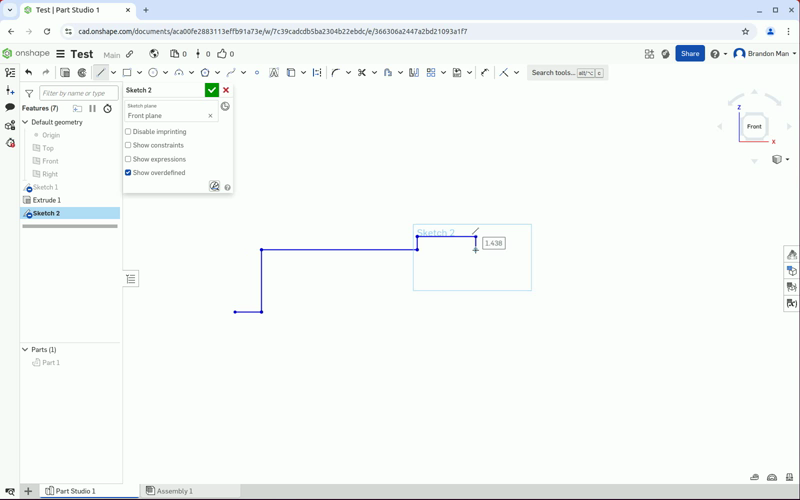
scroll(-6)
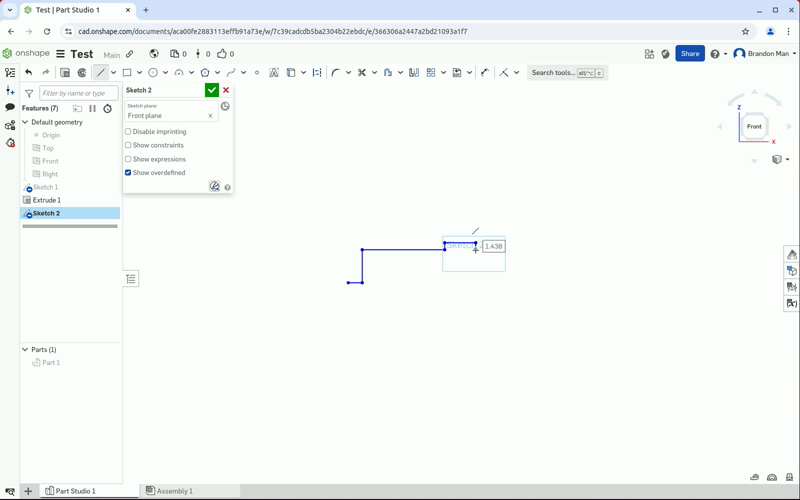
key_up(shift)
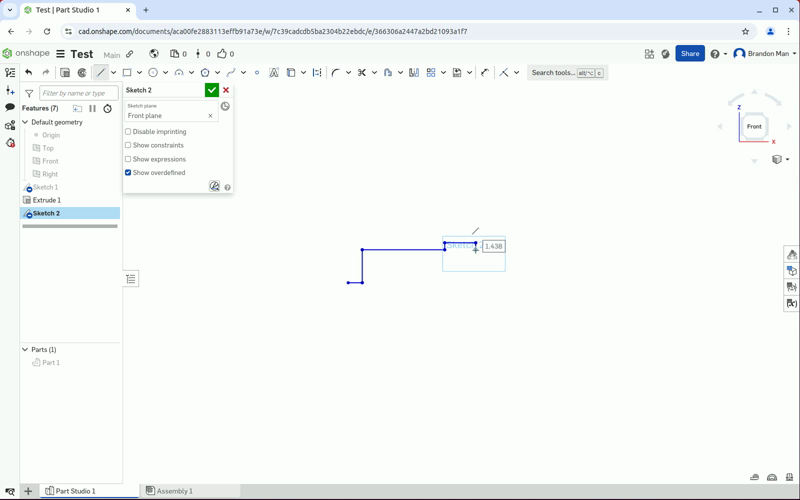
key_down(shift)
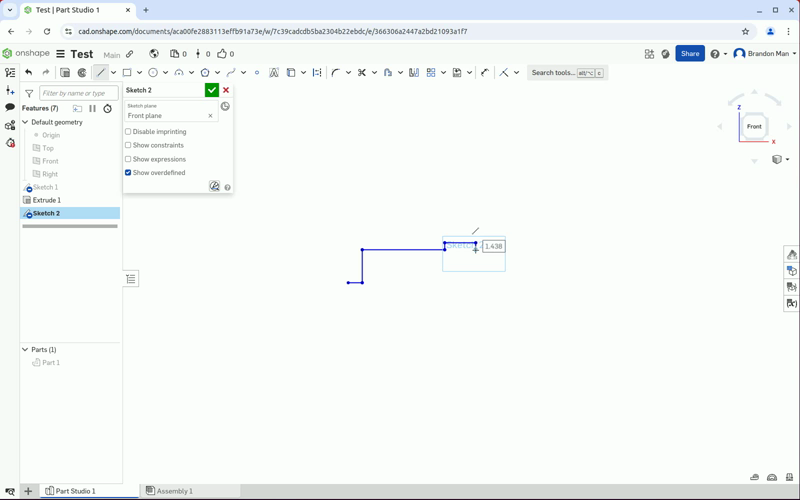
mouse_move(558, 249)
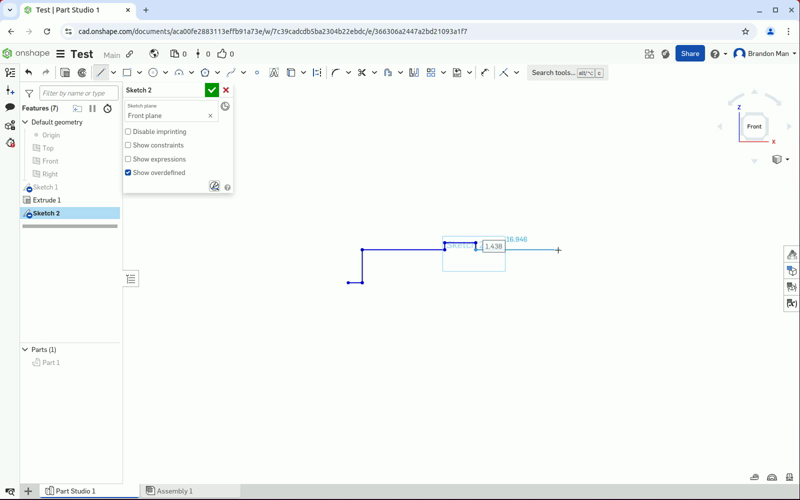
click(558, 249)
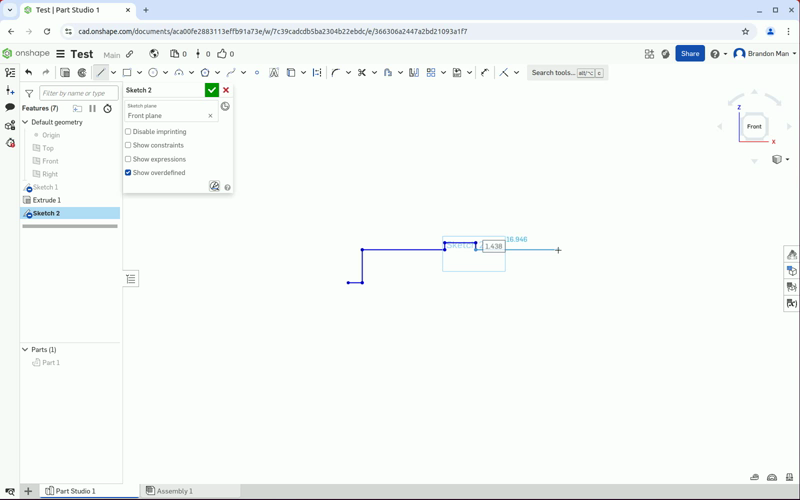
key_up(shift)
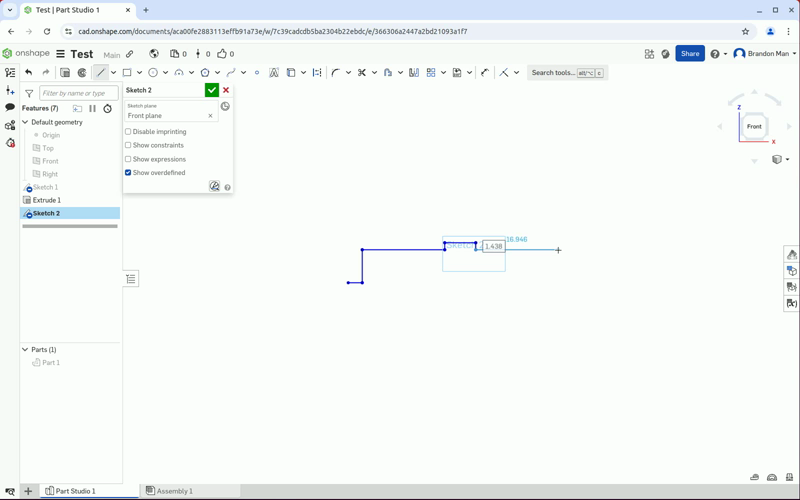
key_down(shift)
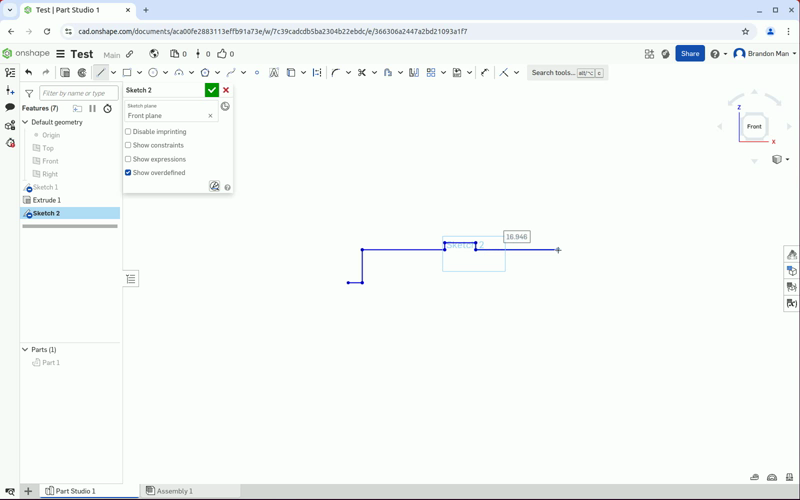
mouse_move(588, 249)
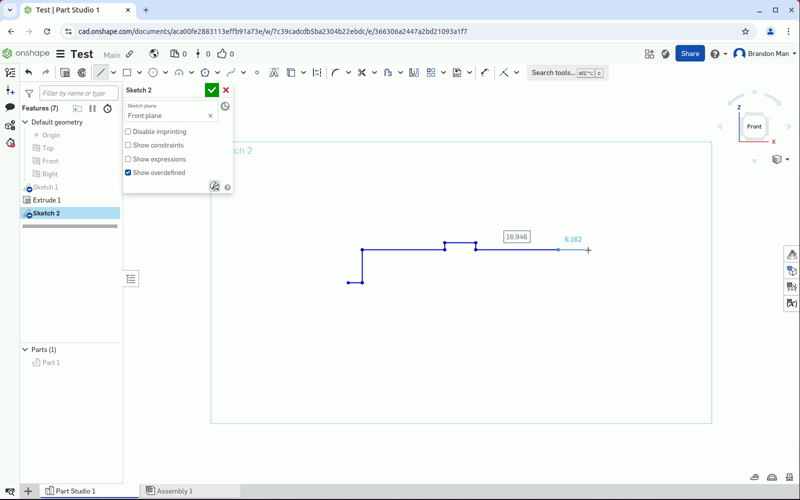
mouse_move(558, 282)
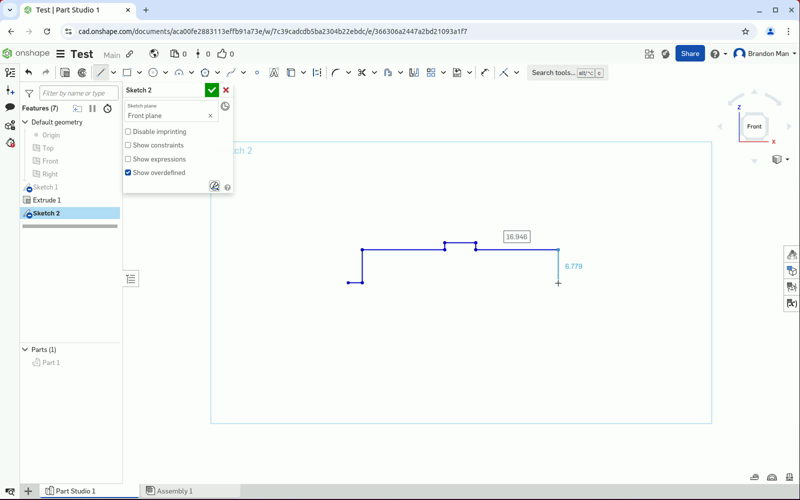
click(558, 282)
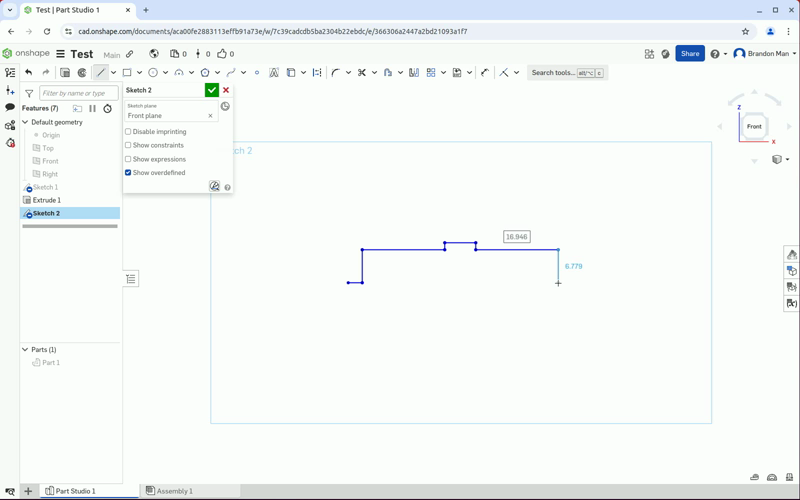
key_up(shift)
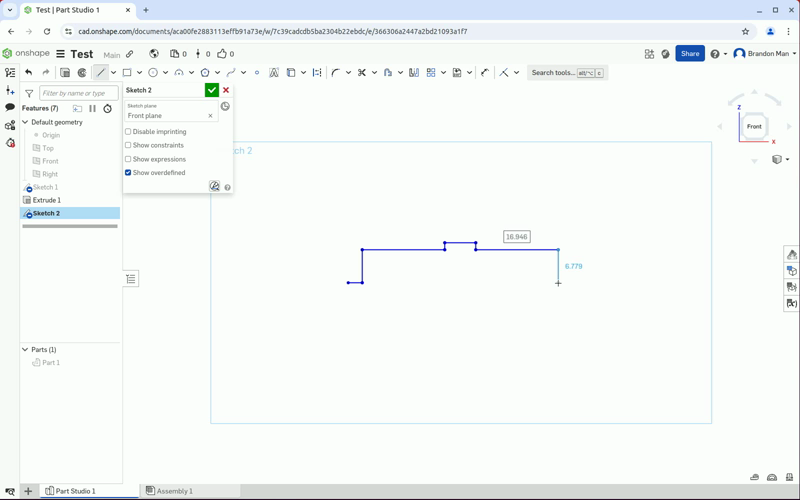
key_down(shift)
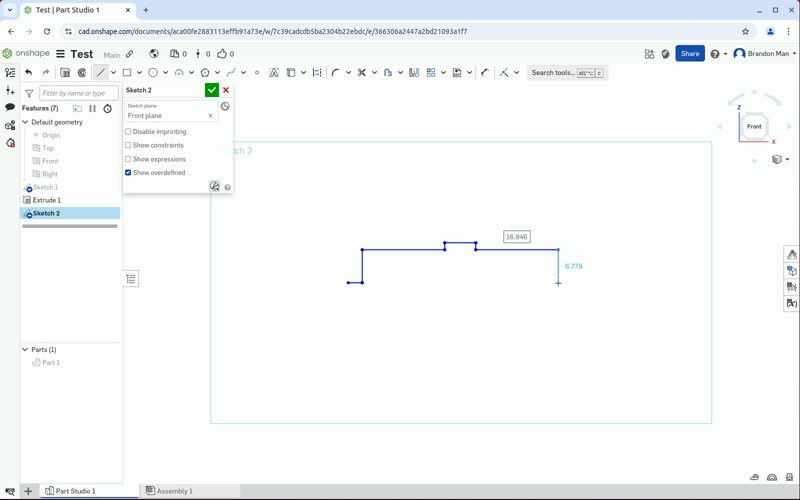
mouse_move(588, 282)
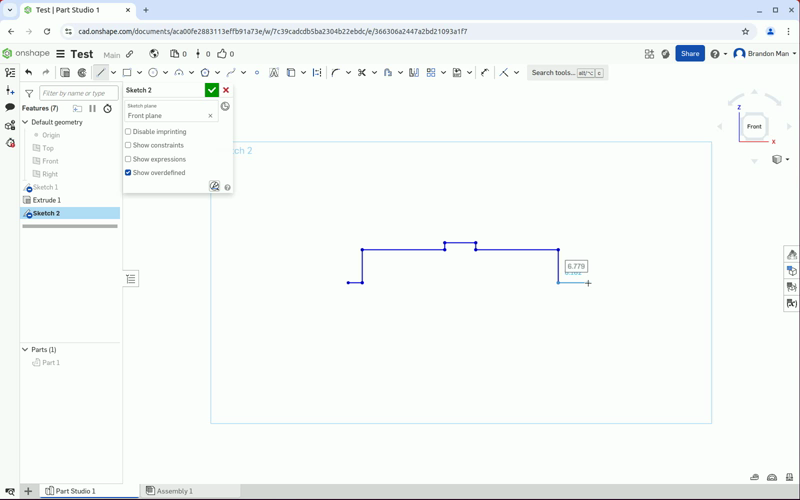
mouse_move(572, 282)
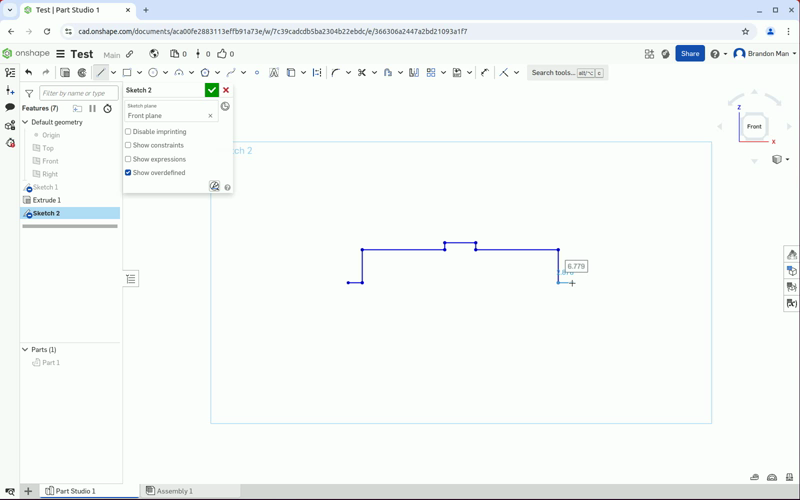
click(572, 282)
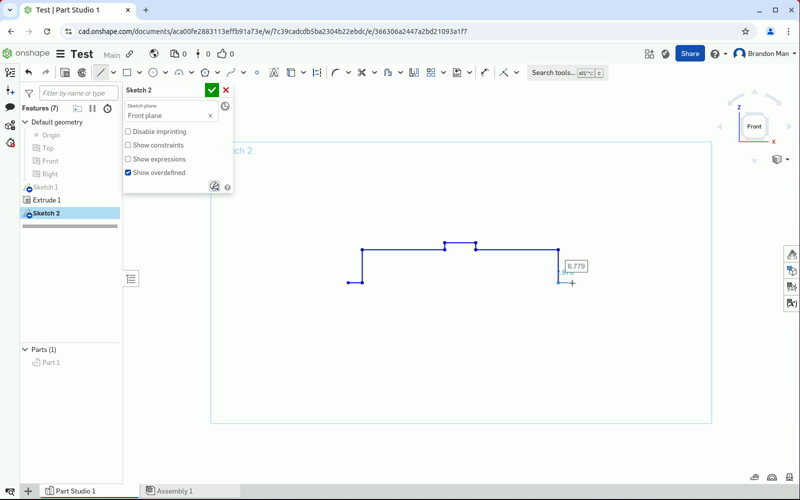
key_up(shift)
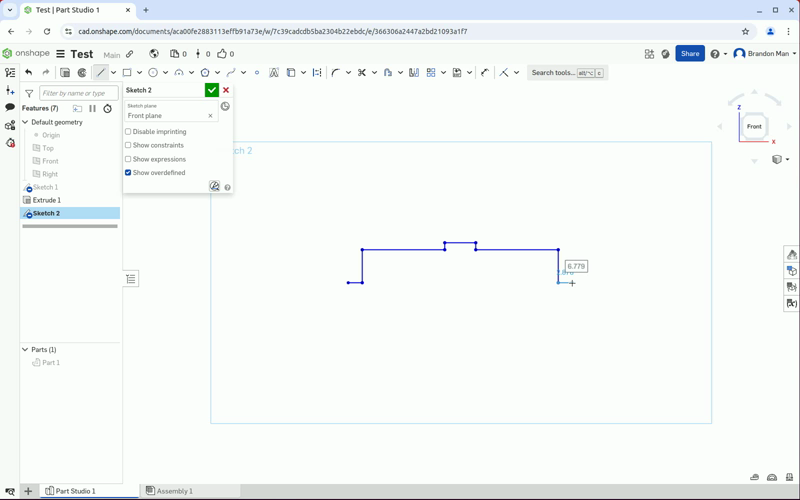
key_down(shift)
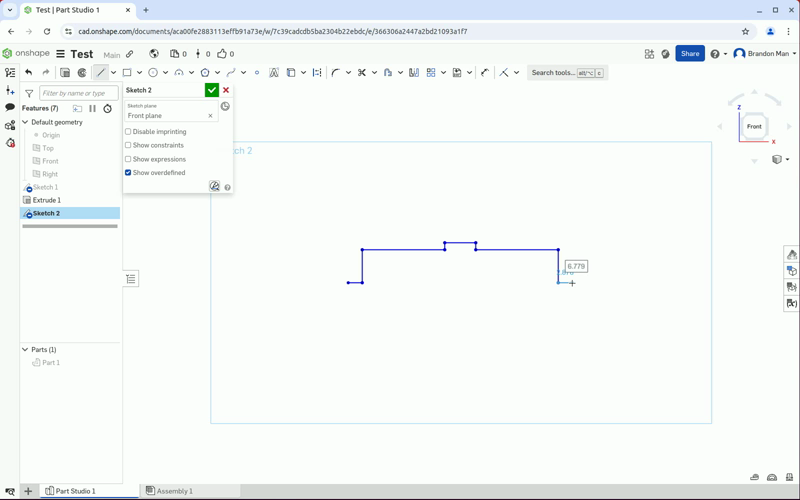
mouse_move(589, 282)
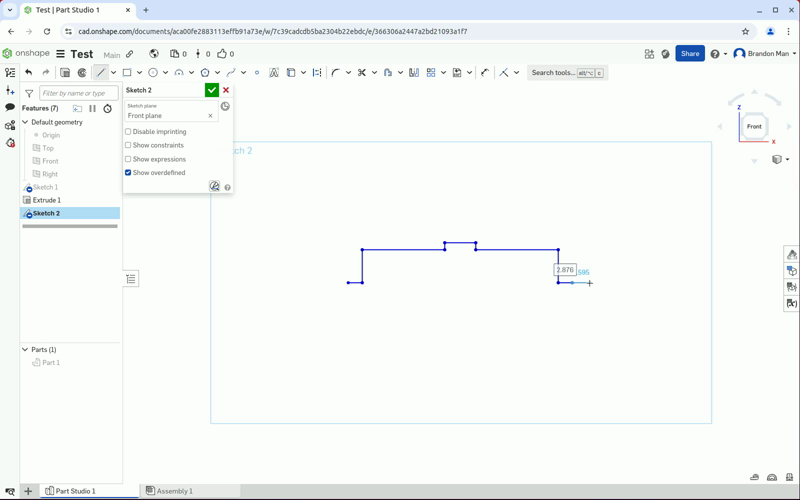
mouse_move(572, 238)
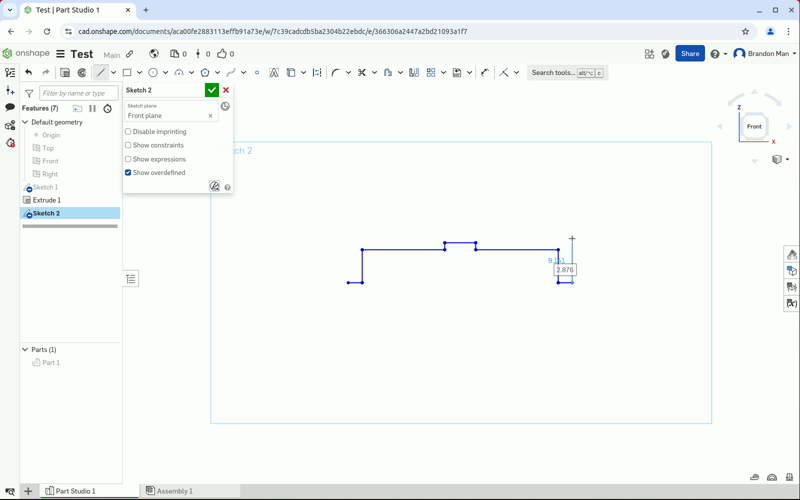
click(572, 238)
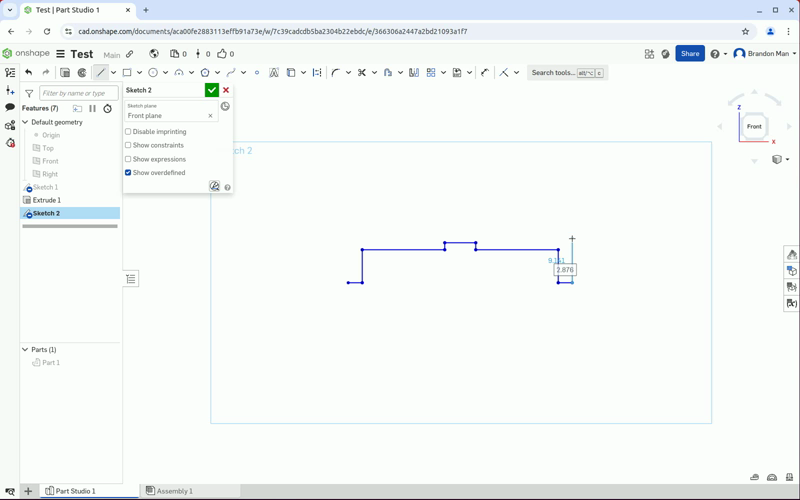
key_up(shift)
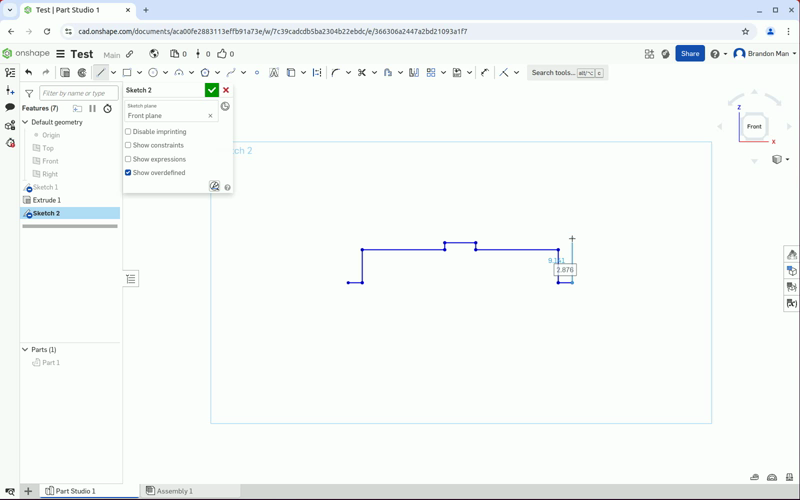
key(esc)
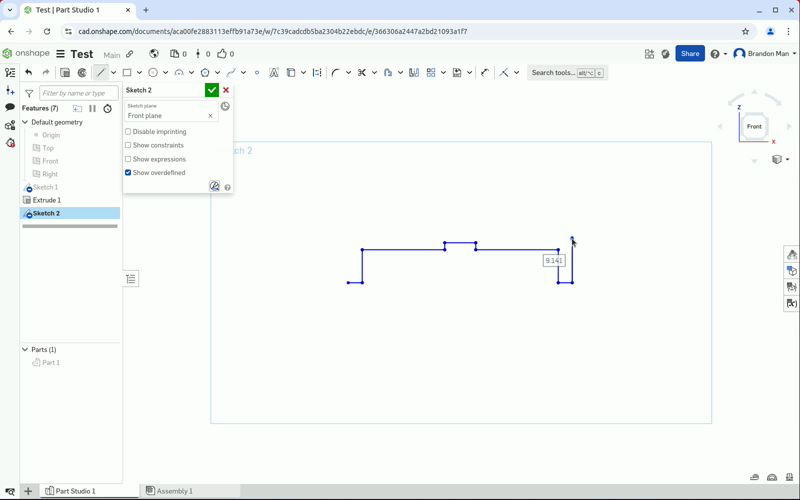
key(a)
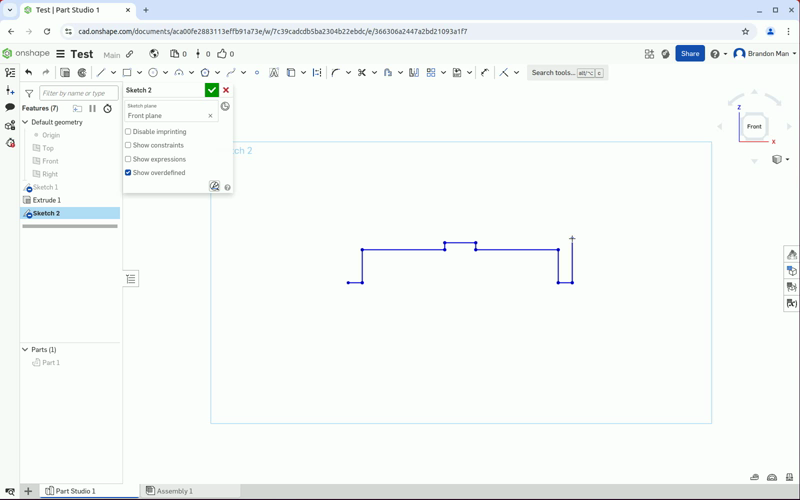
mouse_move(572, 238)
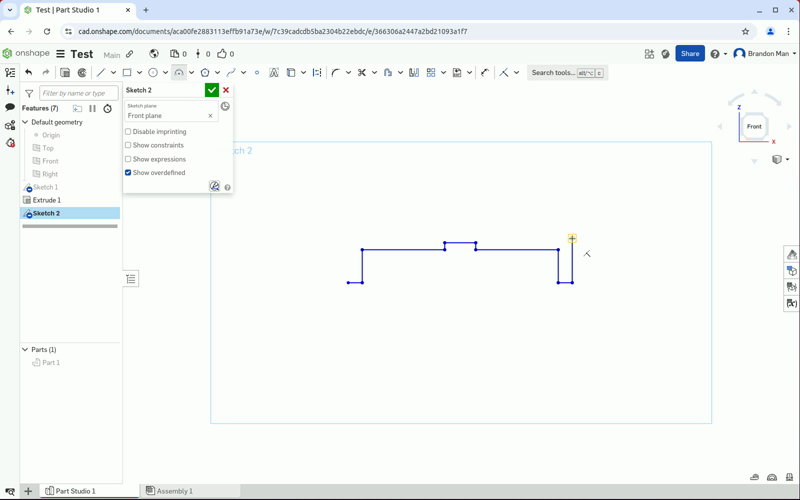
click(572, 238)
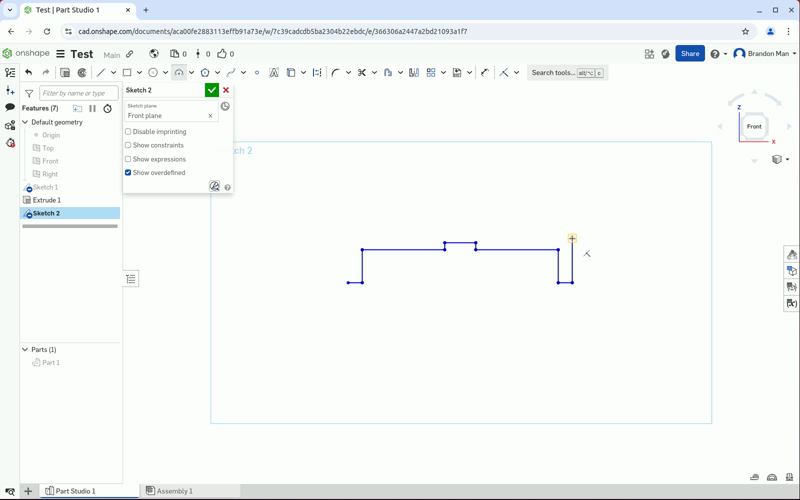
key_down(shift)
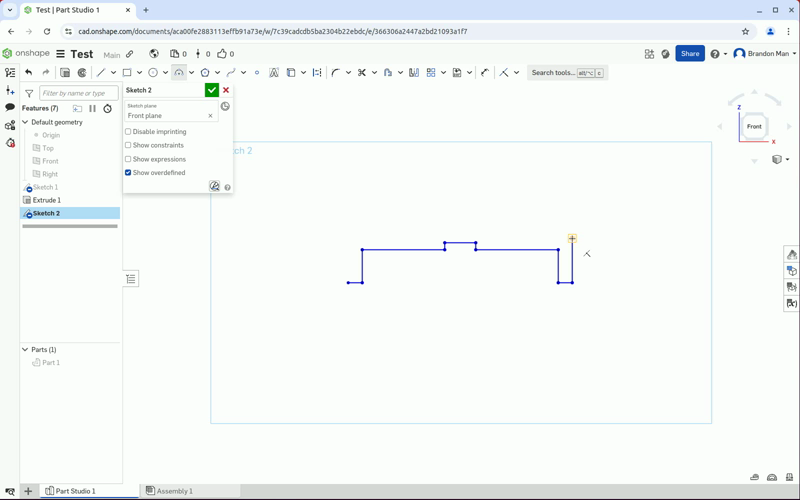
mouse_move(567, 231)
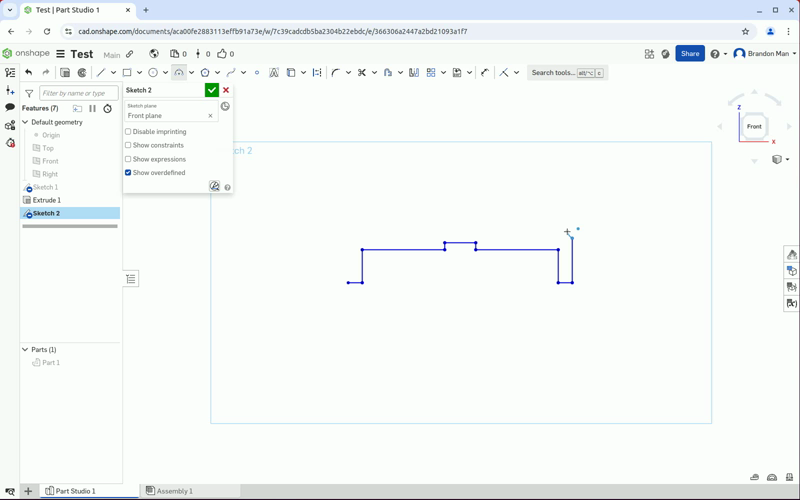
click(567, 231)
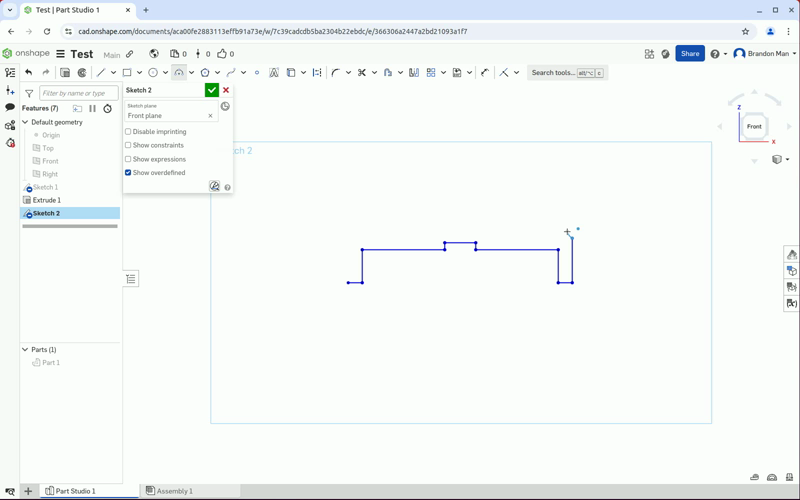
mouse_move(568, 235)
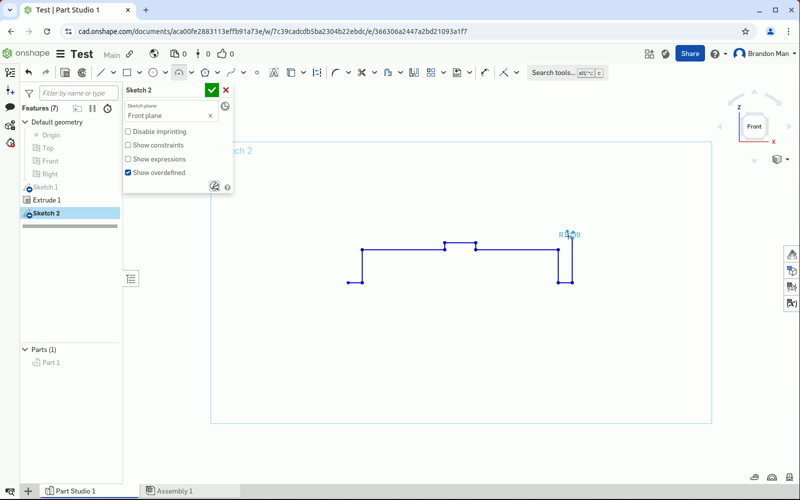
click(568, 235)
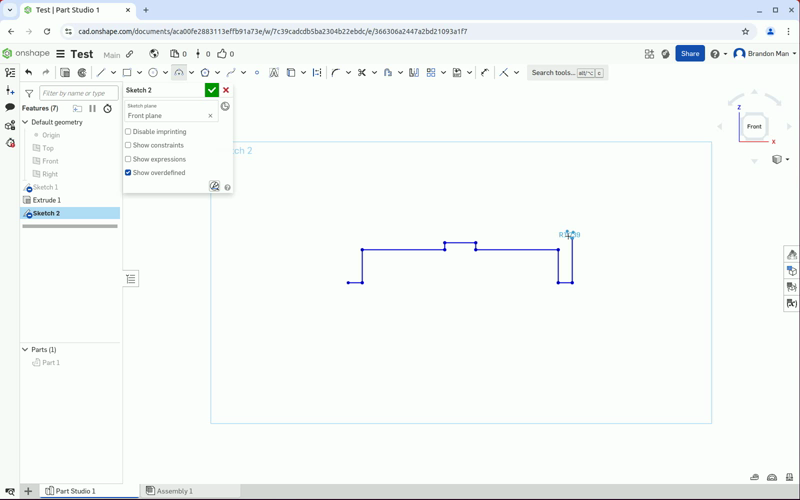
key_up(shift)
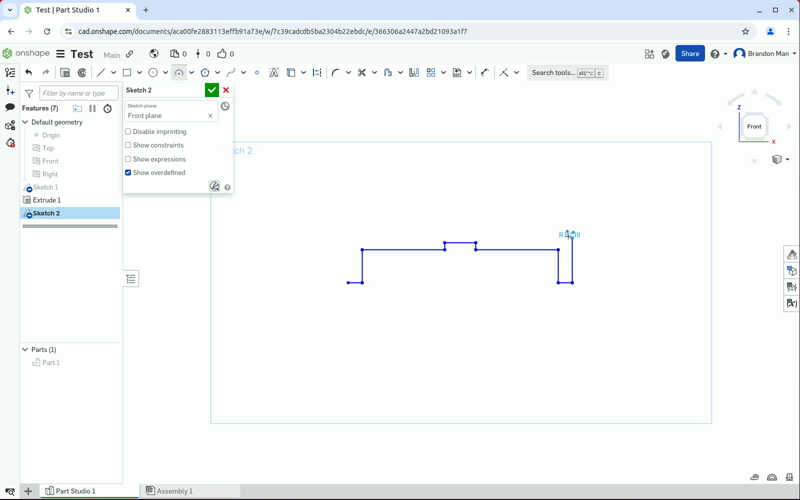
key(esc)
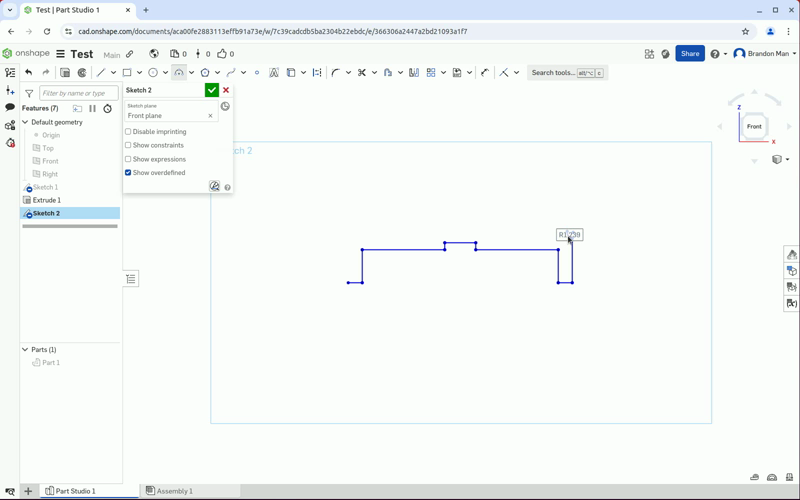
key(l)
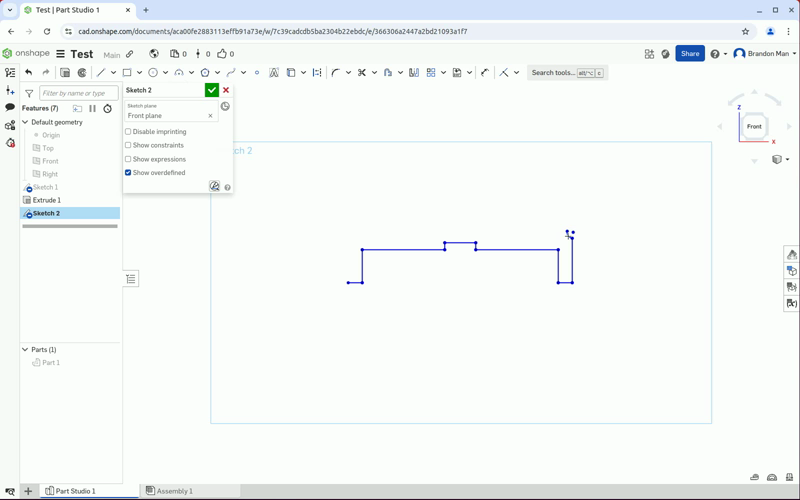
mouse_move(567, 231)
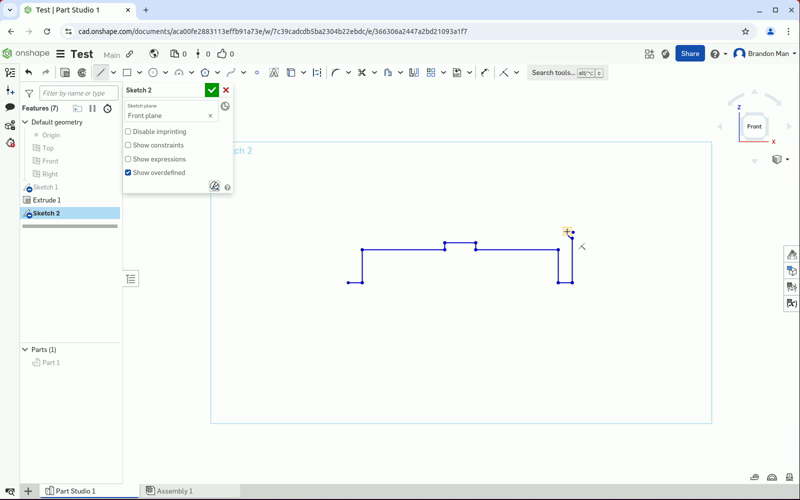
click(567, 231)
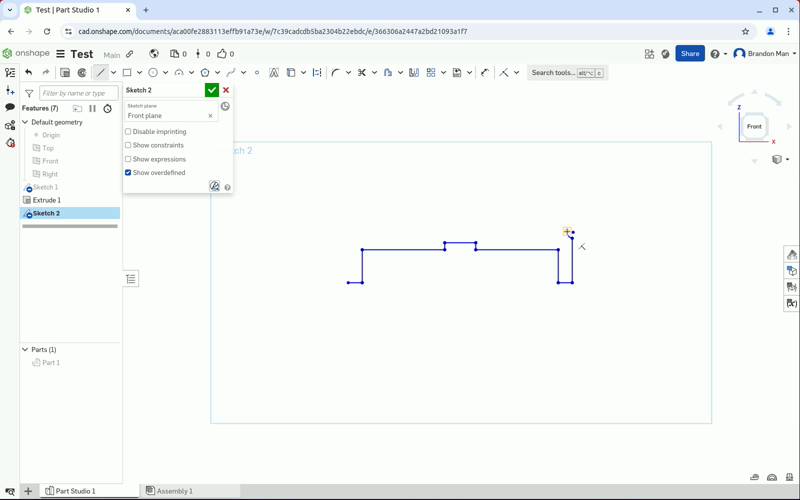
key_down(shift)
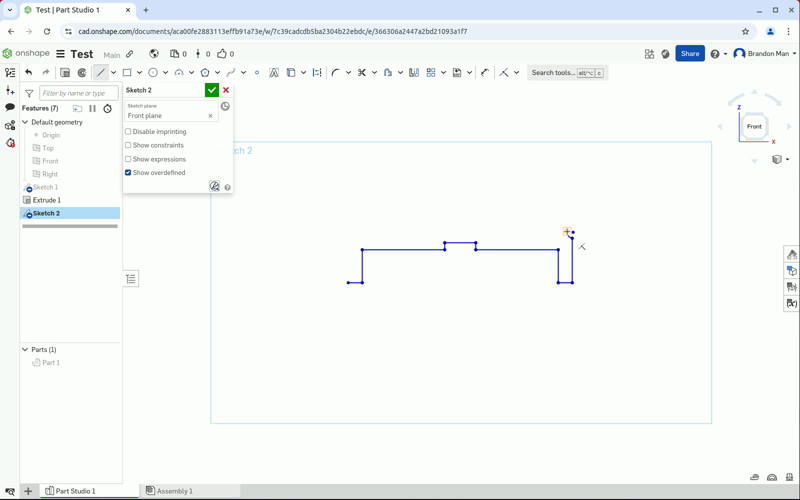
mouse_move(353, 231)
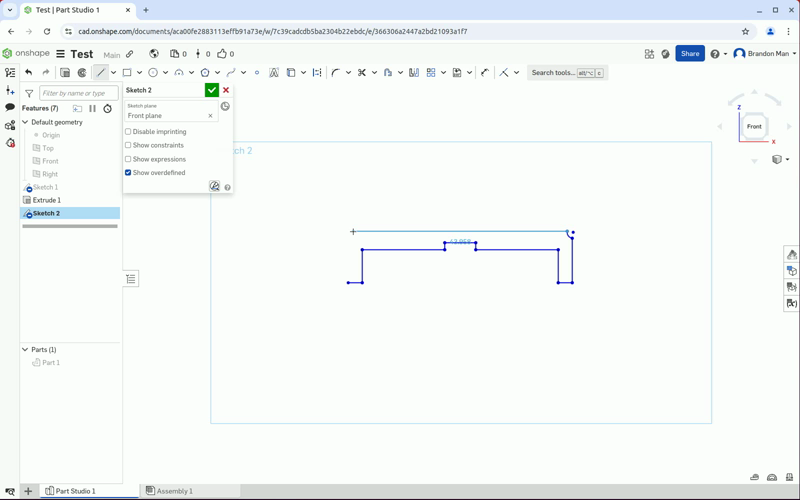
click(353, 231)
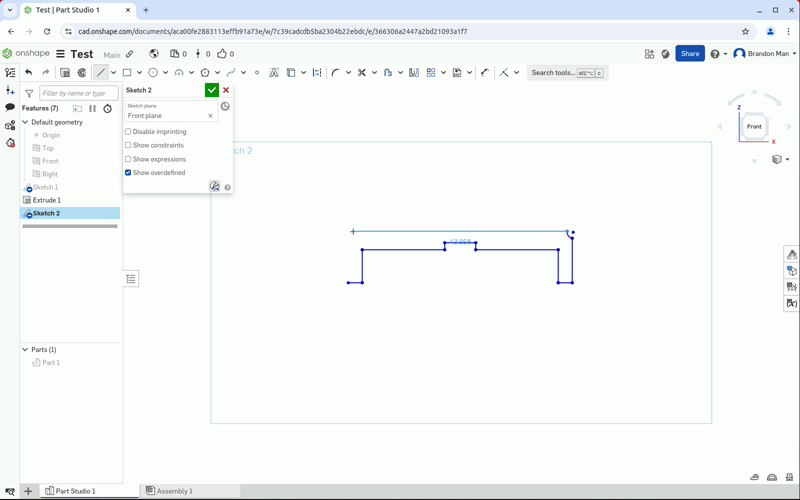
key_up(shift)
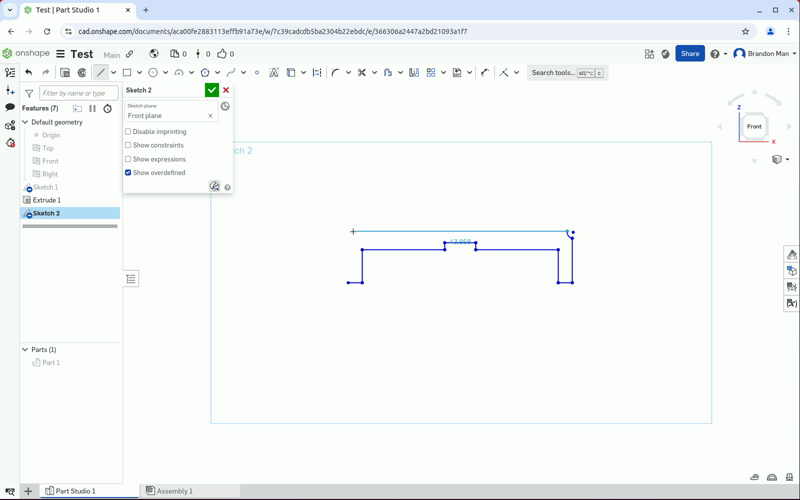
key(esc)
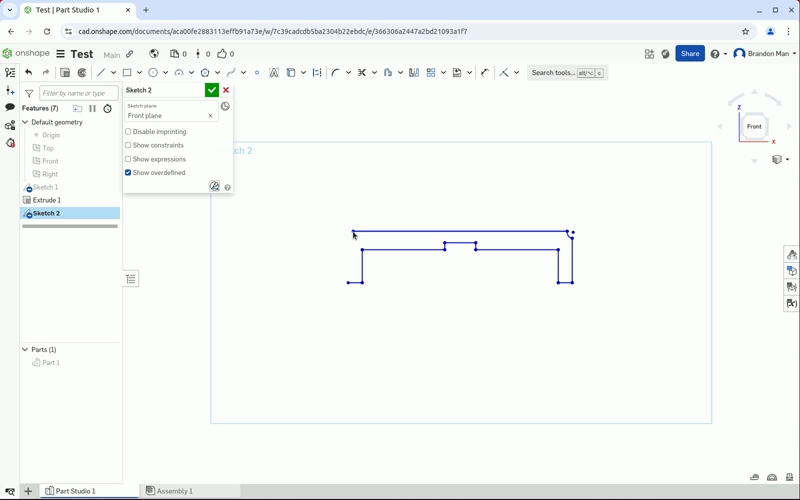
key(a)
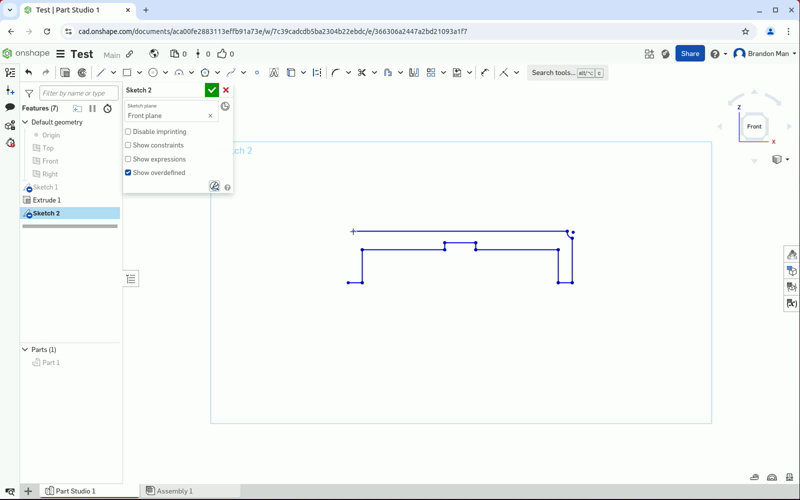
mouse_move(353, 231)
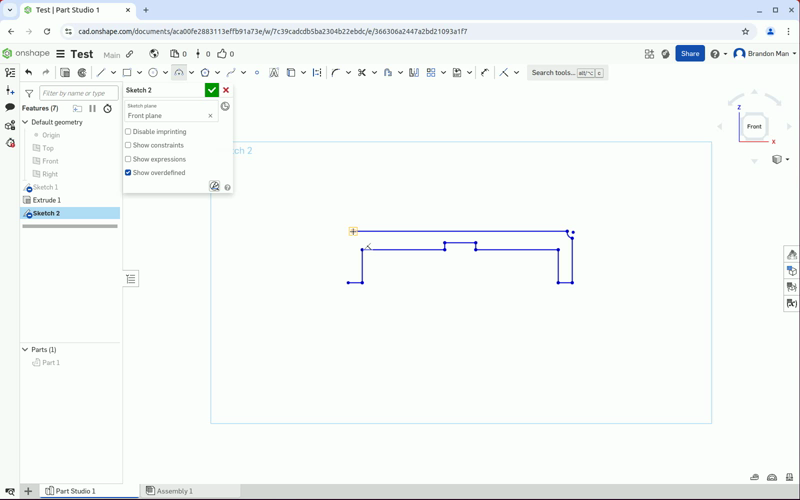
click(353, 231)
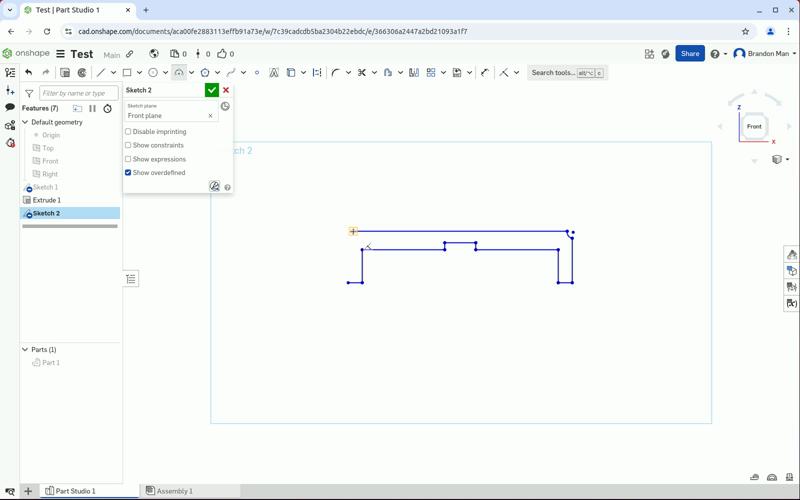
key_down(shift)
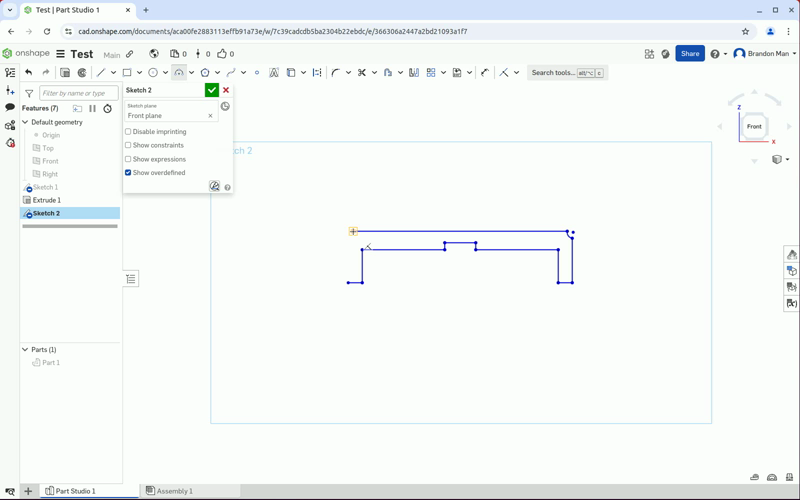
mouse_move(348, 238)
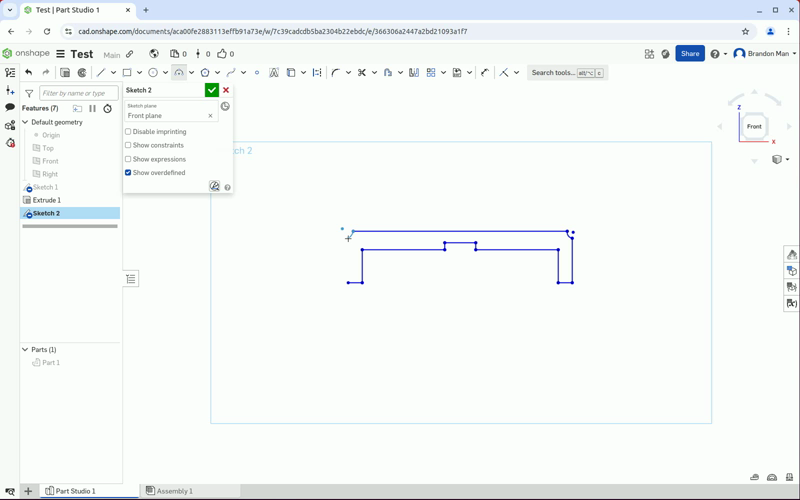
click(348, 238)
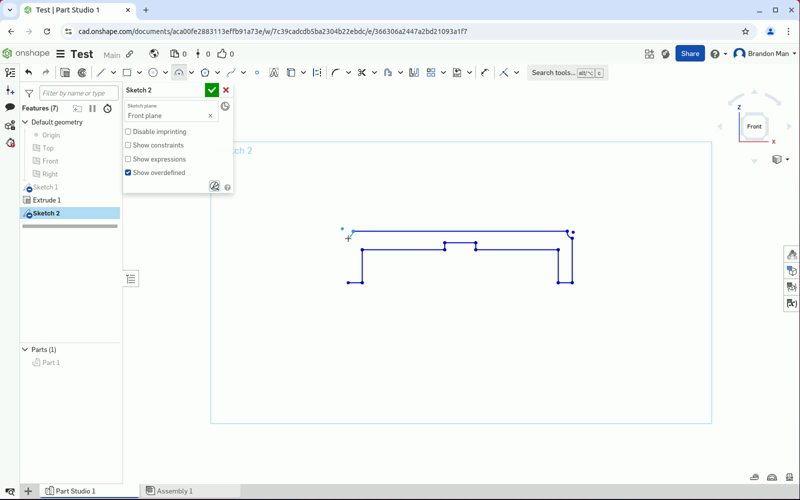
mouse_move(352, 235)
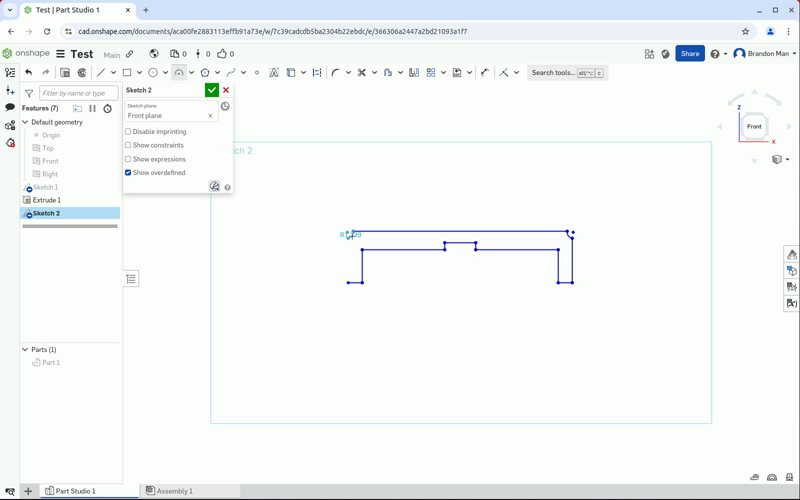
click(352, 235)
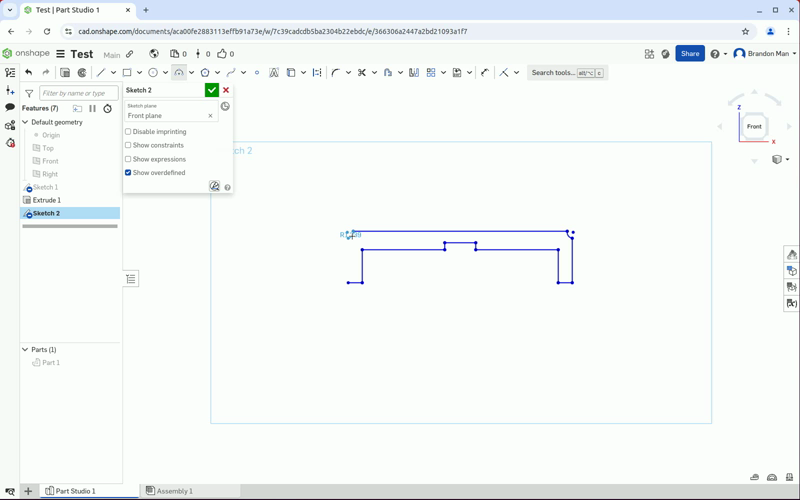
key_up(shift)
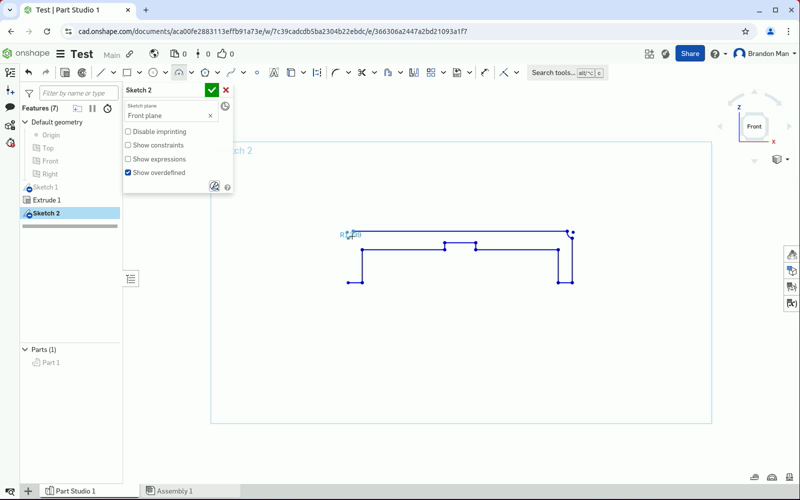
key(esc)
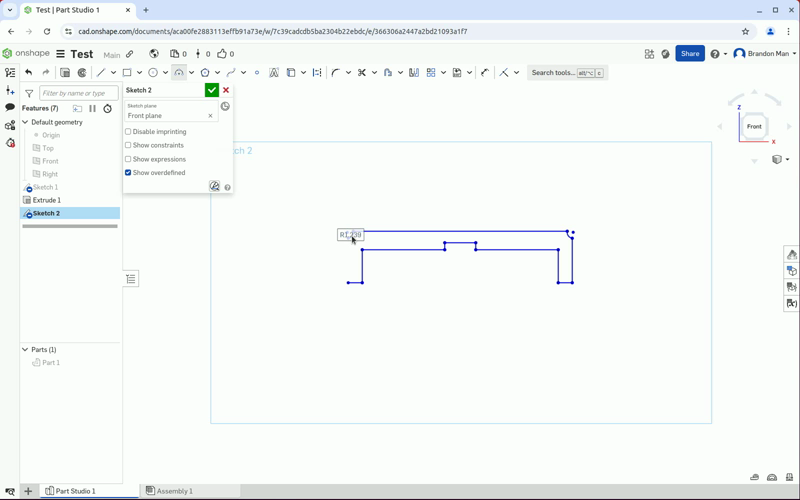
key(l)
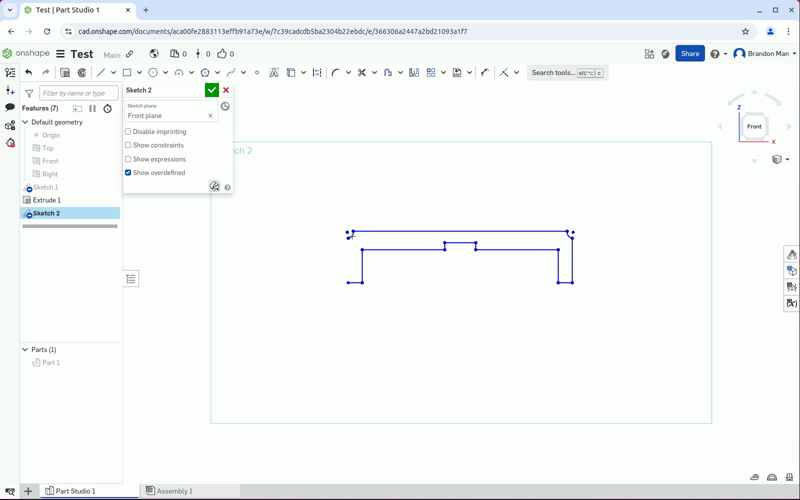
mouse_move(348, 238)
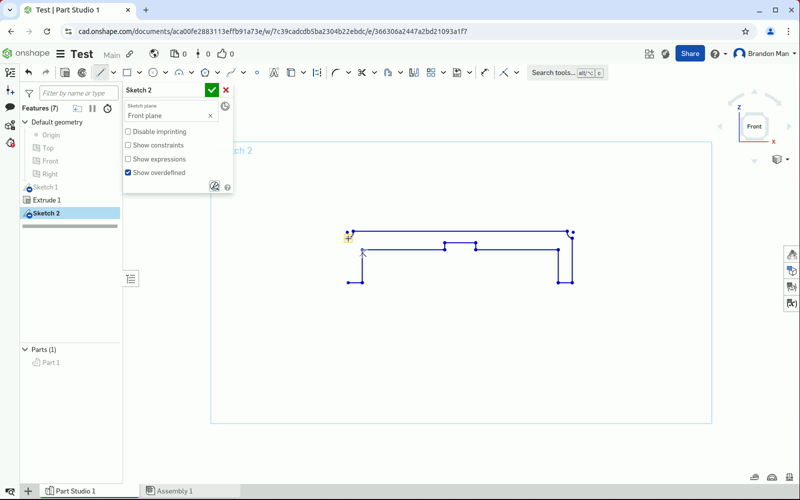
click(348, 238)
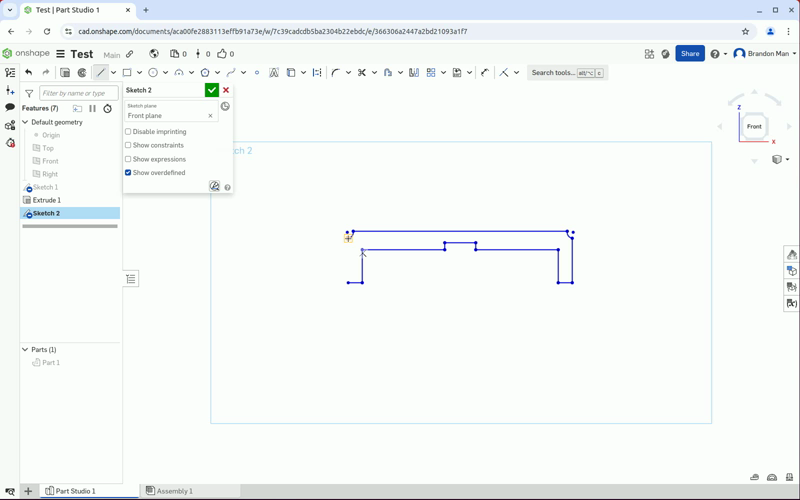
mouse_move(378, 238)
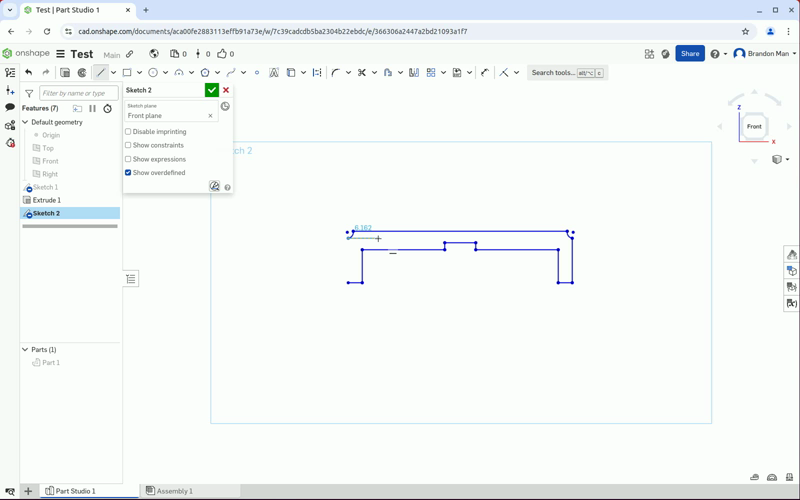
key_down(shift)
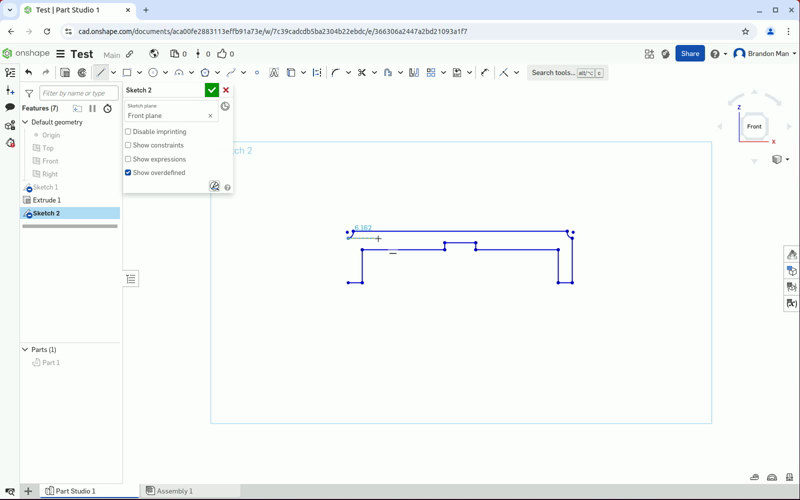
mouse_move(348, 282)
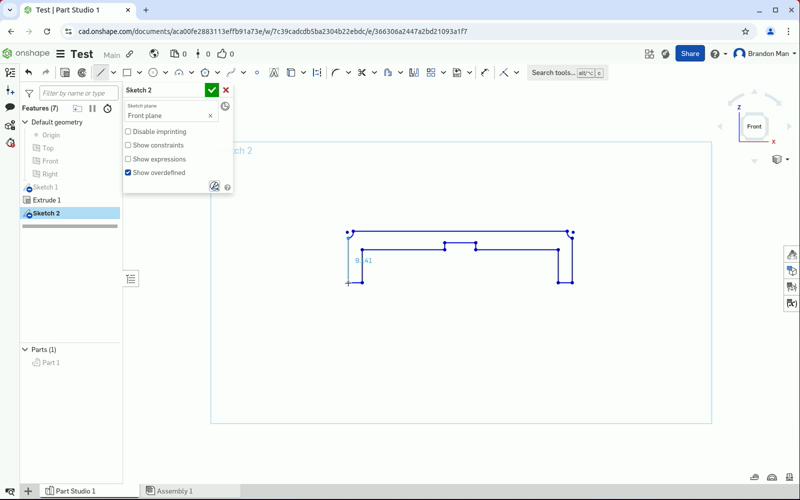
key_up(shift)
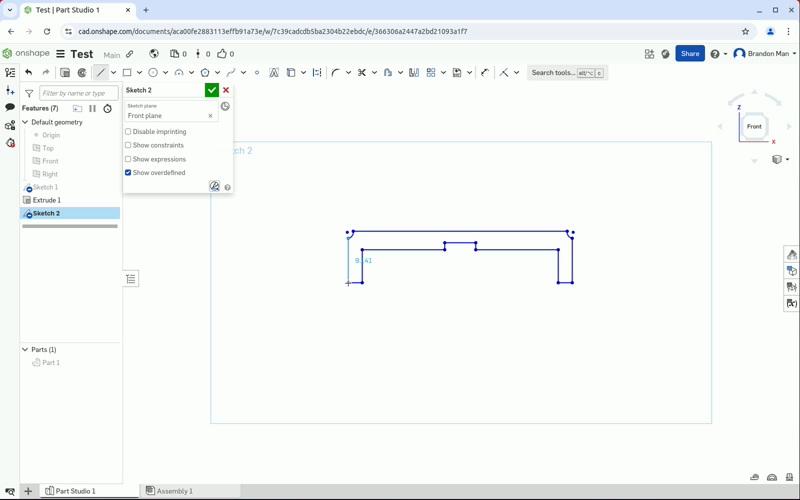
click(348, 282)
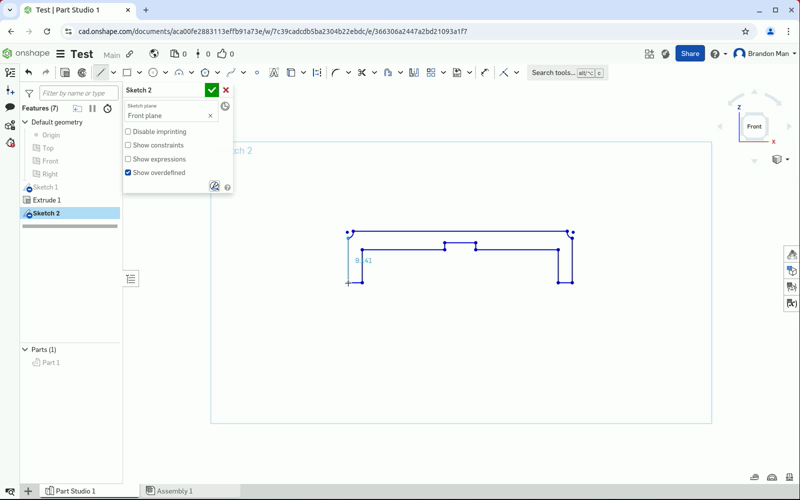
key(esc)
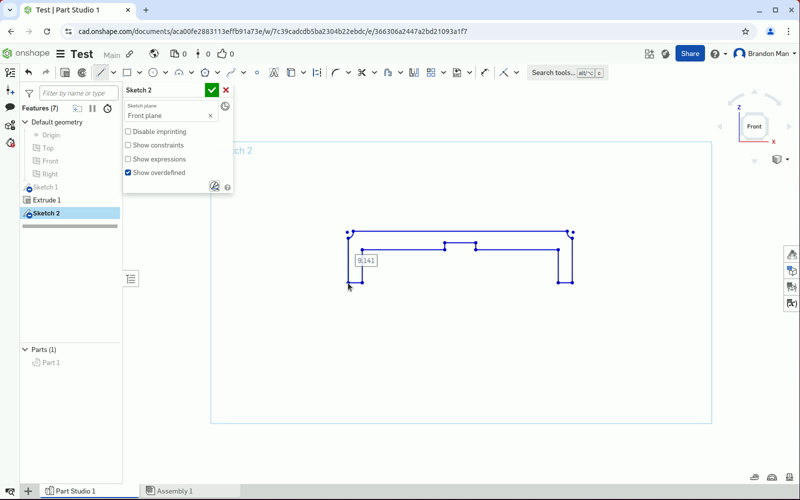
key(c)
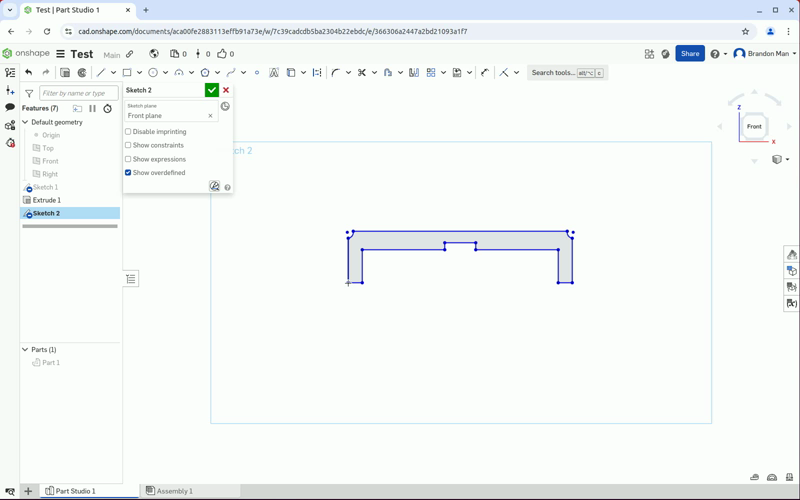
key_down(shift)
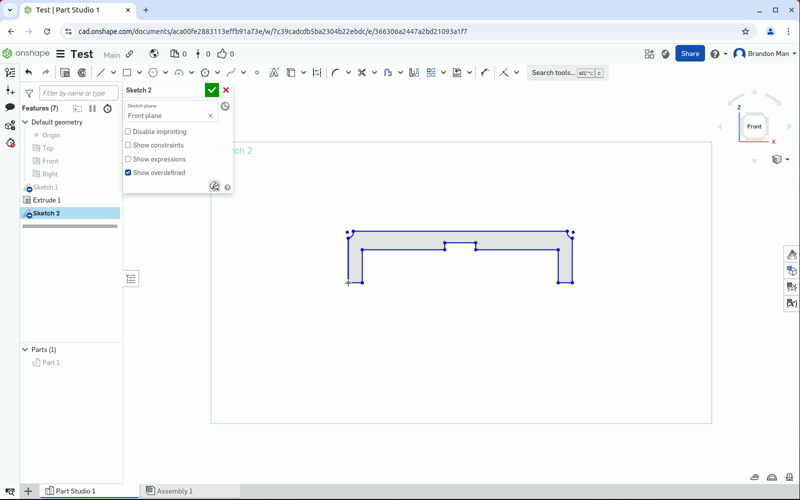
mouse_move(367, 240)
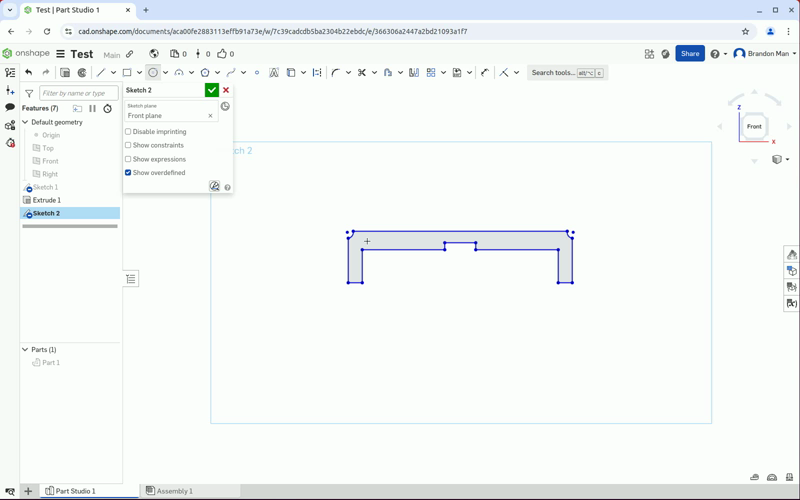
click(367, 240)
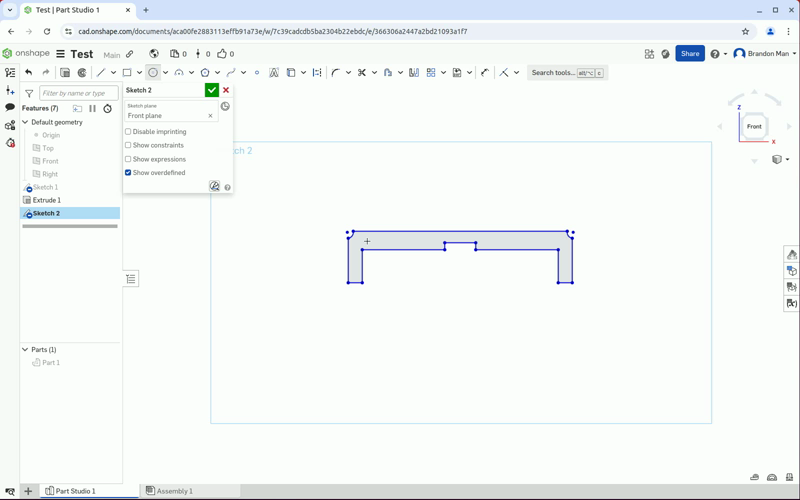
key_up(shift)
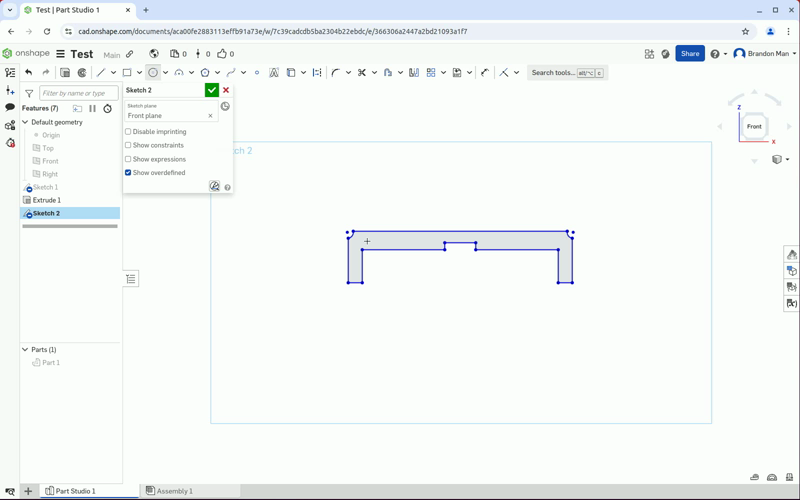
mouse_move(369, 240)
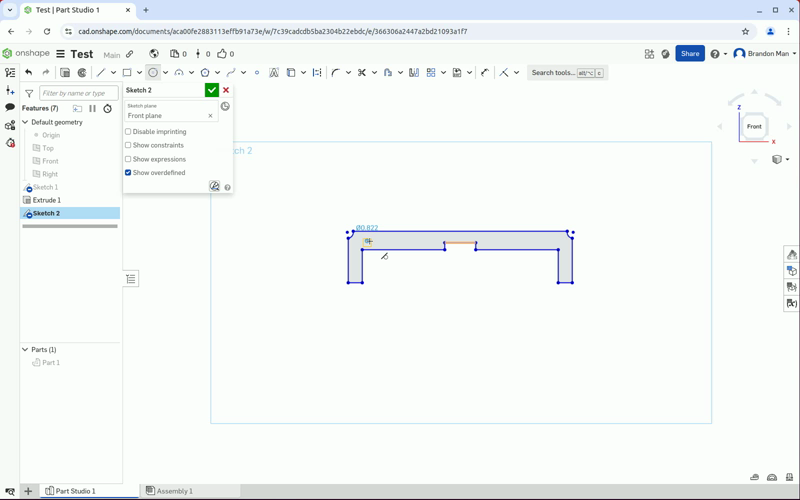
scroll(6)
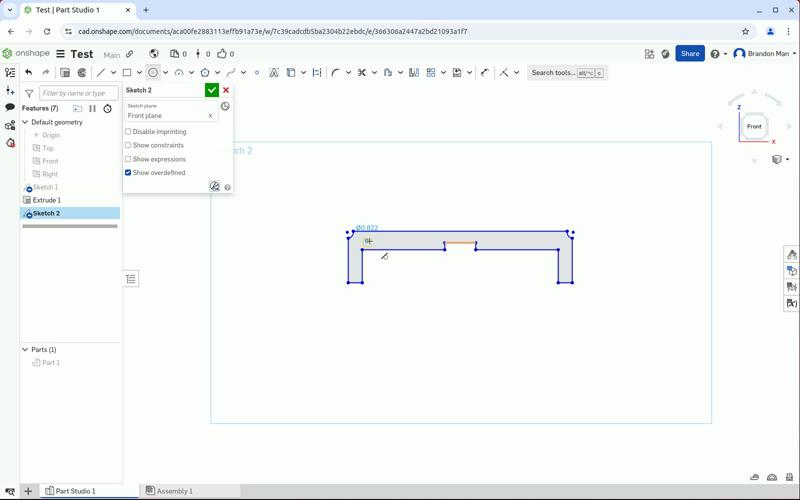
scroll(6)
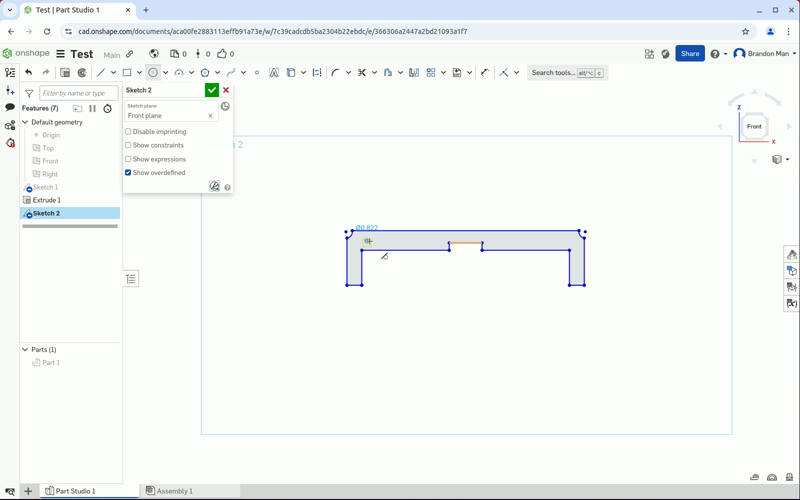
scroll(6)
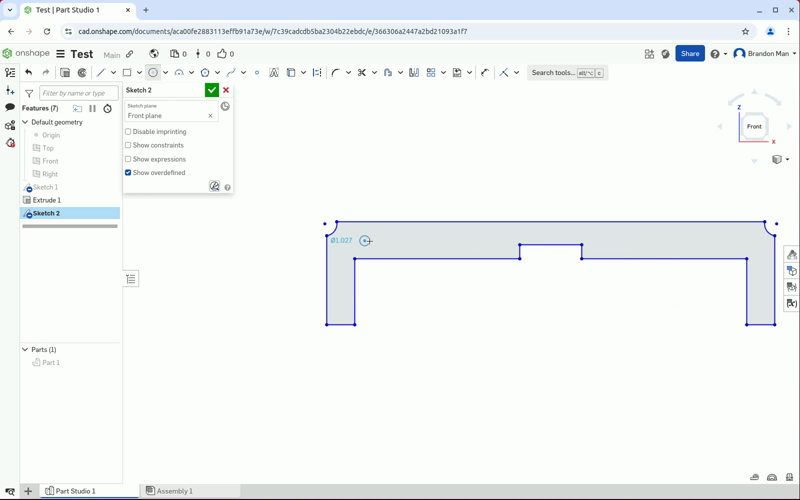
scroll(6)
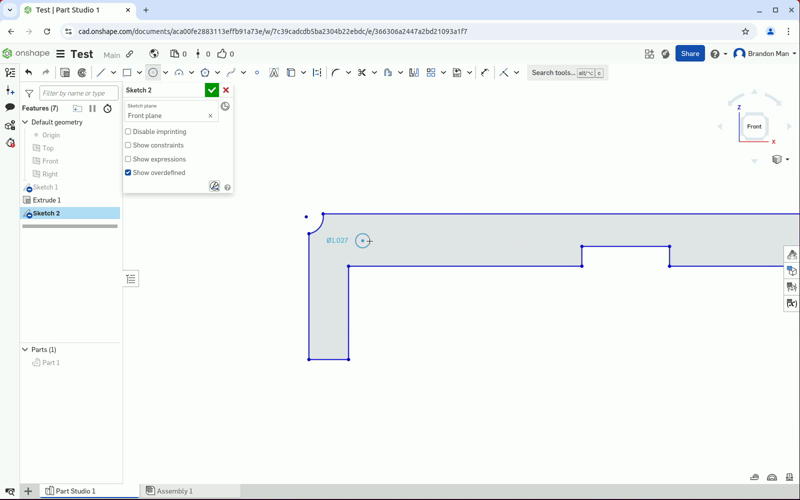
scroll(6)
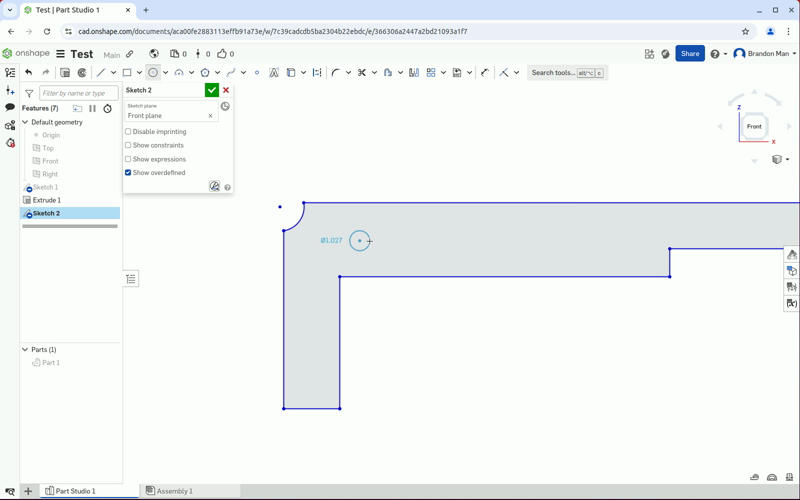
scroll(6)
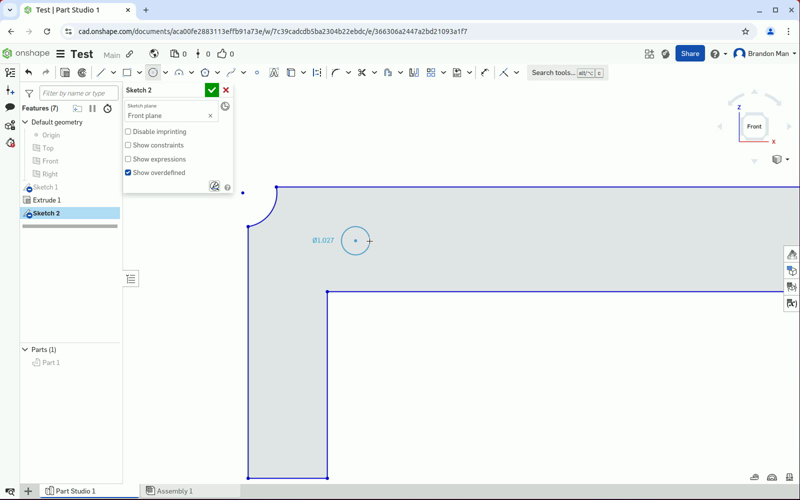
scroll(6)
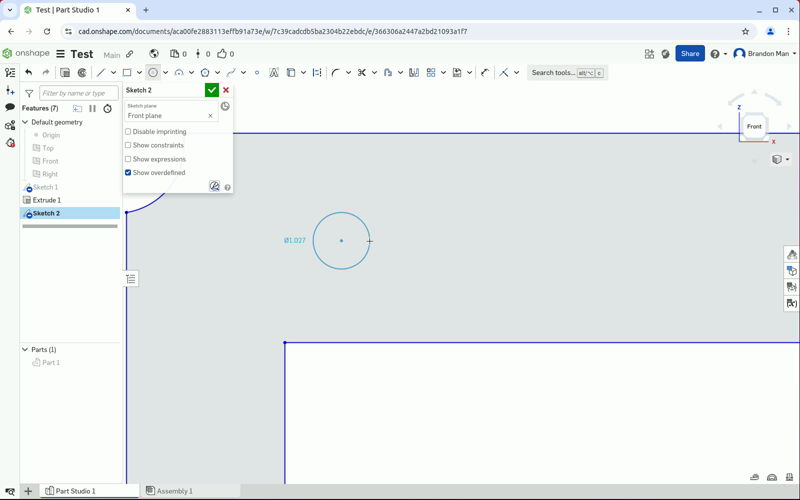
click(369, 240)
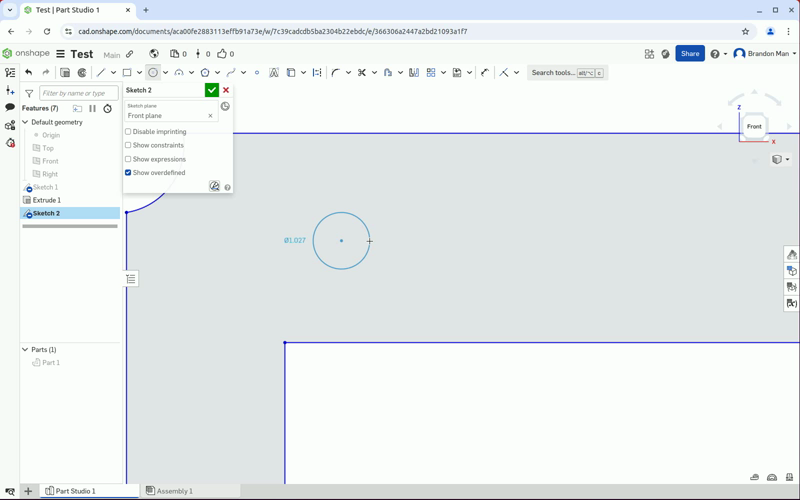
scroll(-6)
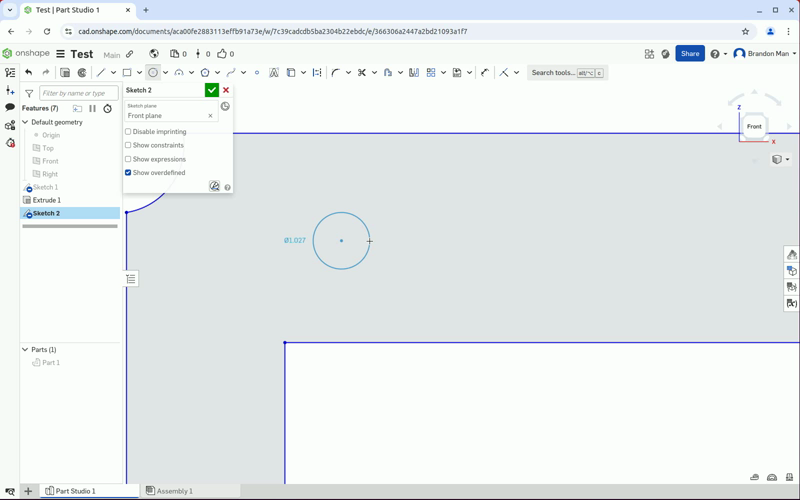
scroll(-6)
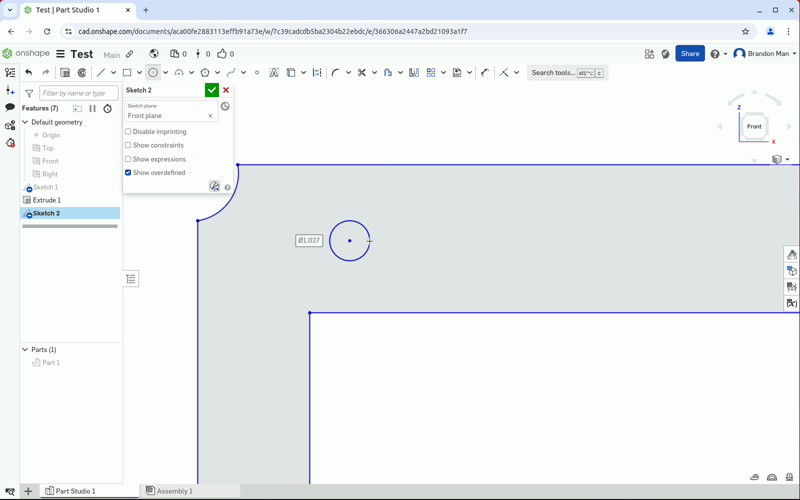
scroll(-6)
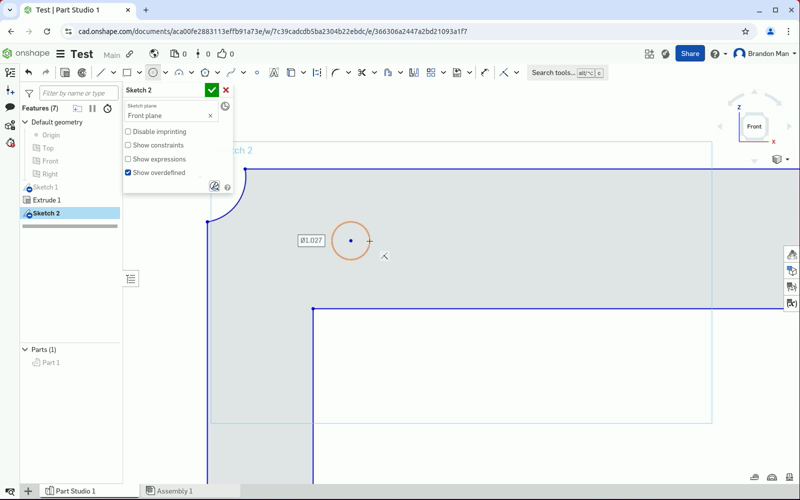
scroll(-6)
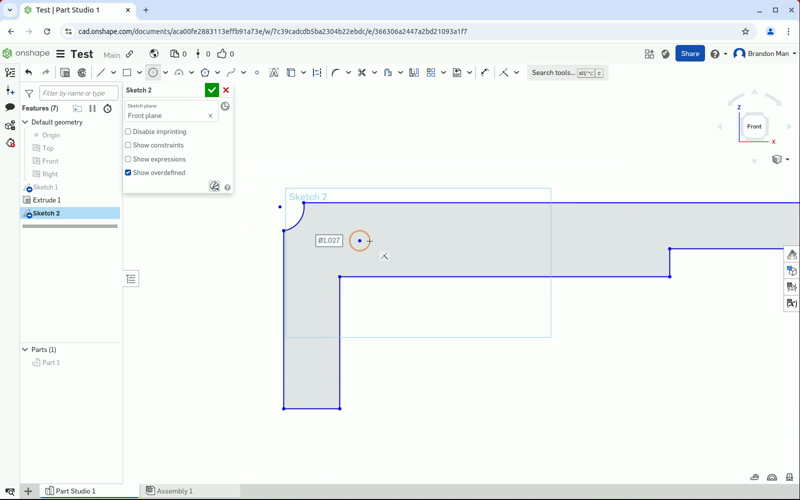
scroll(-6)
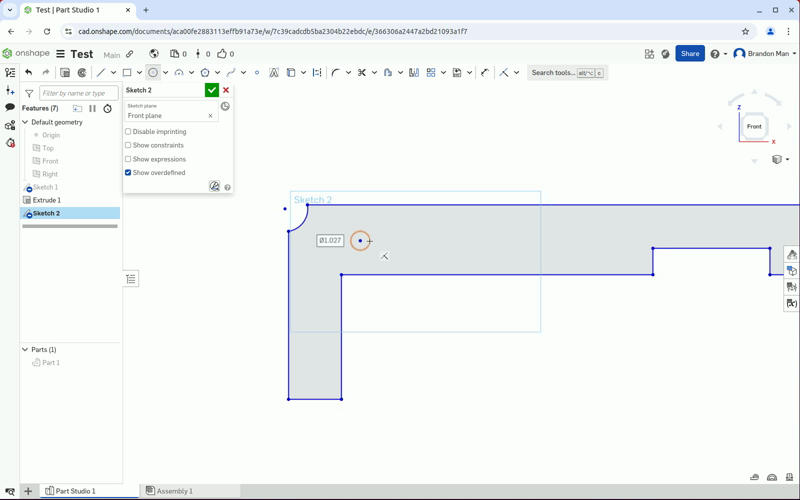
scroll(-6)
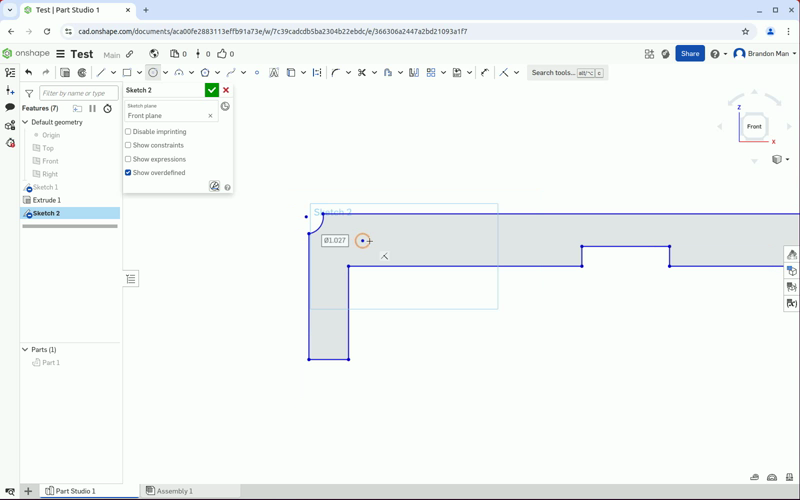
scroll(-6)
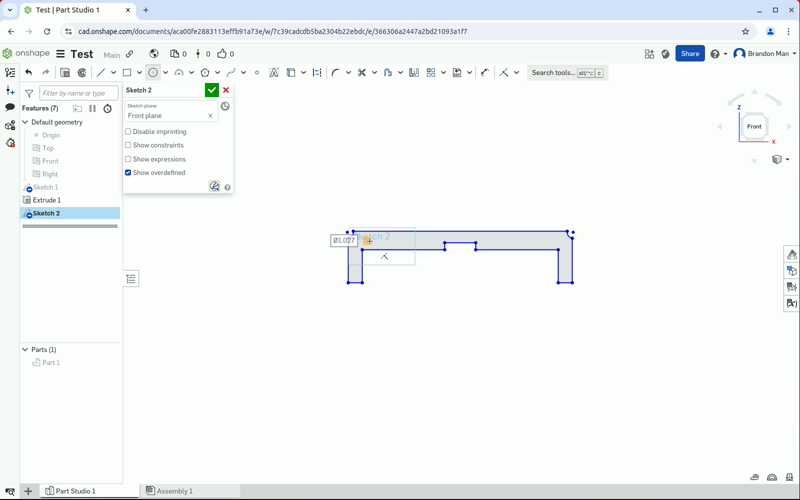
key(esc)
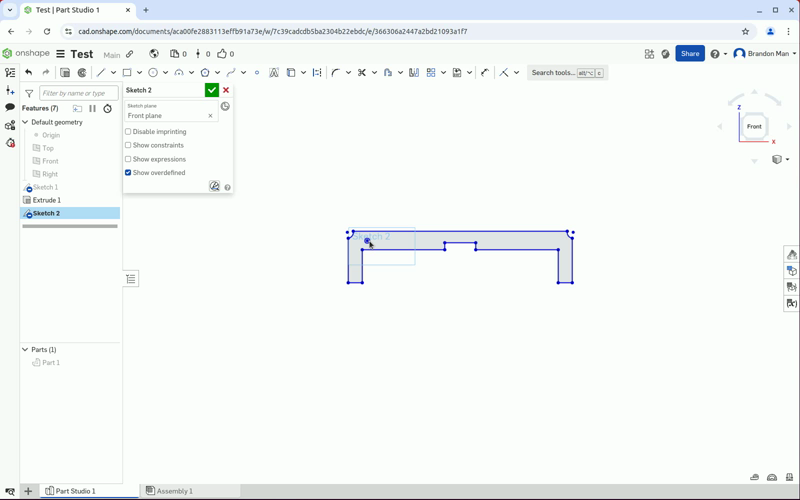
key(c)
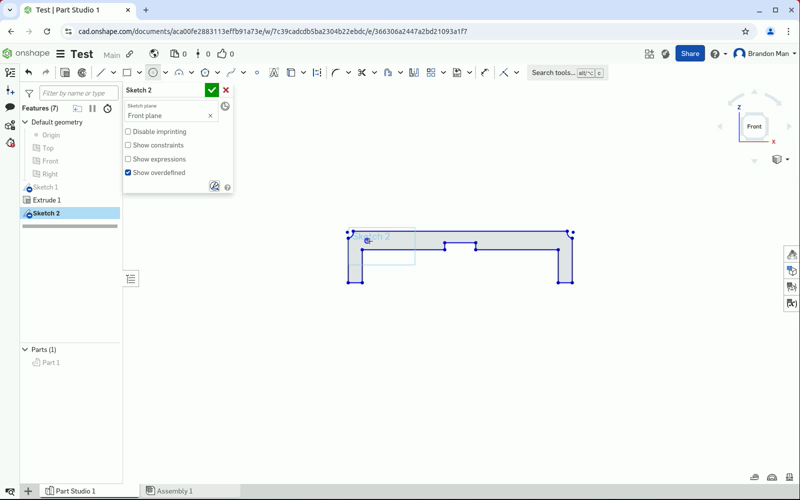
key_down(shift)
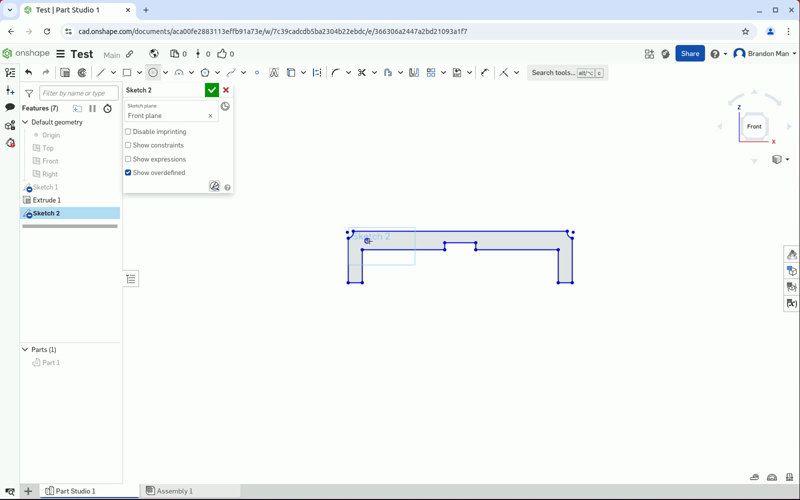
mouse_move(369, 245)
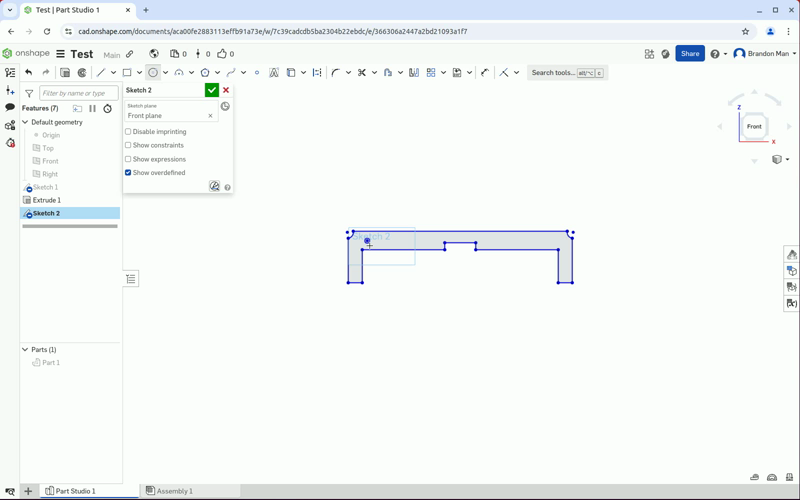
click(369, 245)
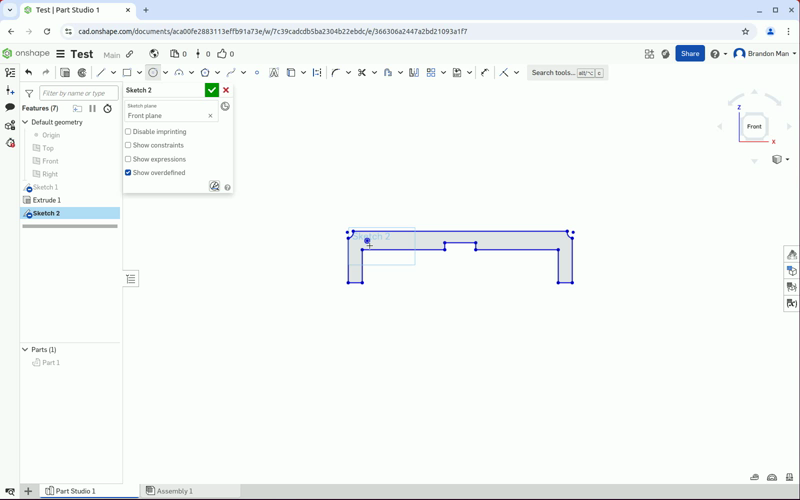
key_up(shift)
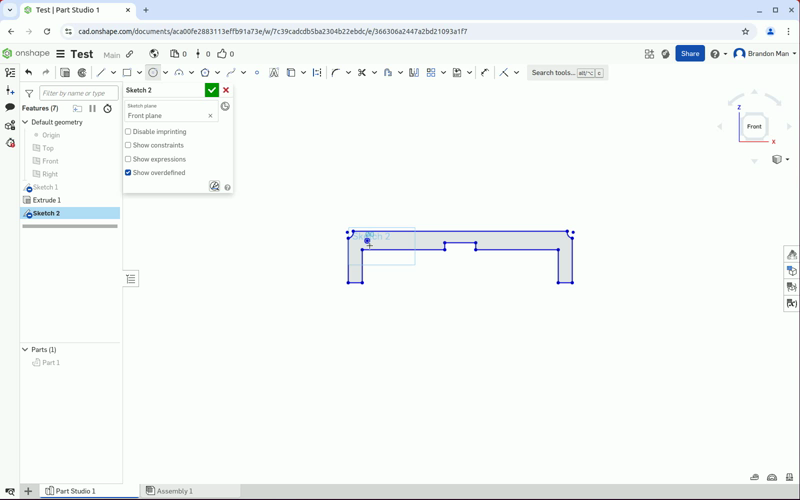
mouse_move(371, 245)
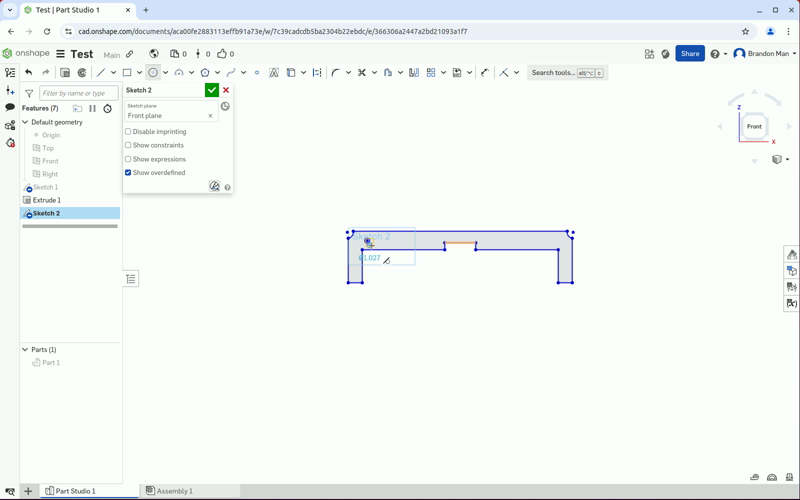
scroll(6)
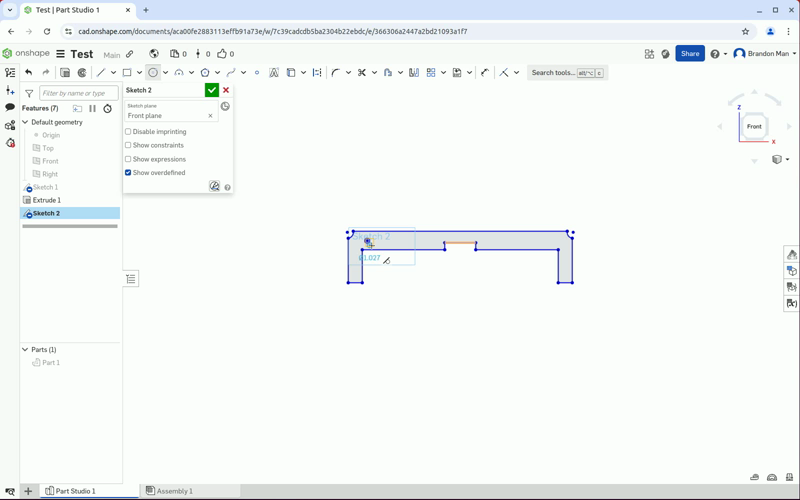
scroll(6)
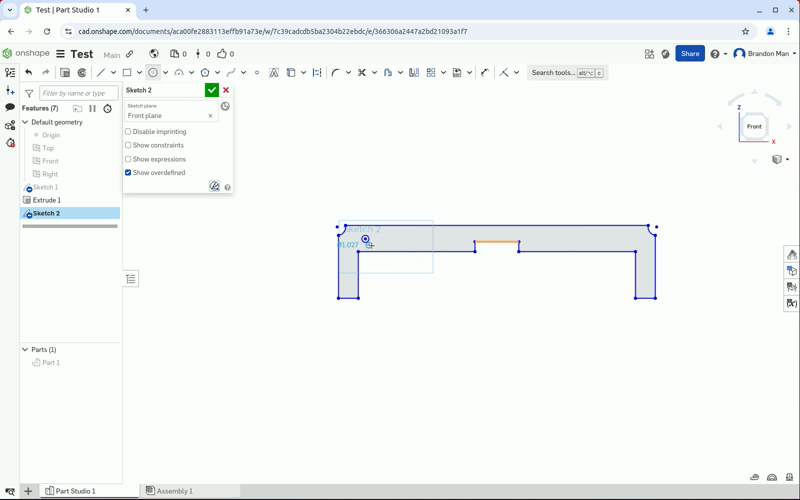
scroll(6)
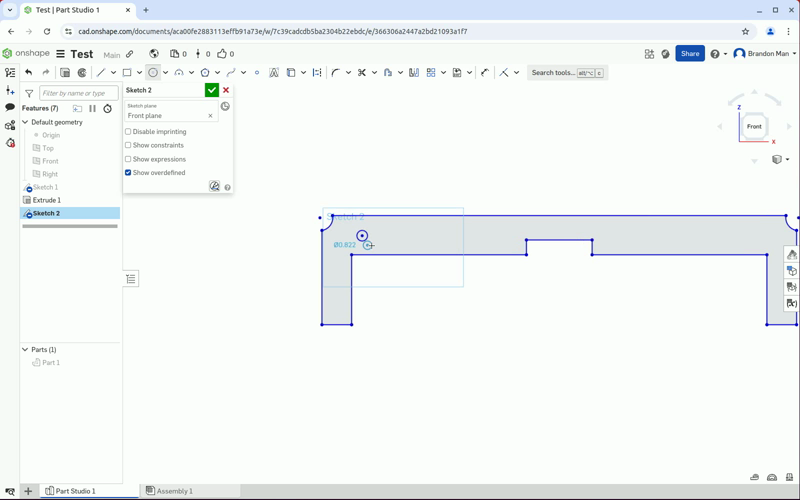
scroll(6)
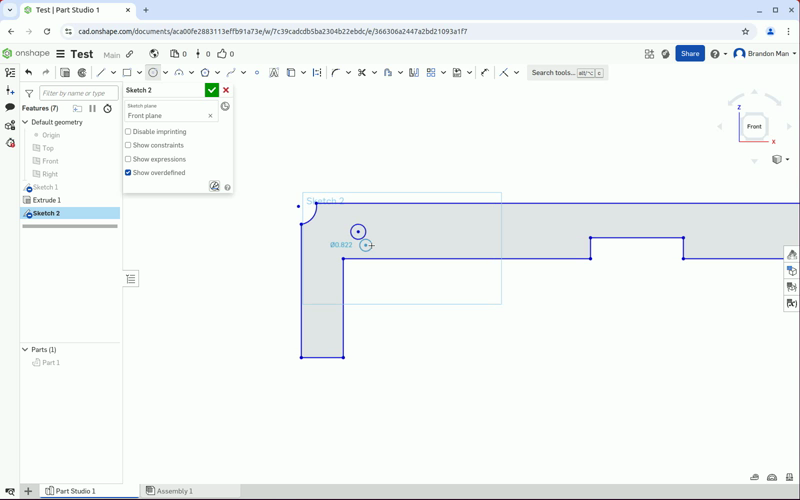
scroll(6)
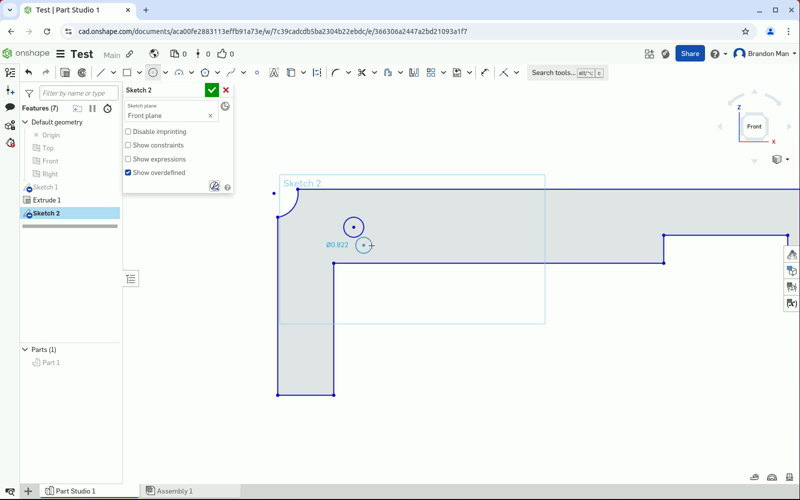
scroll(6)
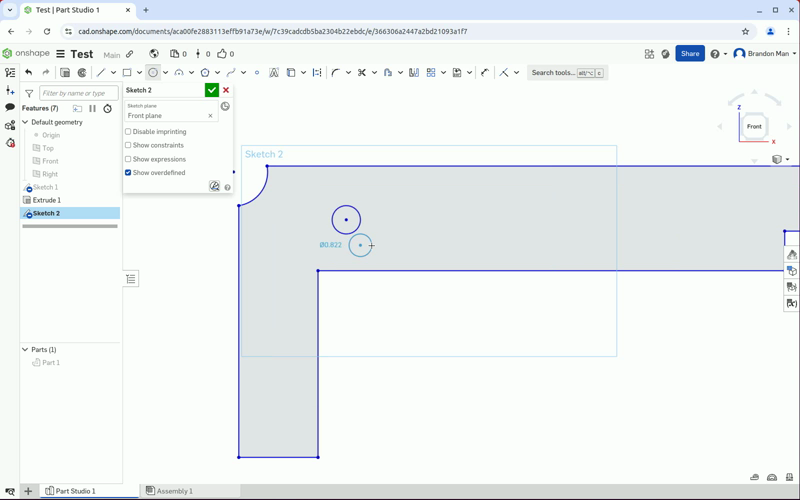
scroll(6)
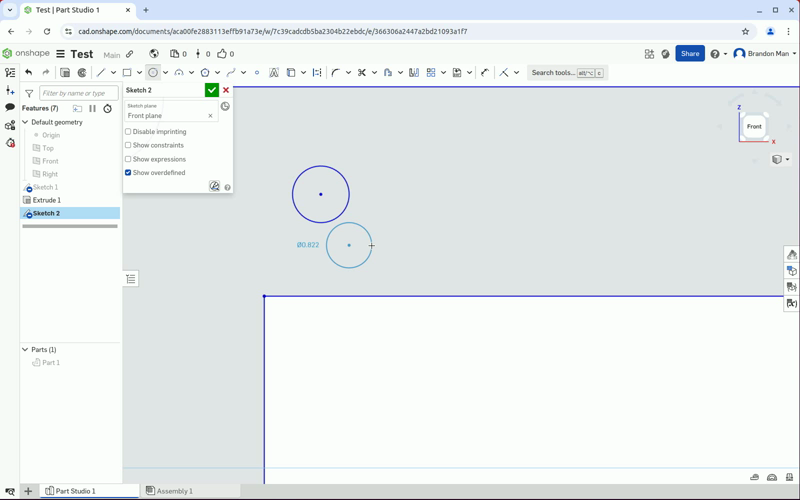
click(371, 245)
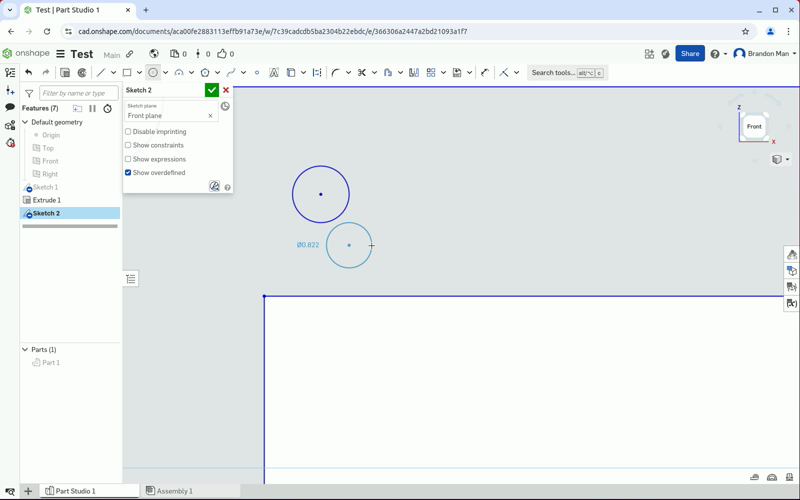
scroll(-6)
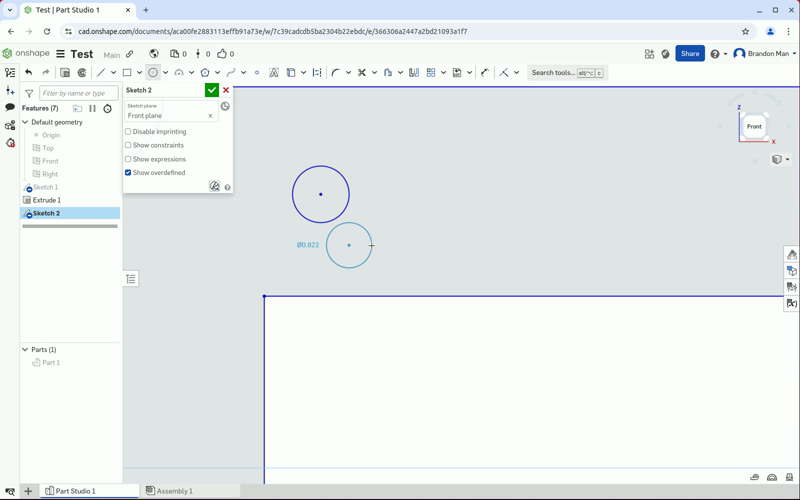
scroll(-6)
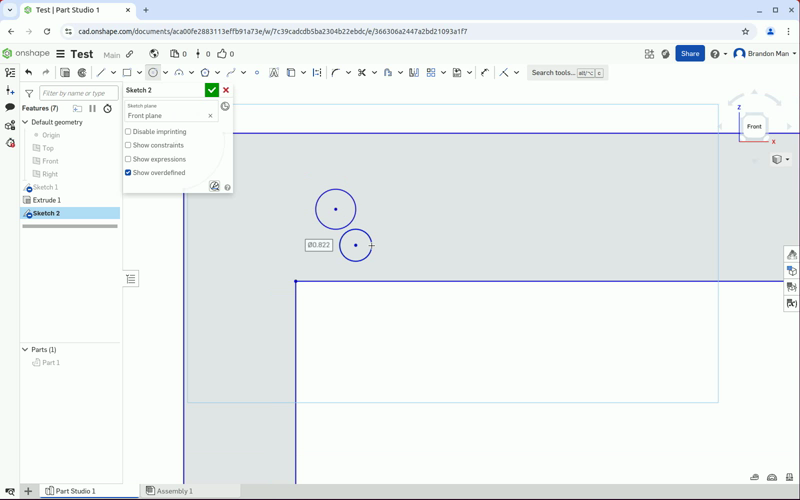
scroll(-6)
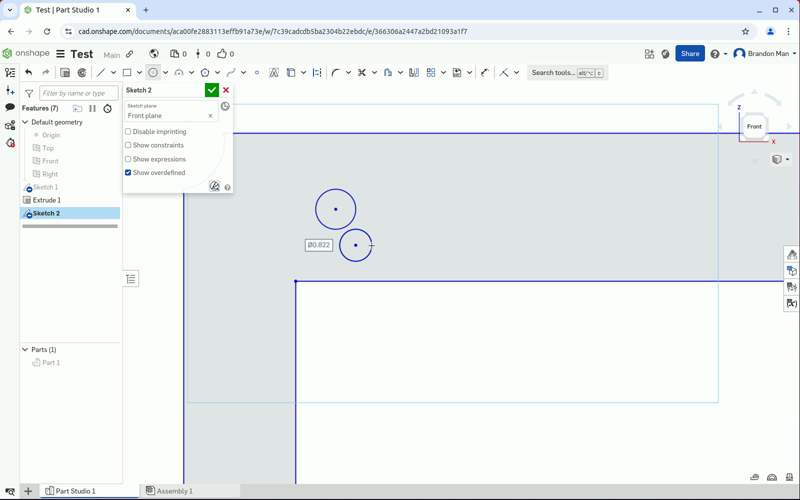
scroll(-6)
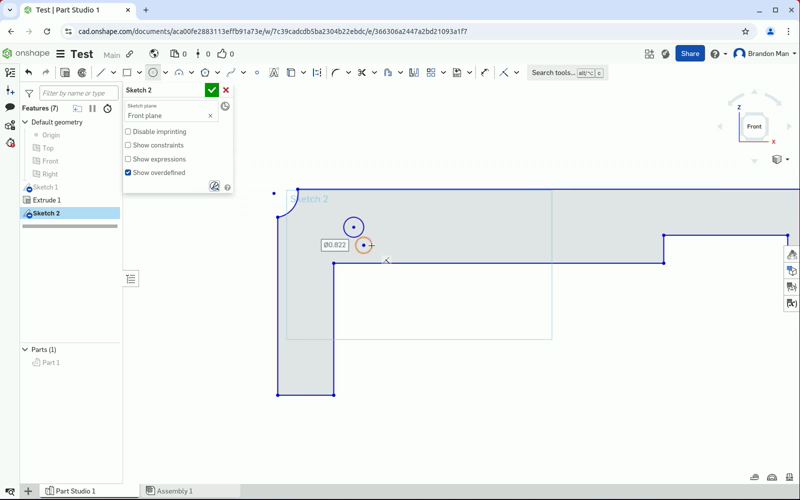
scroll(-6)
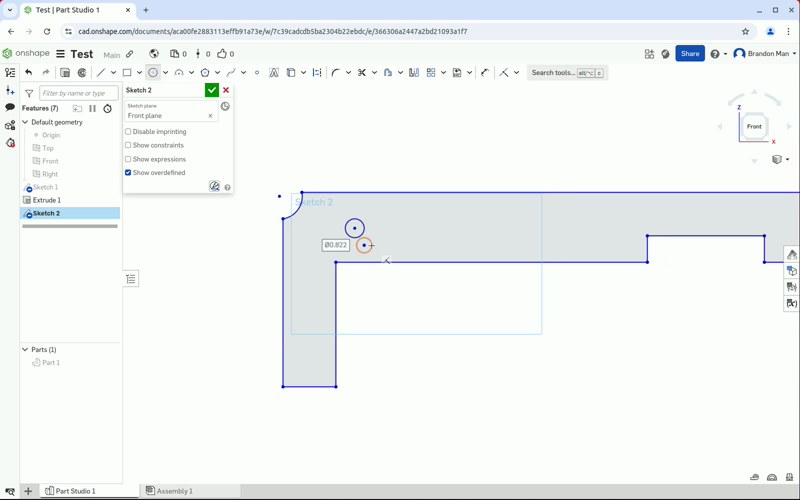
scroll(-6)
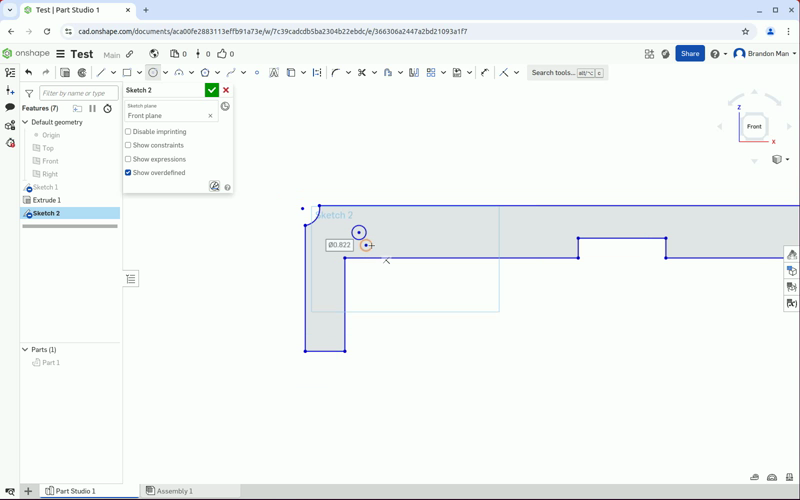
scroll(-6)
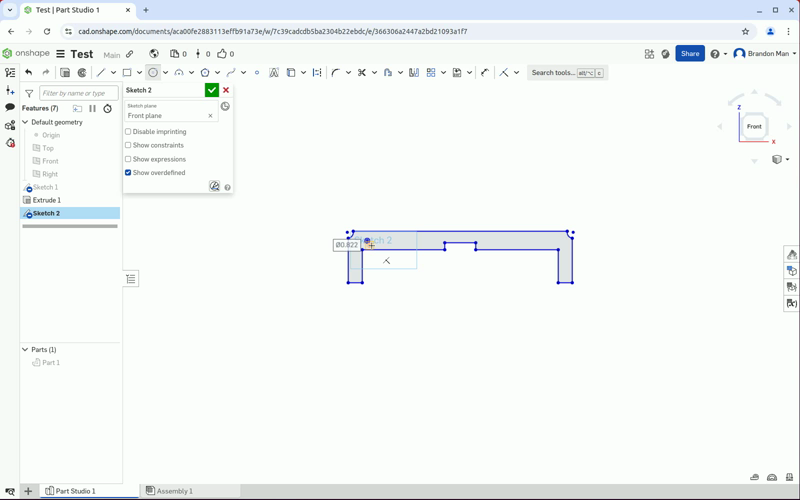
key(esc)
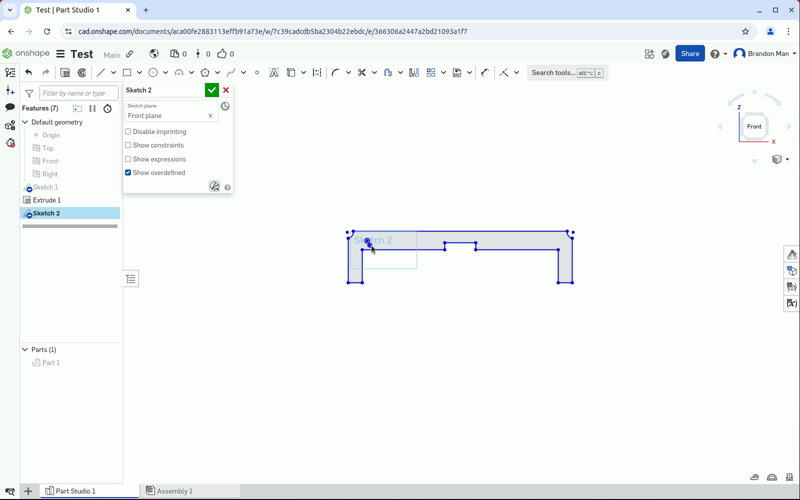
key(c)
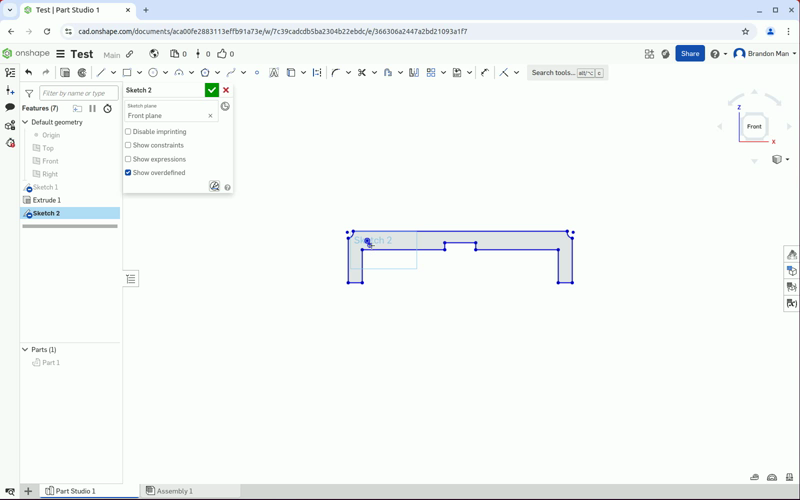
key_down(shift)
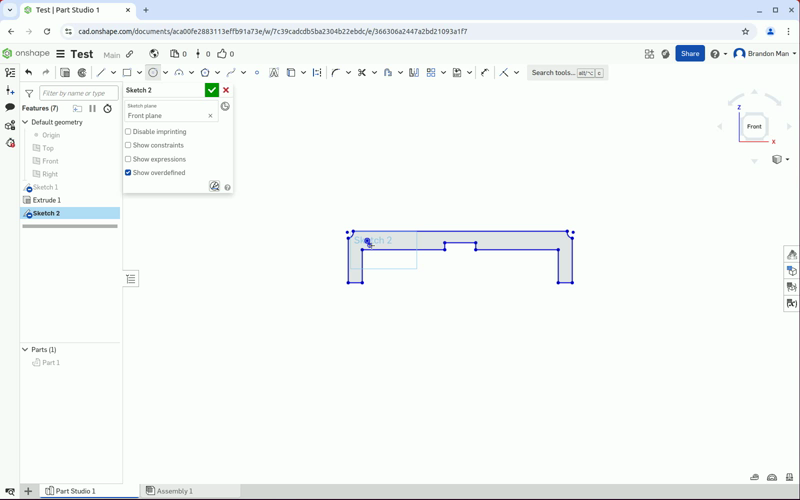
mouse_move(550, 245)
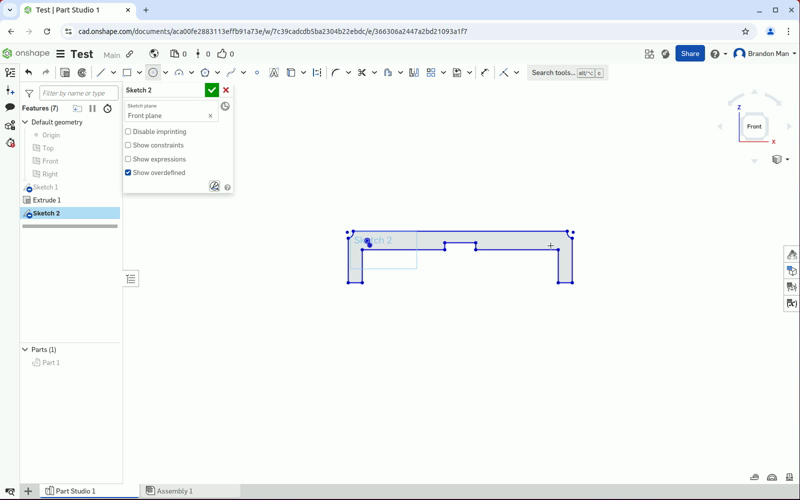
click(550, 245)
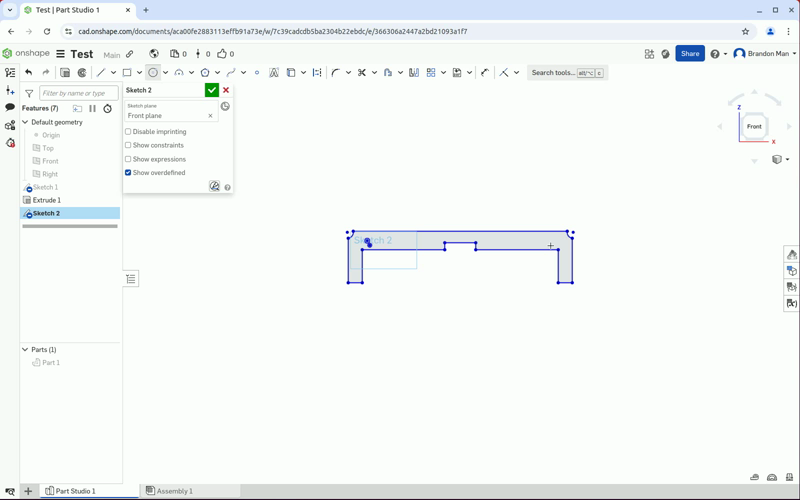
key_up(shift)
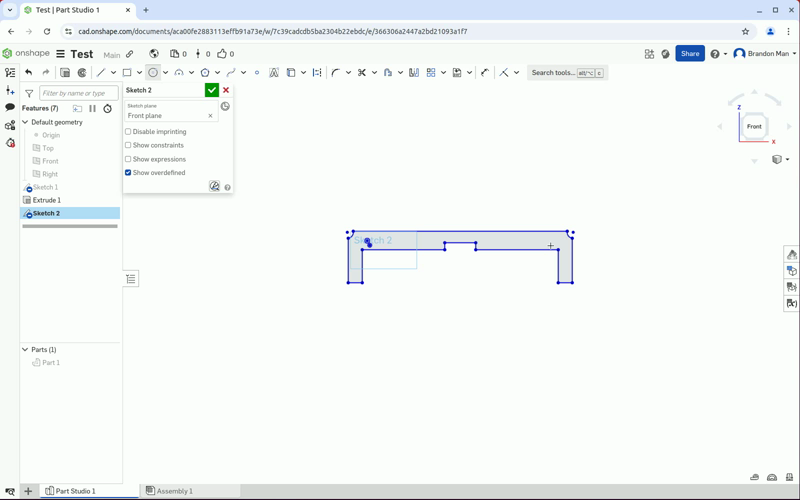
mouse_move(553, 245)
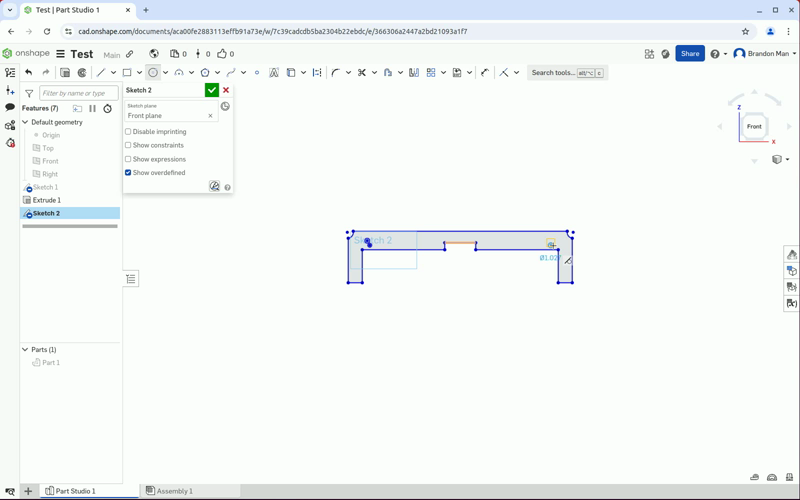
scroll(6)
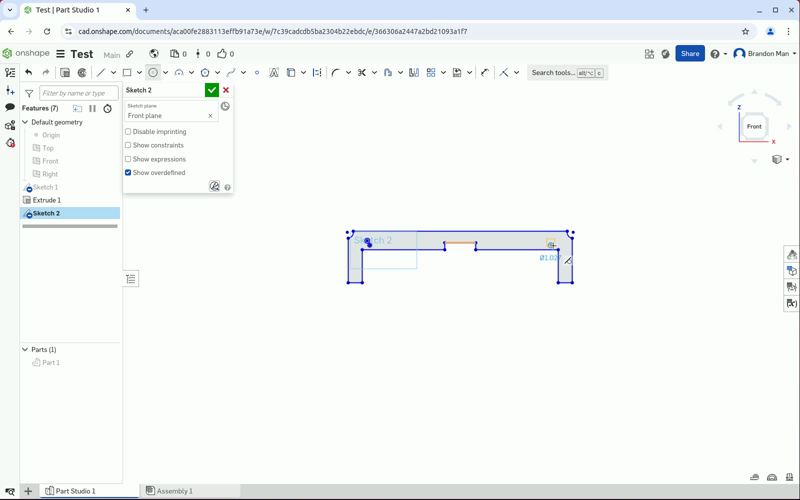
scroll(6)
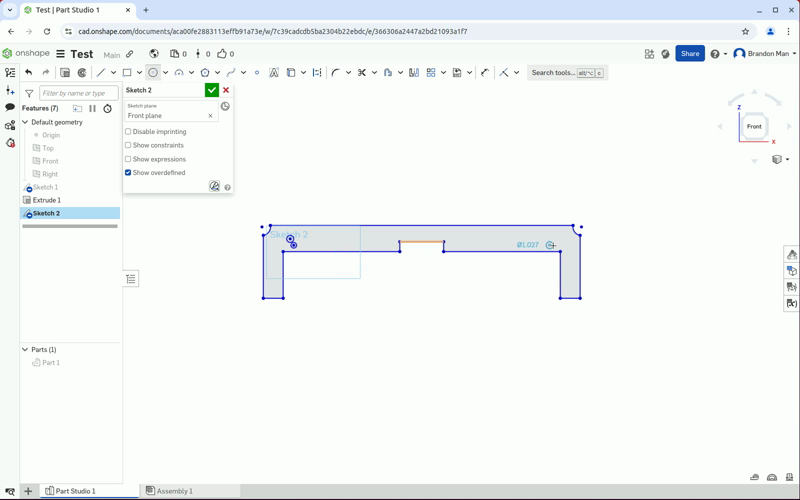
scroll(6)
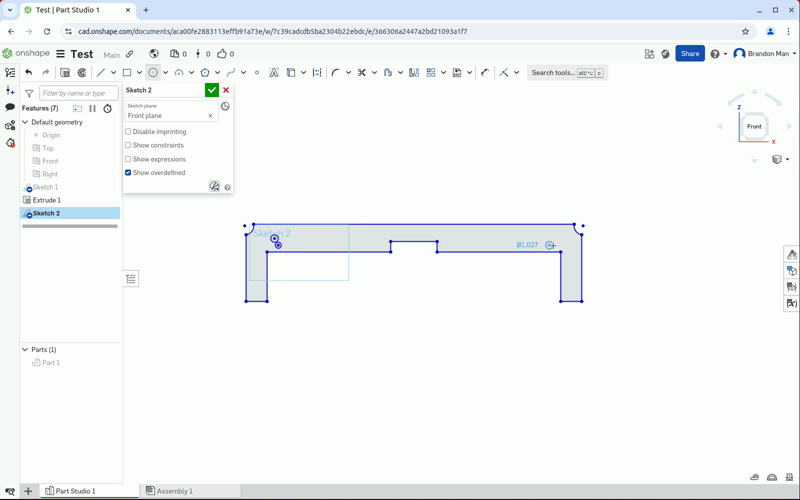
scroll(6)
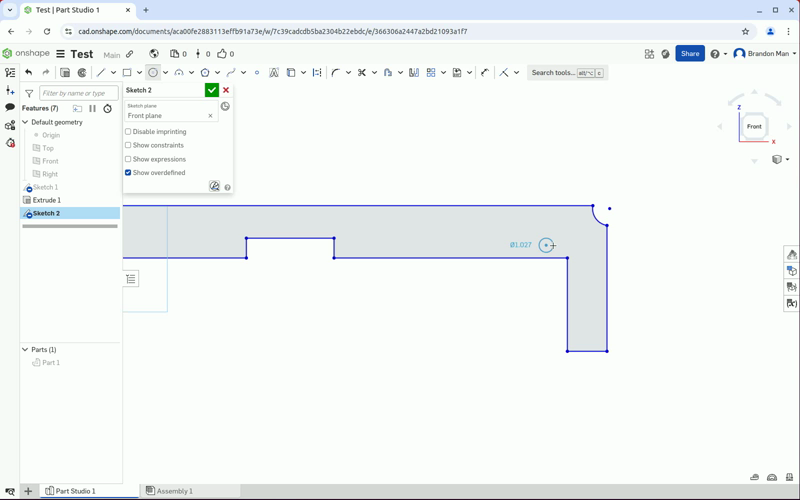
scroll(6)
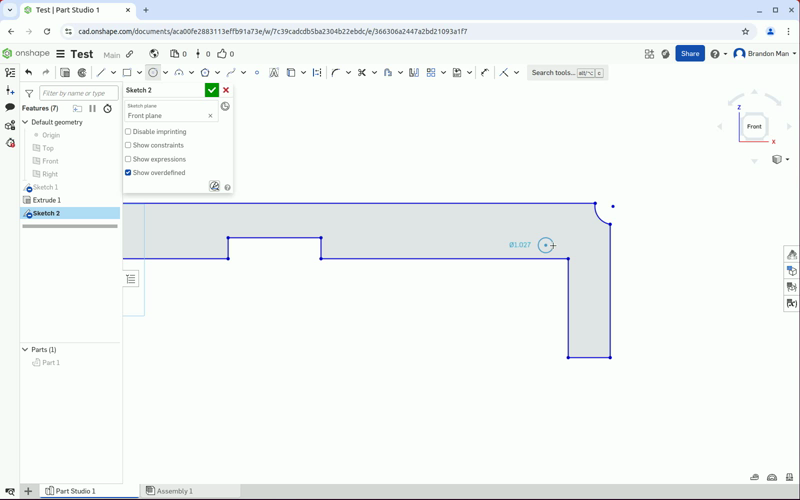
scroll(6)
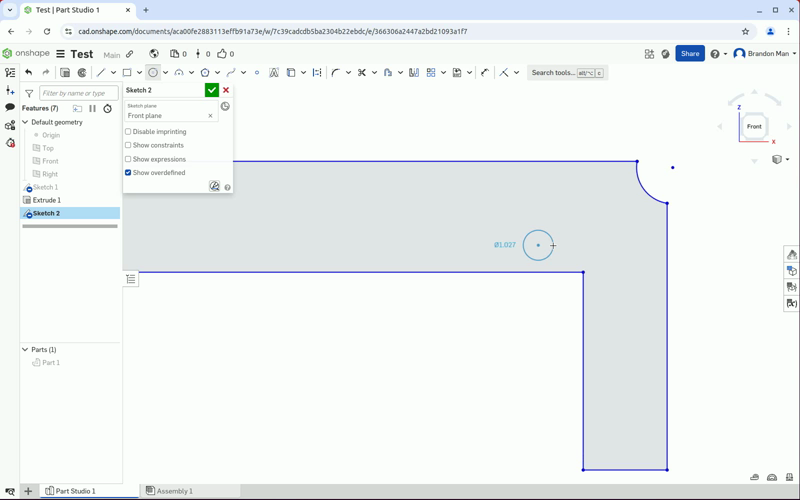
scroll(6)
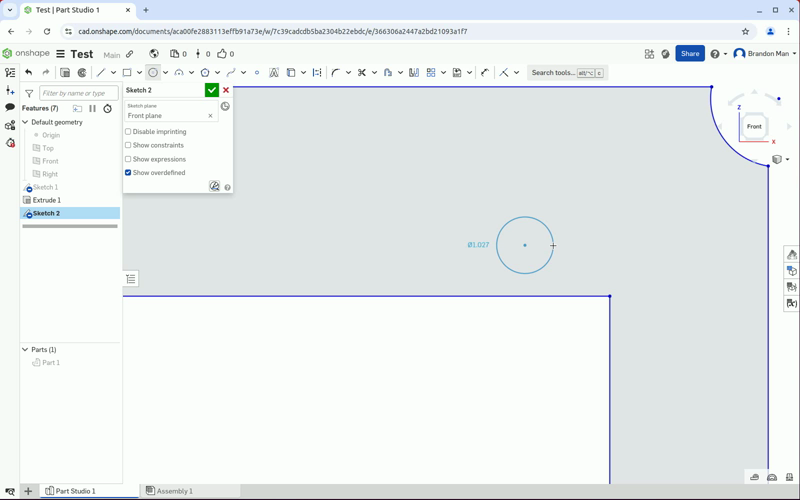
click(553, 245)
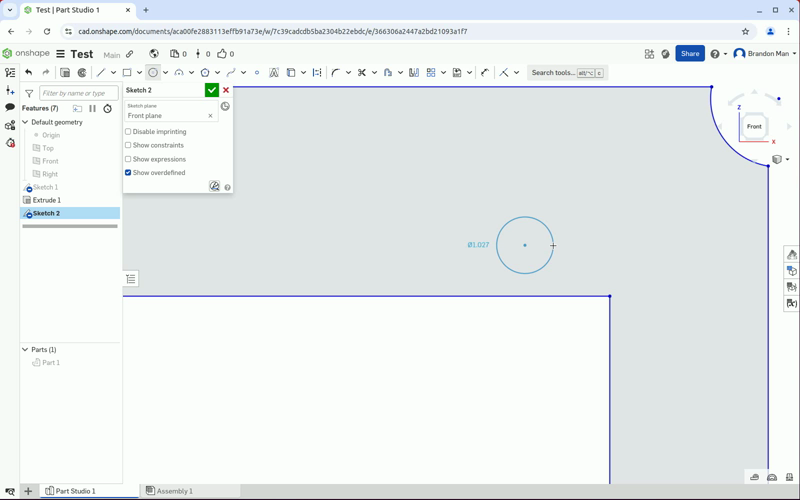
scroll(-6)
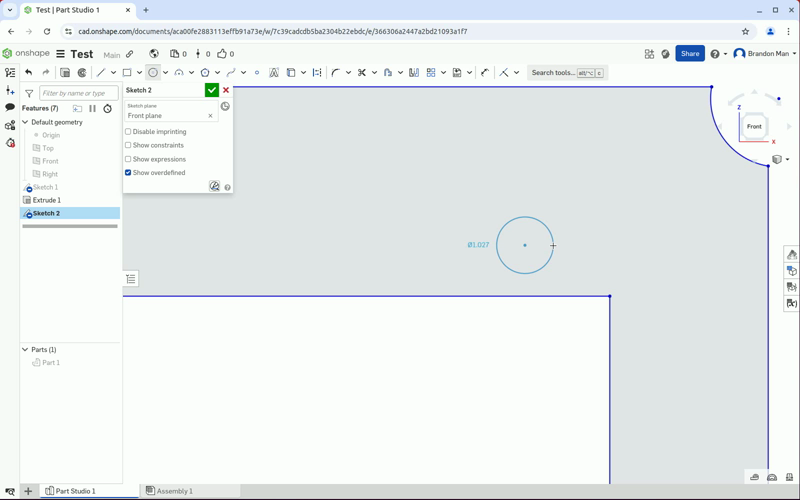
scroll(-6)
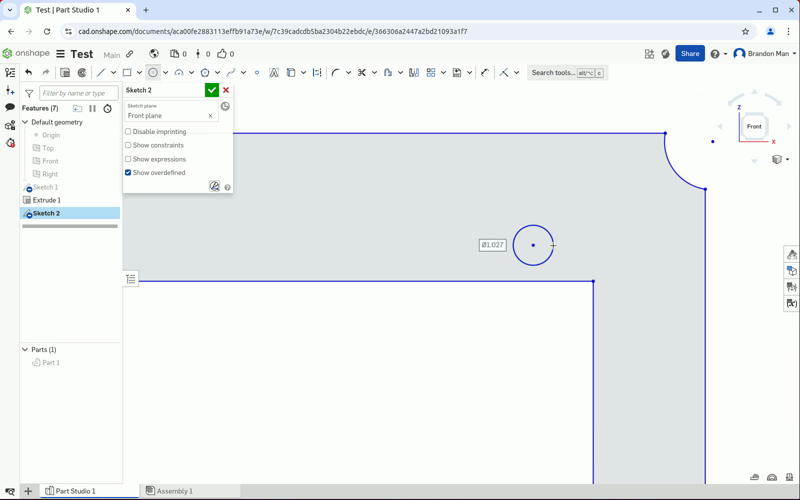
scroll(-6)
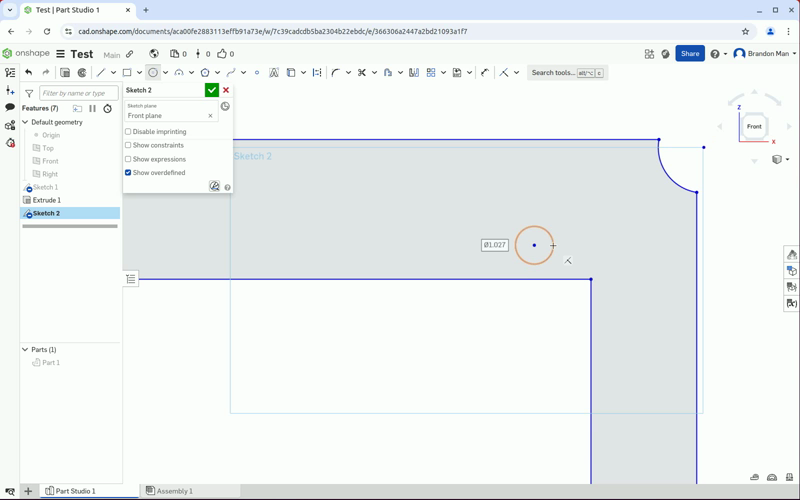
scroll(-6)
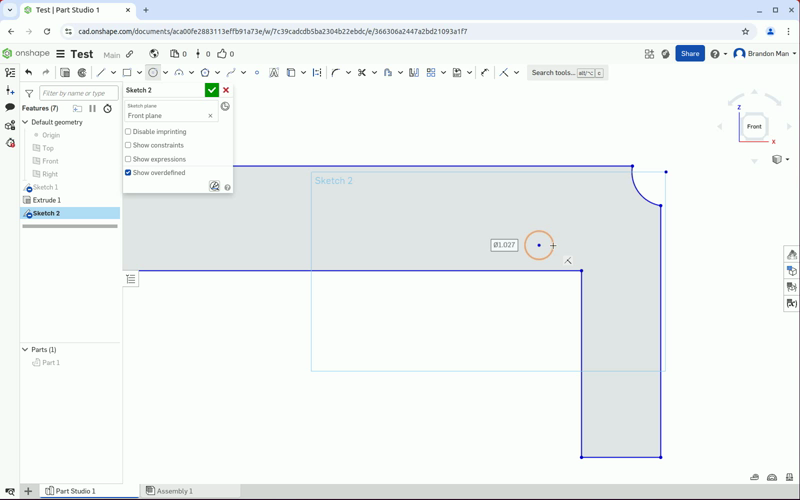
scroll(-6)
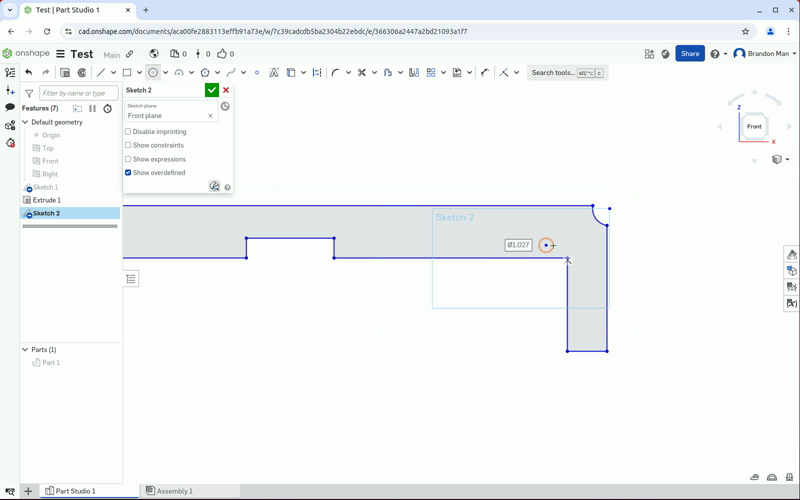
scroll(-6)
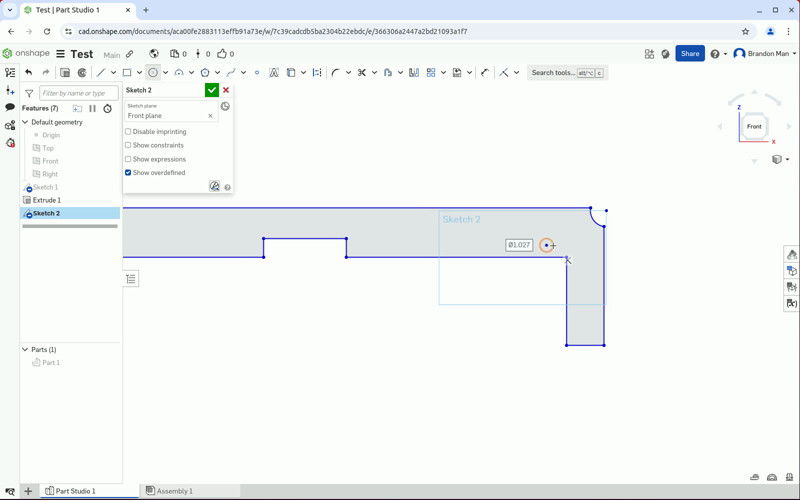
scroll(-6)
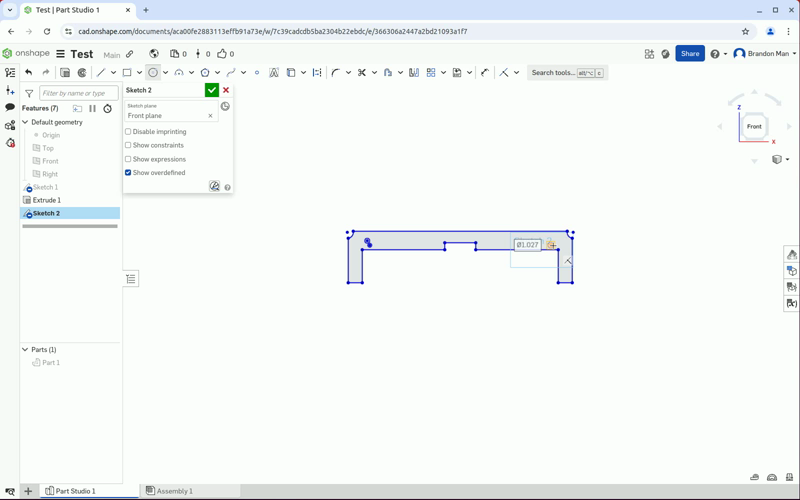
key(esc)
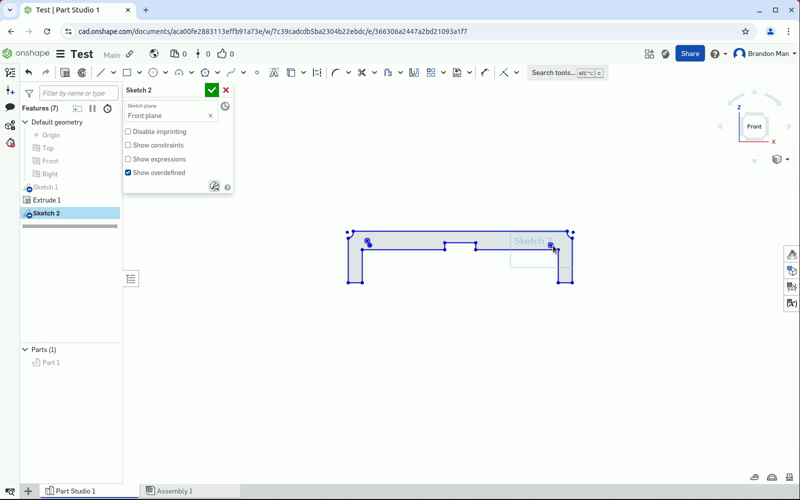
key(c)
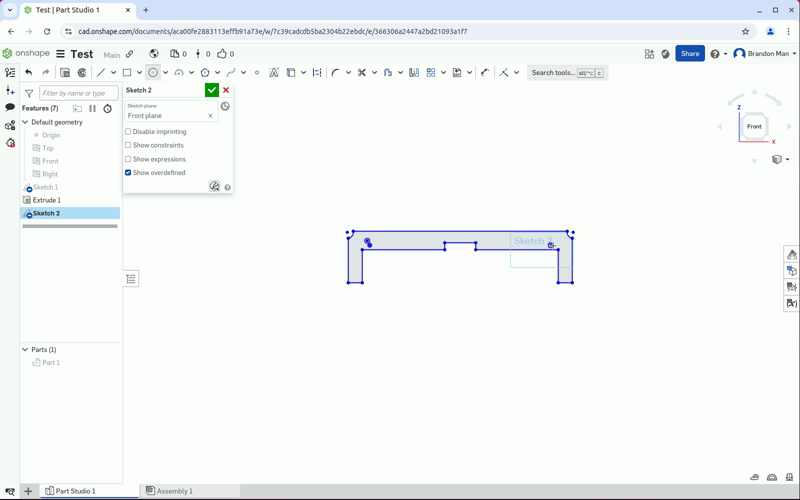
key_down(shift)
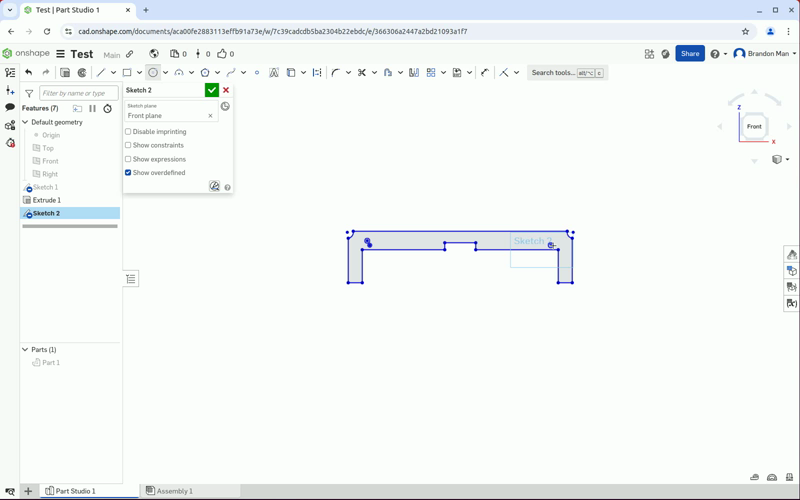
mouse_move(553, 240)
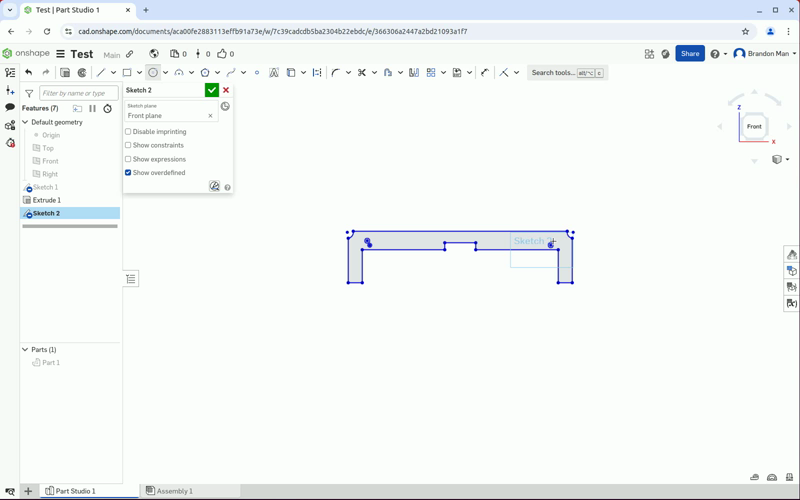
click(553, 240)
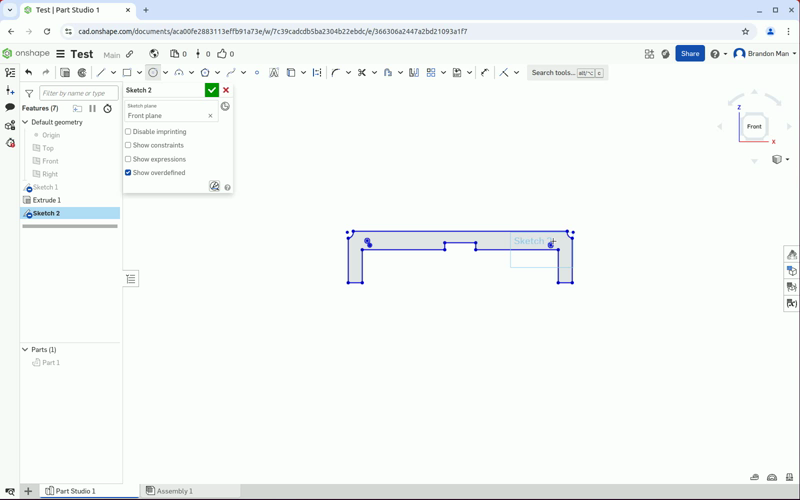
key_up(shift)
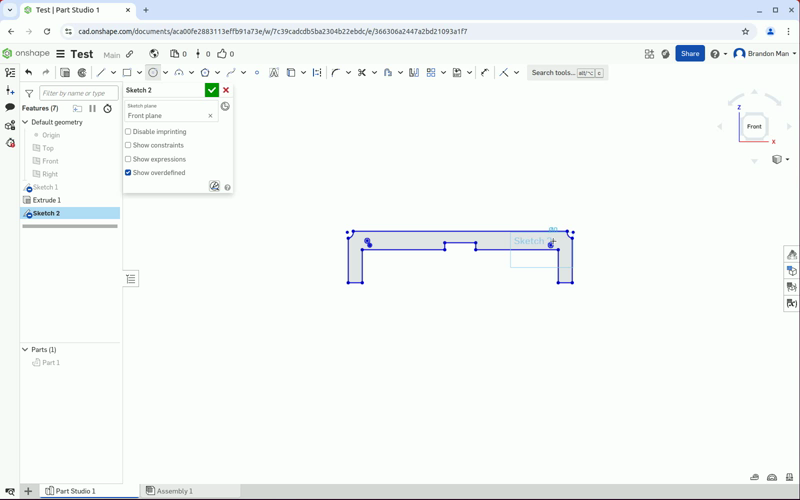
mouse_move(555, 240)
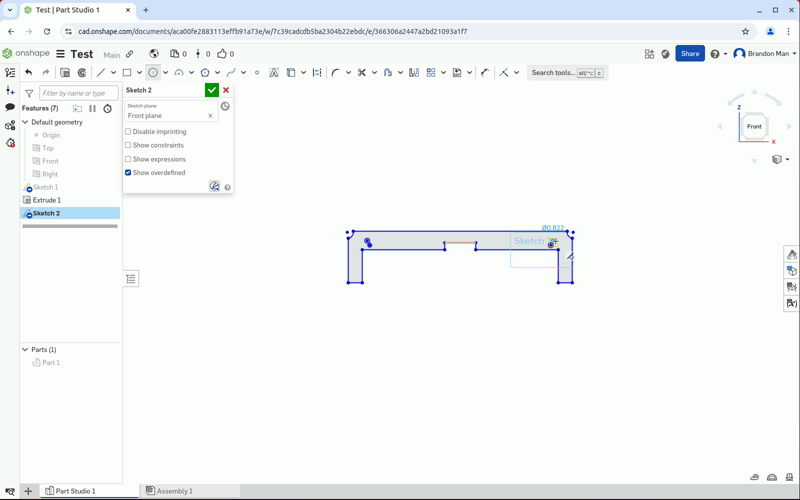
scroll(6)
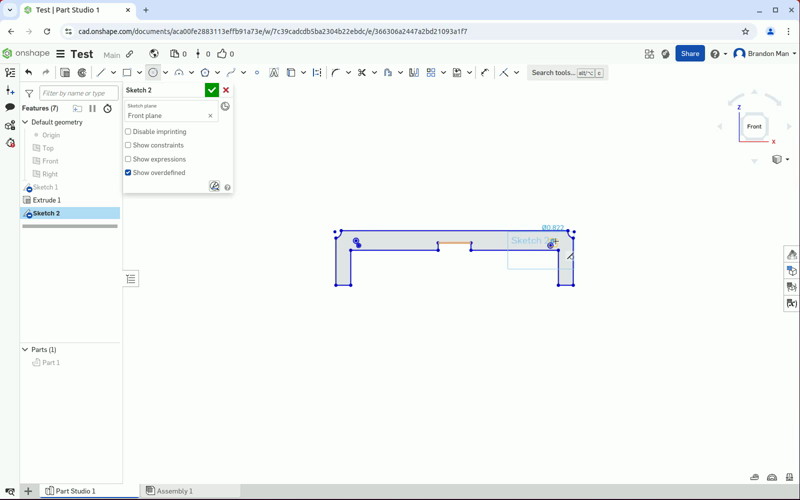
scroll(6)
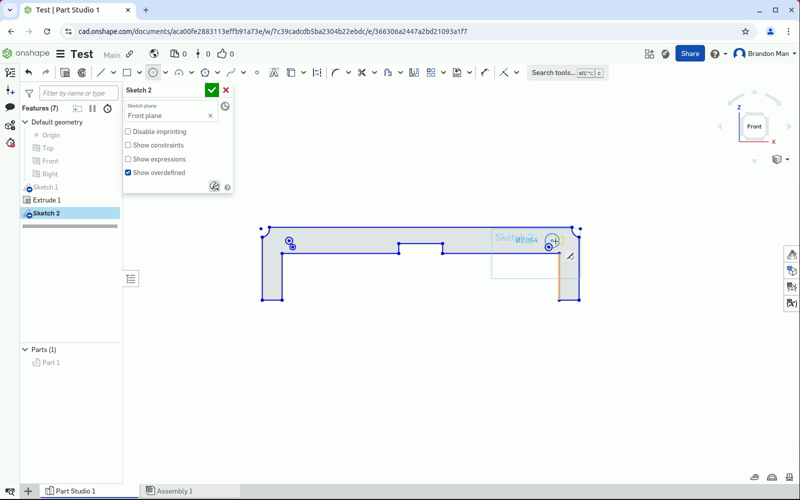
scroll(6)
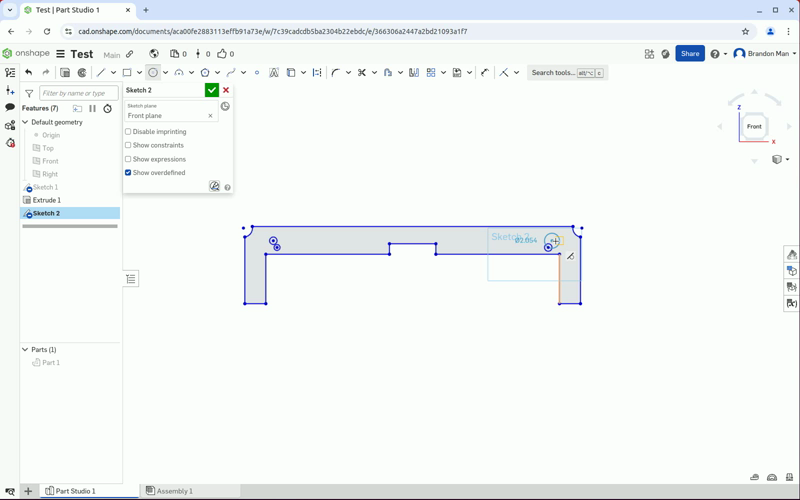
scroll(6)
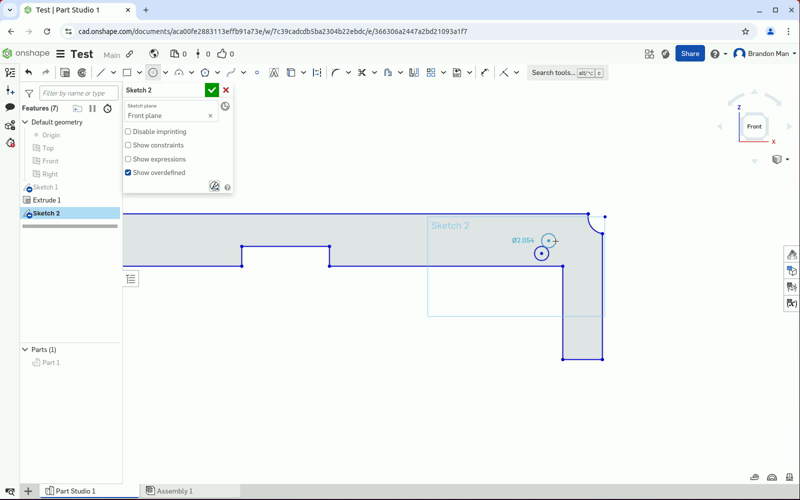
scroll(6)
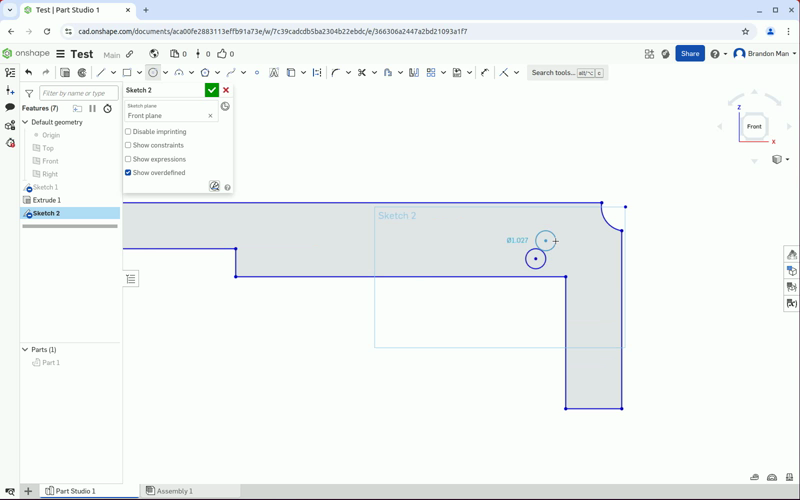
scroll(6)
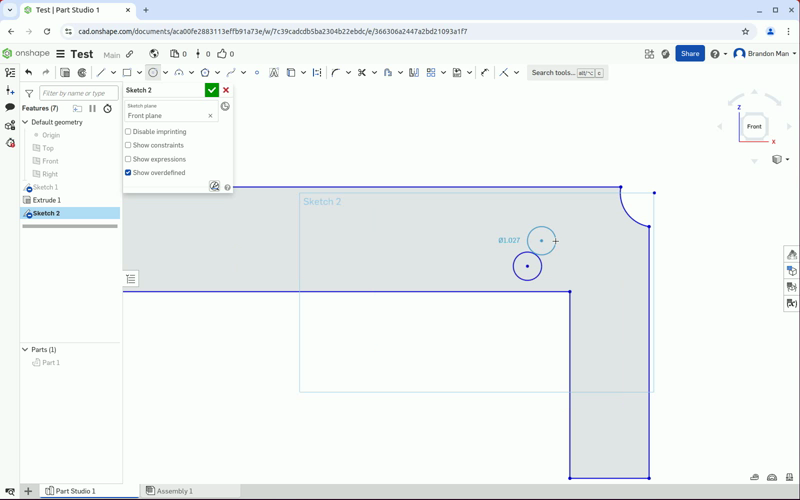
scroll(6)
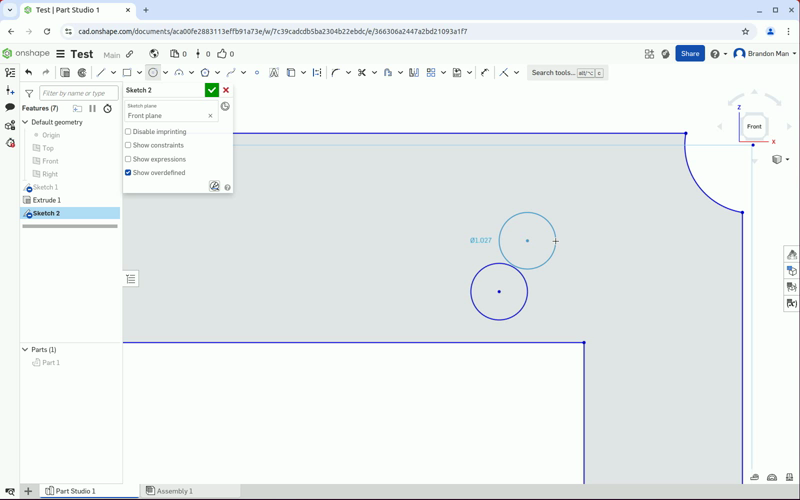
click(555, 240)
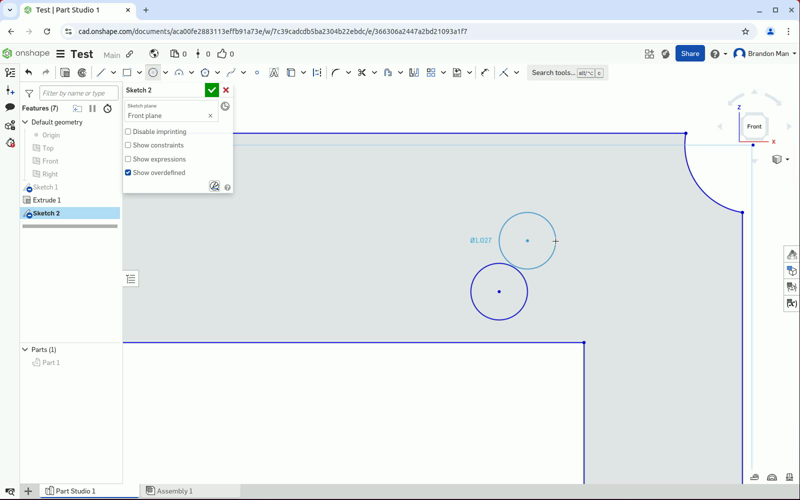
scroll(-6)
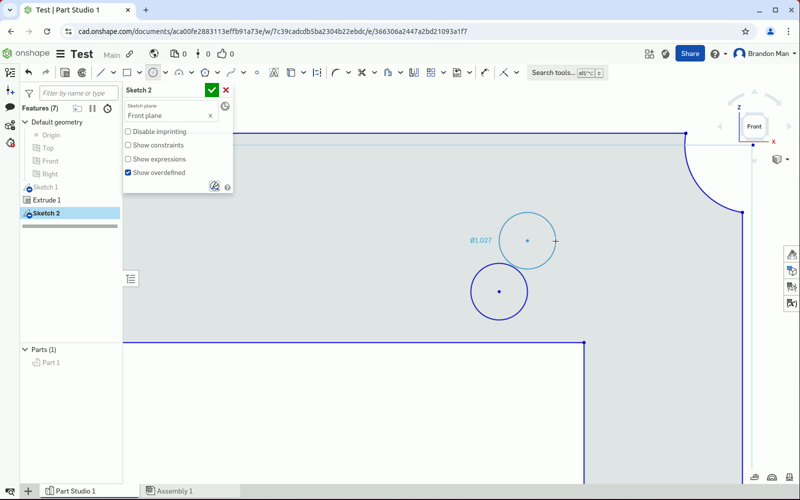
scroll(-6)
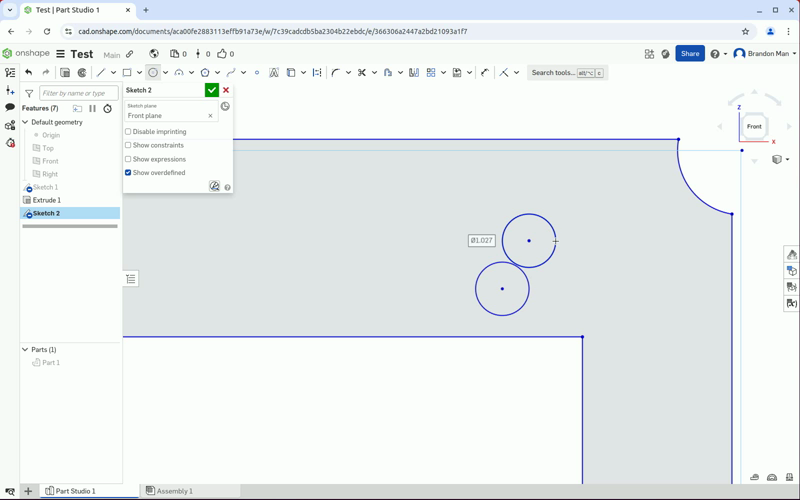
scroll(-6)
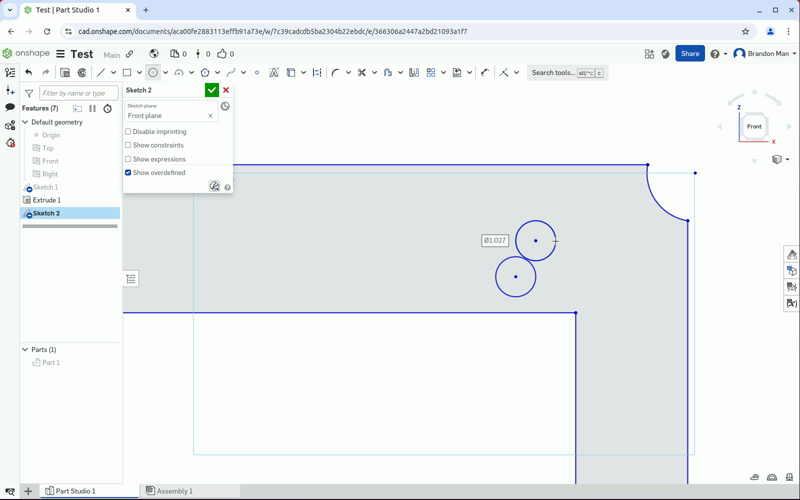
scroll(-6)
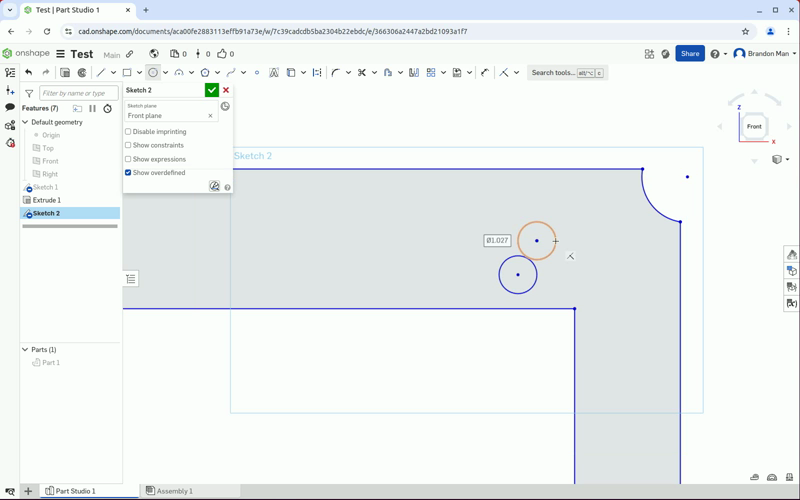
scroll(-6)
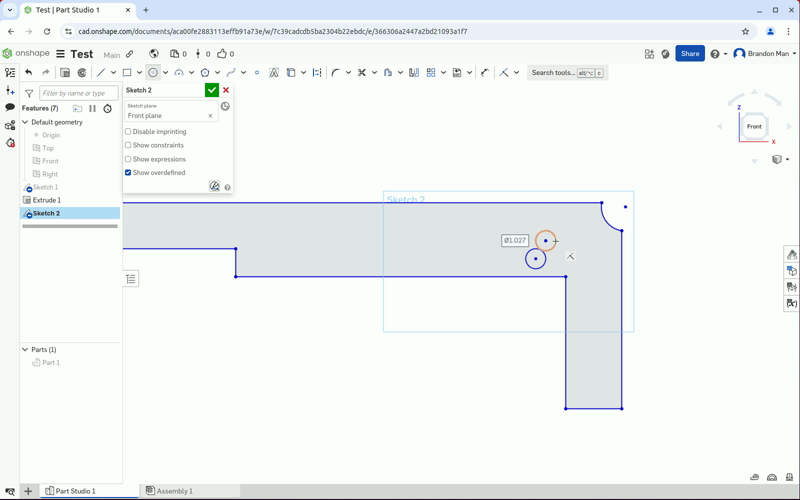
scroll(-6)
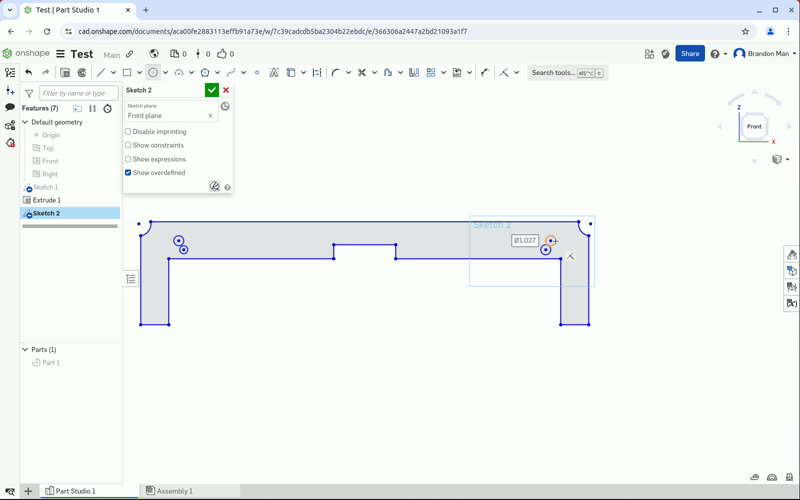
scroll(-6)
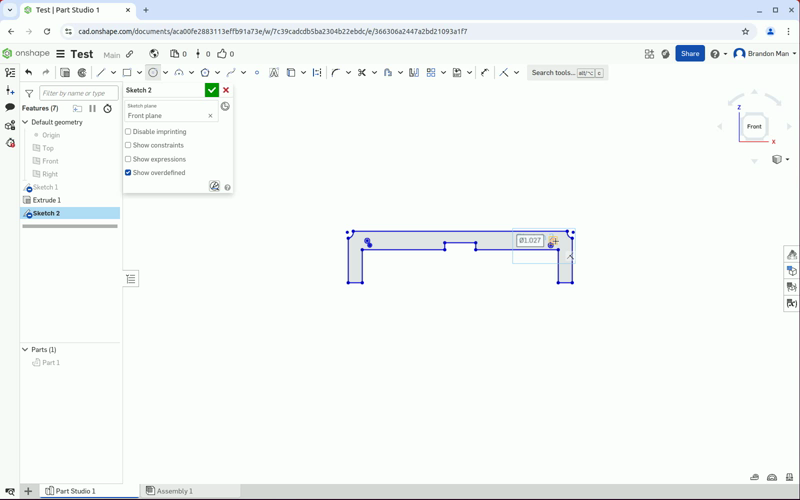
key(esc)
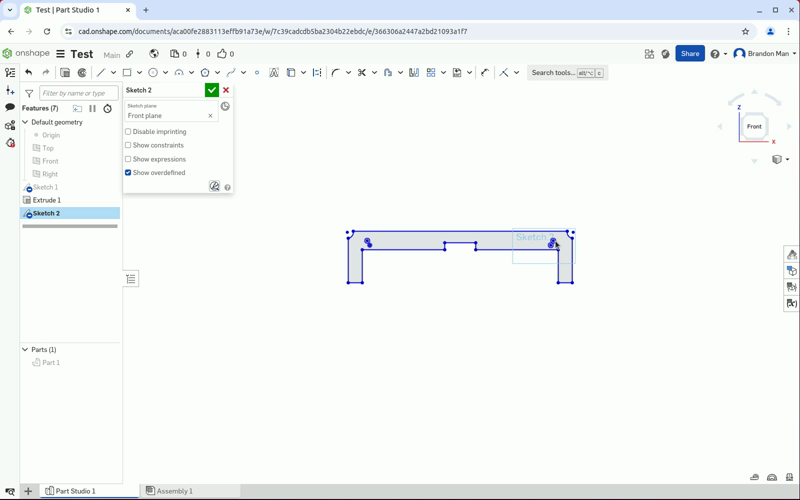
mouse_move(434, 245)
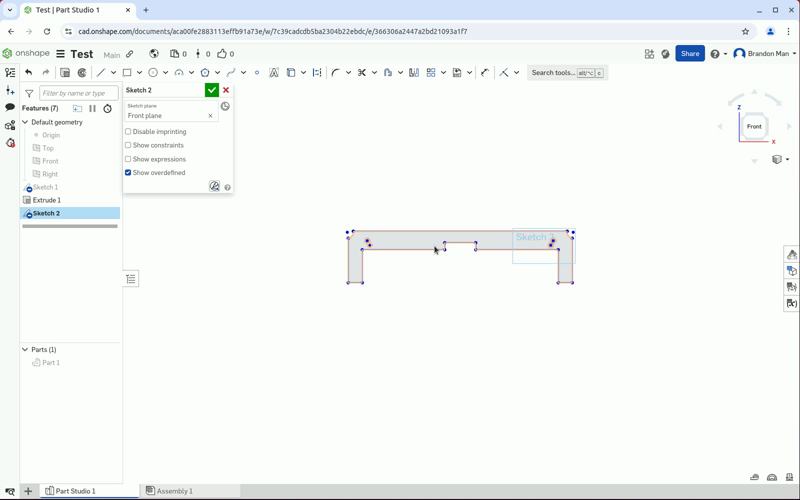
click(434, 245)
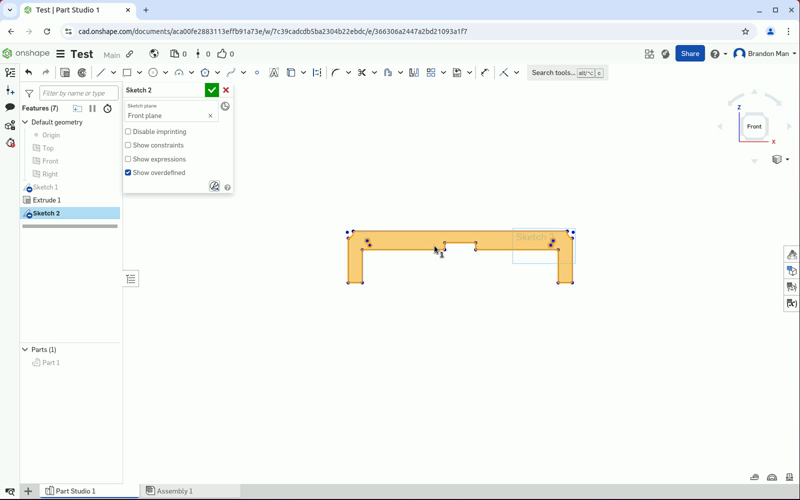
mouse_move(73, 352)
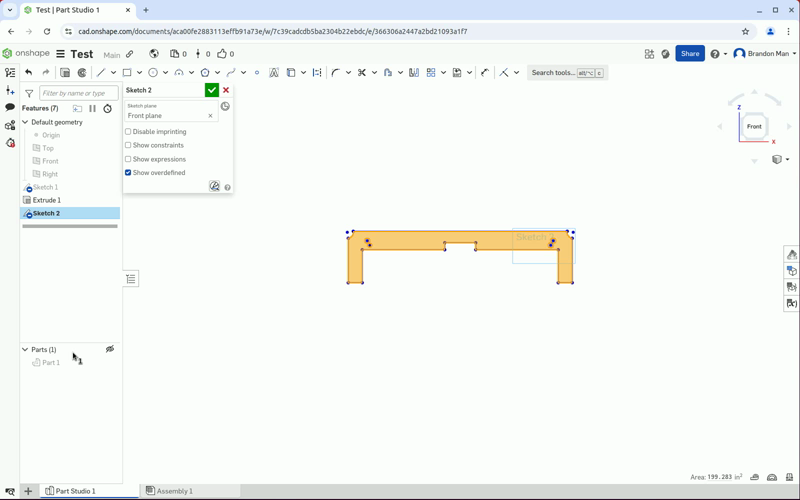
key(shift+y)
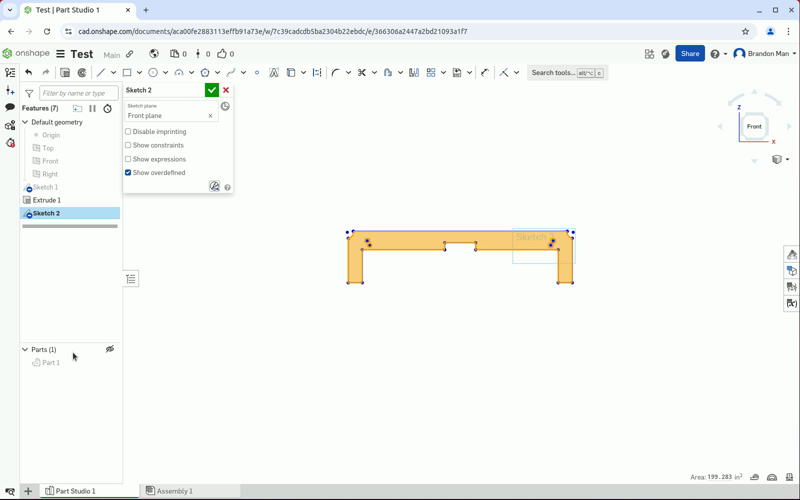
key(shift+e)
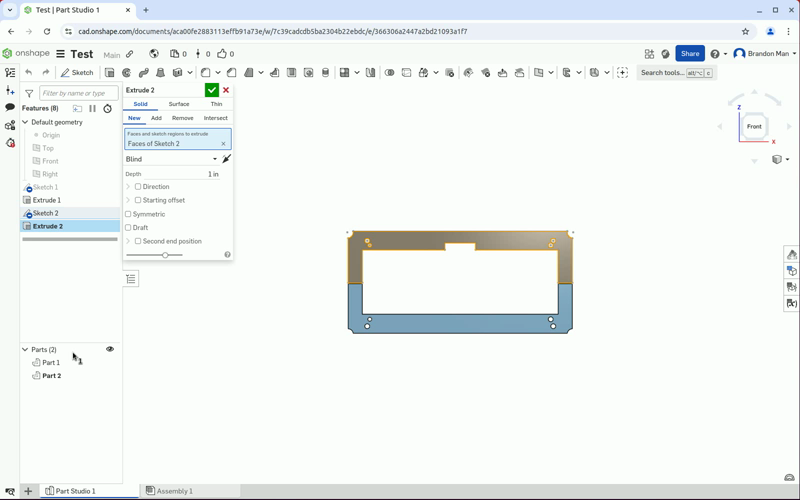
mouse_move(143, 106)
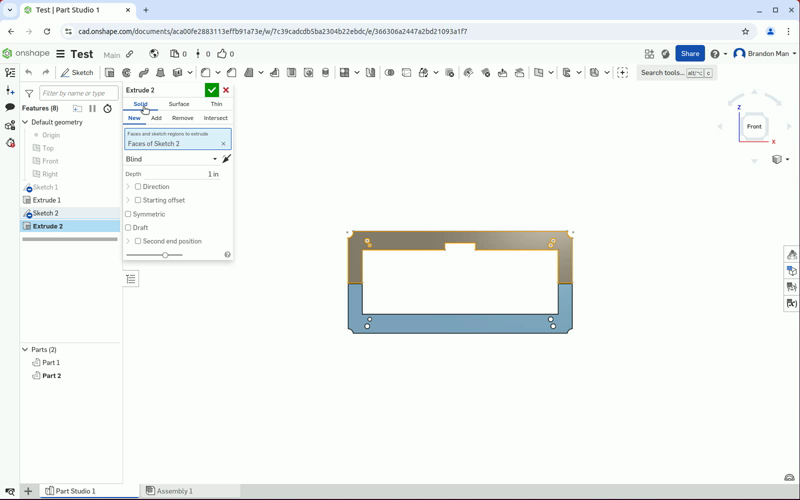
click(143, 106)
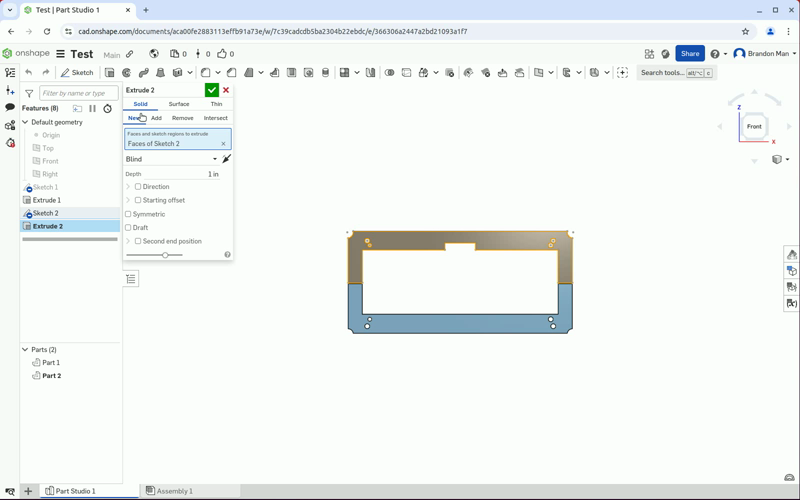
mouse_move(137, 120)
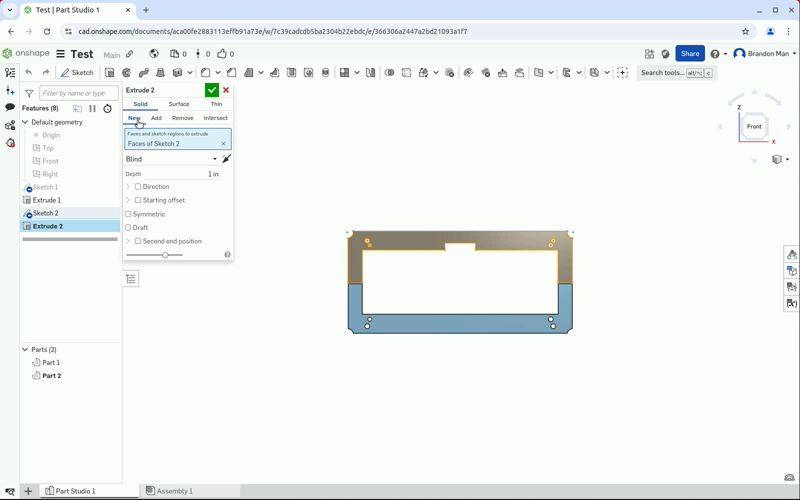
click(137, 120)
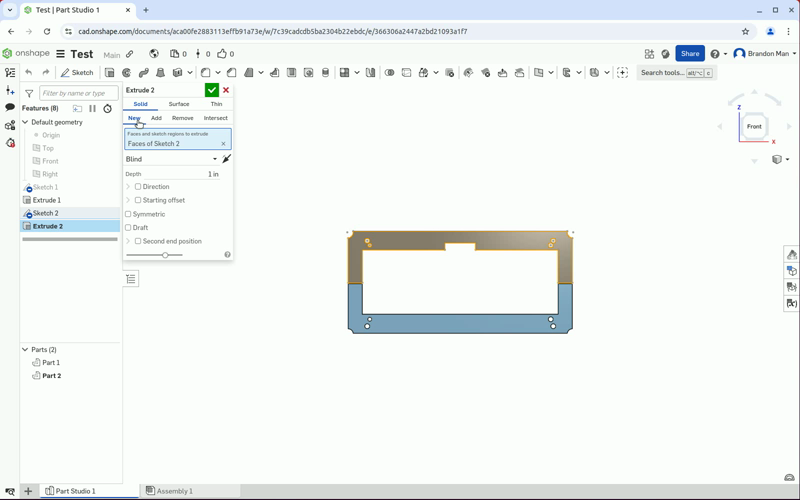
key(tab, 4)
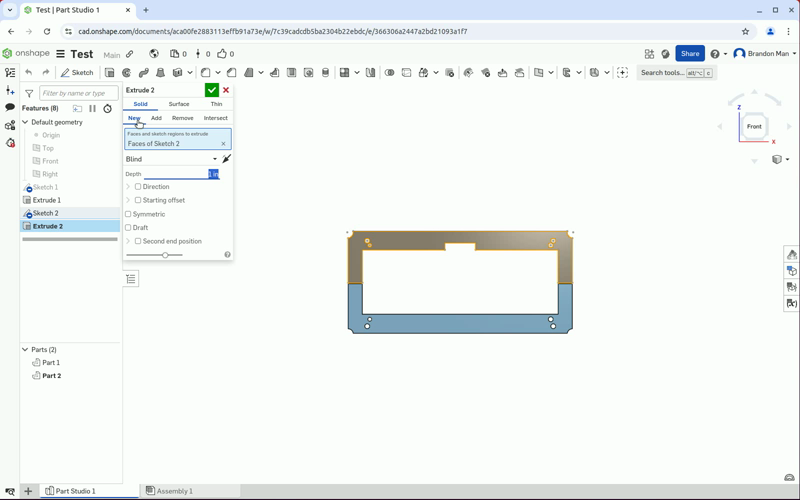
text(2.166)
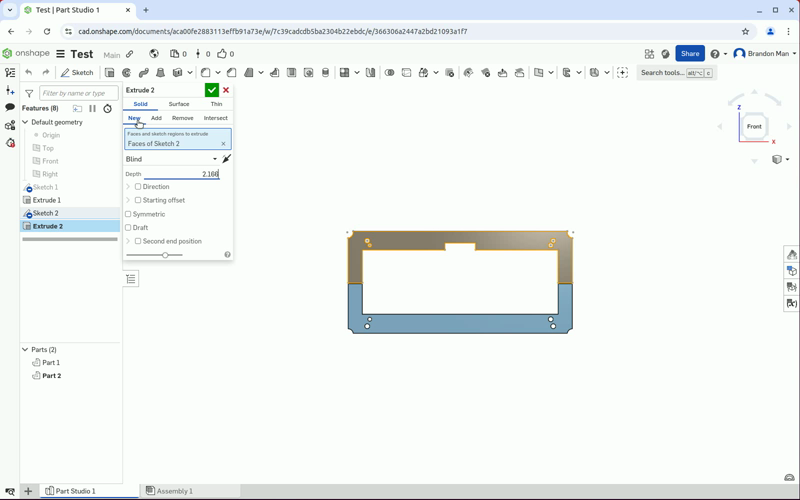
key(enter)
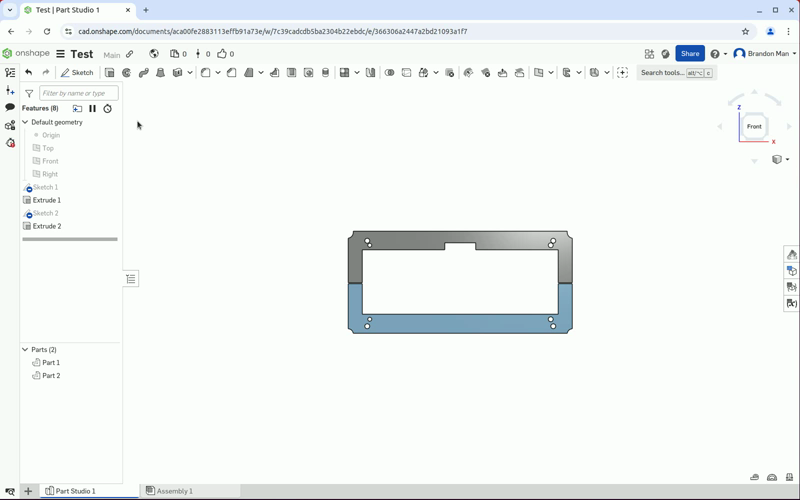
key(shift+h)
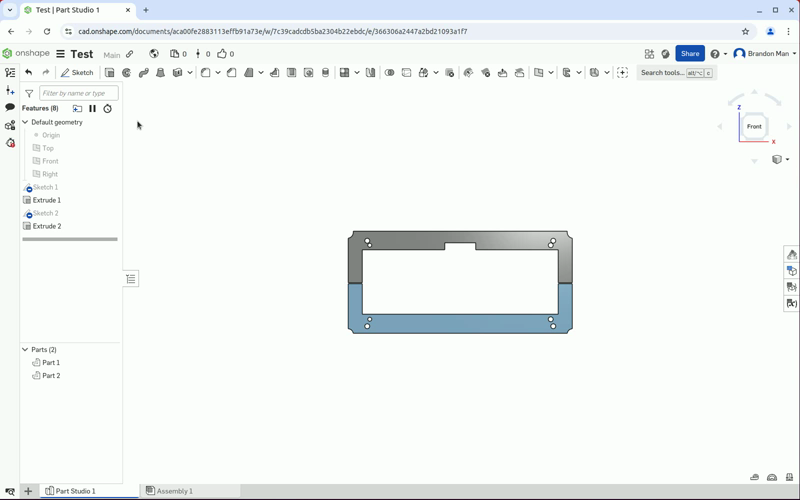
key(shift+h)
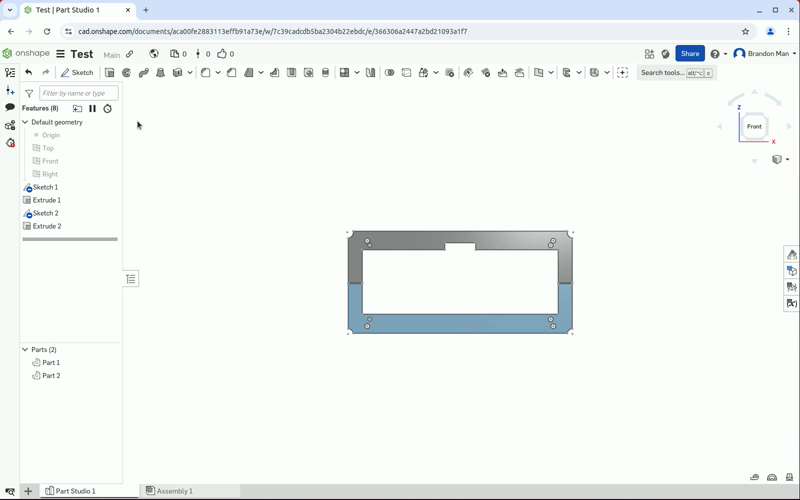
key(shift+7)
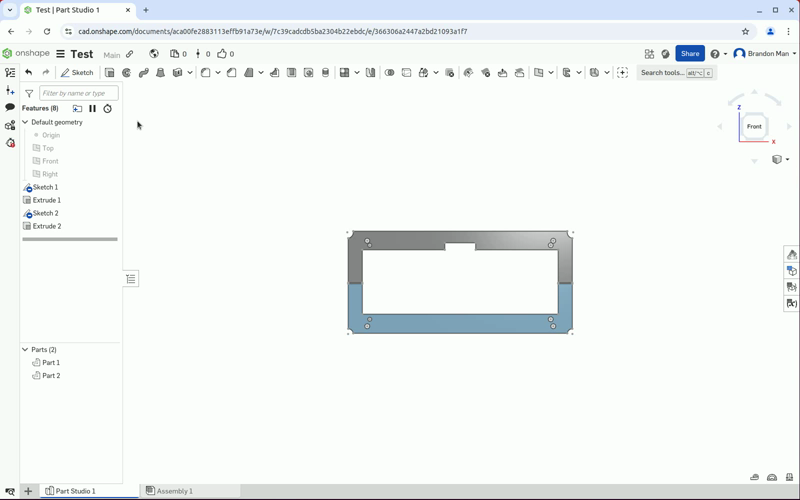
key(left, 2)
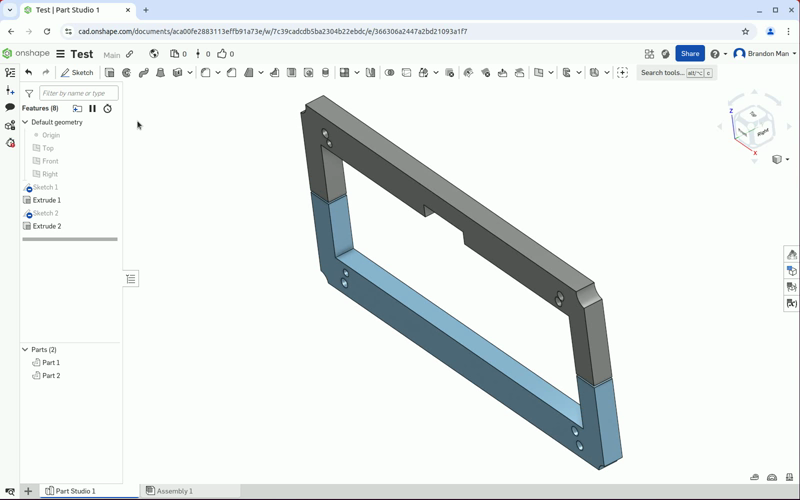
key(down, 2)
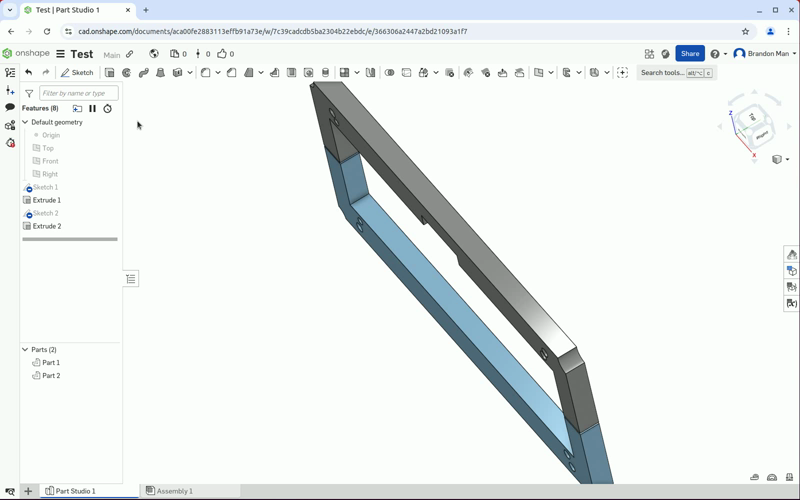
key(up, 2)
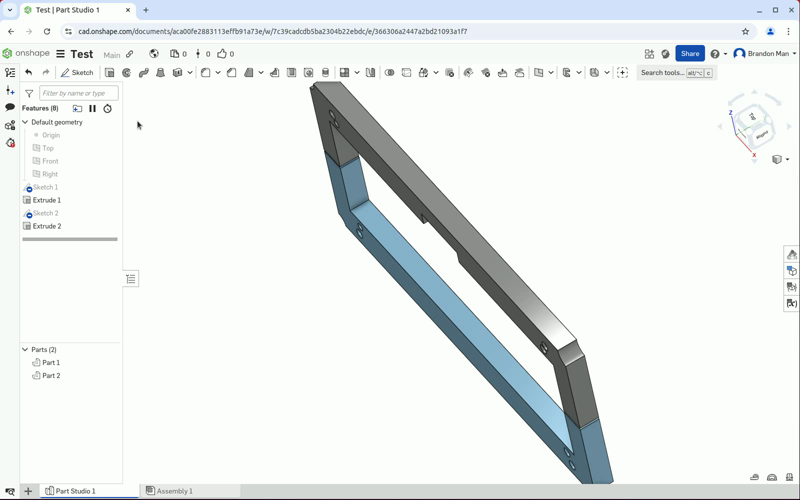
key(right, 2)
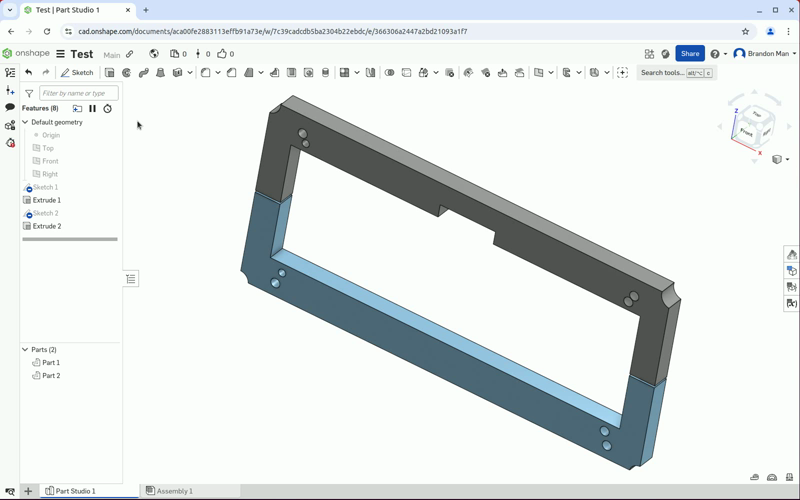
mouse_move(73, 189)
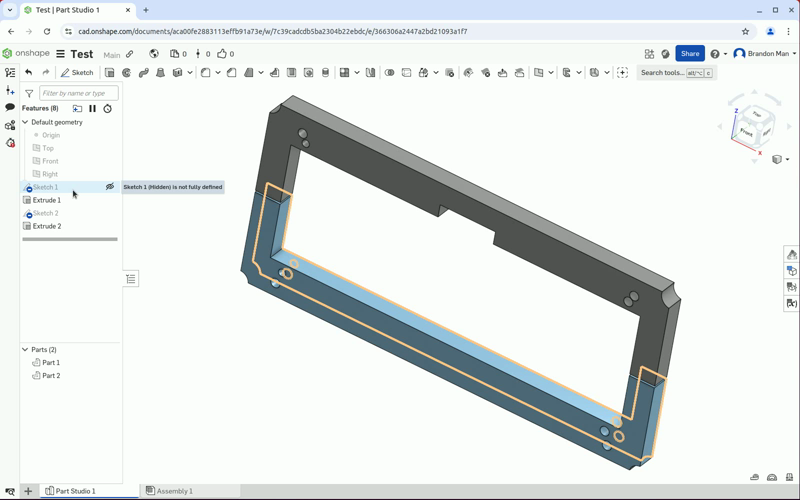
click(73, 189)